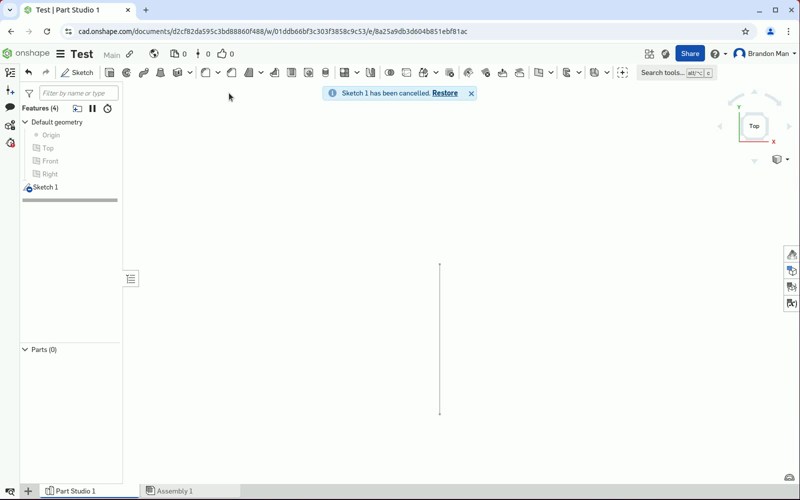
key(shift+h)
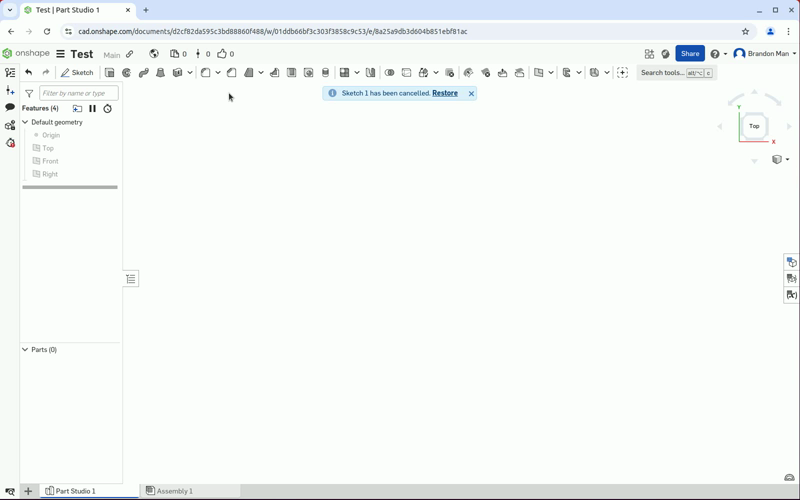
mouse_move(73, 352)
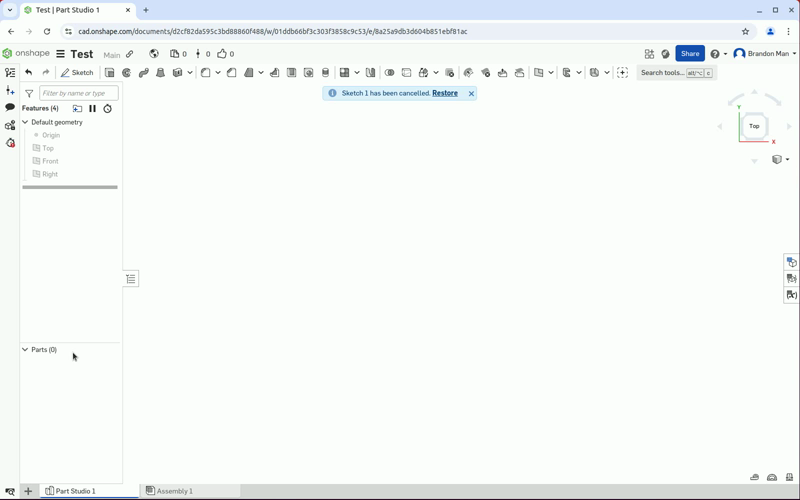
key(y)
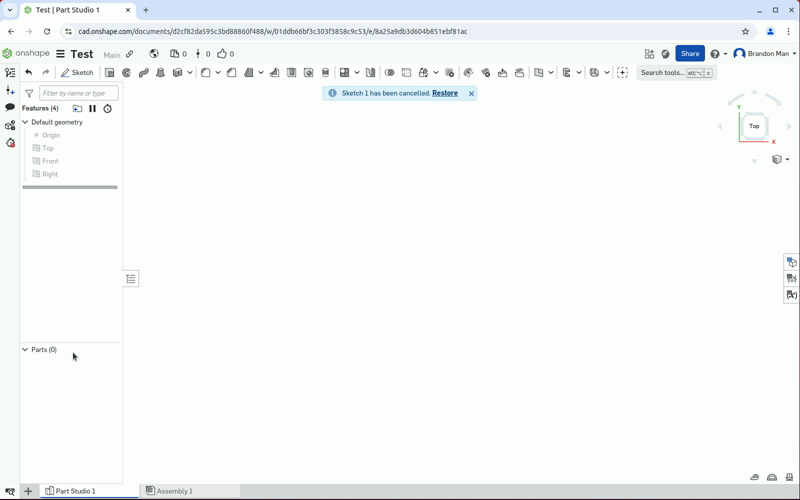
key(shift+p)
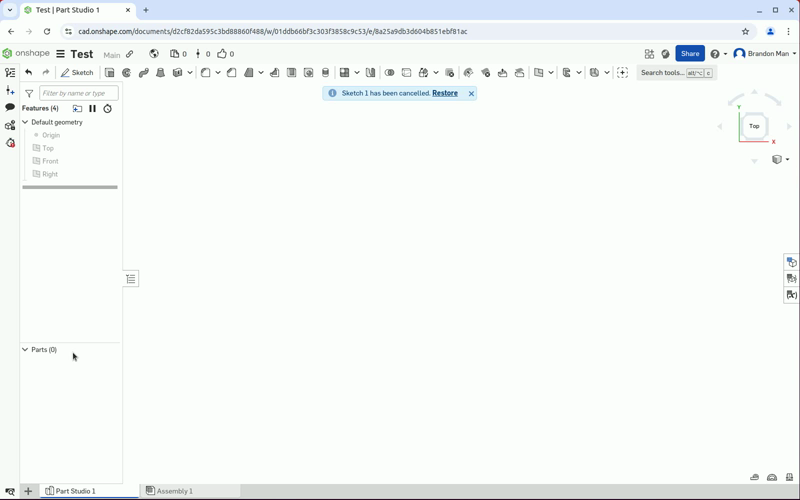
key(space)
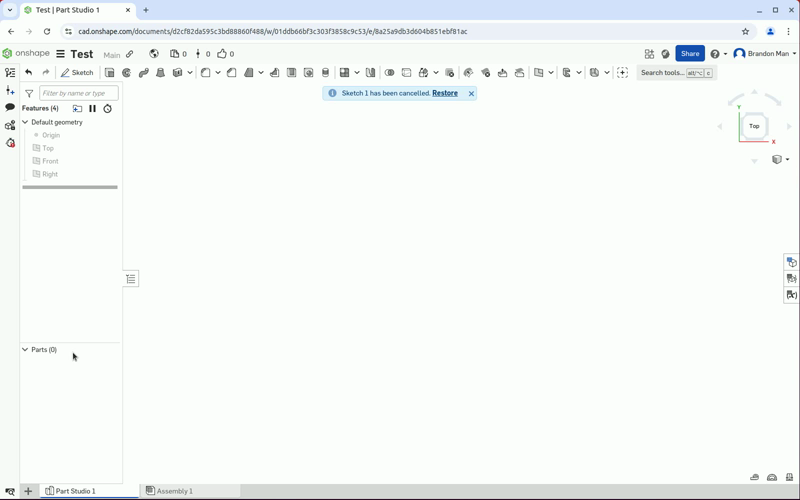
key_down(shift)
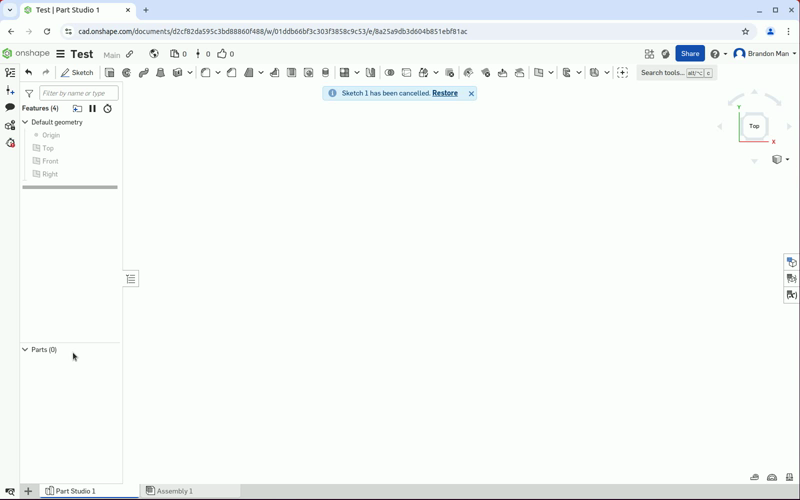
key(up)
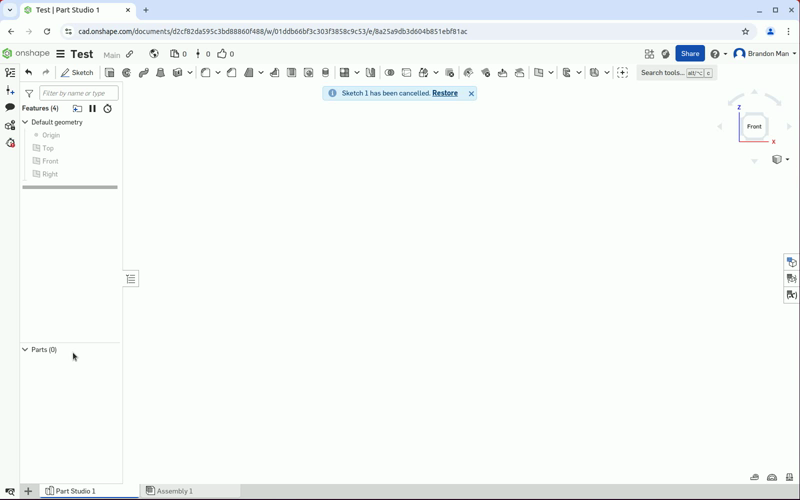
key_up(shift)
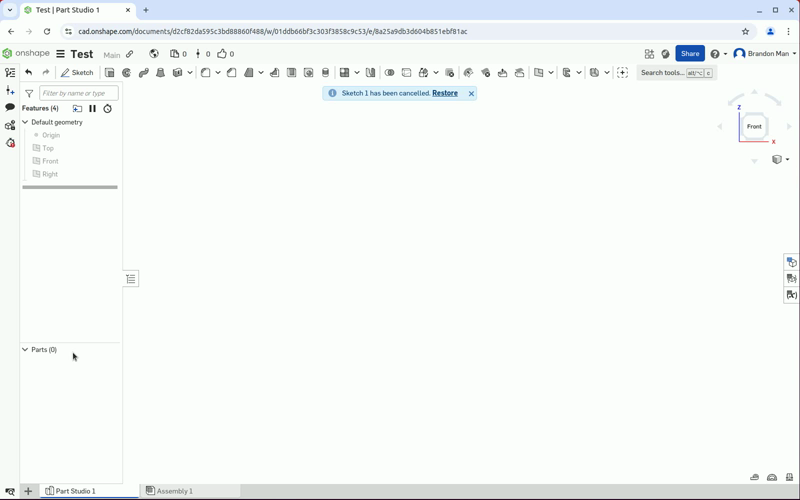
mouse_move(73, 352)
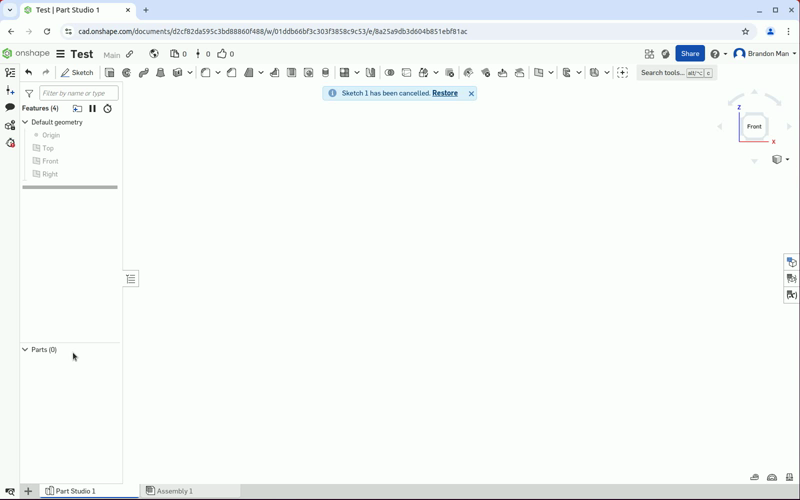
key(shift+y)
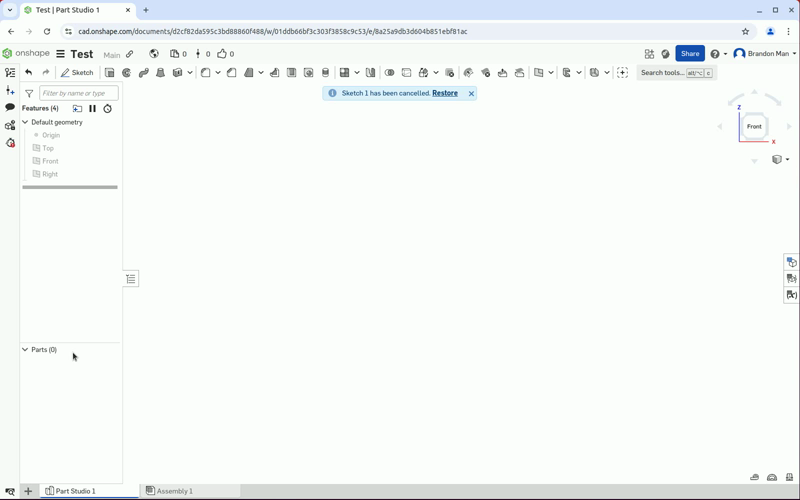
key(shift+s)
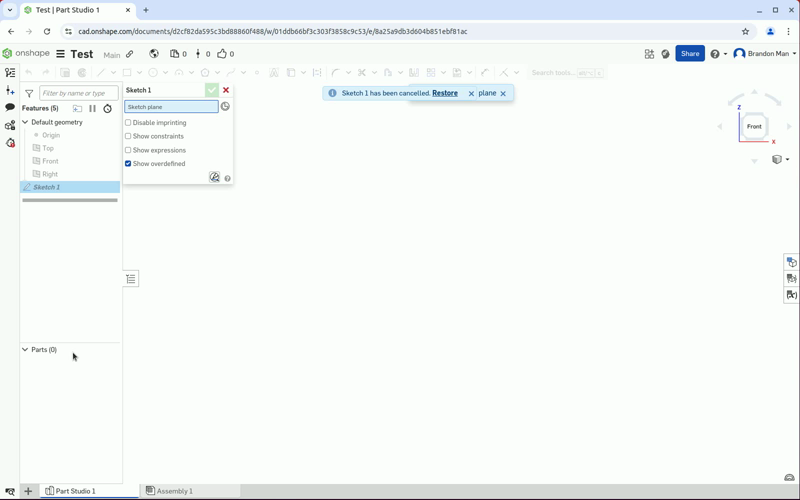
mouse_move(73, 163)
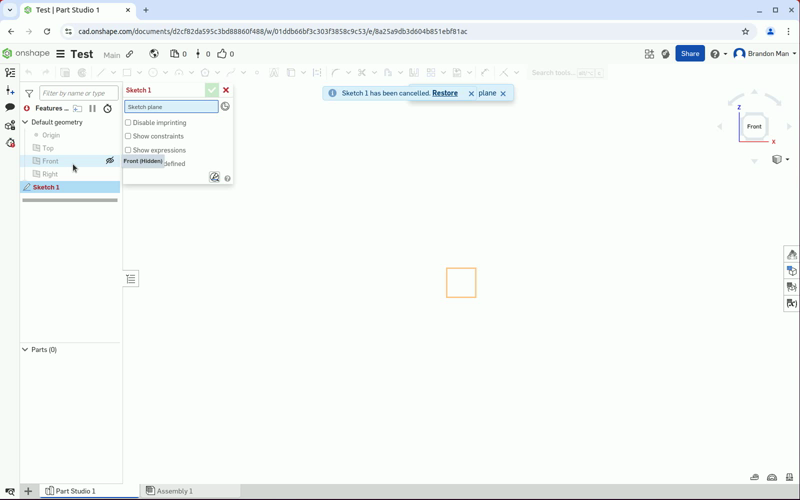
click(73, 163)
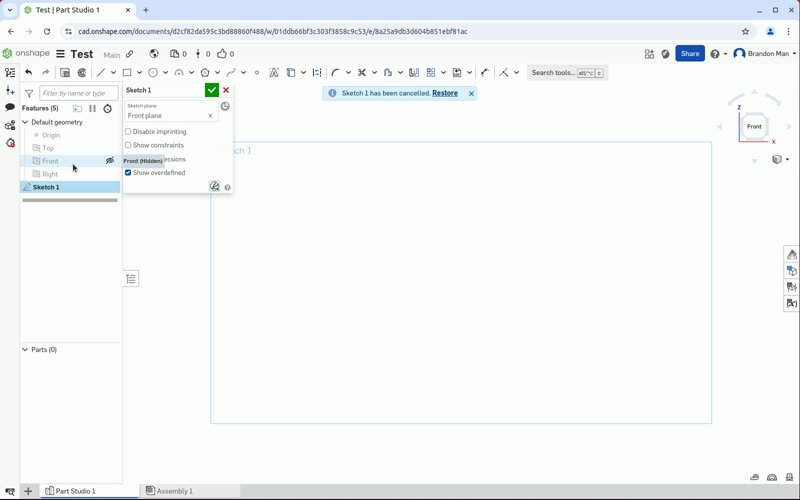
mouse_move(73, 352)
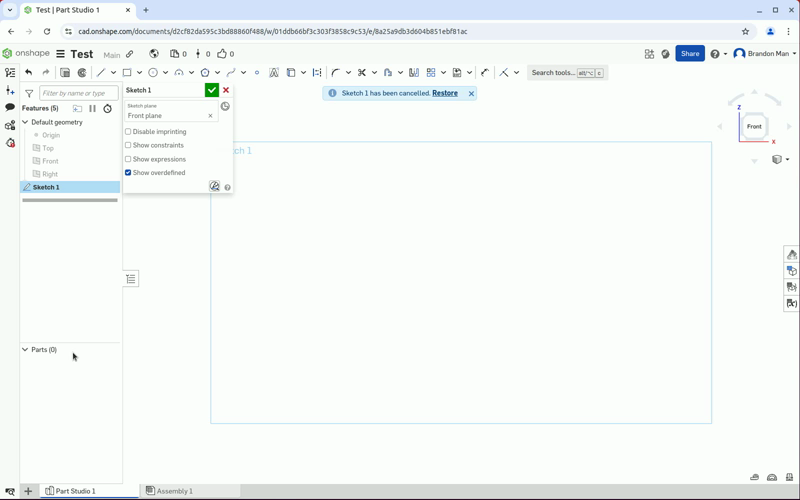
key(y)
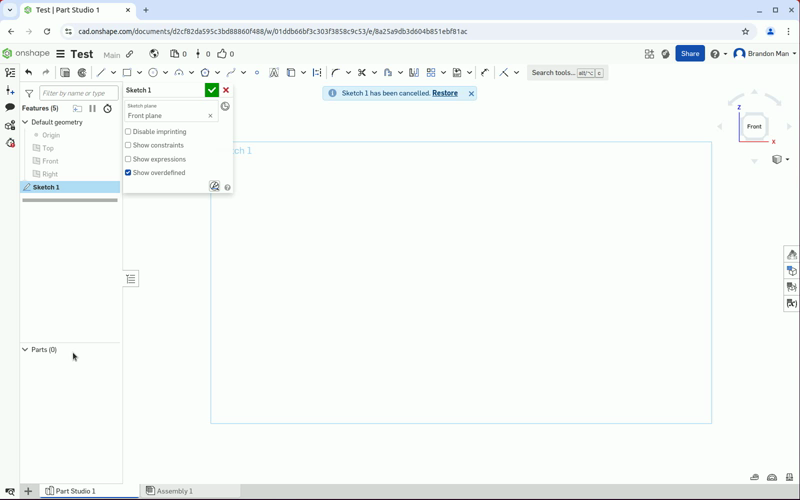
key(a)
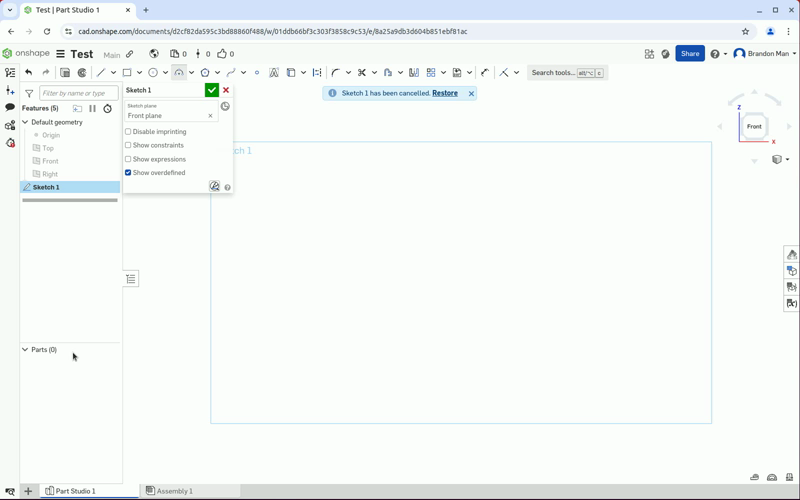
key_down(shift)
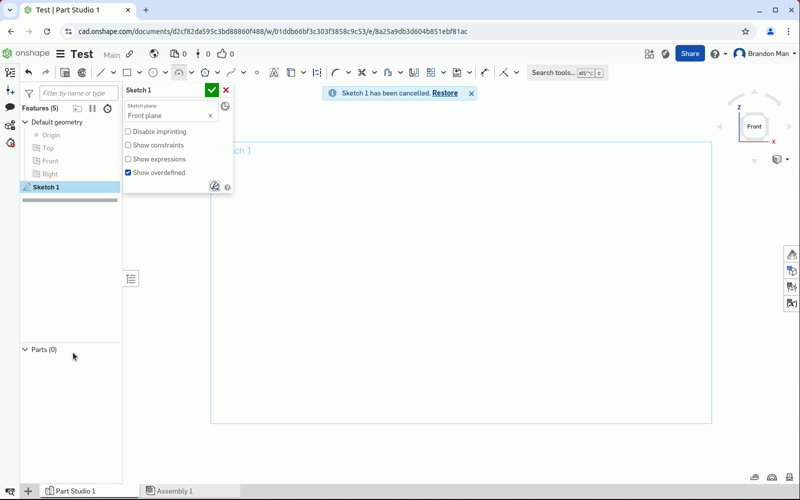
mouse_move(447, 315)
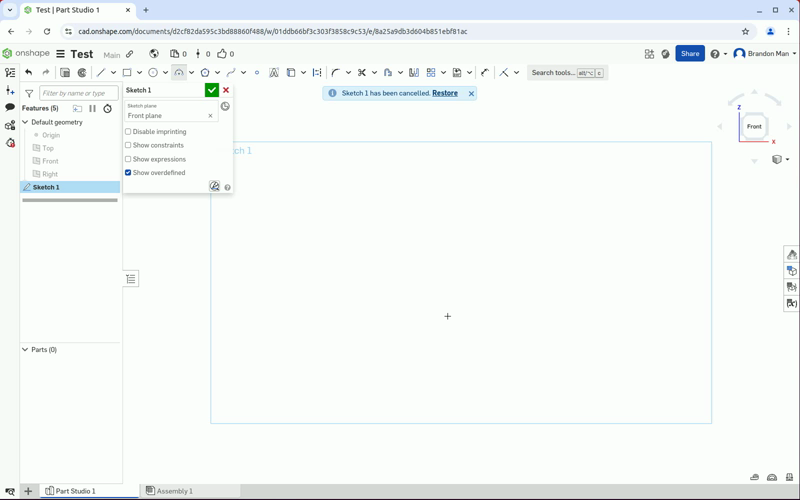
click(447, 315)
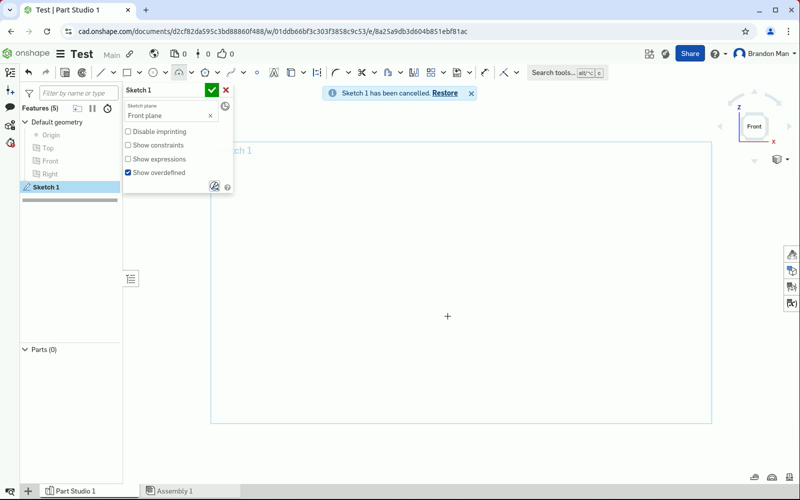
key_up(shift)
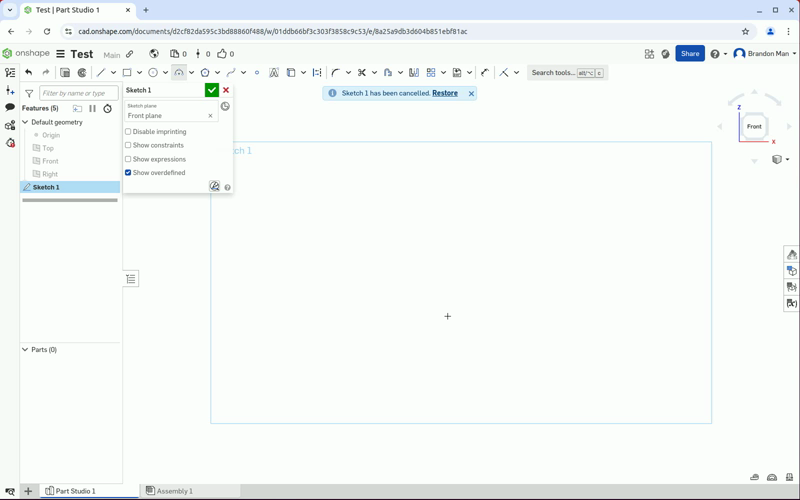
key_down(shift)
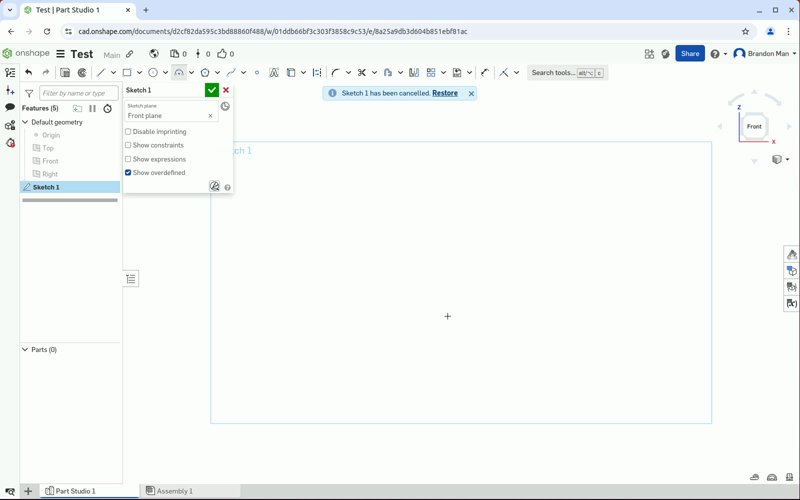
mouse_move(474, 306)
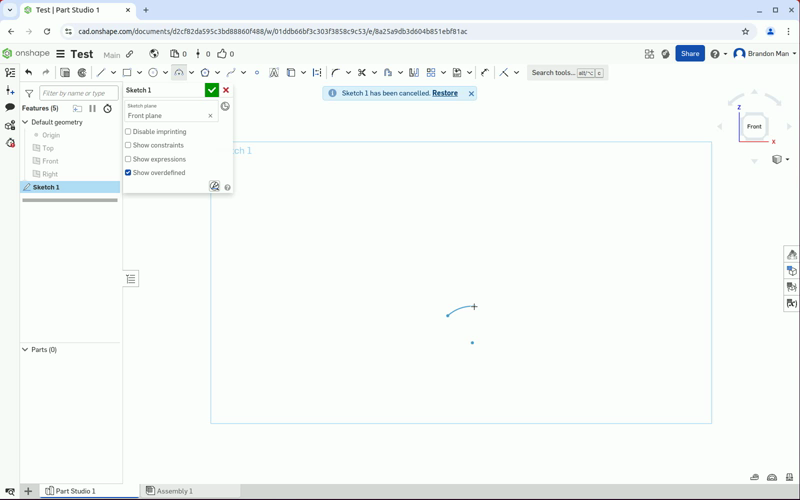
click(474, 306)
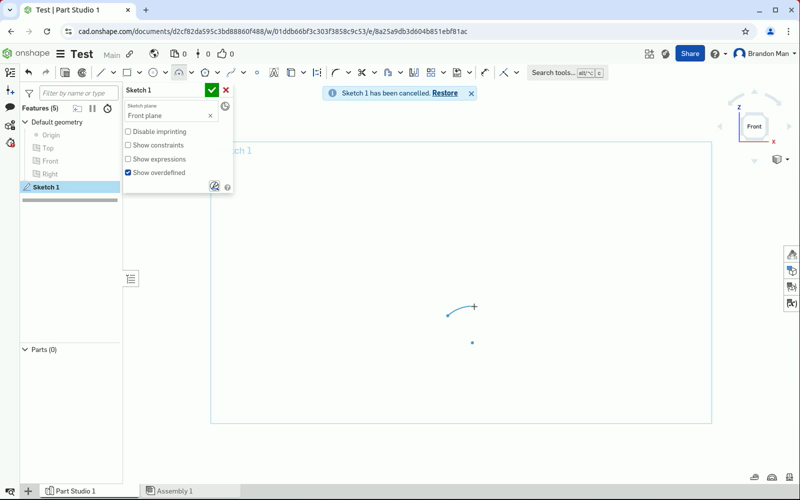
mouse_move(456, 297)
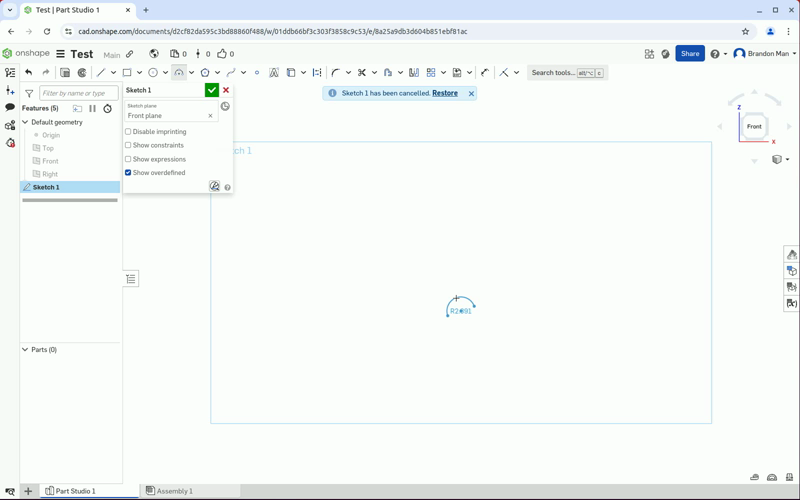
click(456, 297)
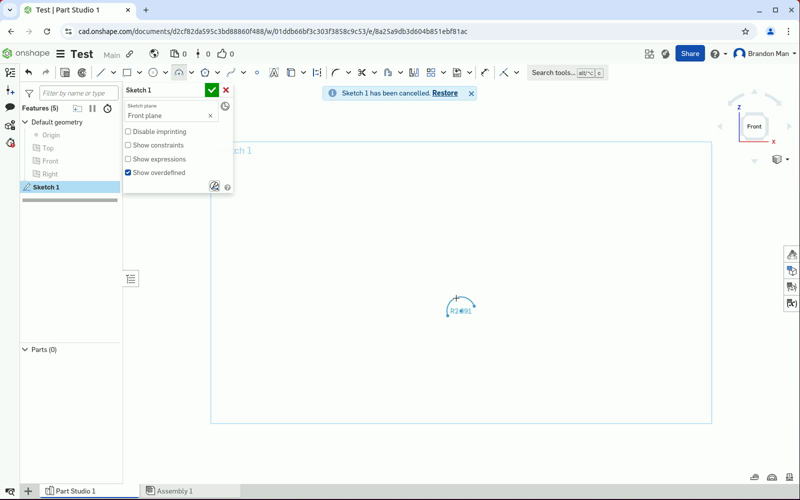
key_up(shift)
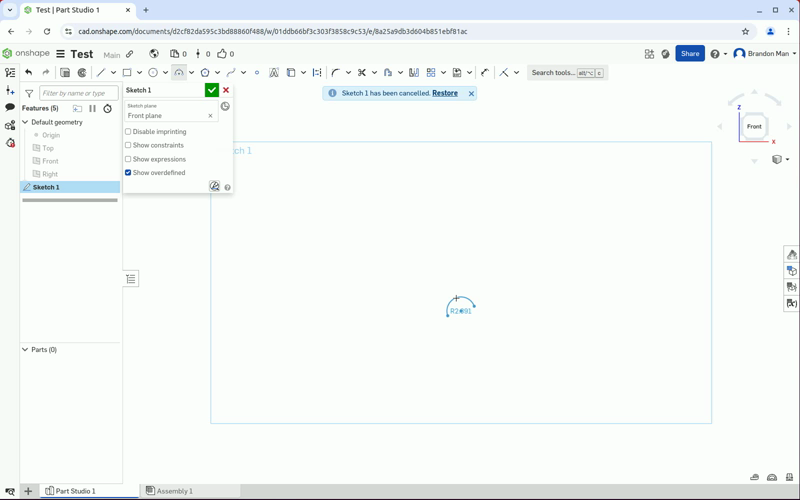
mouse_move(474, 306)
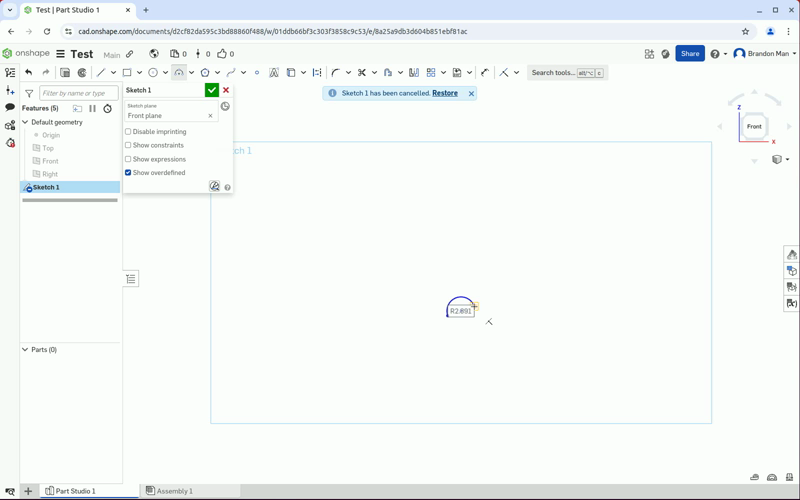
click(474, 306)
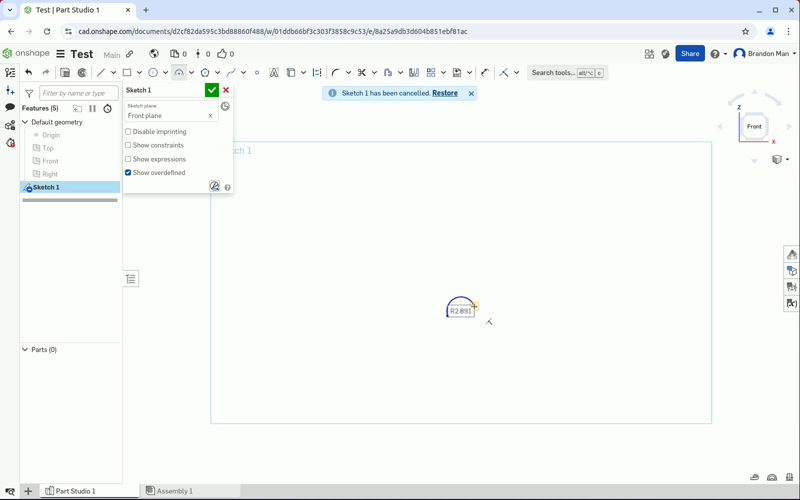
key_down(shift)
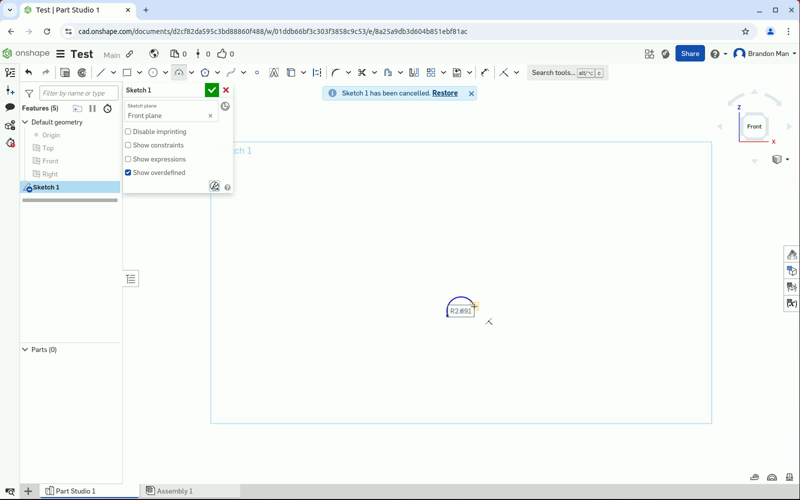
mouse_move(474, 259)
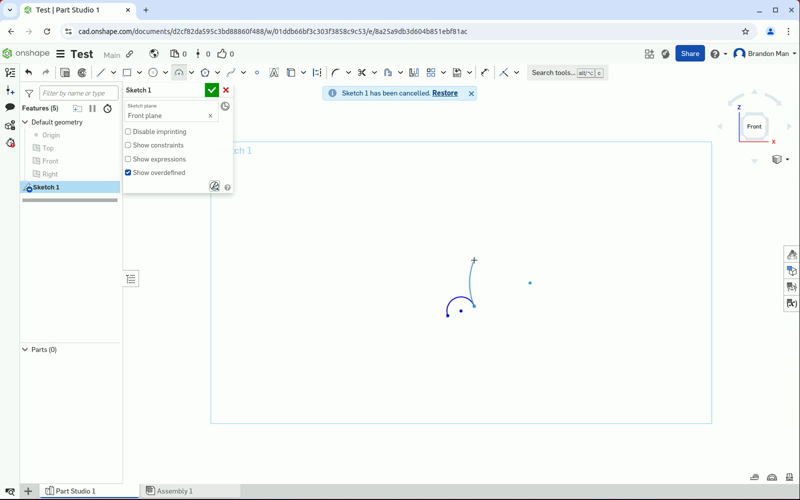
click(474, 259)
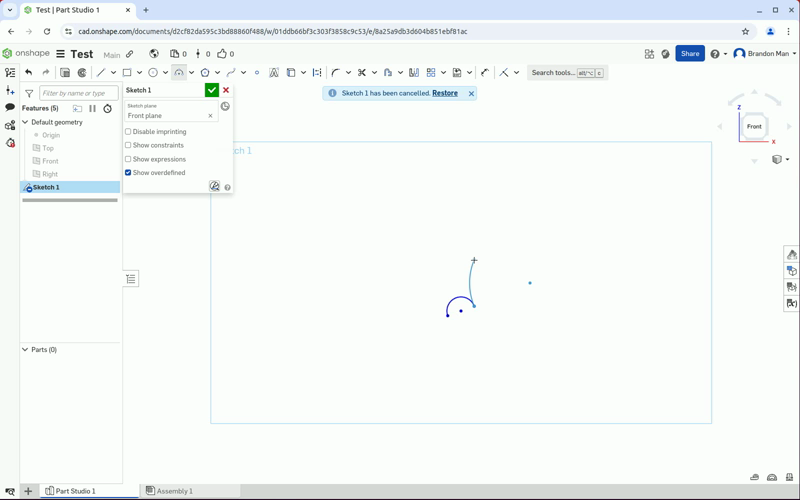
mouse_move(470, 282)
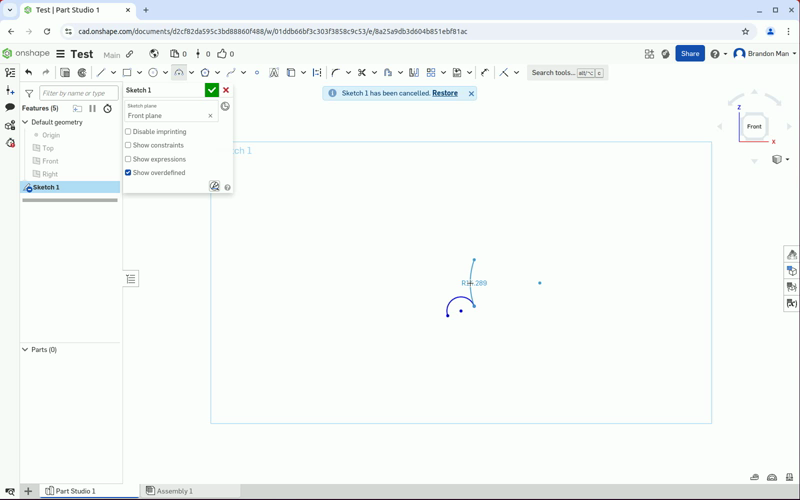
click(470, 282)
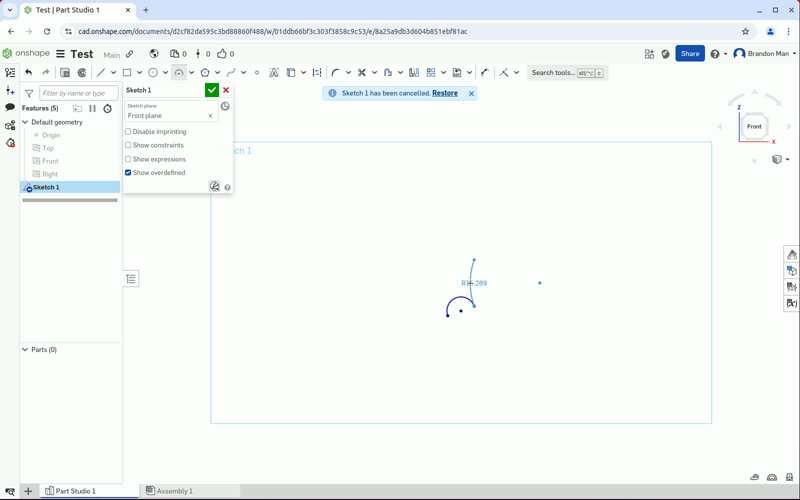
key_up(shift)
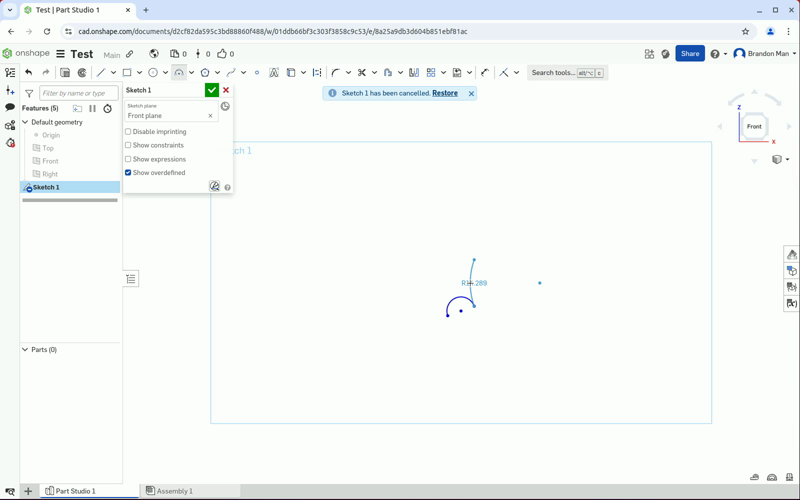
mouse_move(474, 259)
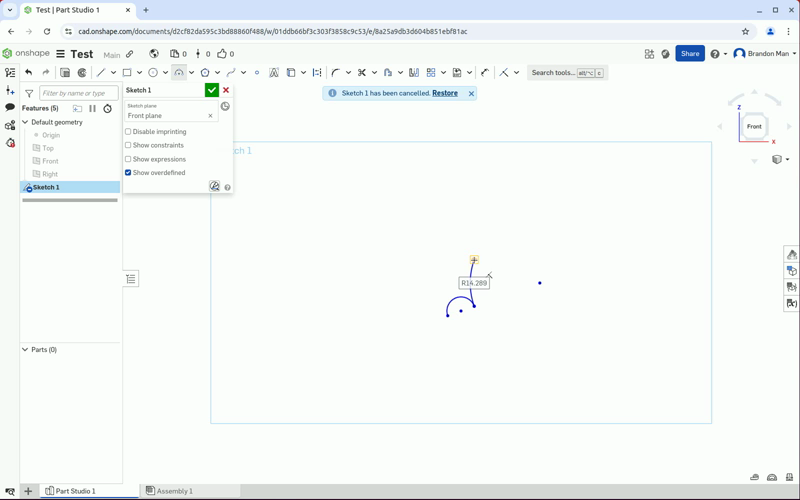
click(474, 259)
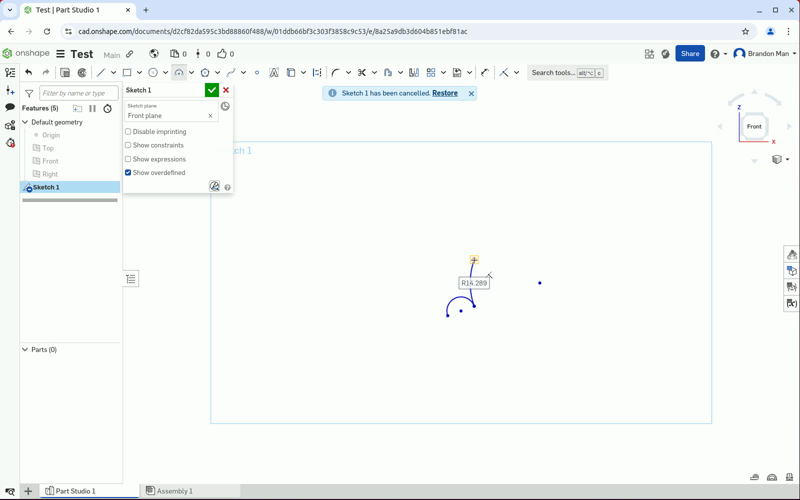
key_down(shift)
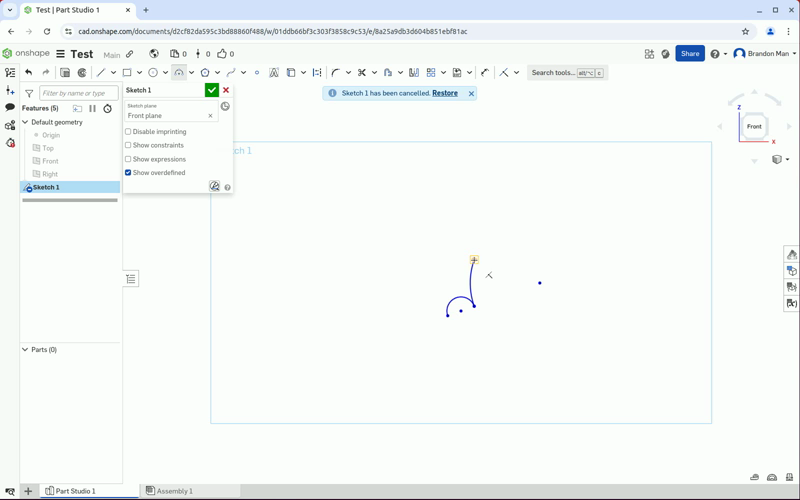
mouse_move(447, 249)
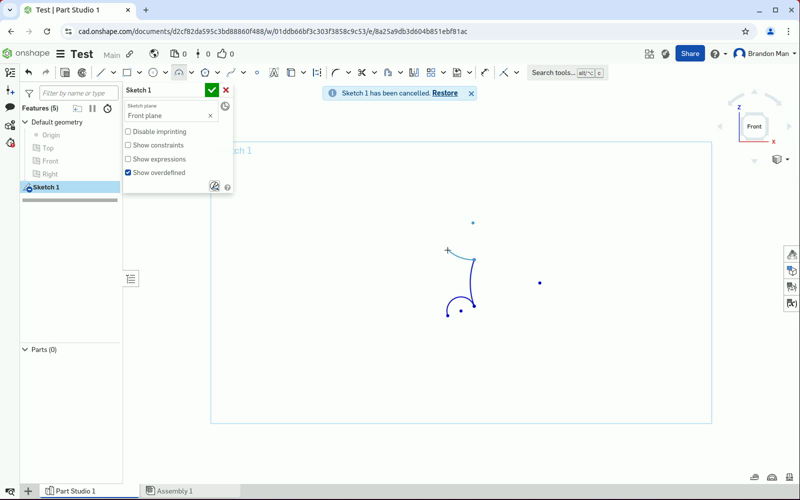
click(447, 249)
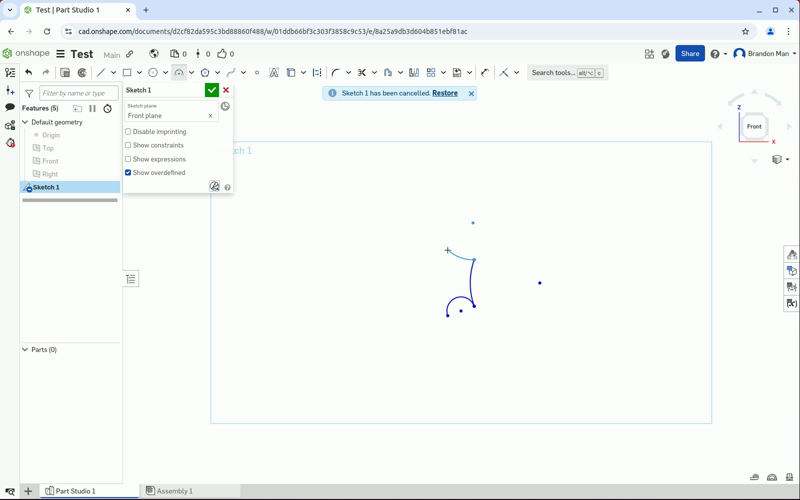
mouse_move(456, 267)
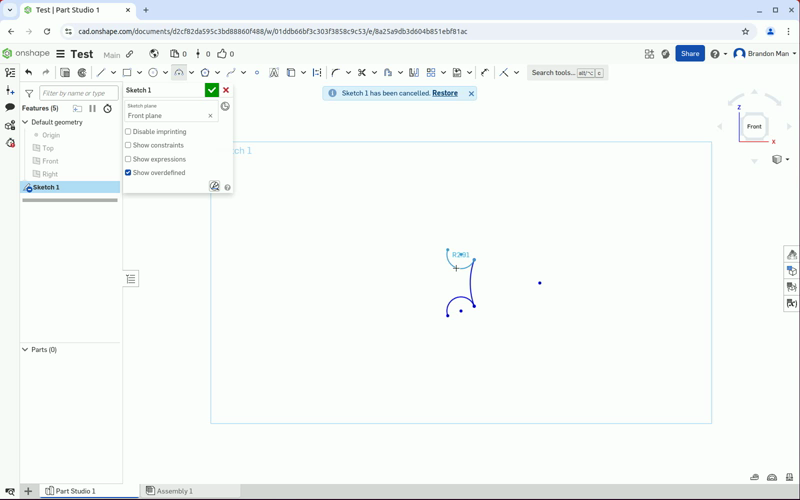
click(456, 267)
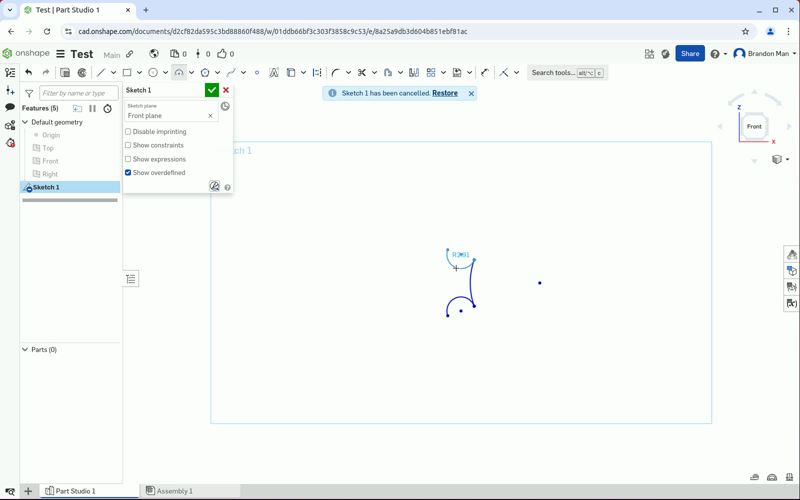
key_up(shift)
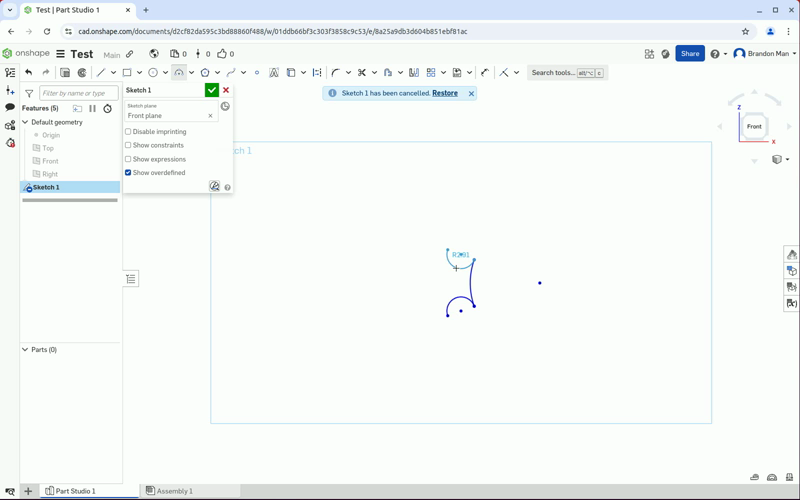
mouse_move(447, 249)
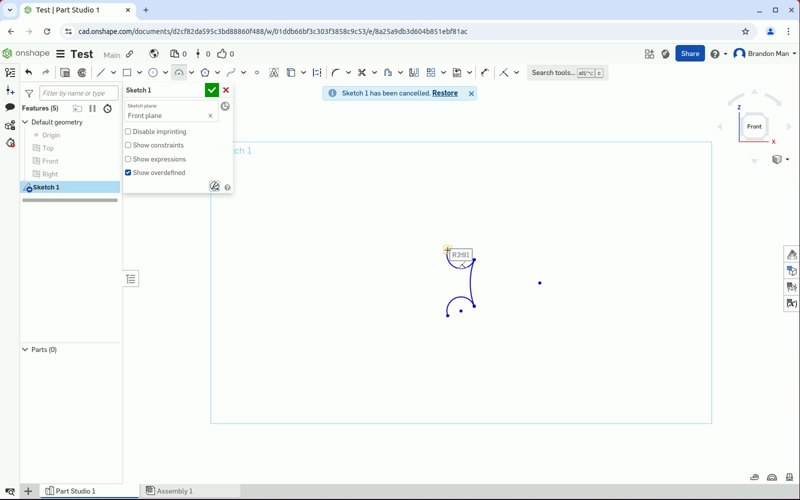
click(447, 249)
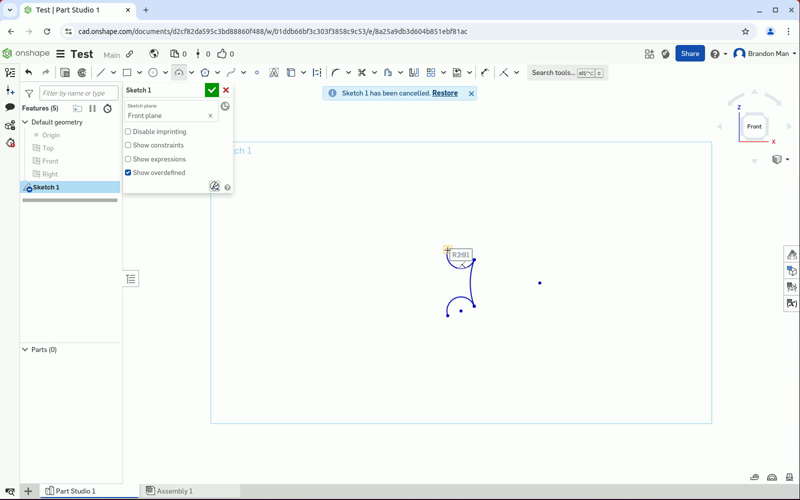
mouse_move(447, 315)
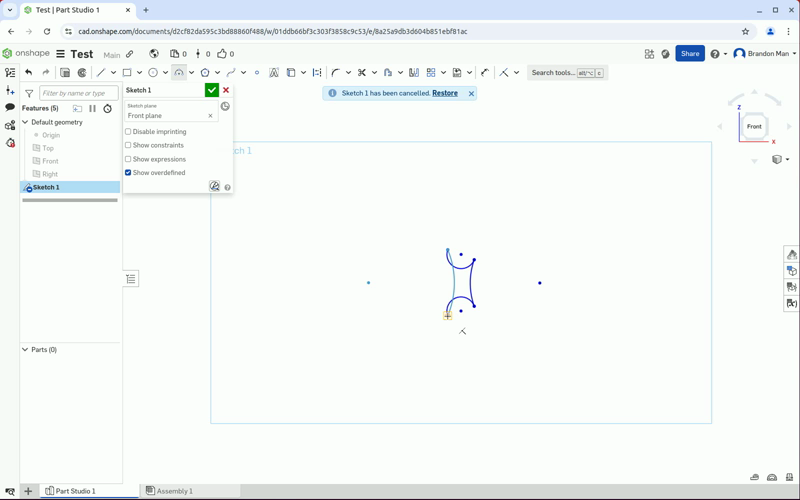
click(447, 315)
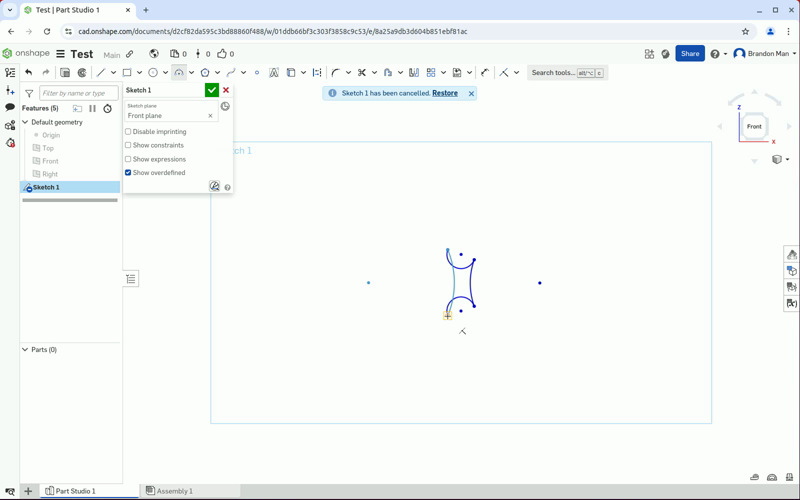
key_down(shift)
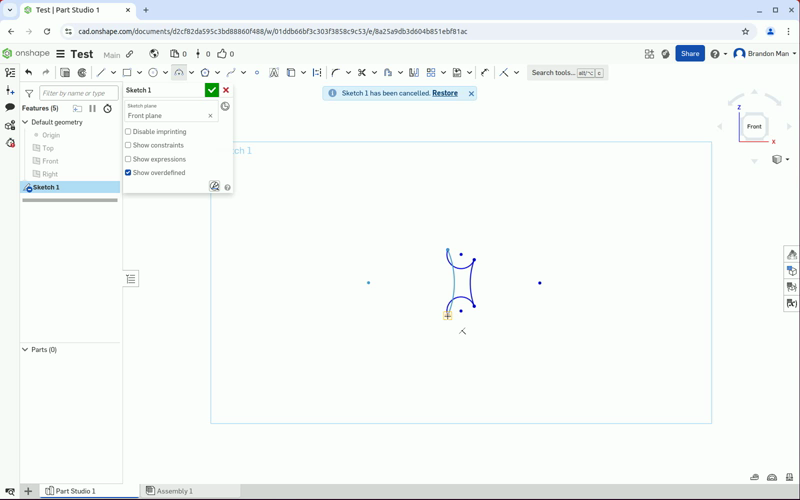
mouse_move(441, 282)
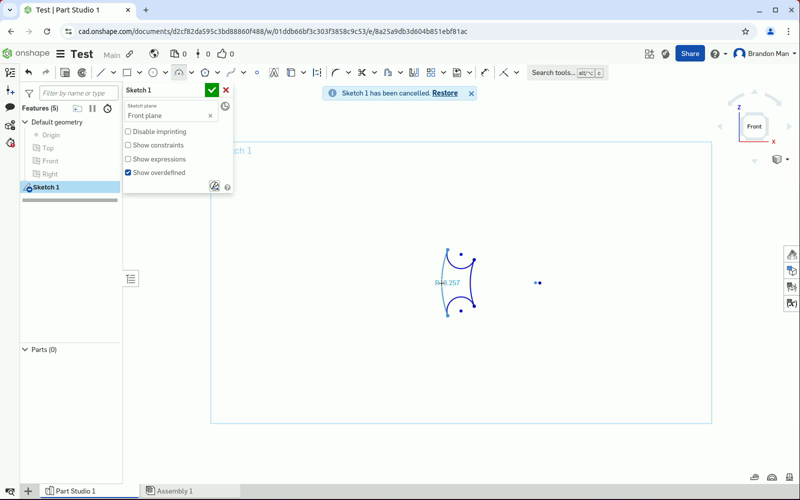
click(441, 282)
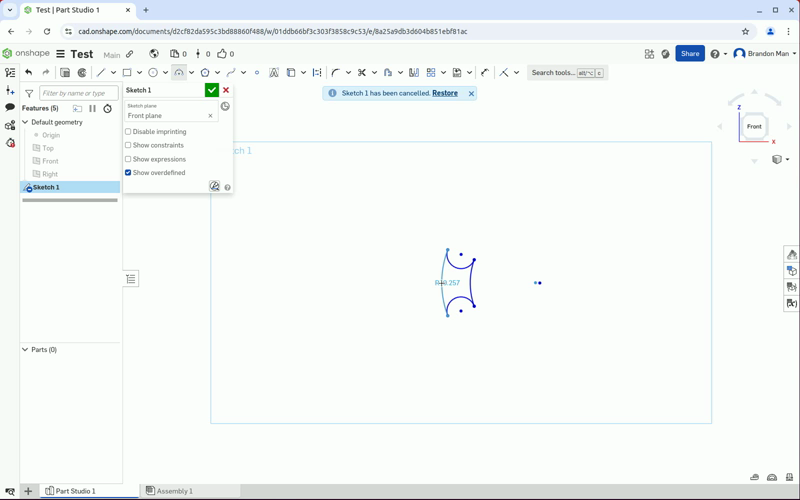
key_up(shift)
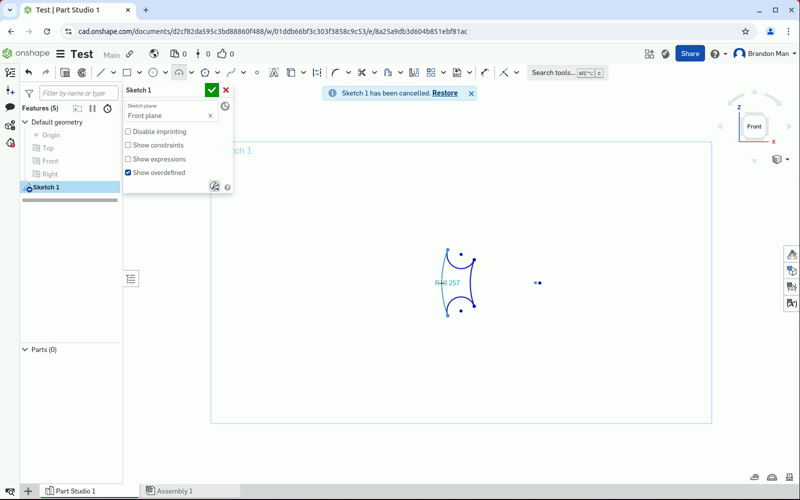
key(esc)
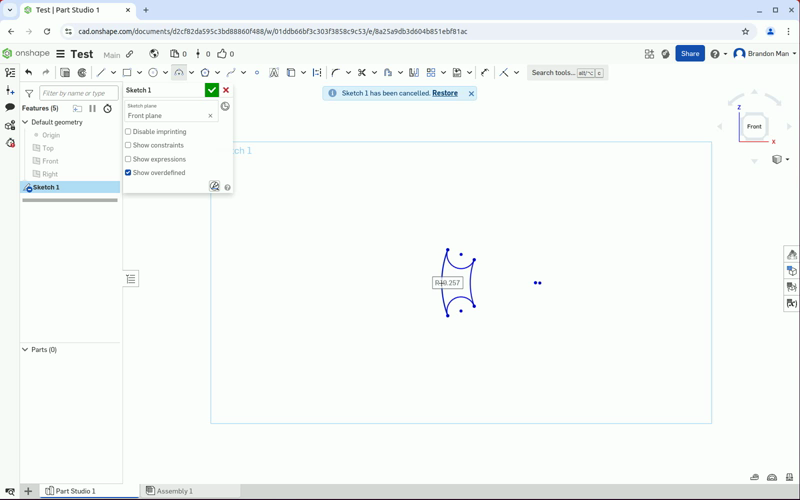
mouse_move(446, 306)
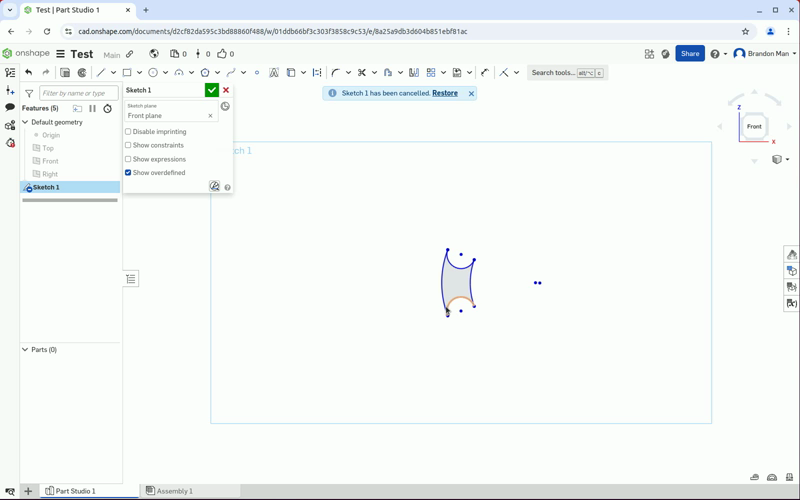
scroll(6)
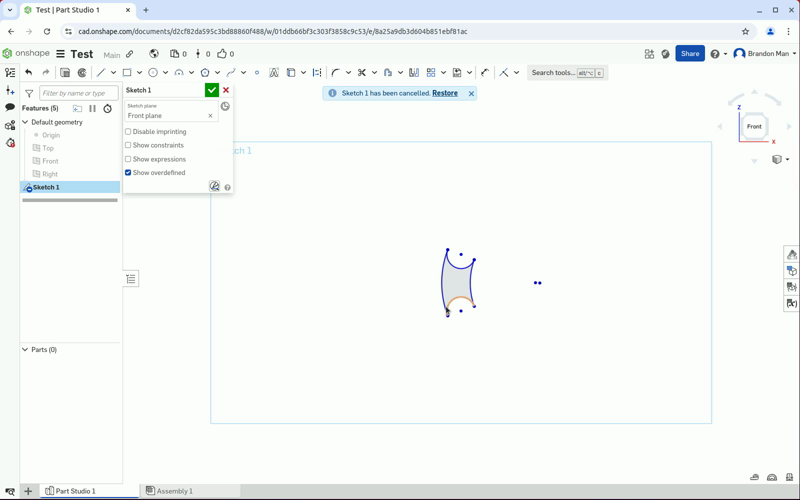
scroll(6)
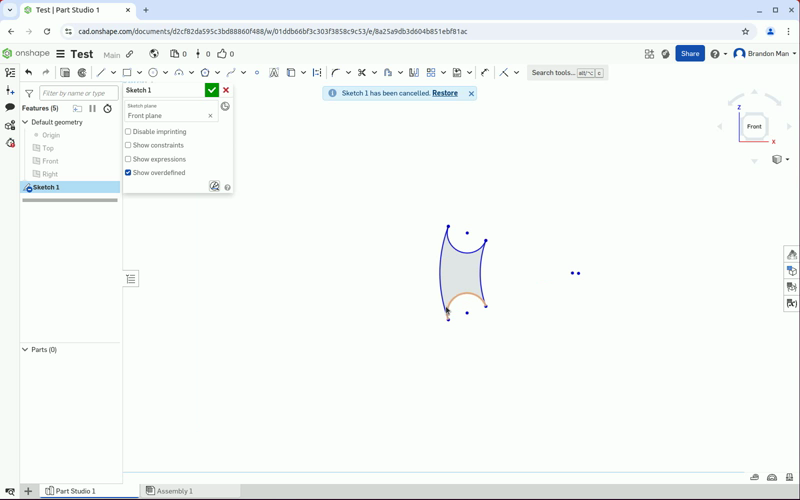
scroll(6)
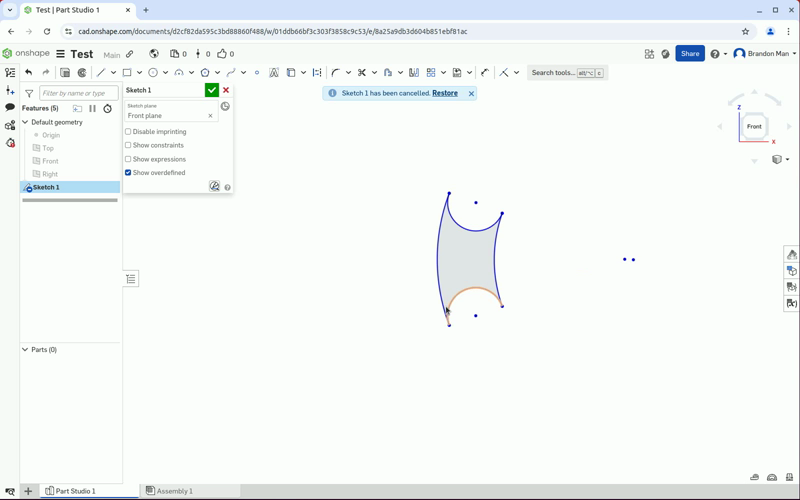
scroll(6)
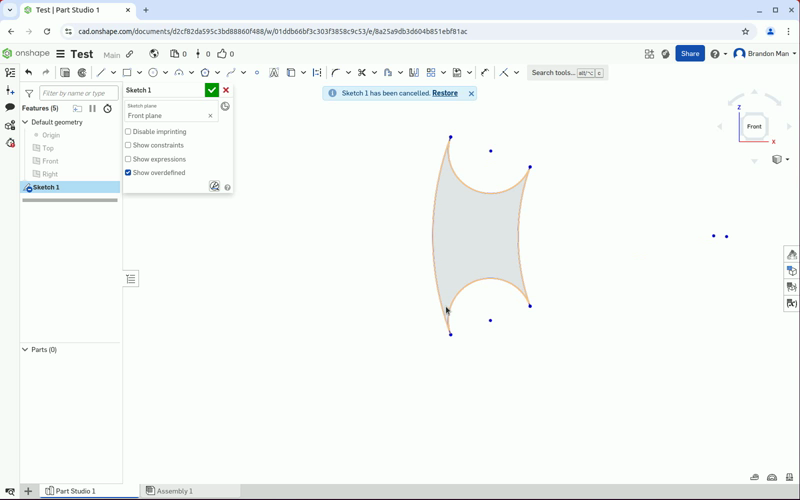
scroll(6)
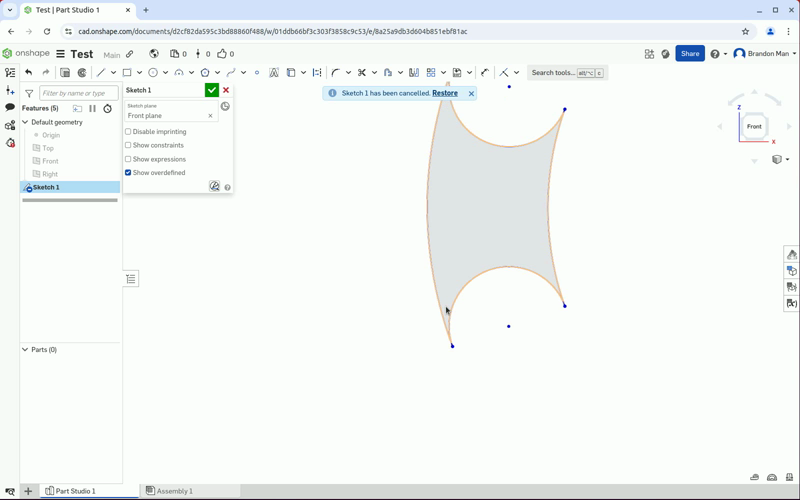
scroll(6)
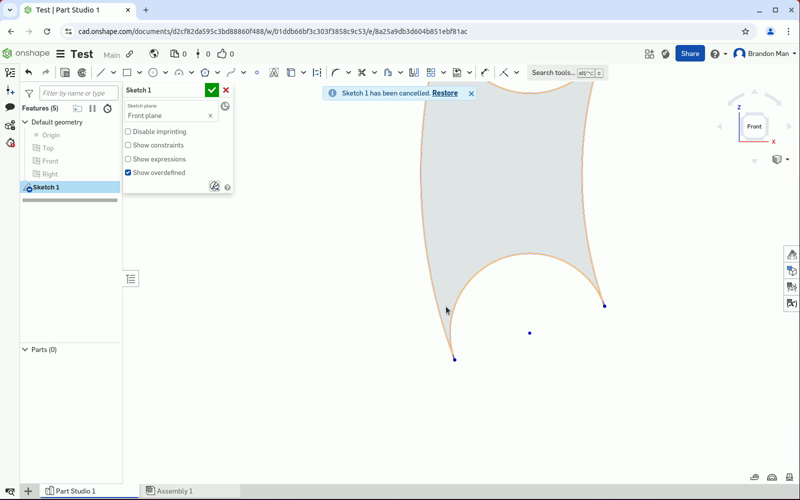
scroll(6)
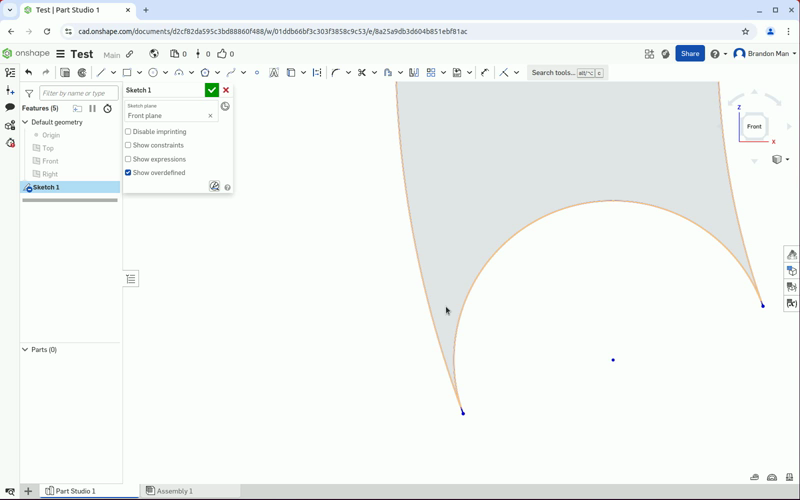
click(446, 306)
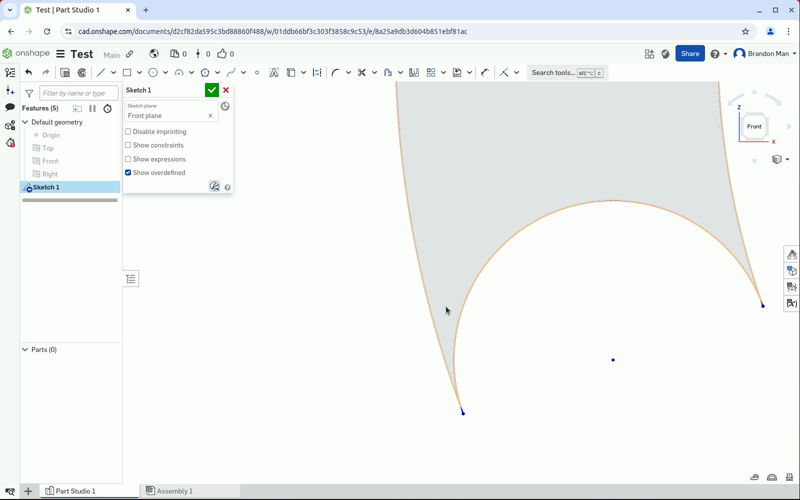
scroll(-6)
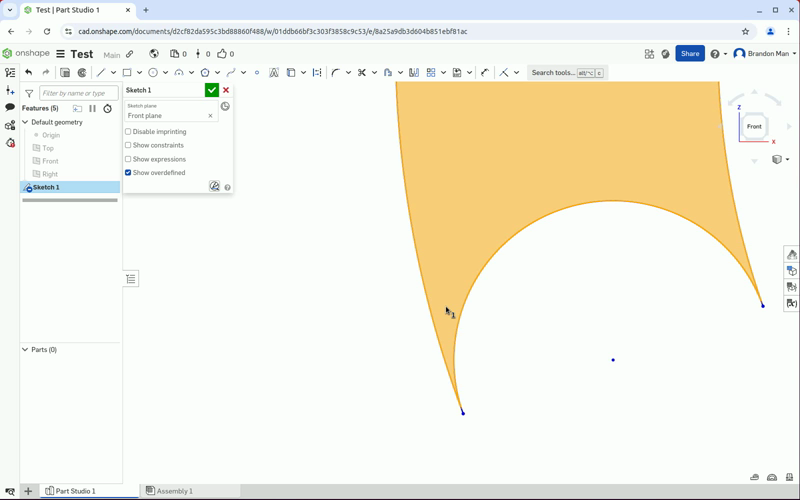
scroll(-6)
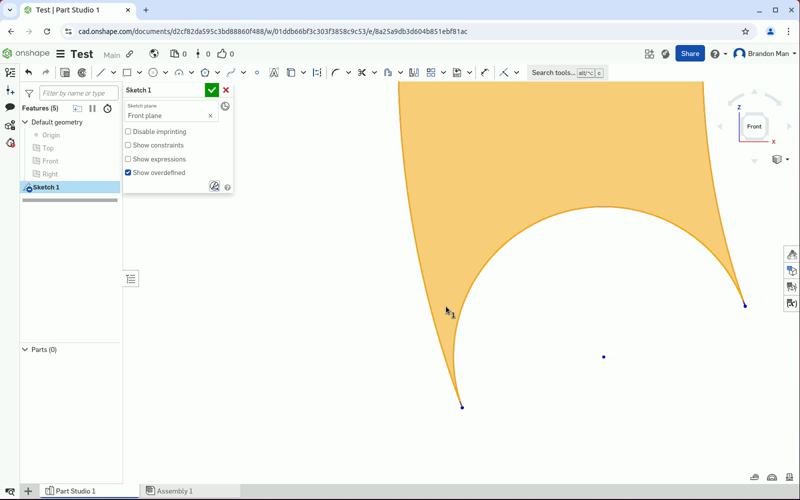
scroll(-6)
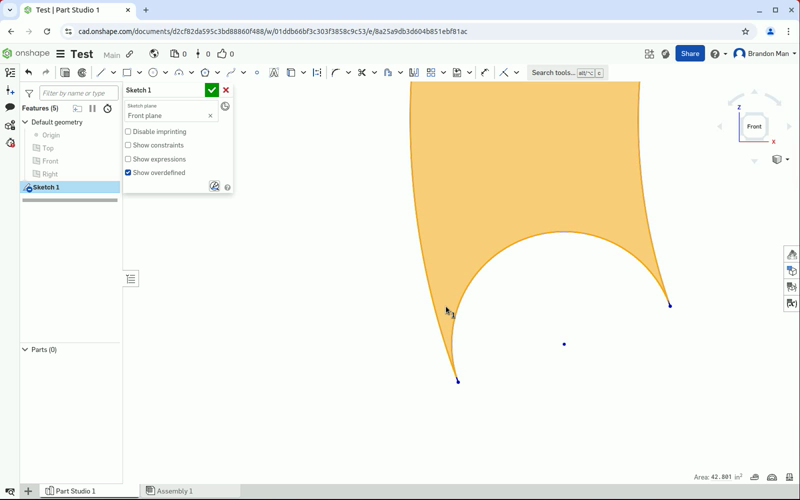
scroll(-6)
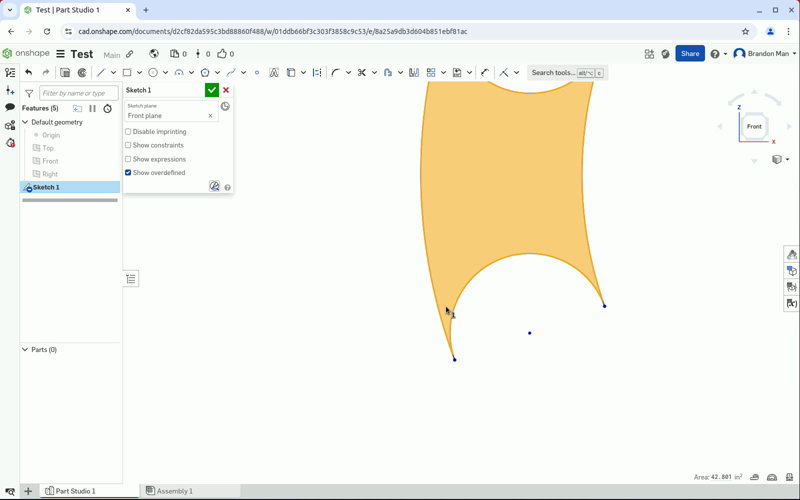
scroll(-6)
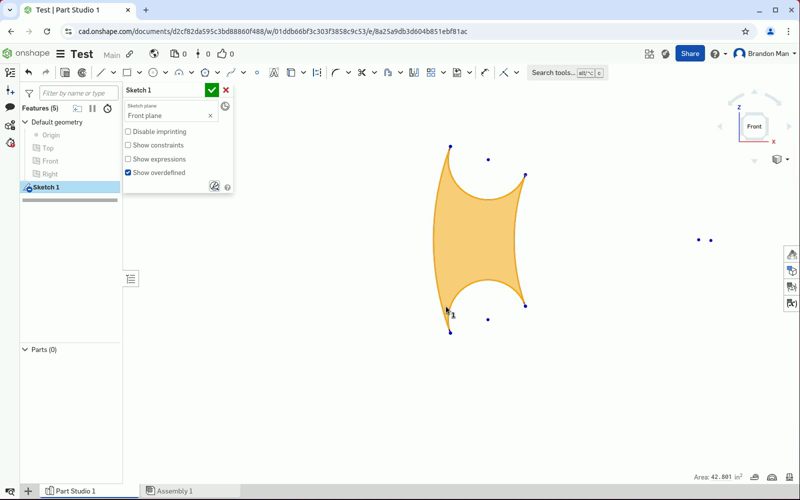
scroll(-6)
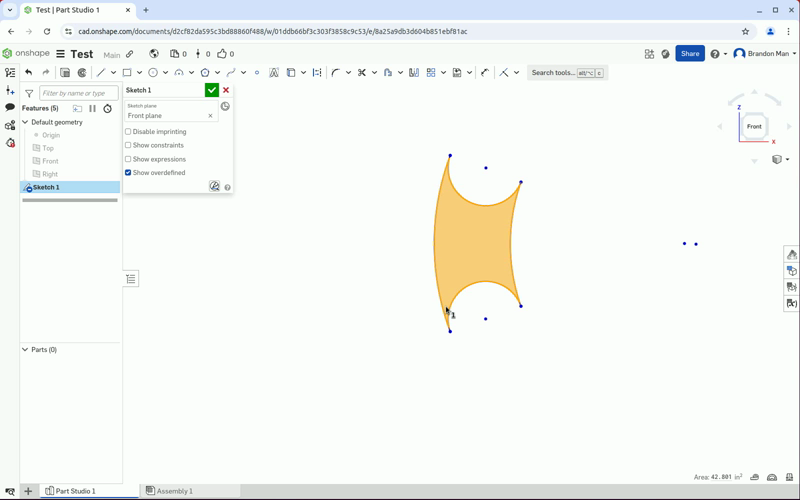
scroll(-6)
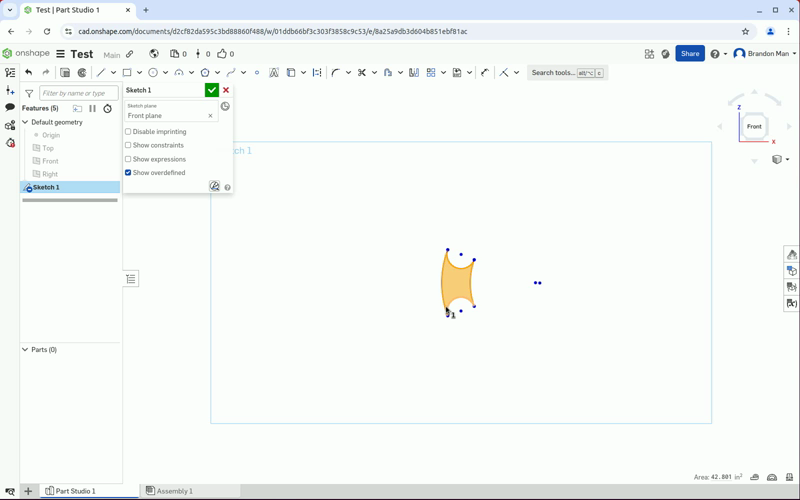
mouse_move(73, 352)
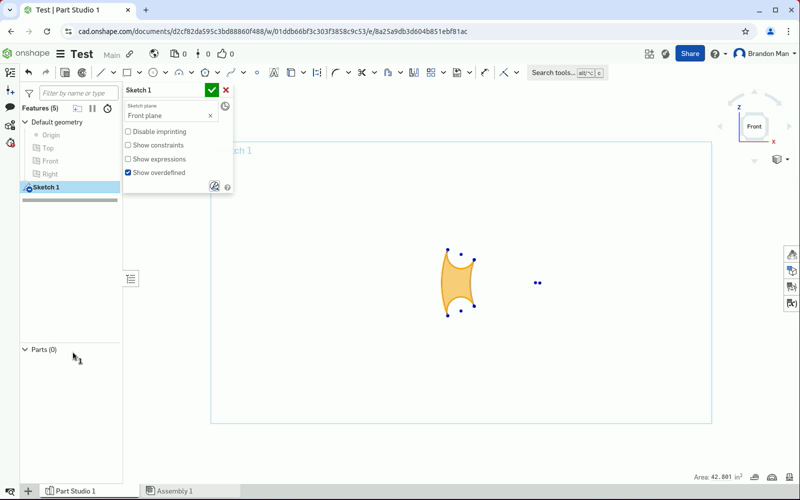
key(shift+y)
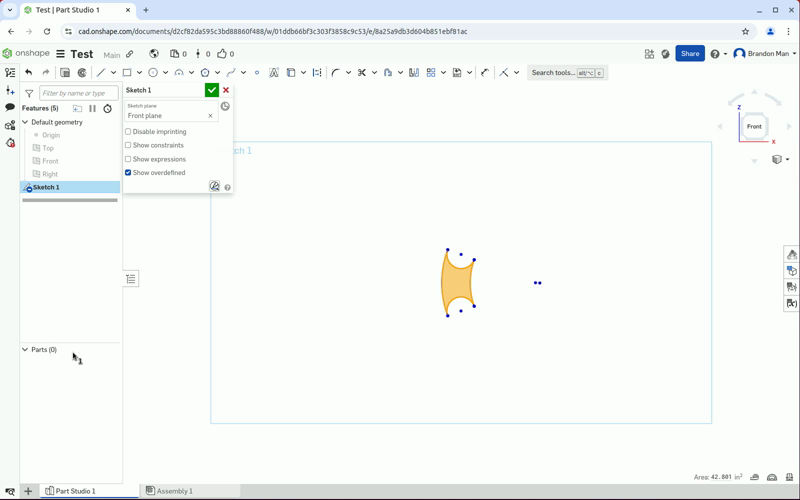
key(shift+e)
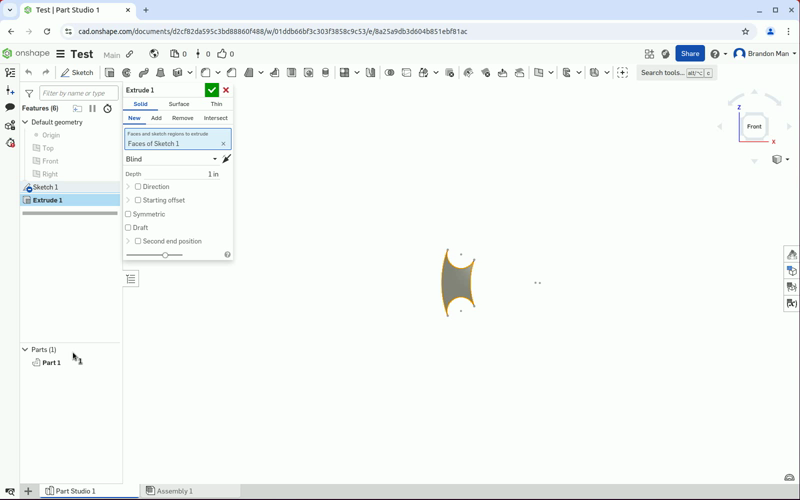
mouse_move(143, 106)
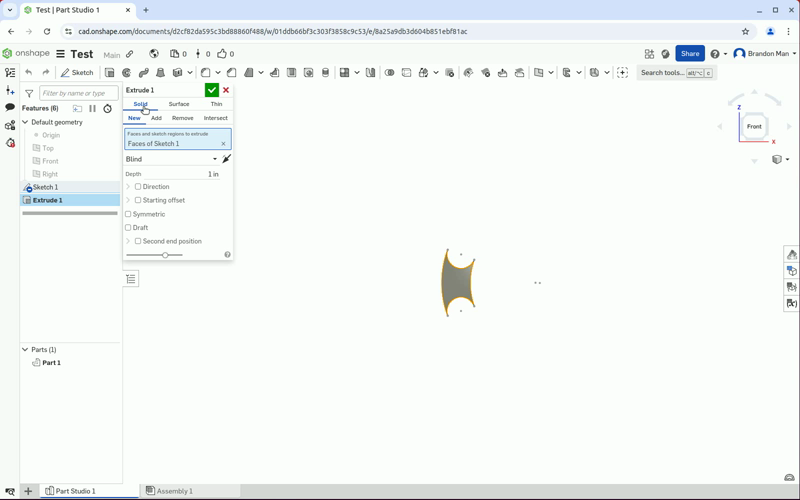
click(143, 106)
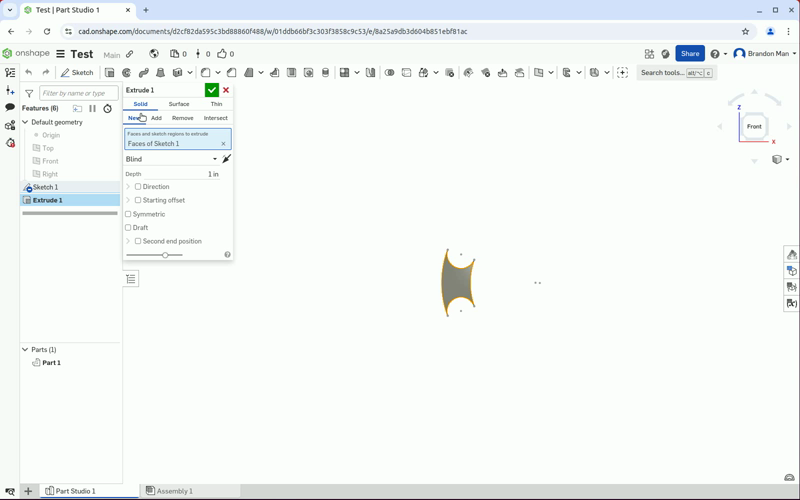
mouse_move(137, 120)
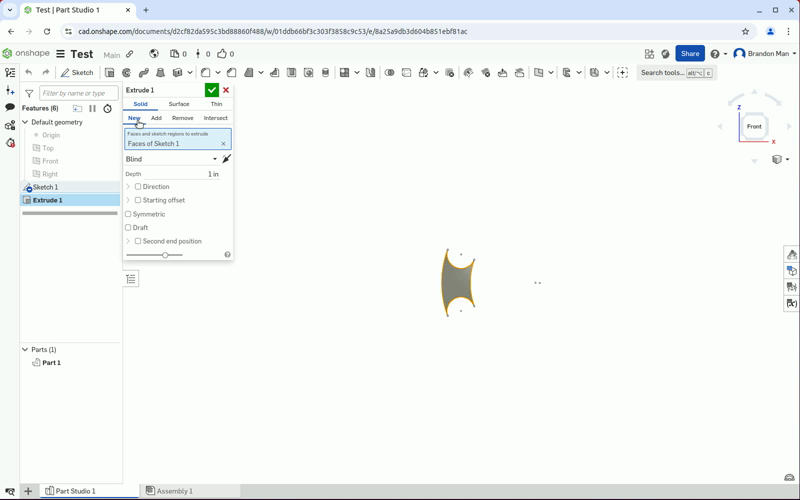
click(137, 120)
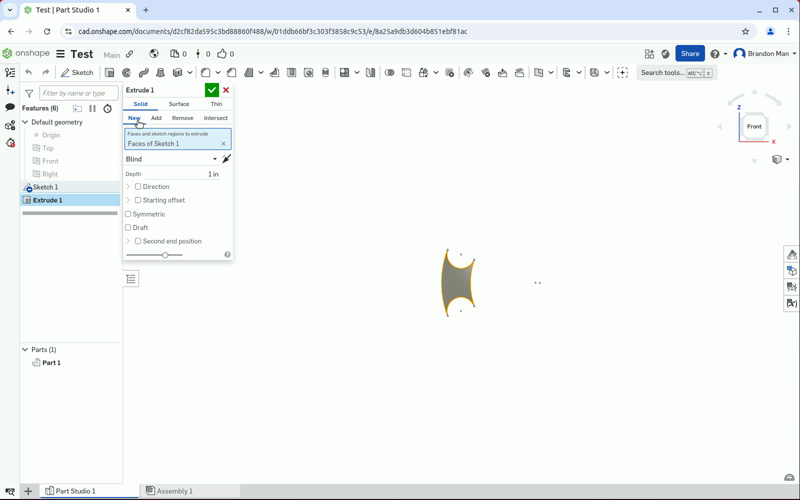
key(tab, 4)
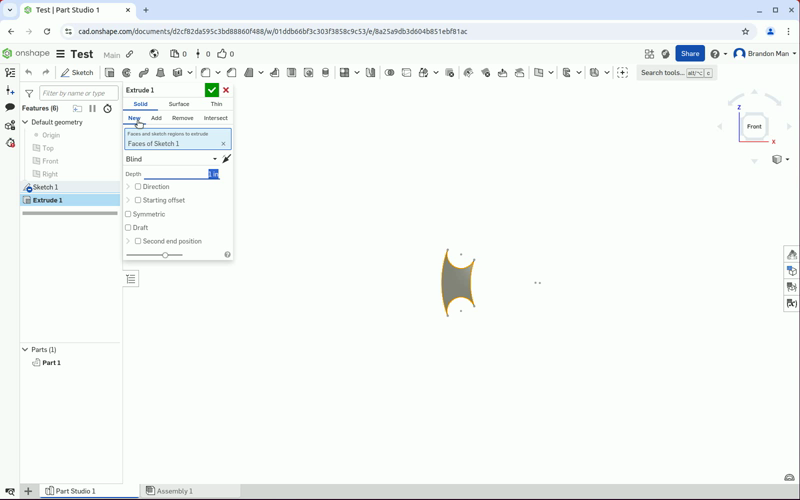
text(9.628)
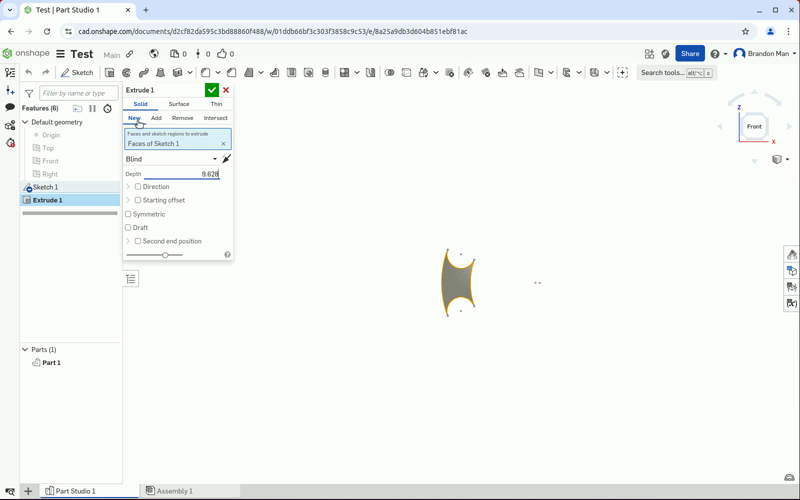
key(tab, 3)
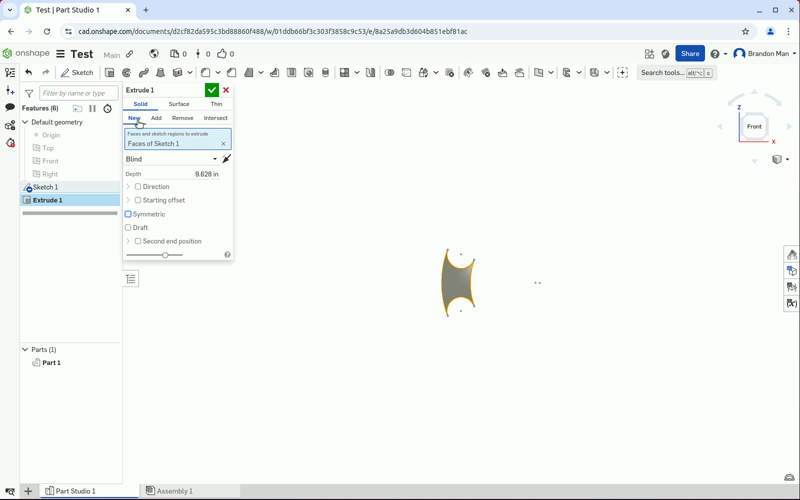
key(space)
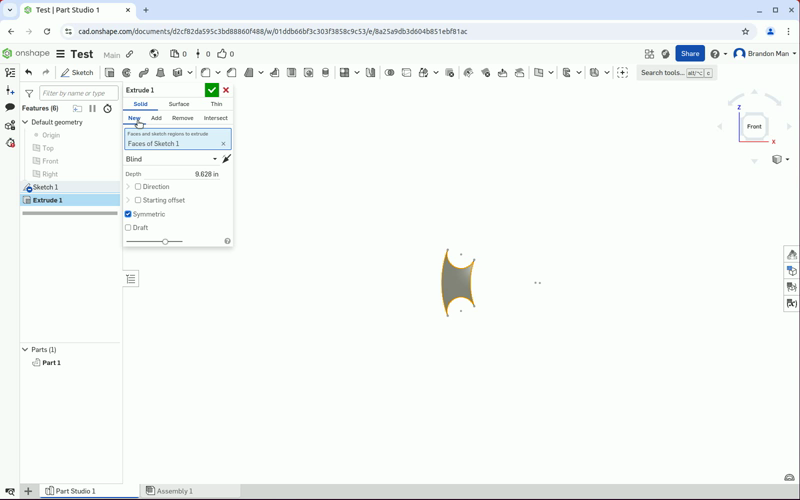
key(enter)
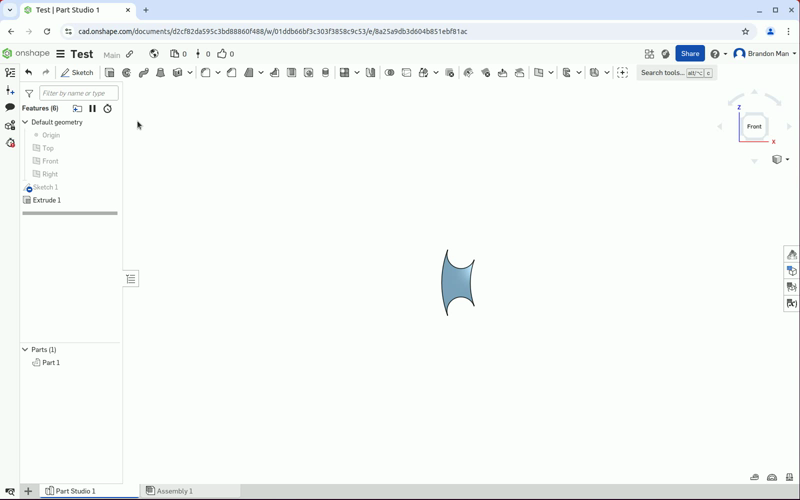
key(shift+h)
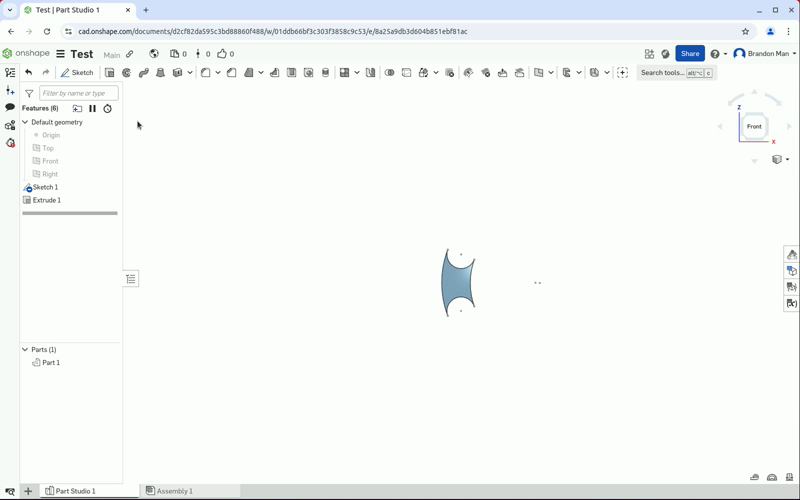
key(shift+h)
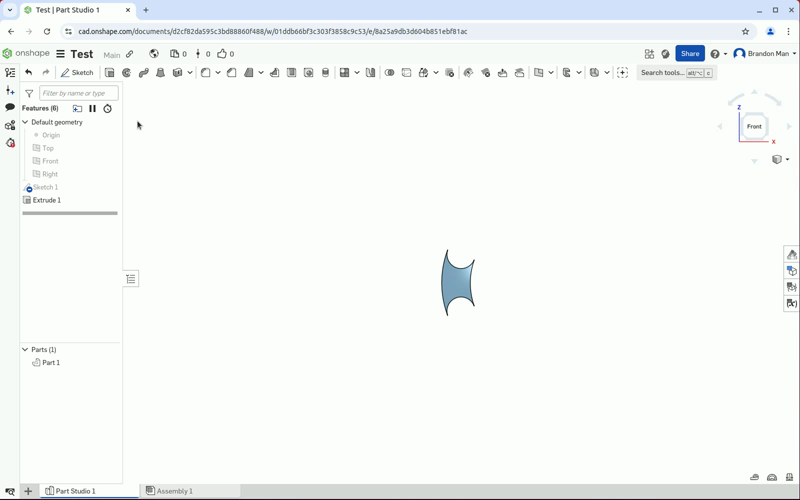
mouse_move(73, 189)
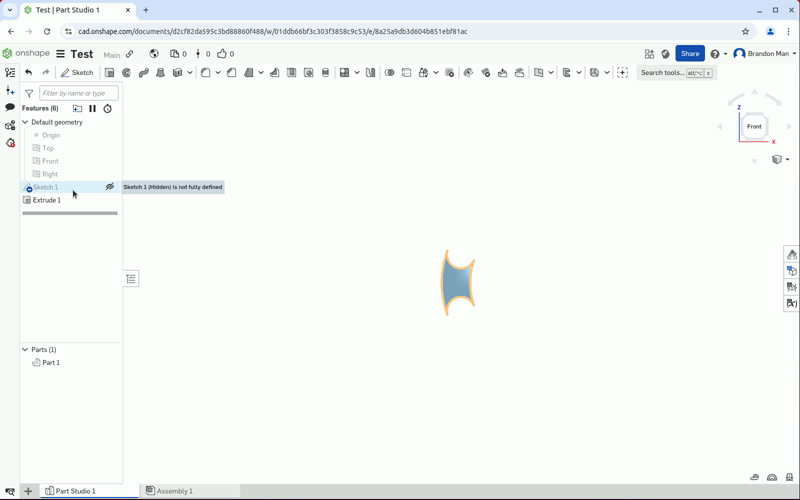
click(73, 189)
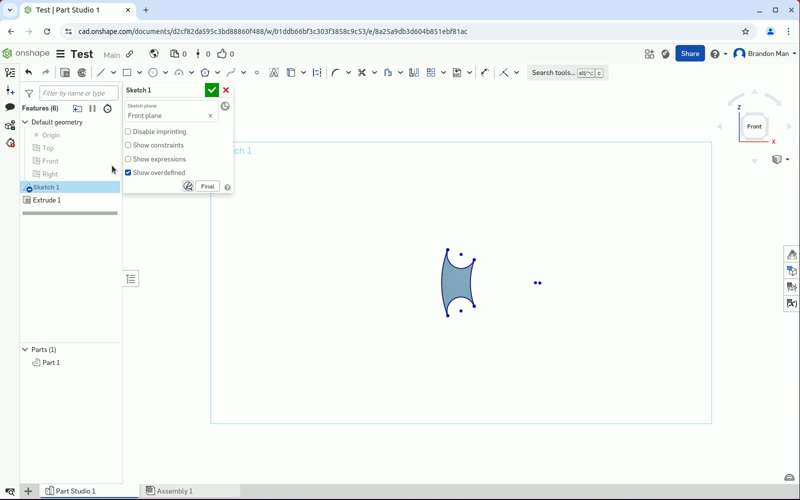
mouse_move(229, 92)
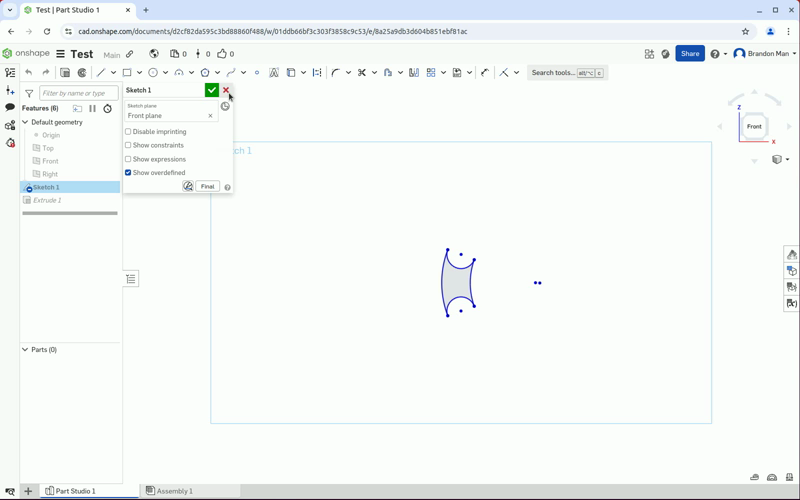
click(229, 92)
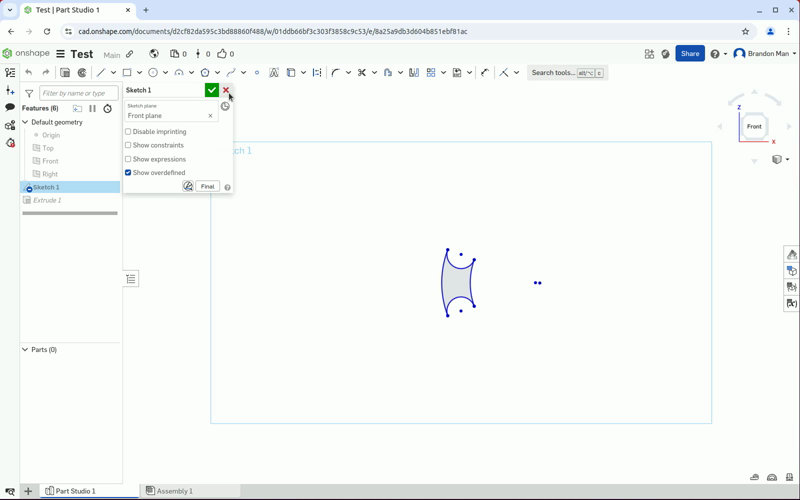
key(shift+s)
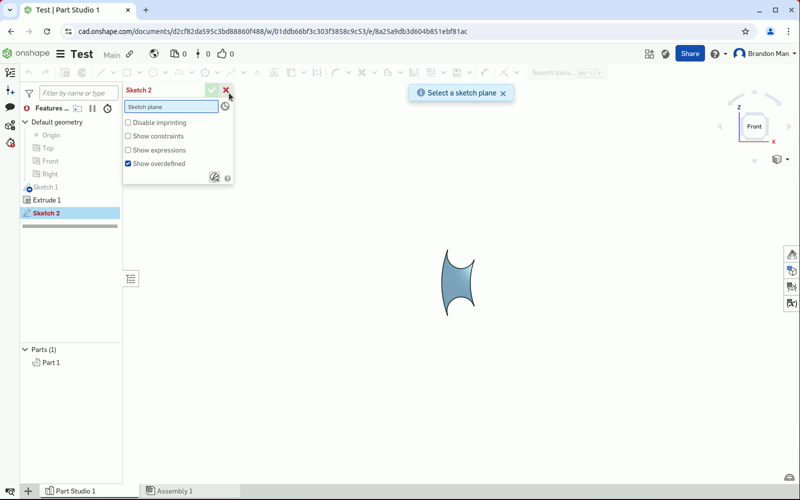
mouse_move(73, 163)
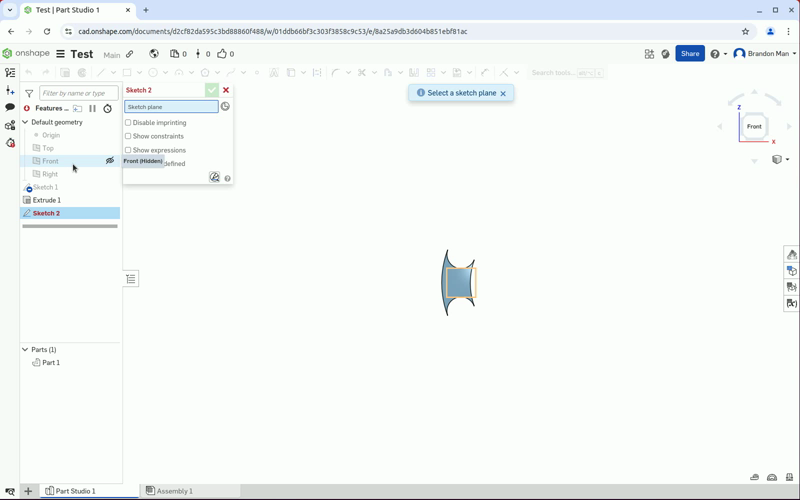
click(73, 163)
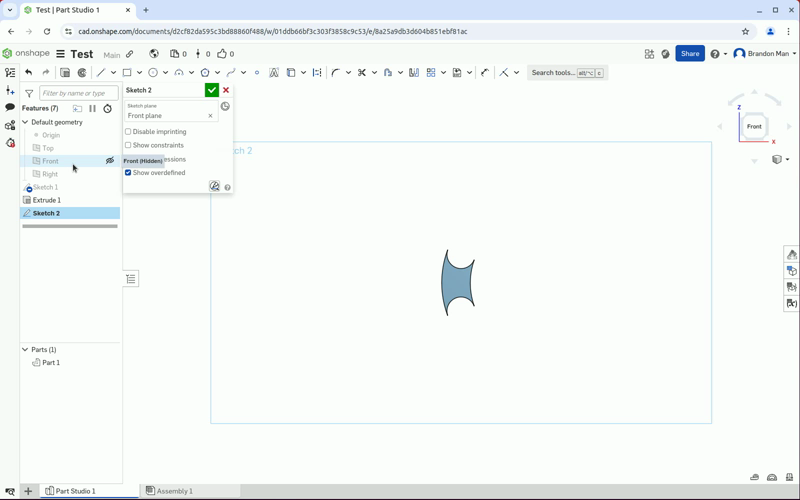
mouse_move(73, 352)
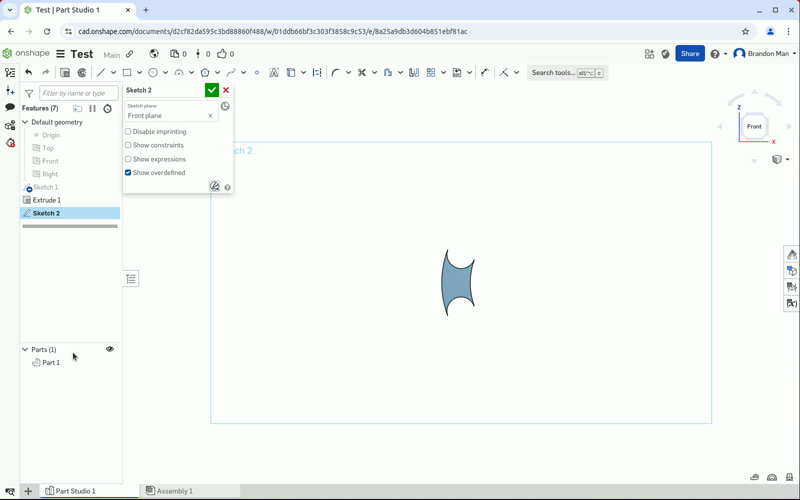
key(y)
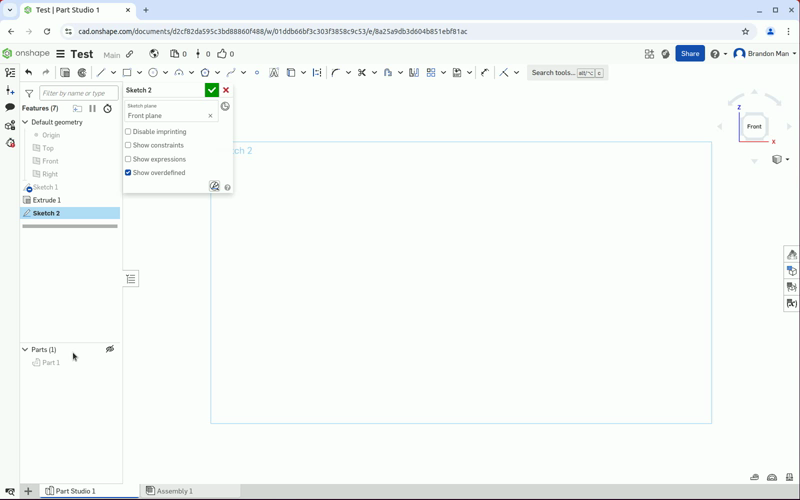
key(c)
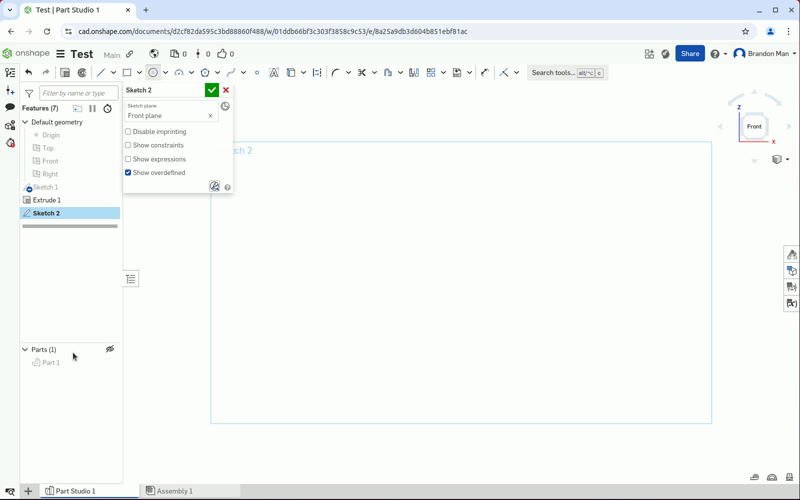
key_down(shift)
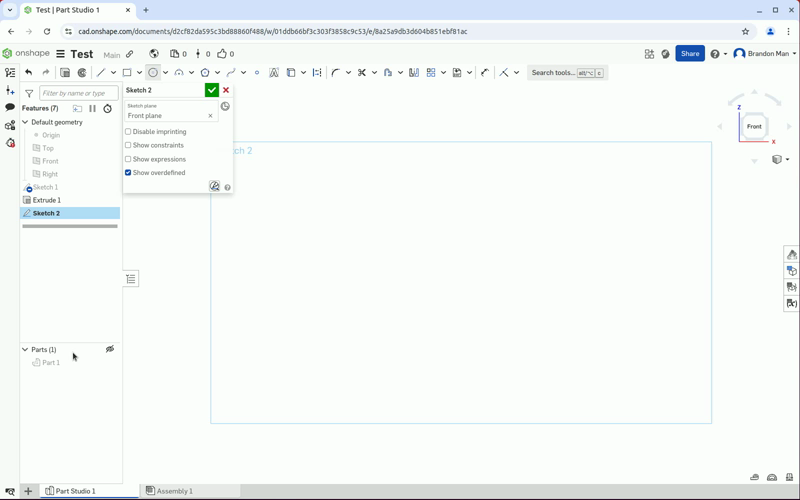
mouse_move(461, 254)
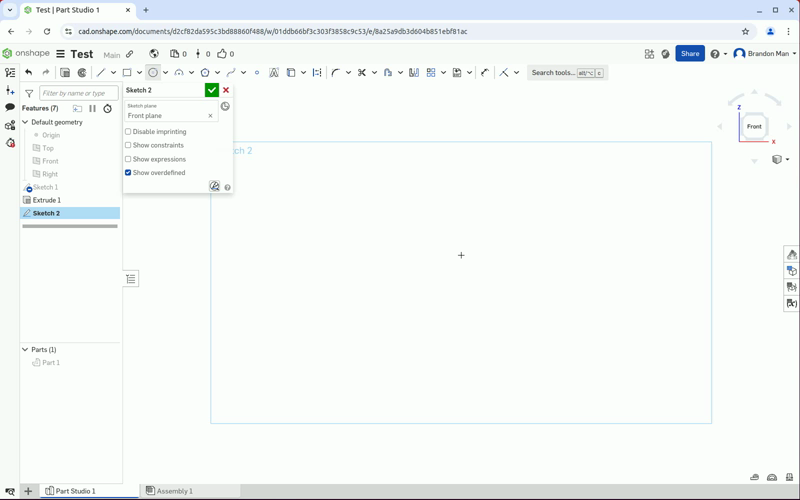
click(461, 254)
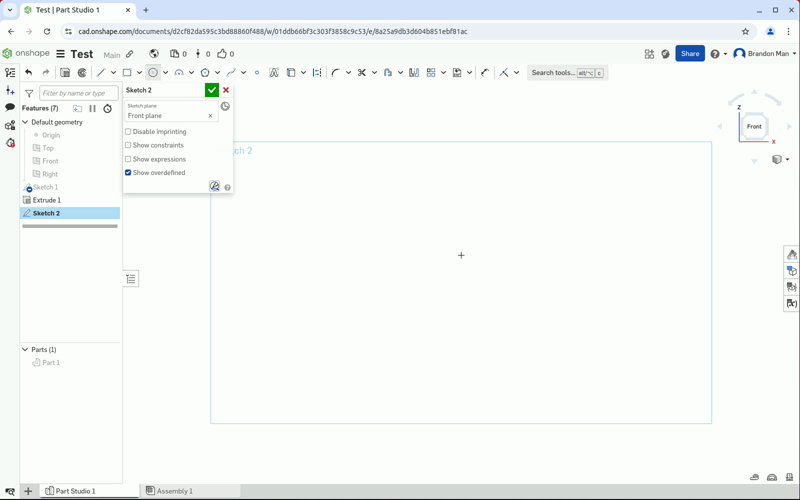
key_up(shift)
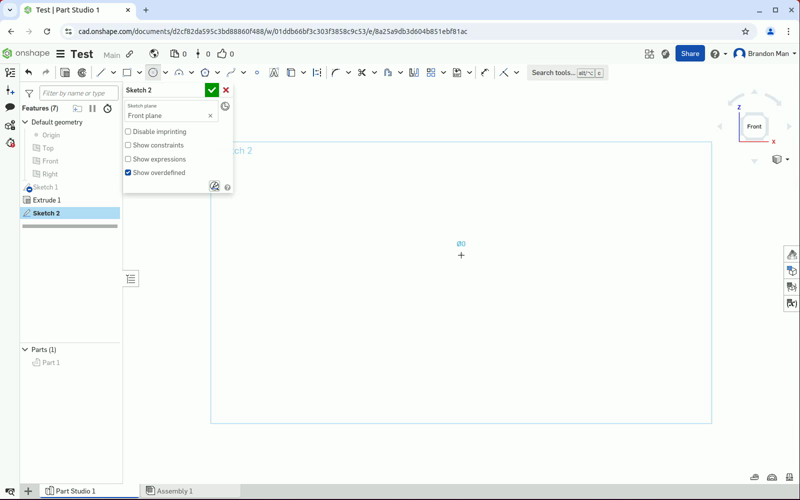
mouse_move(476, 254)
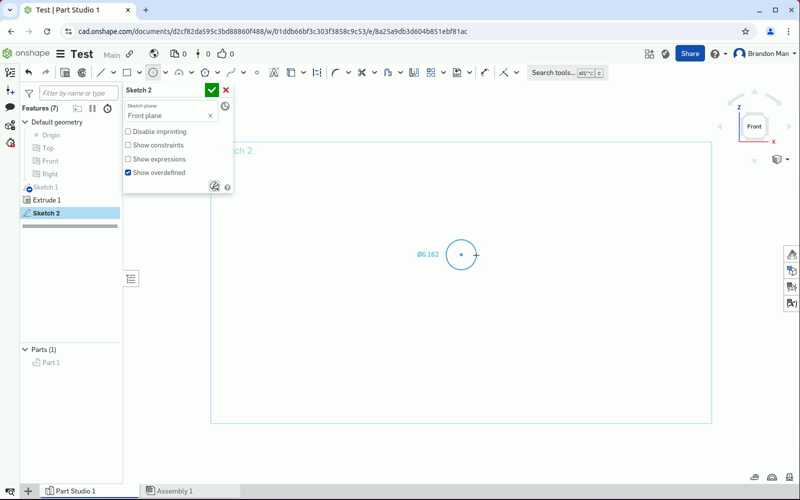
click(476, 254)
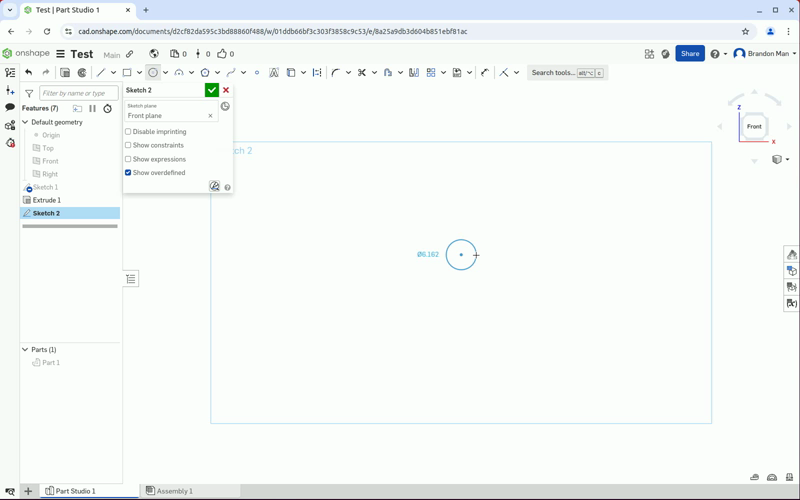
key(esc)
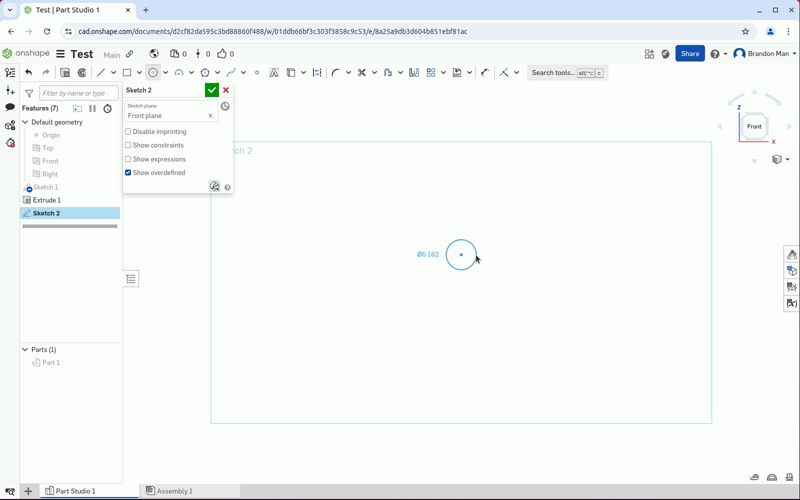
key(c)
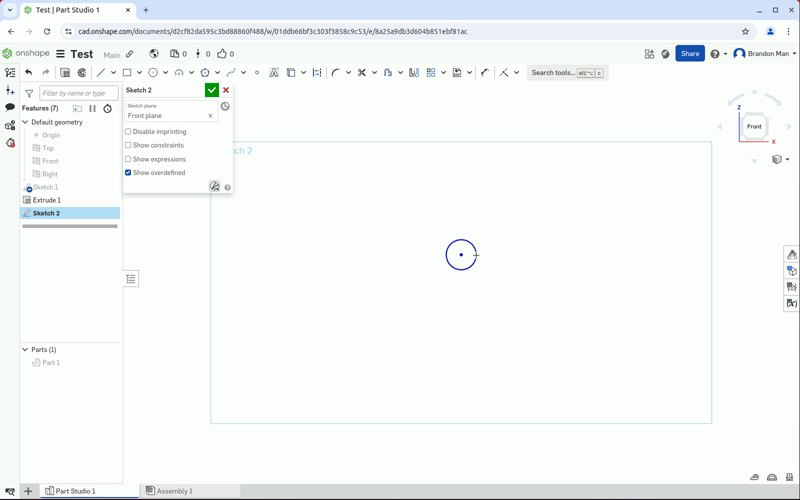
key_down(shift)
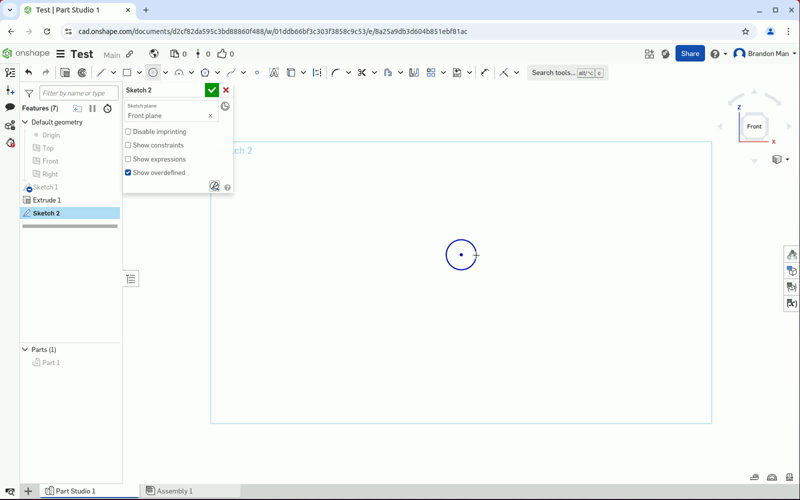
mouse_move(461, 254)
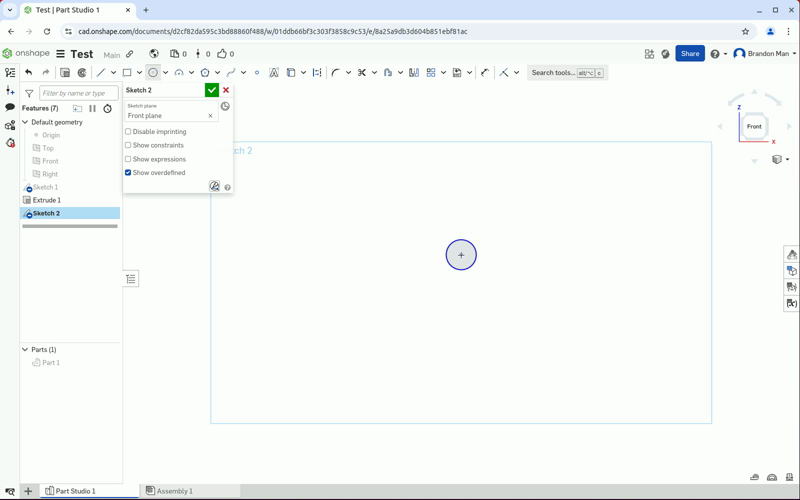
click(461, 254)
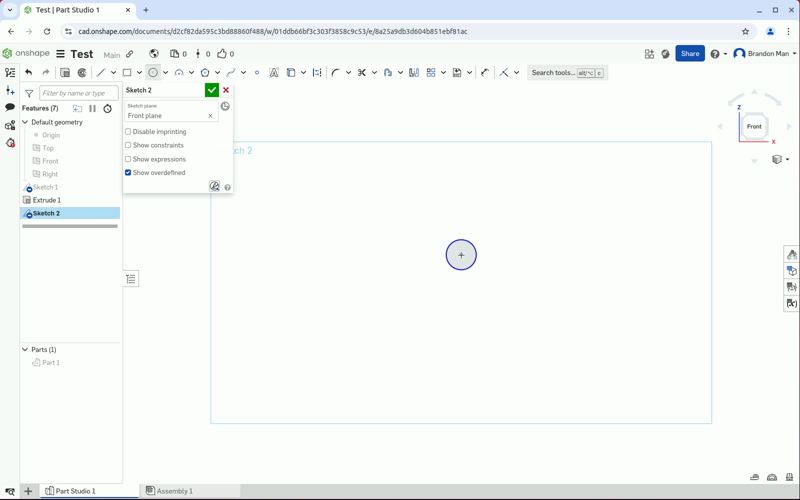
key_up(shift)
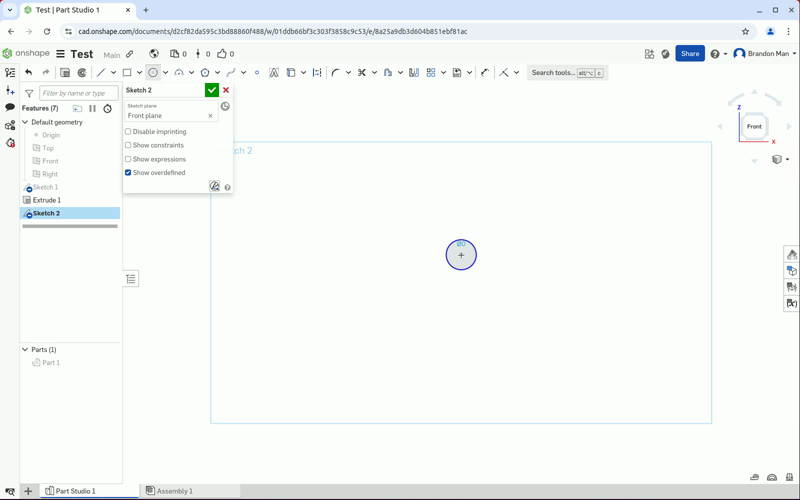
mouse_move(471, 254)
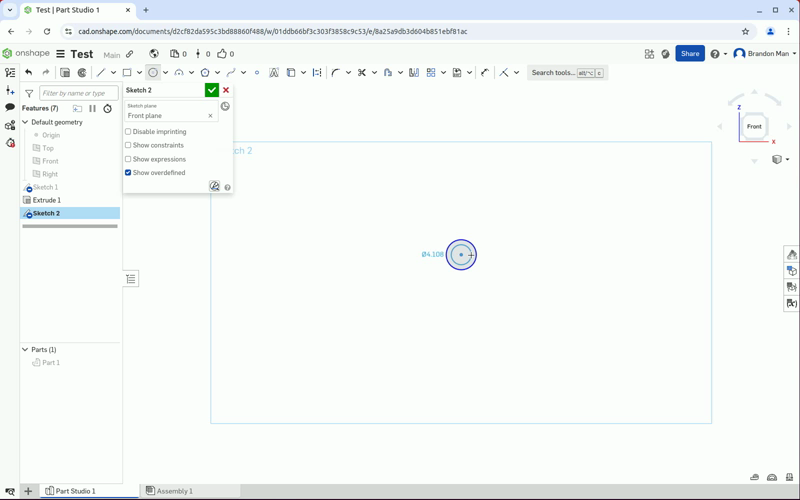
click(471, 254)
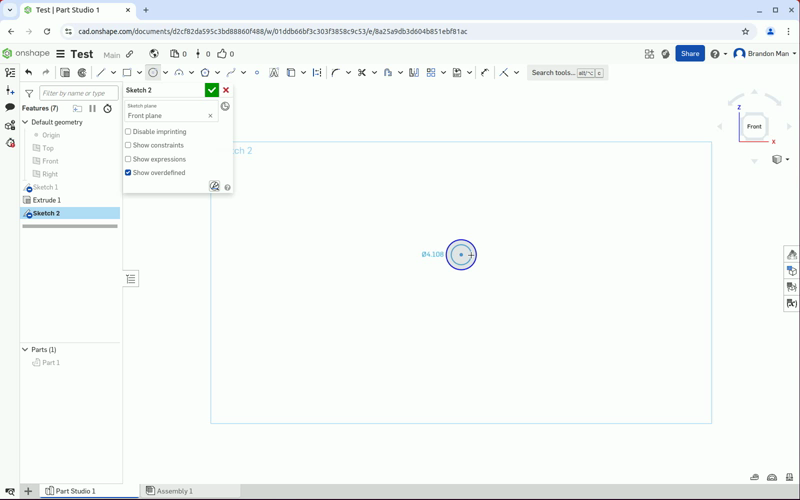
key(esc)
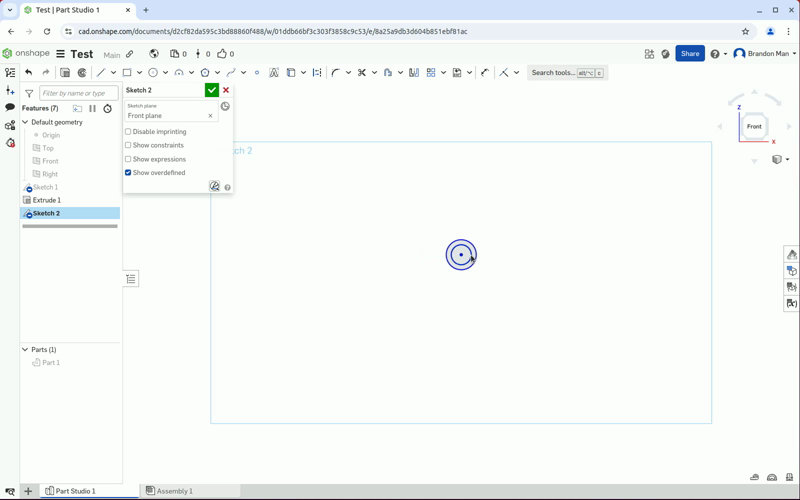
mouse_move(468, 245)
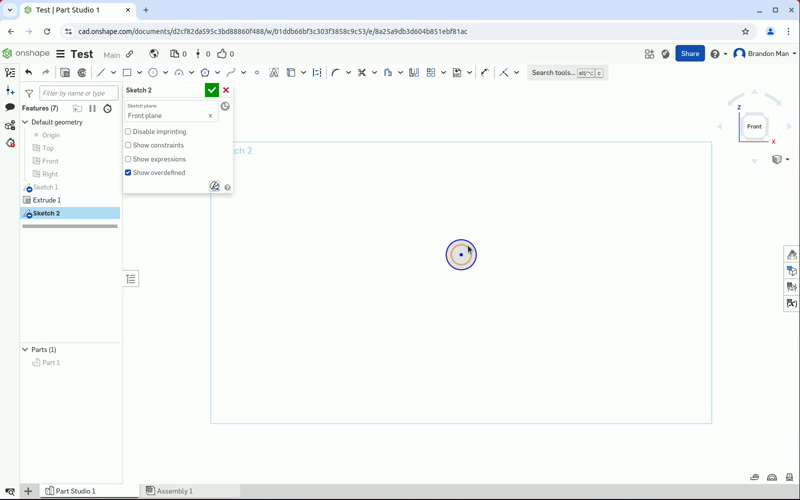
scroll(6)
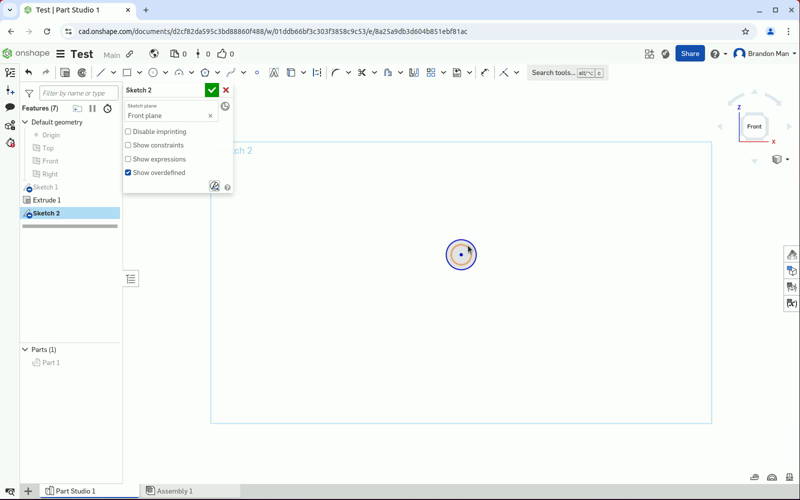
scroll(6)
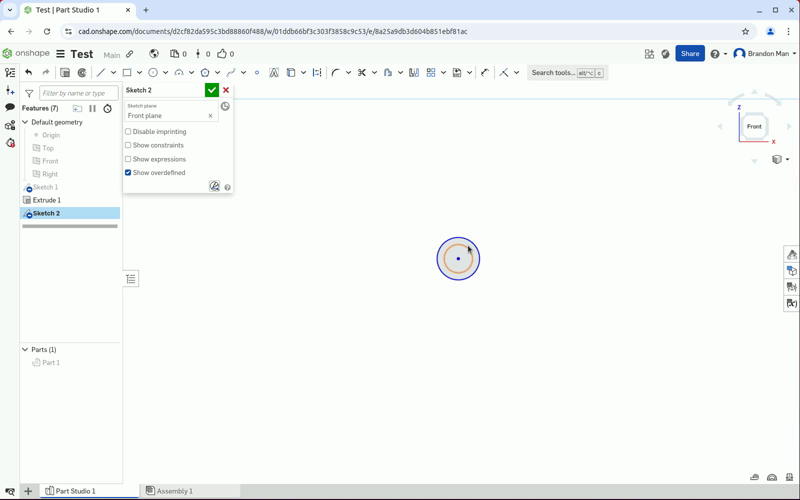
scroll(6)
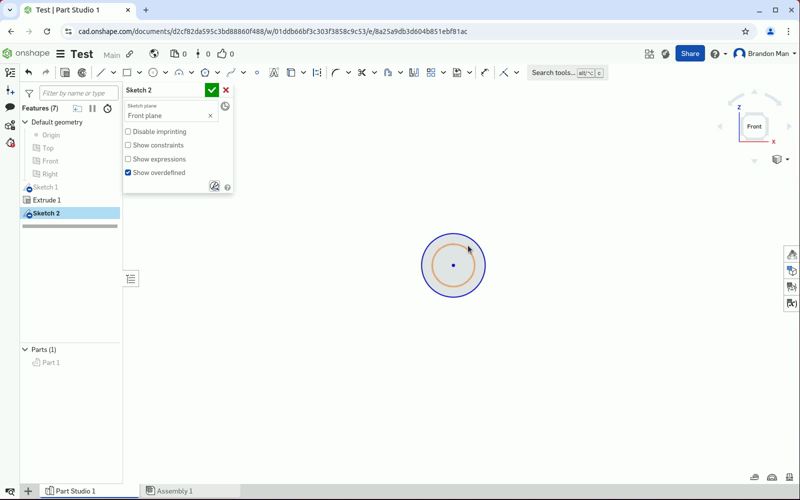
scroll(6)
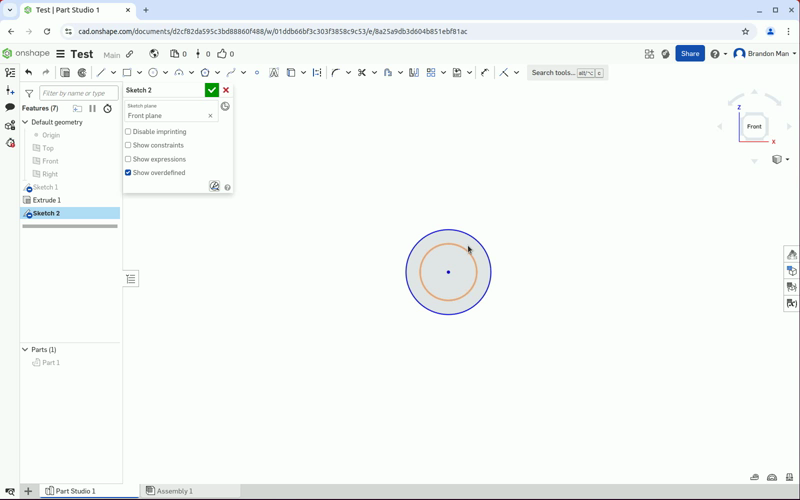
scroll(6)
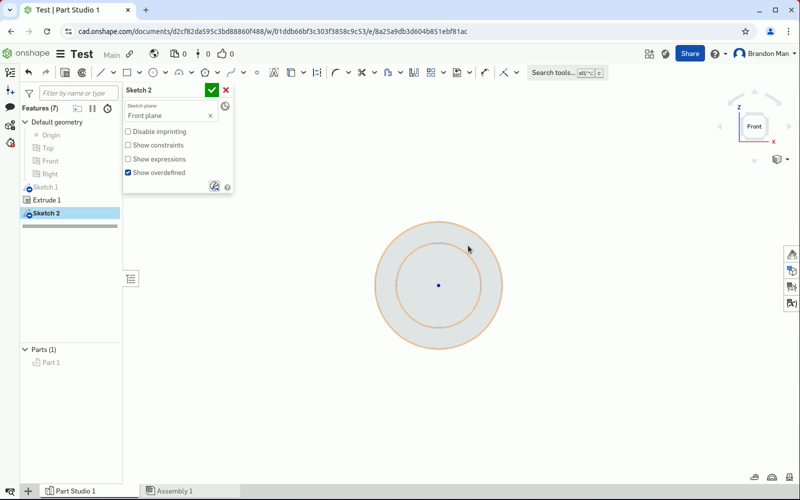
scroll(6)
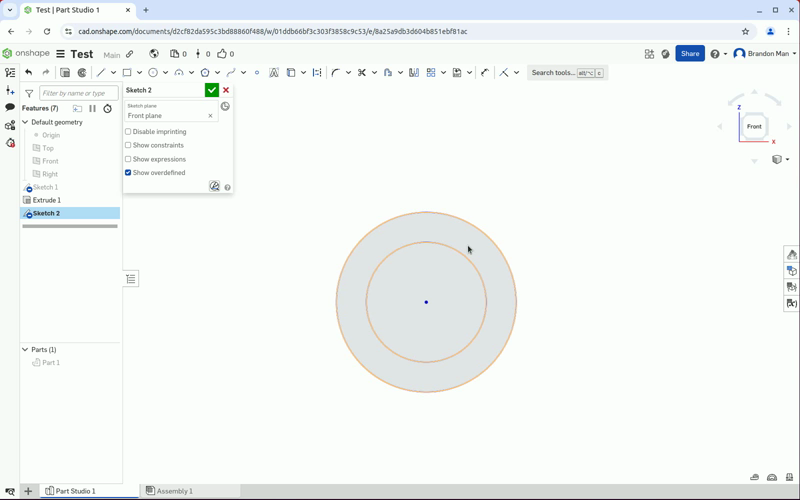
scroll(6)
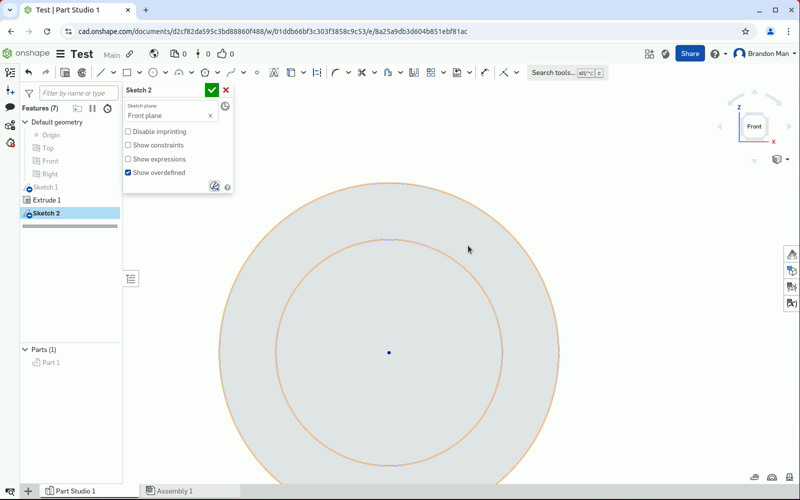
click(468, 245)
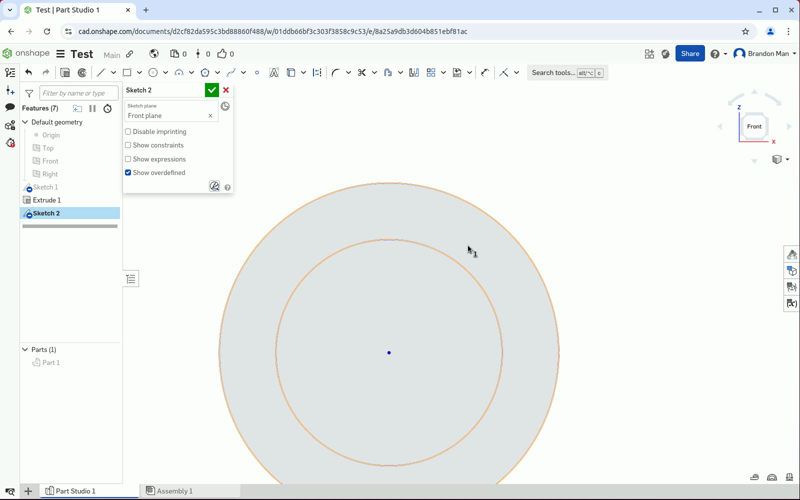
scroll(-6)
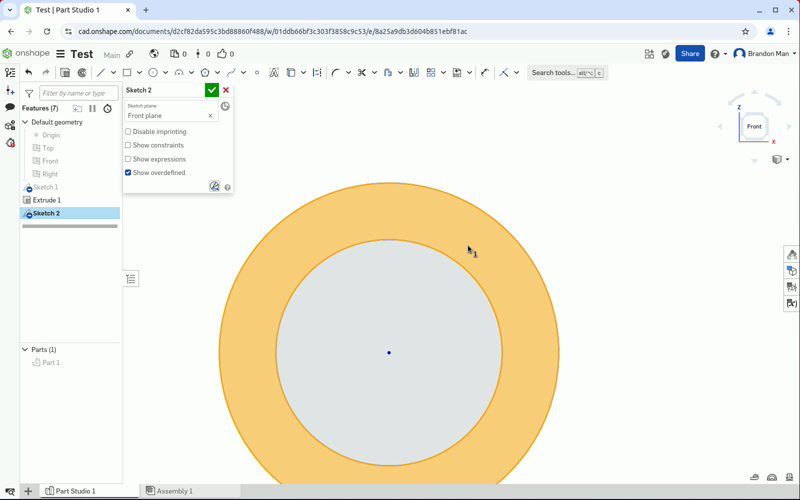
scroll(-6)
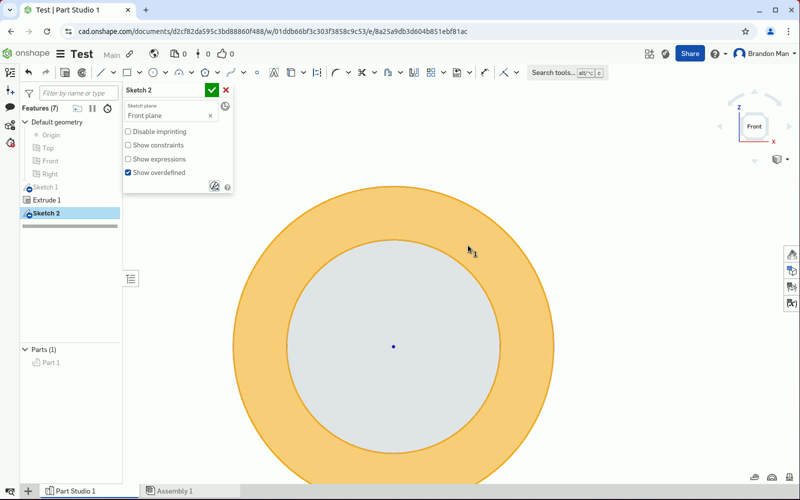
scroll(-6)
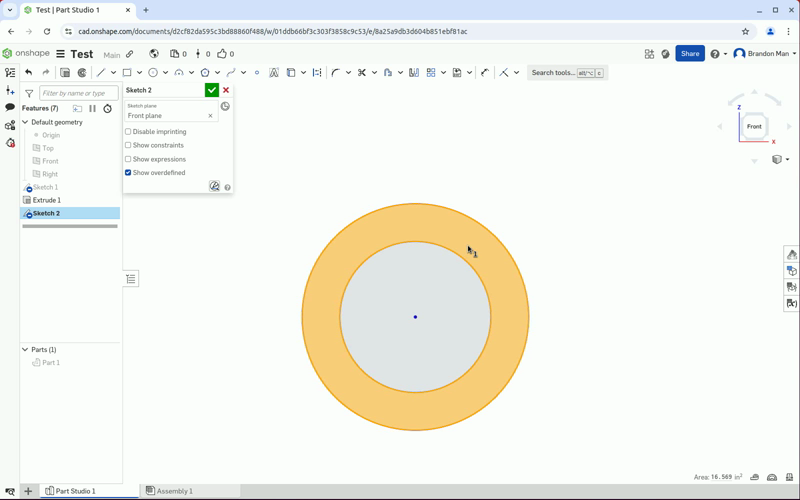
scroll(-6)
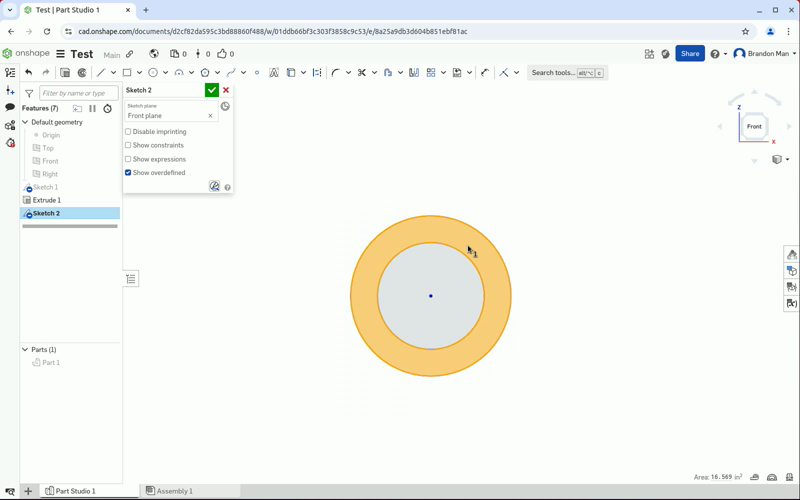
scroll(-6)
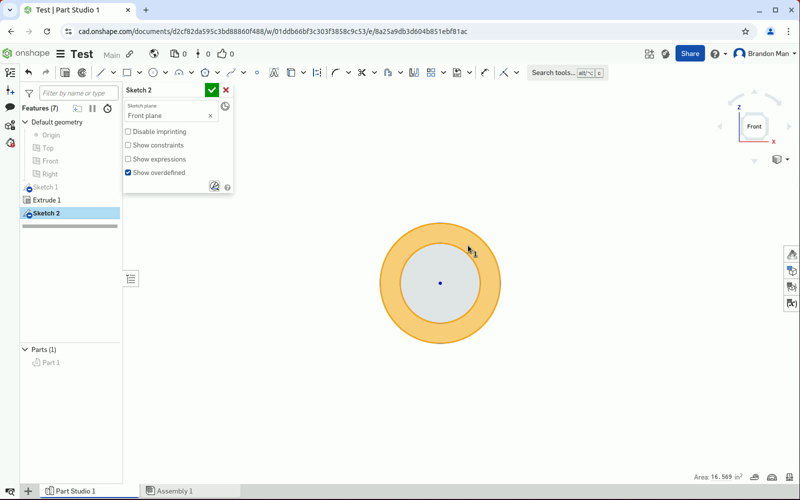
scroll(-6)
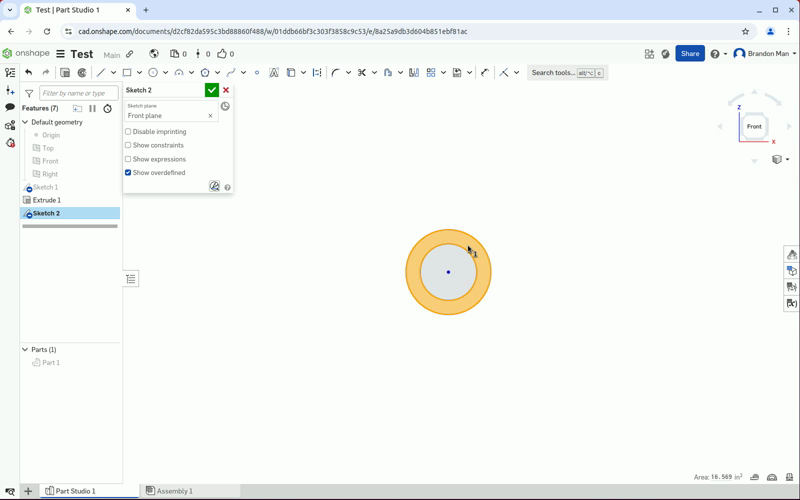
scroll(-6)
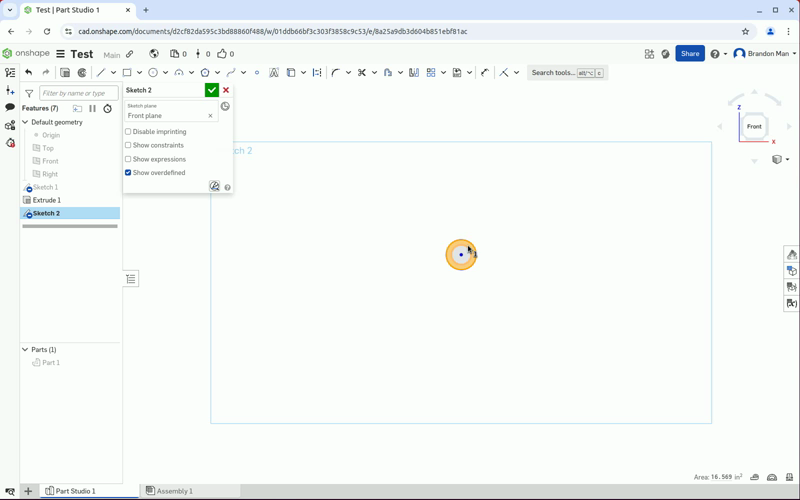
mouse_move(73, 352)
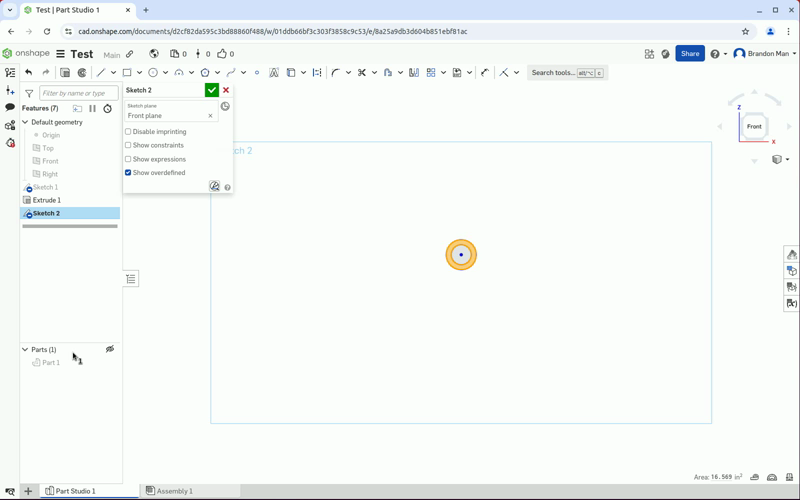
key(shift+y)
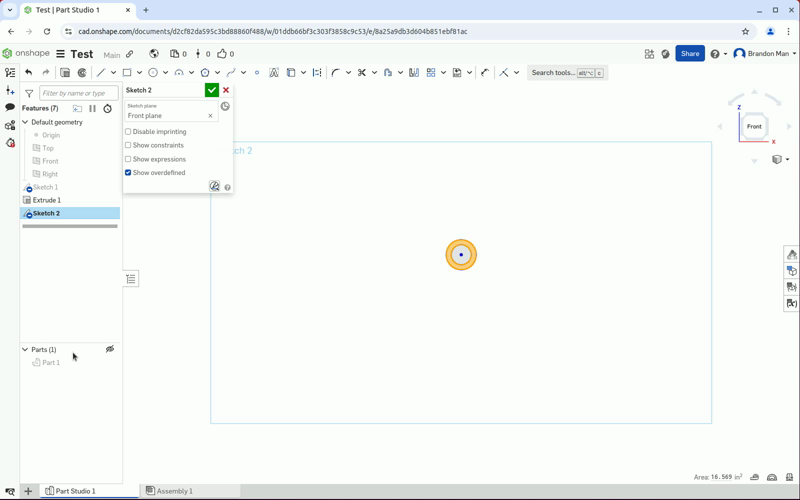
key(shift+e)
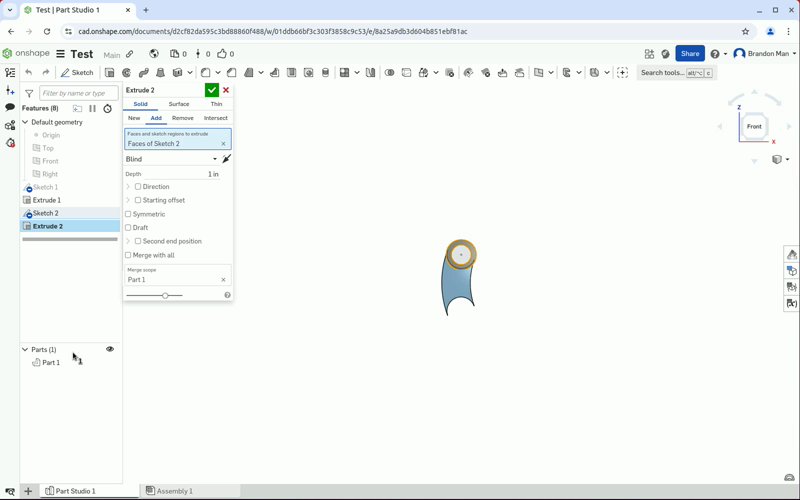
mouse_move(143, 106)
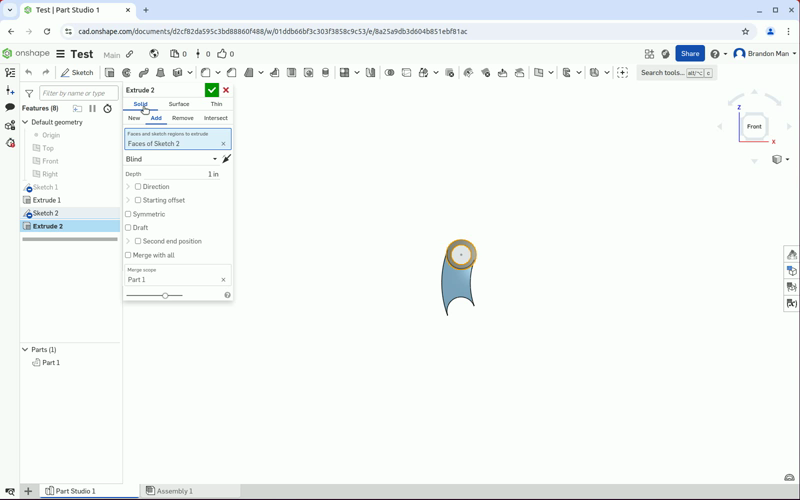
click(143, 106)
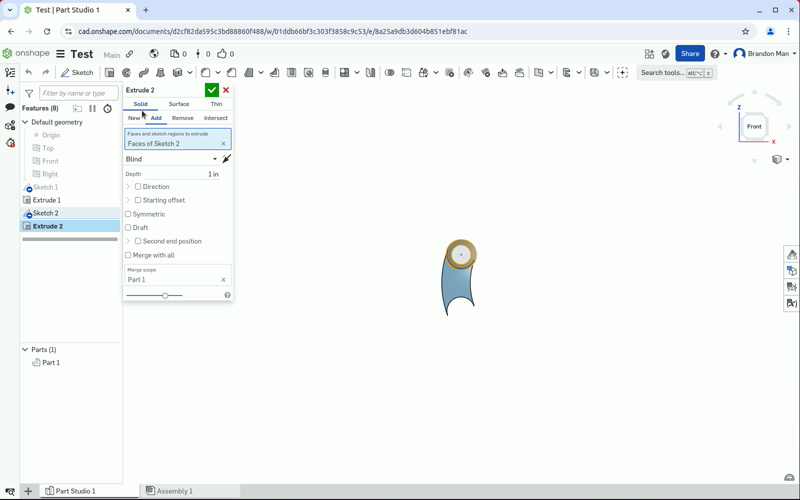
mouse_move(137, 120)
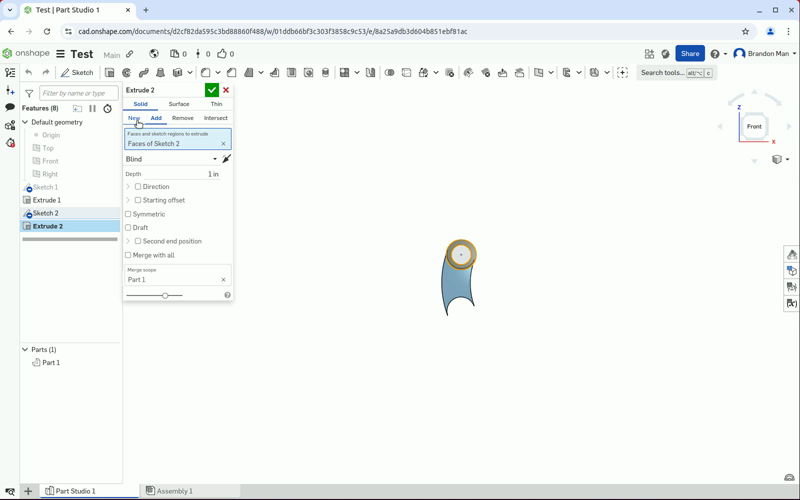
click(137, 120)
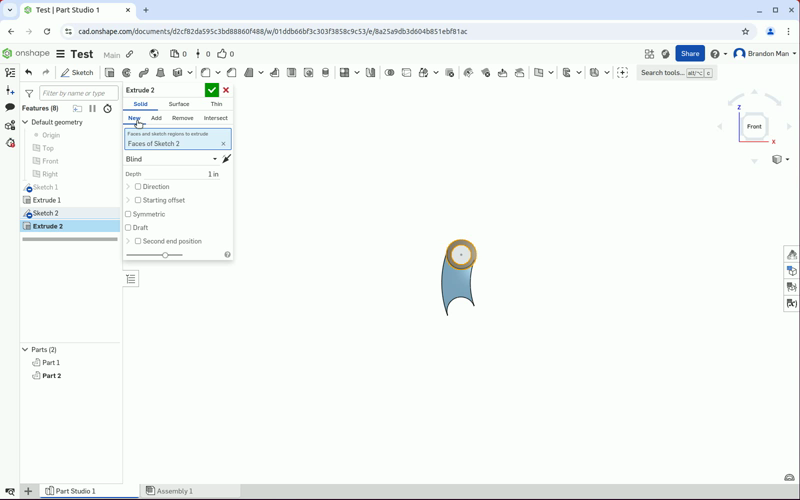
key(tab, 4)
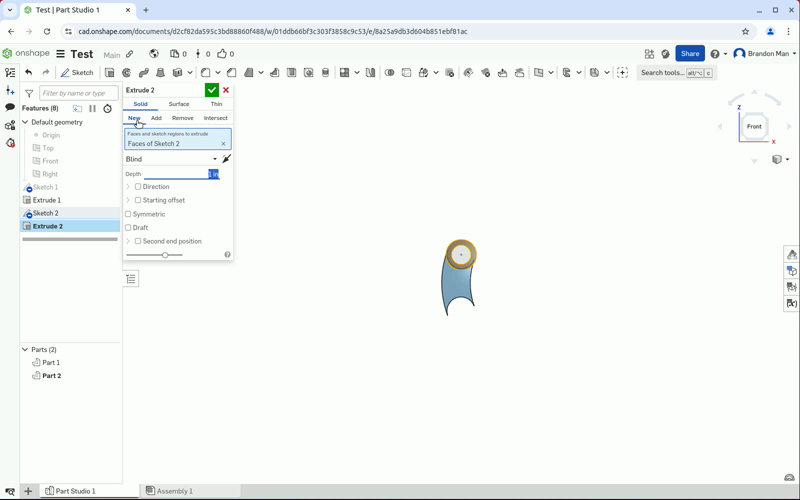
text(9.628)
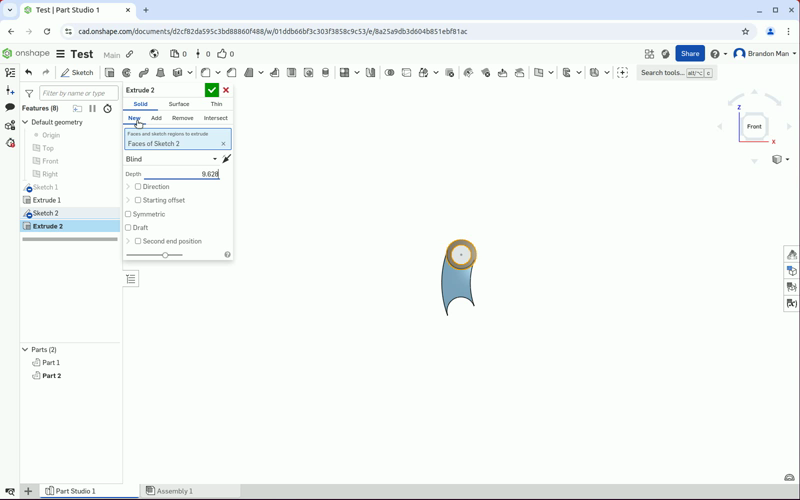
key(tab, 3)
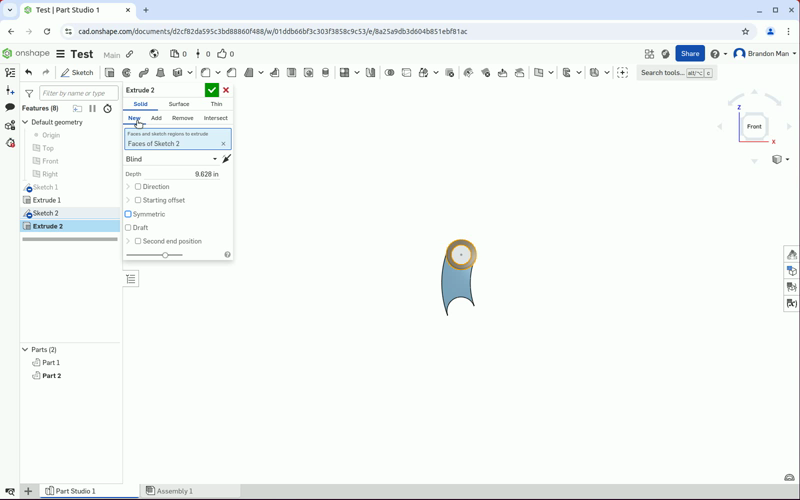
key(space)
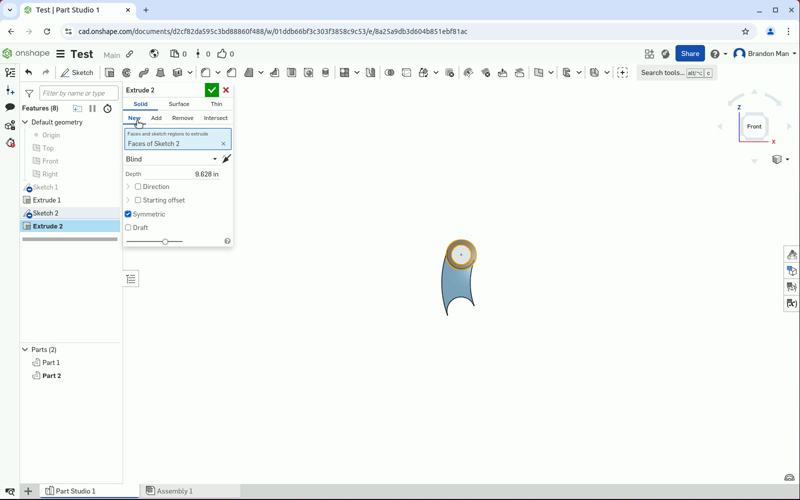
key(enter)
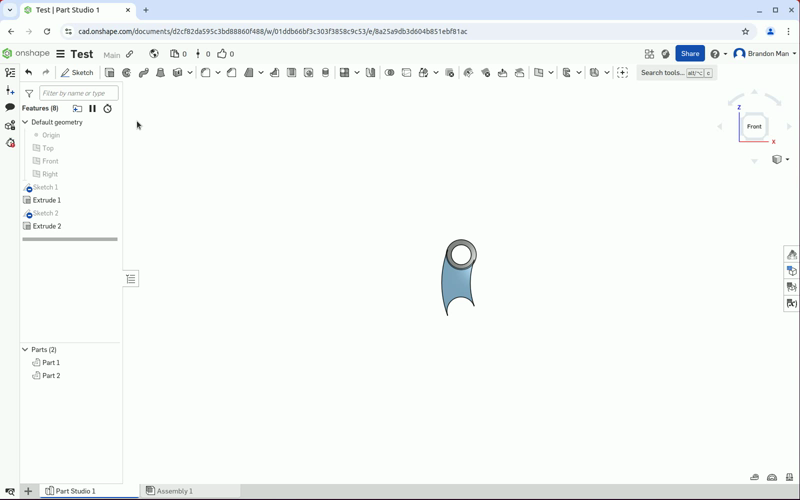
key(shift+h)
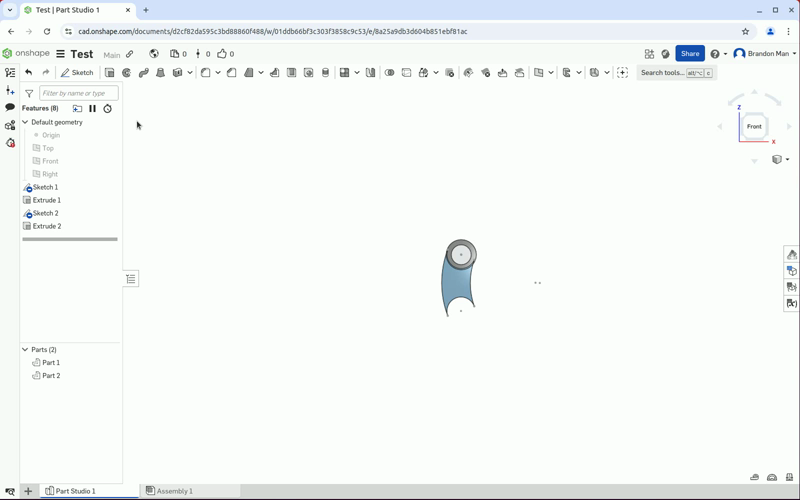
key(shift+h)
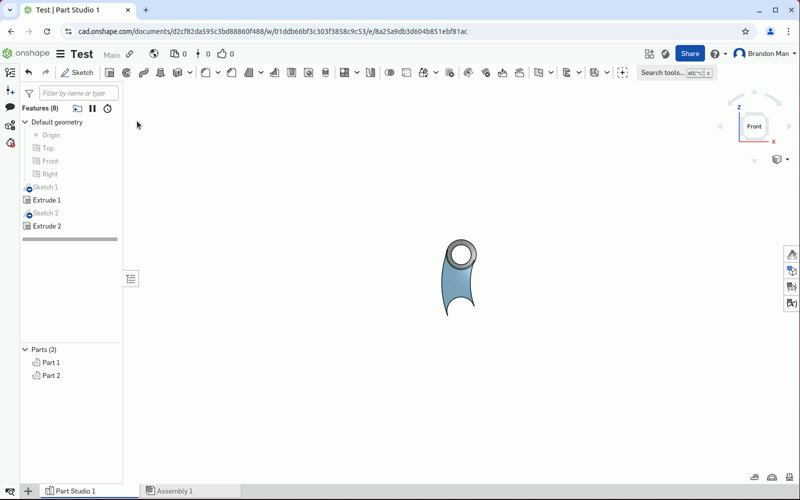
mouse_move(73, 189)
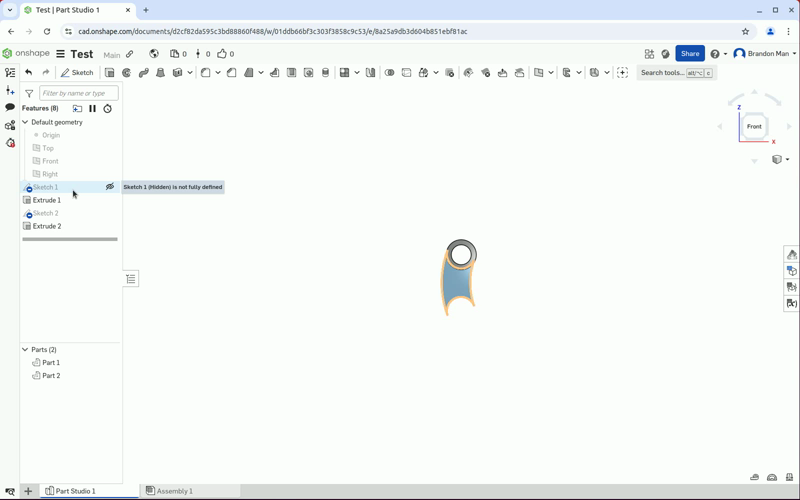
click(73, 189)
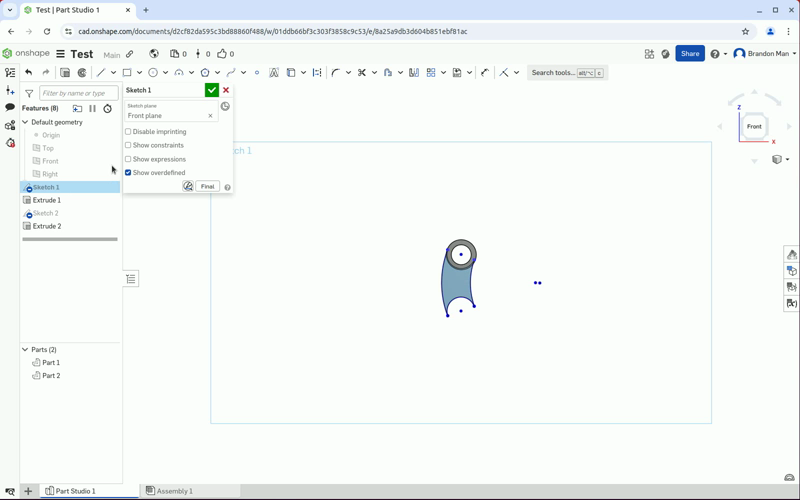
mouse_move(229, 92)
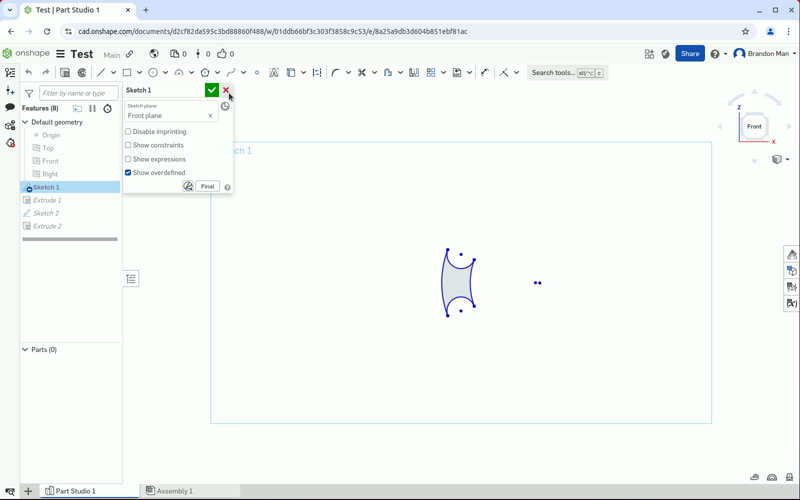
click(229, 92)
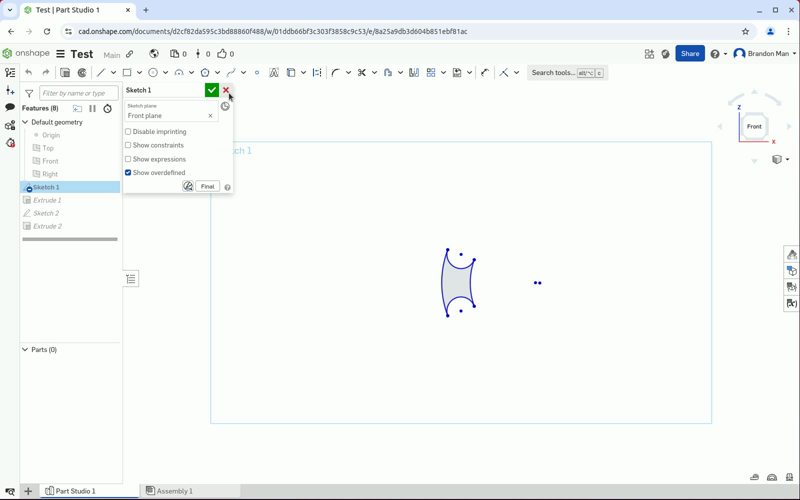
key(shift+s)
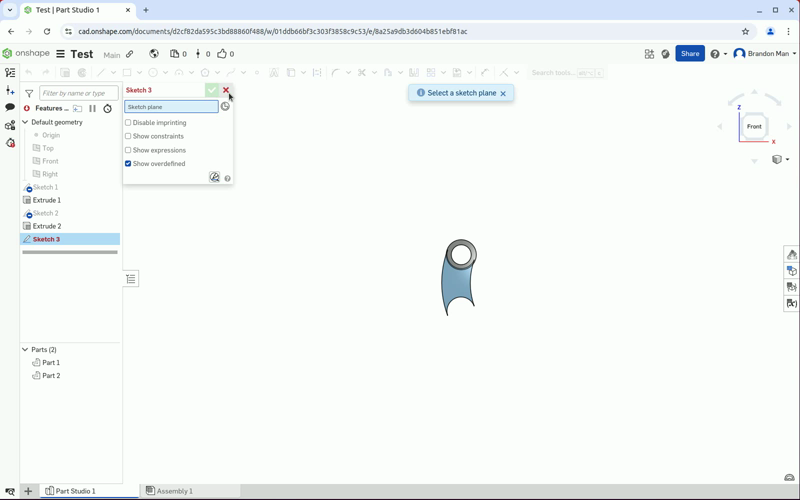
mouse_move(73, 163)
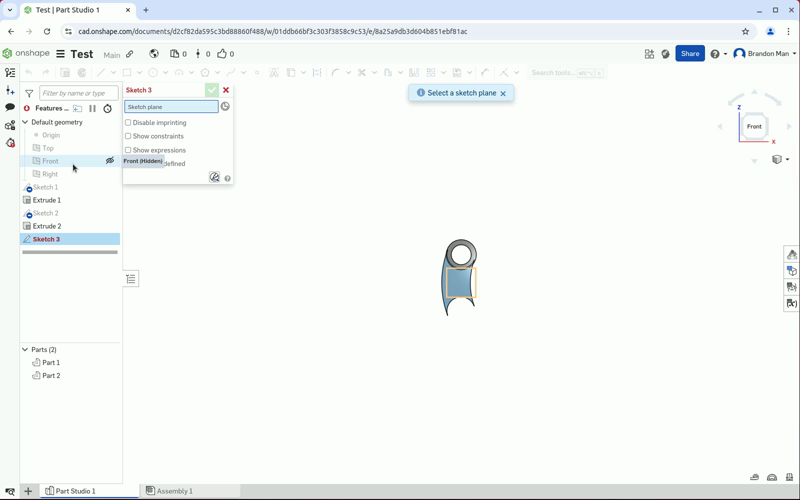
click(73, 163)
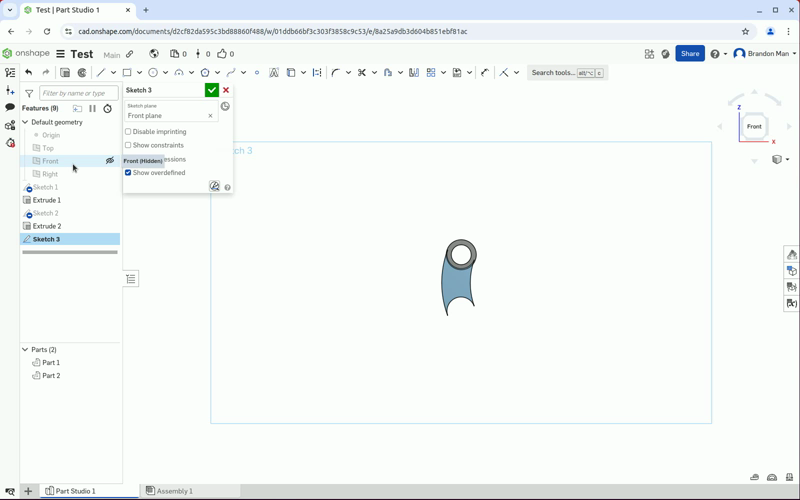
mouse_move(73, 352)
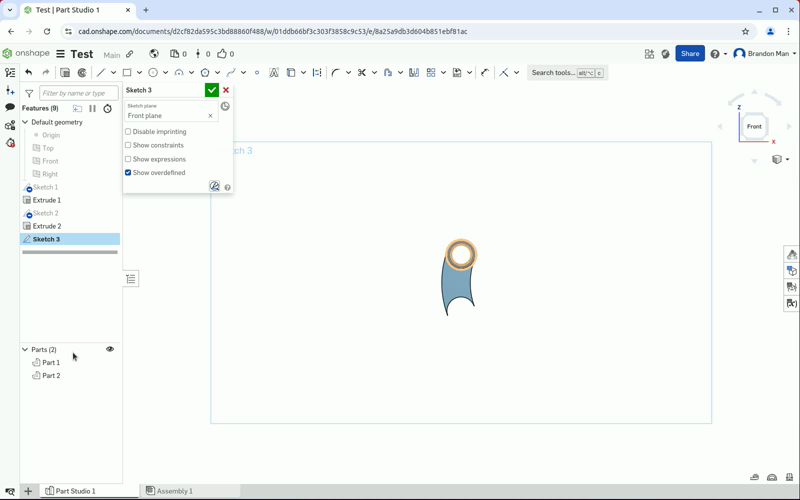
key(y)
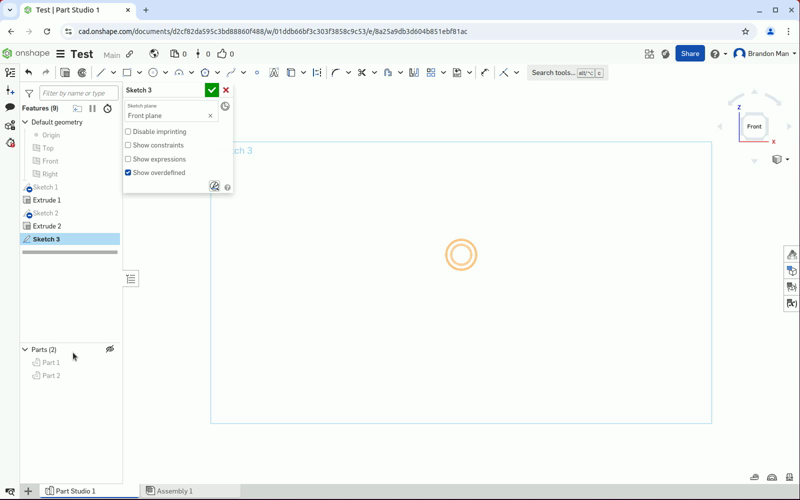
key(c)
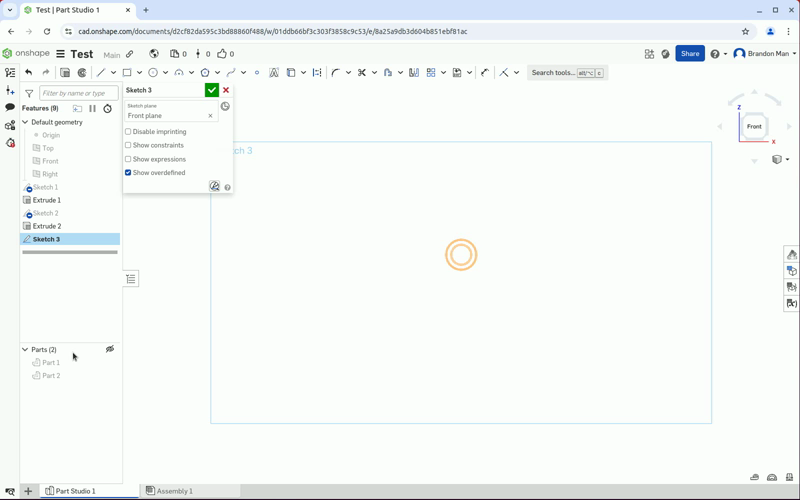
key_down(shift)
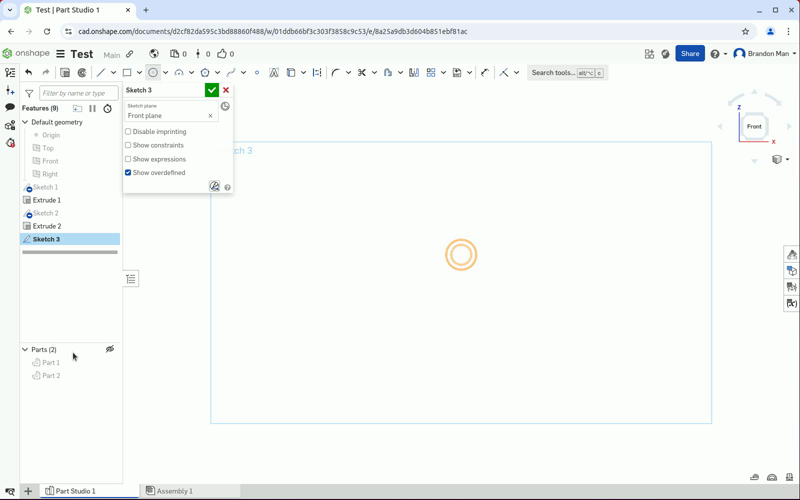
mouse_move(461, 311)
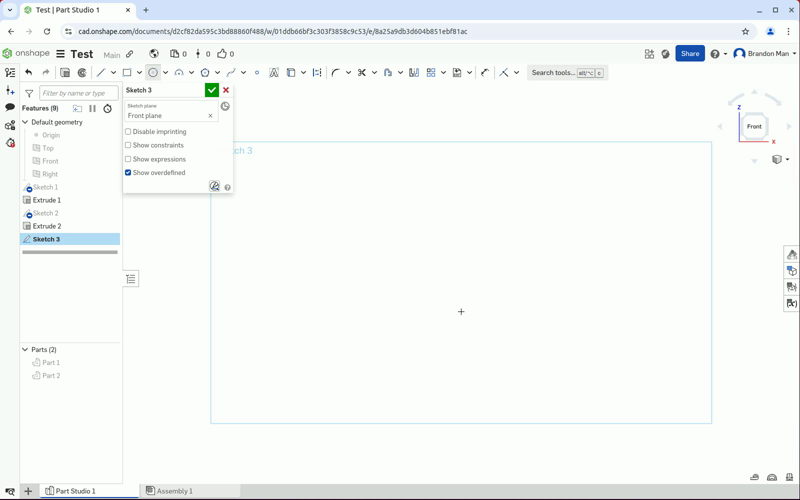
click(461, 311)
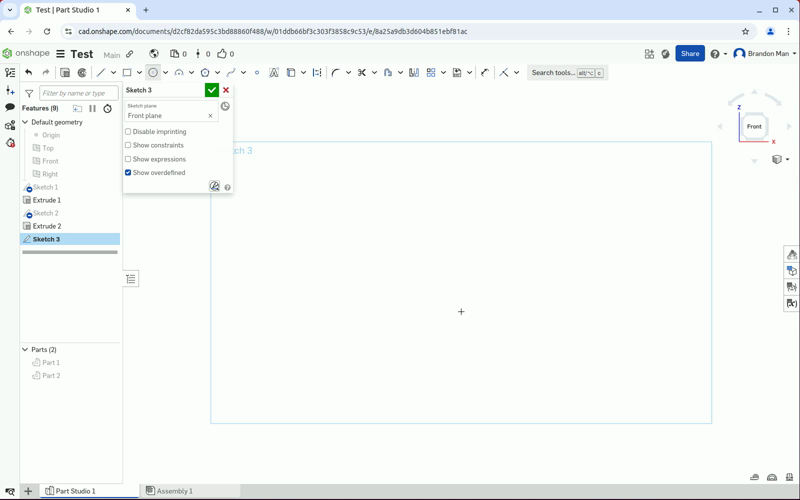
key_up(shift)
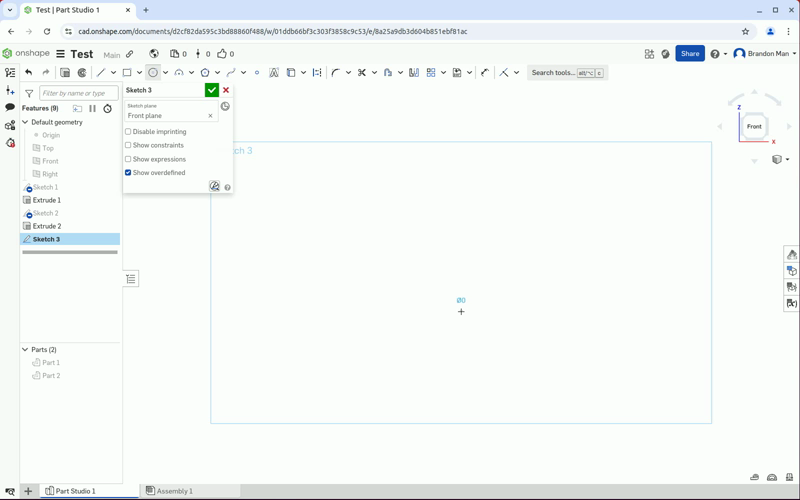
mouse_move(476, 311)
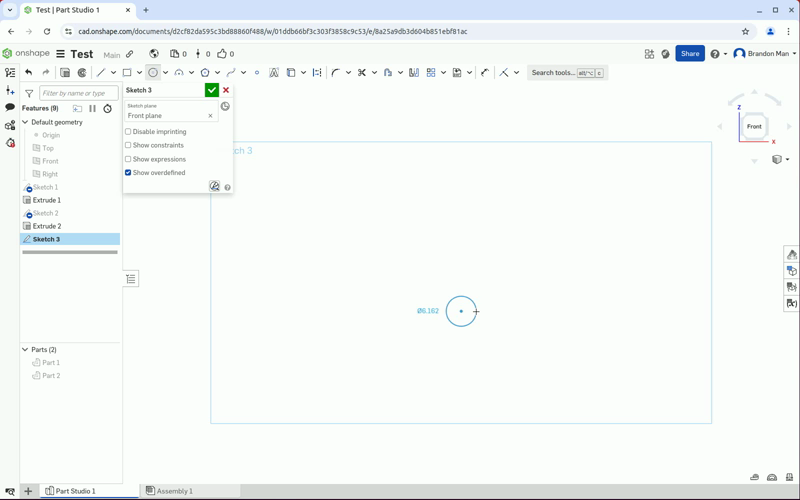
click(476, 311)
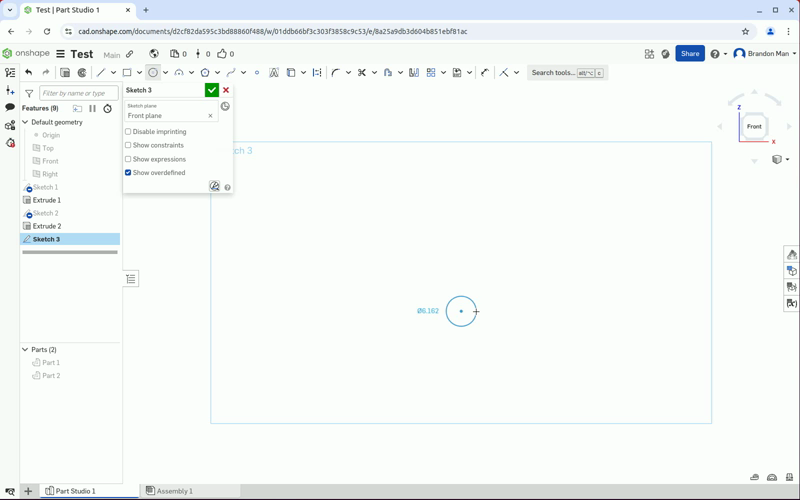
key(esc)
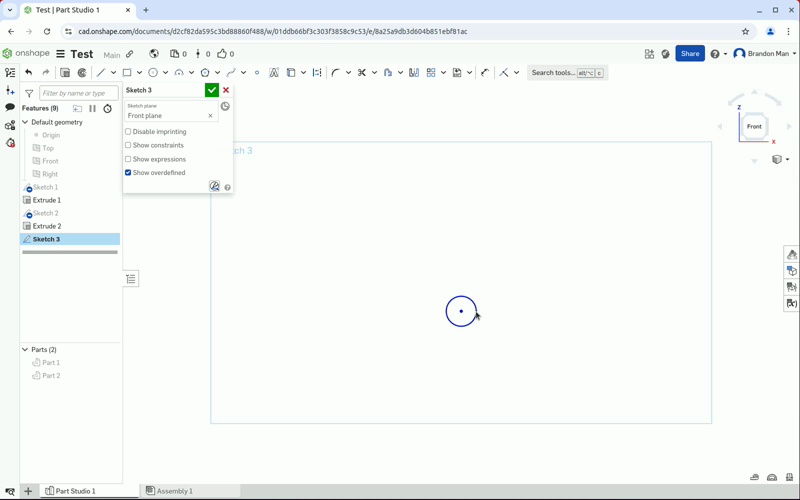
key(c)
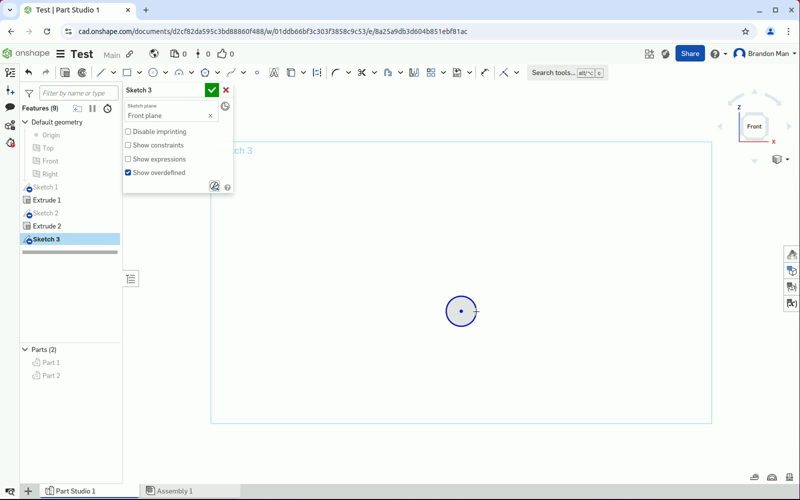
key_down(shift)
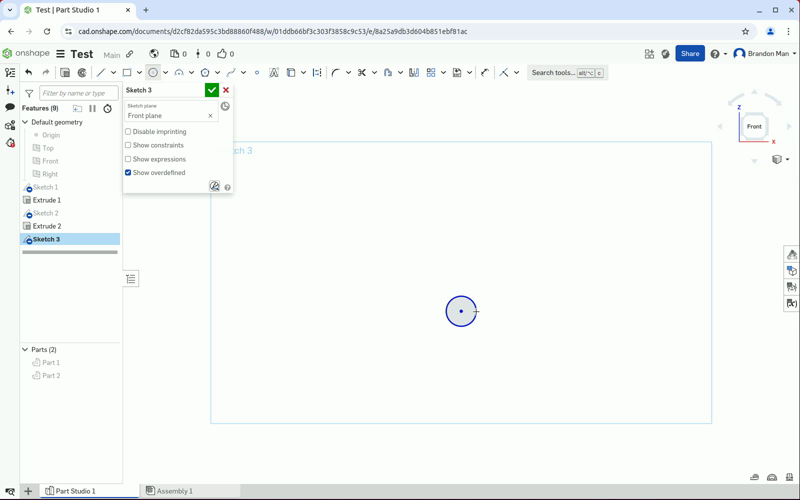
mouse_move(461, 311)
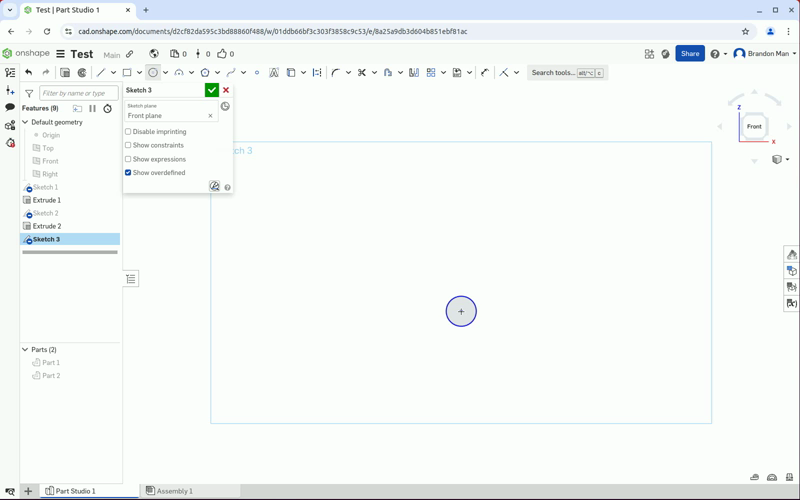
click(461, 311)
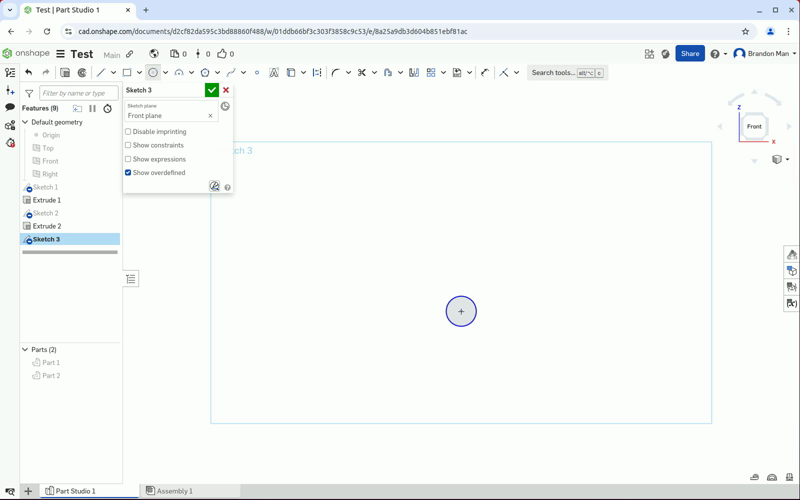
key_up(shift)
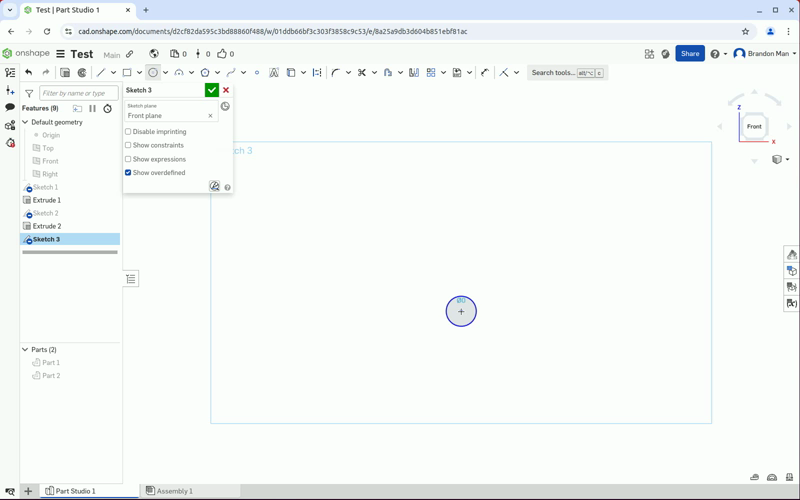
mouse_move(471, 311)
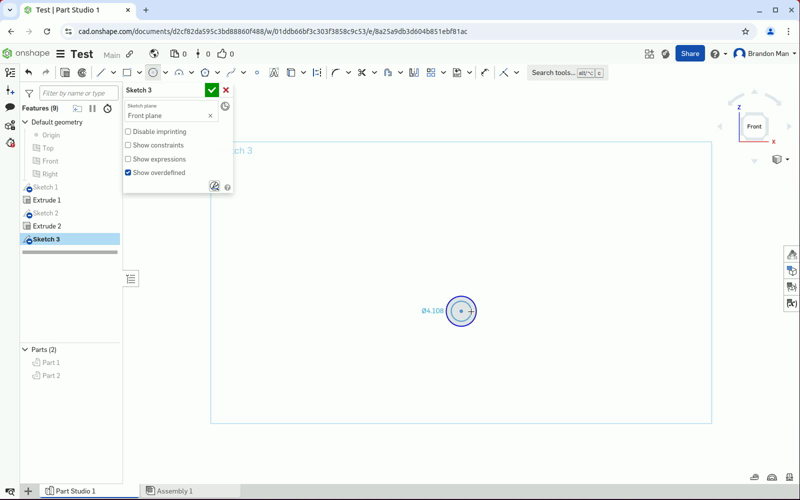
click(471, 311)
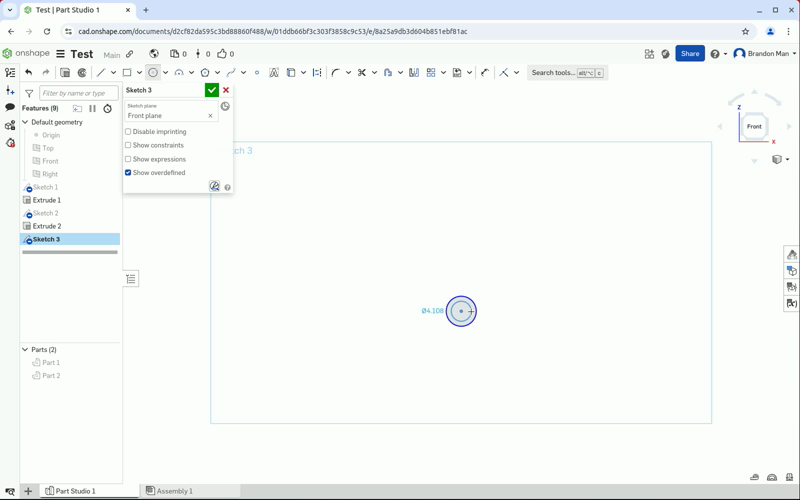
key(esc)
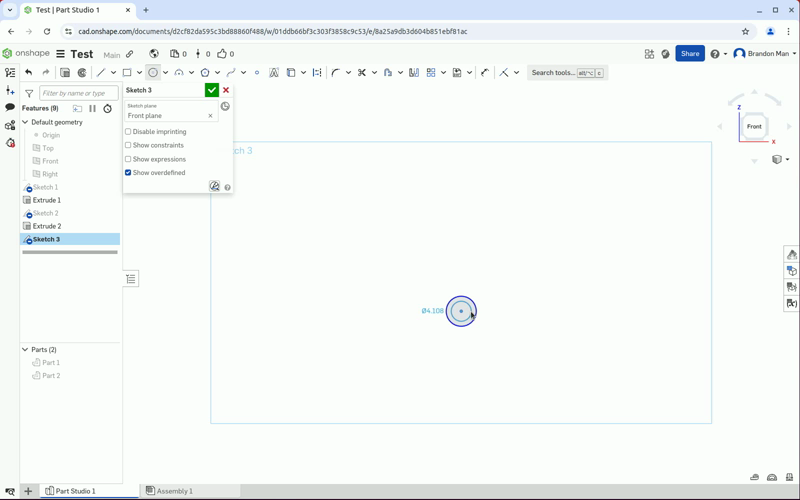
mouse_move(473, 309)
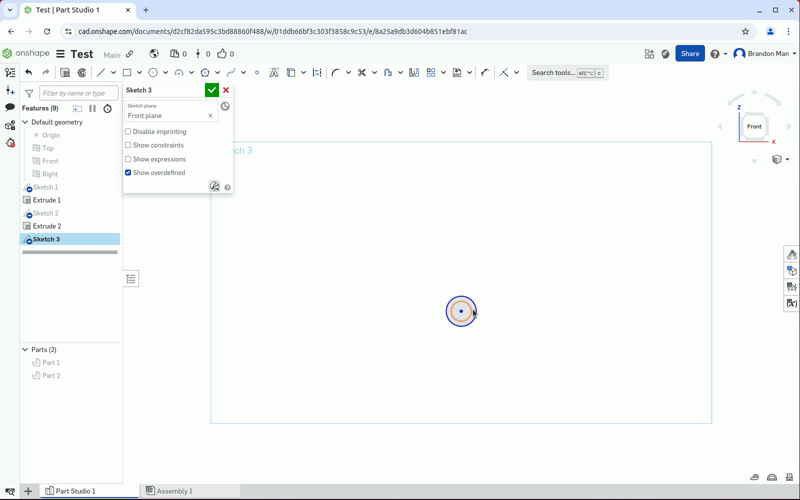
scroll(6)
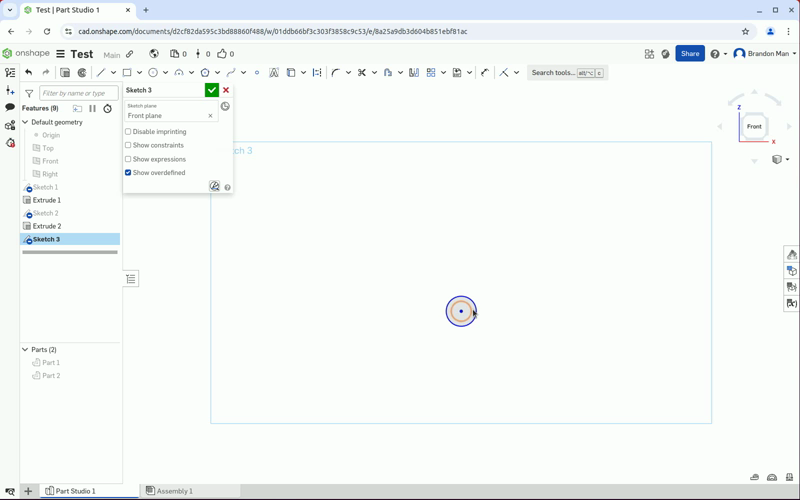
scroll(6)
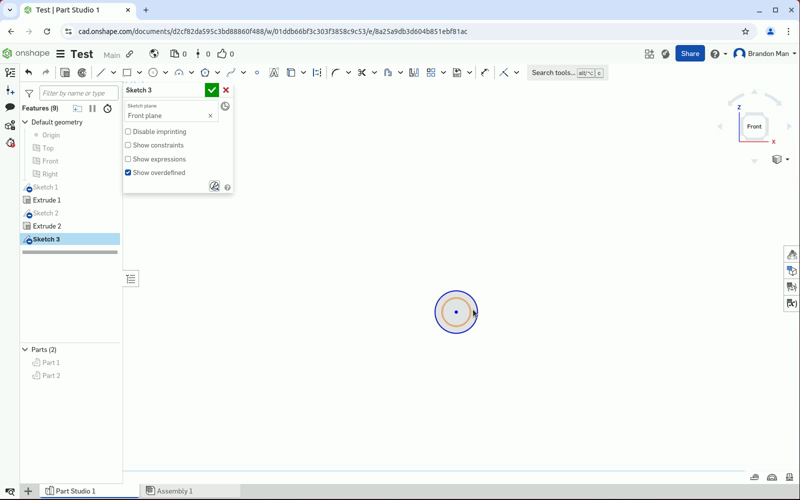
scroll(6)
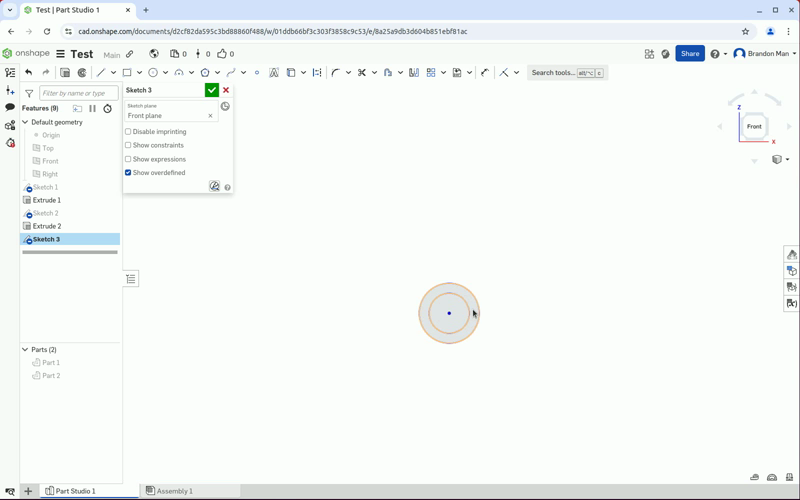
scroll(6)
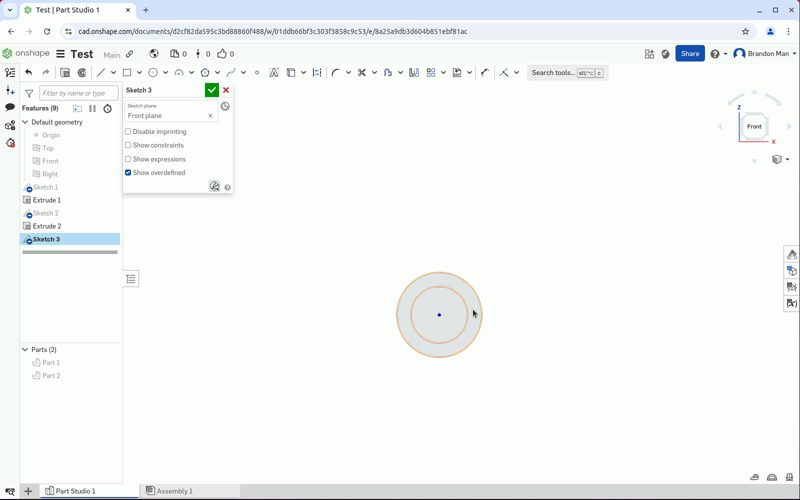
scroll(6)
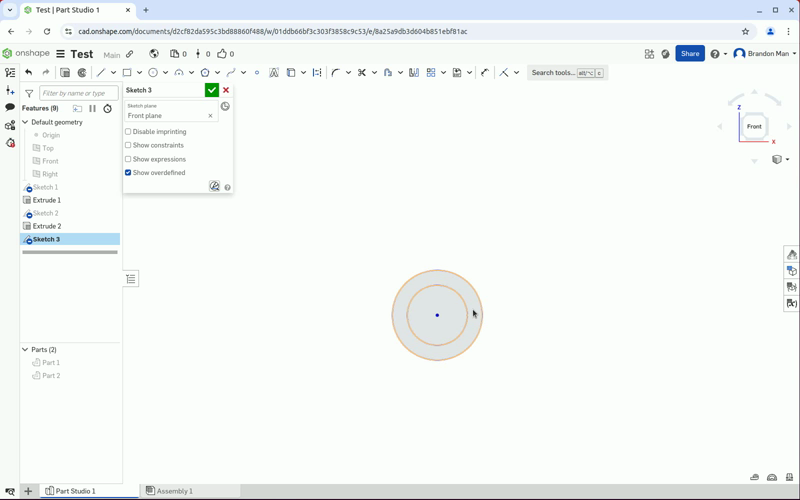
scroll(6)
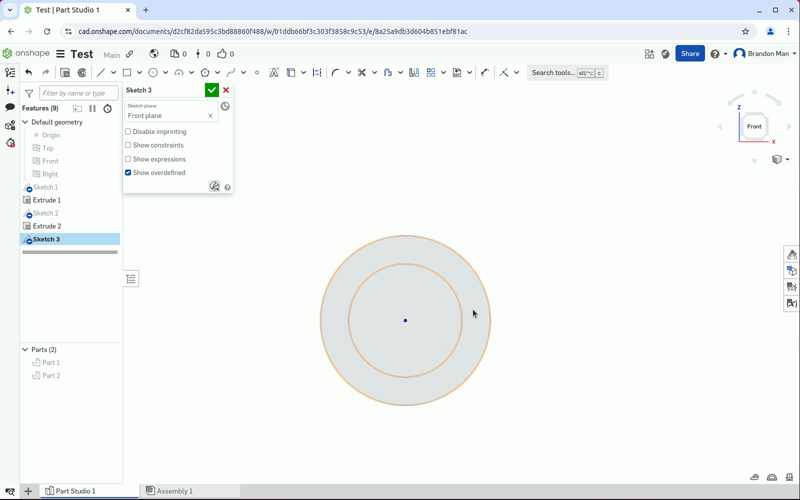
scroll(6)
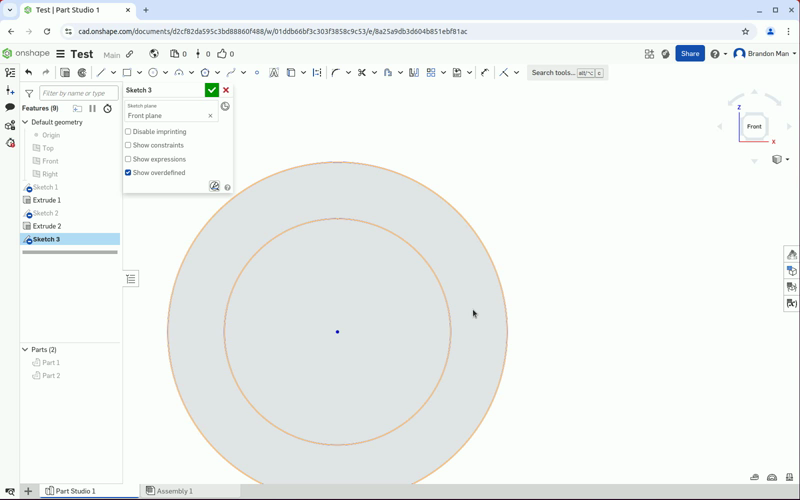
click(473, 309)
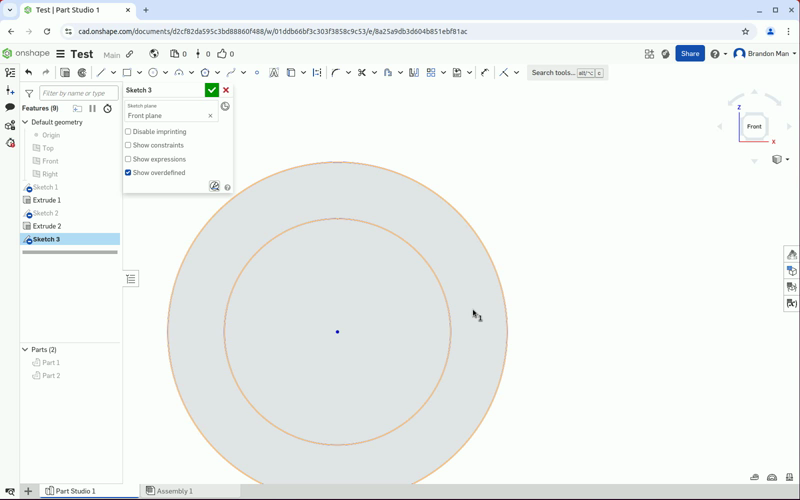
scroll(-6)
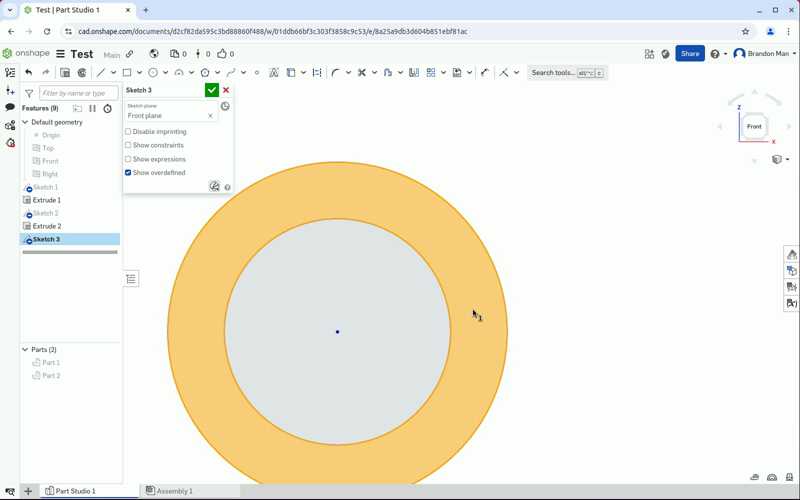
scroll(-6)
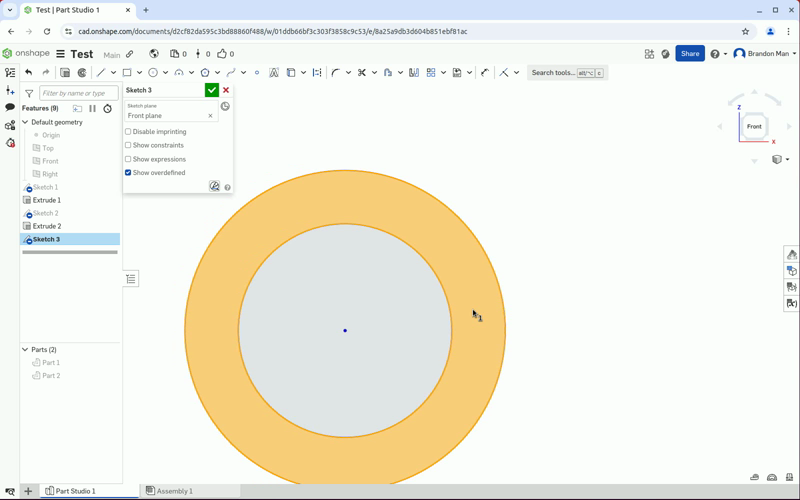
scroll(-6)
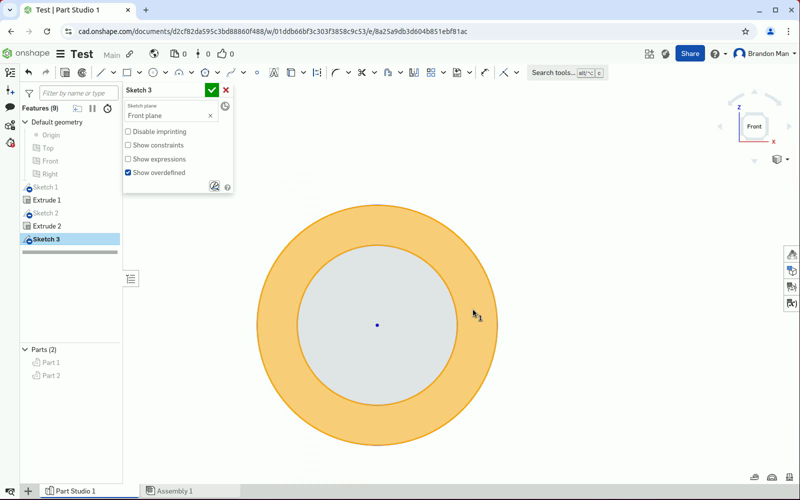
scroll(-6)
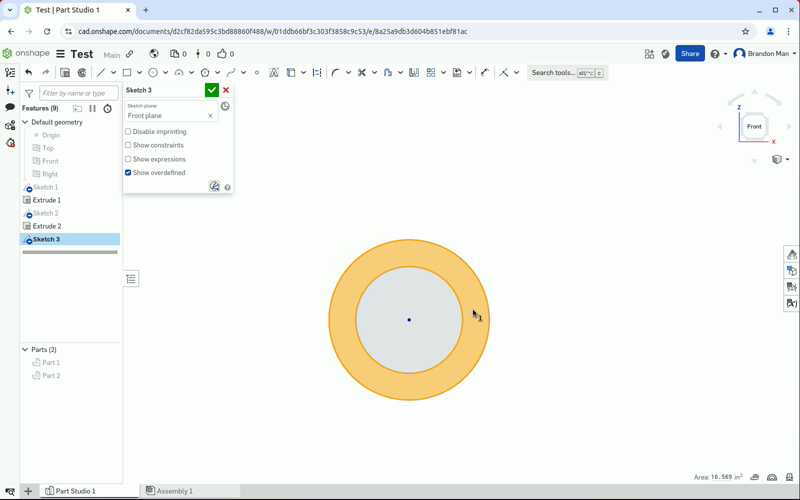
scroll(-6)
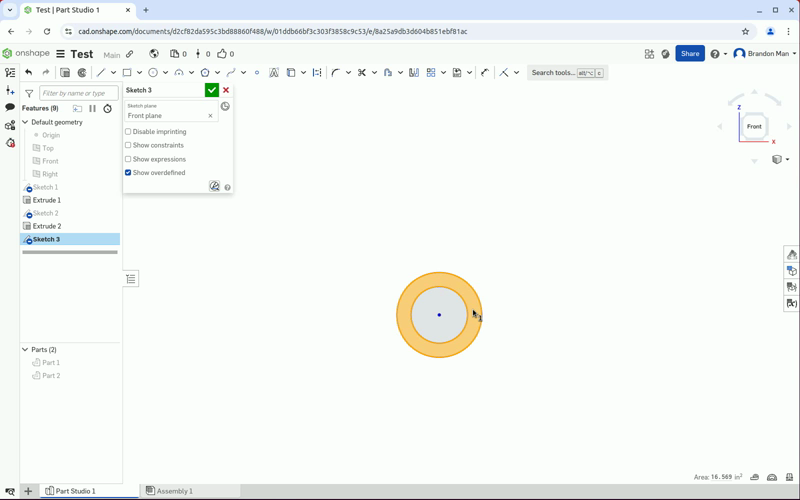
scroll(-6)
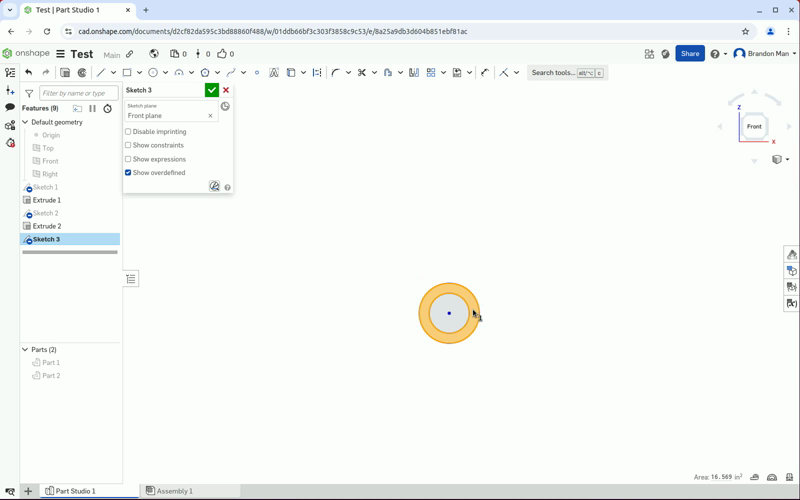
scroll(-6)
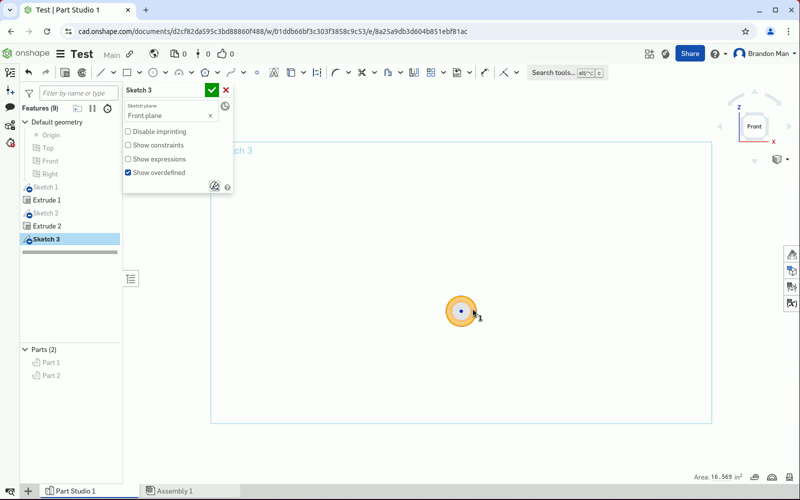
mouse_move(73, 352)
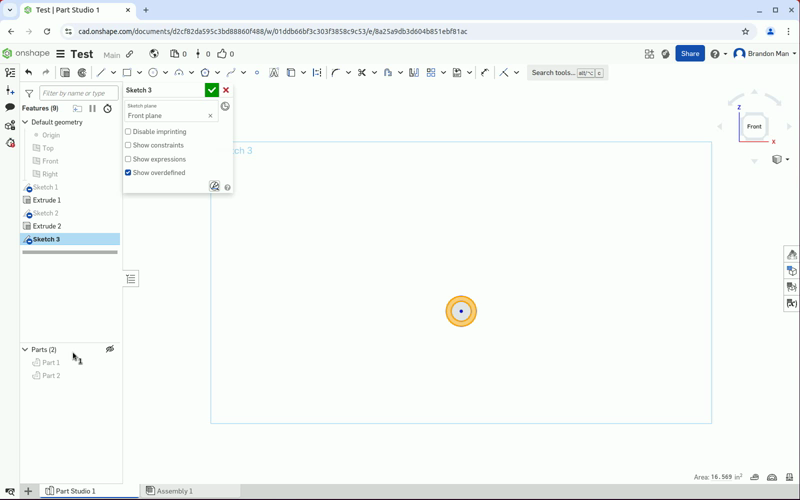
key(shift+y)
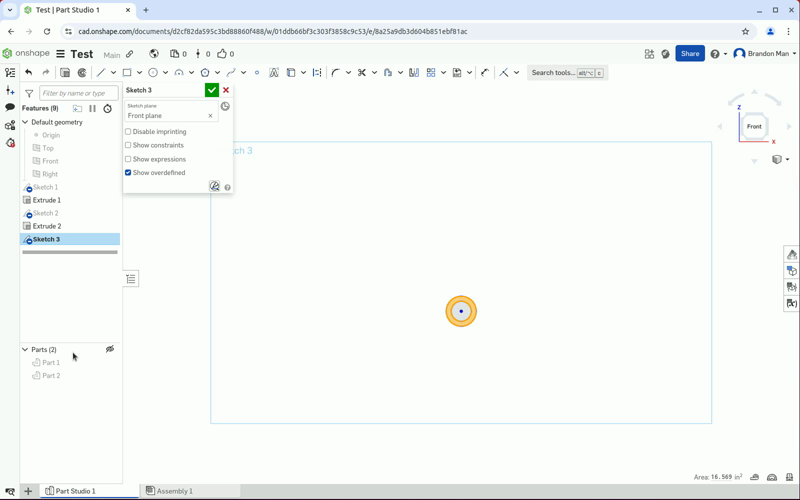
key(shift+e)
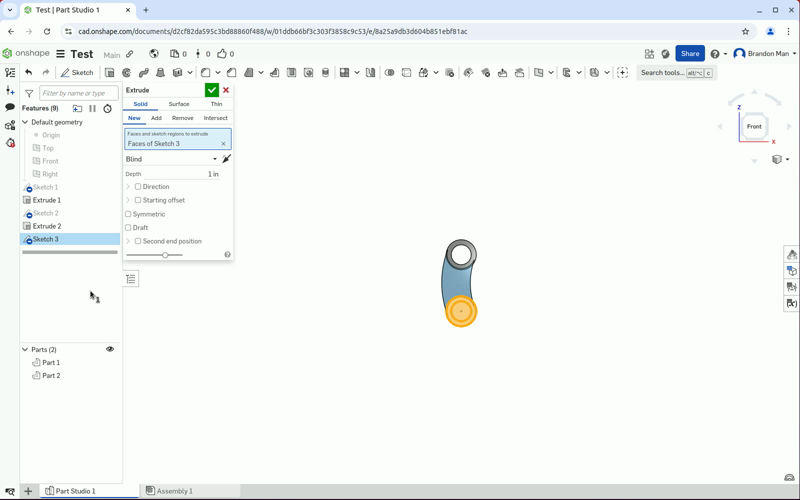
mouse_move(143, 106)
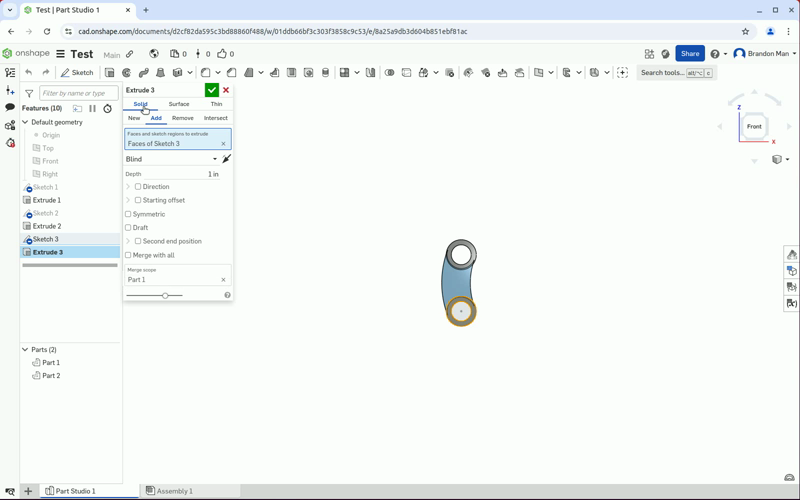
click(143, 106)
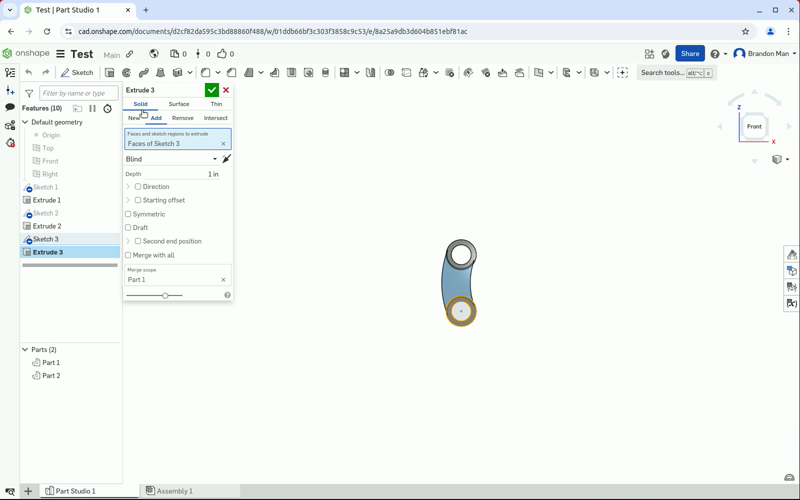
mouse_move(137, 120)
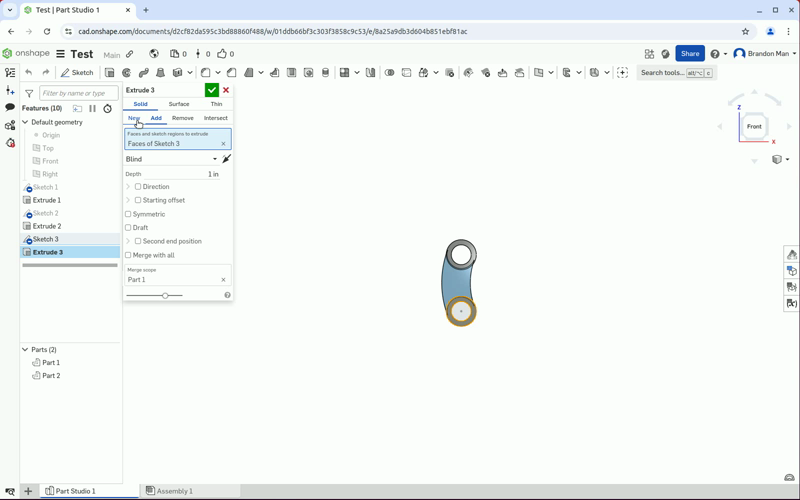
click(137, 120)
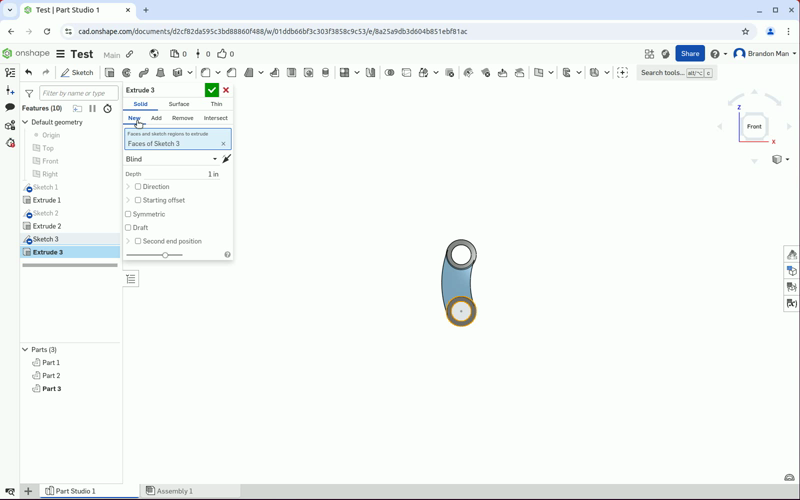
key(tab, 4)
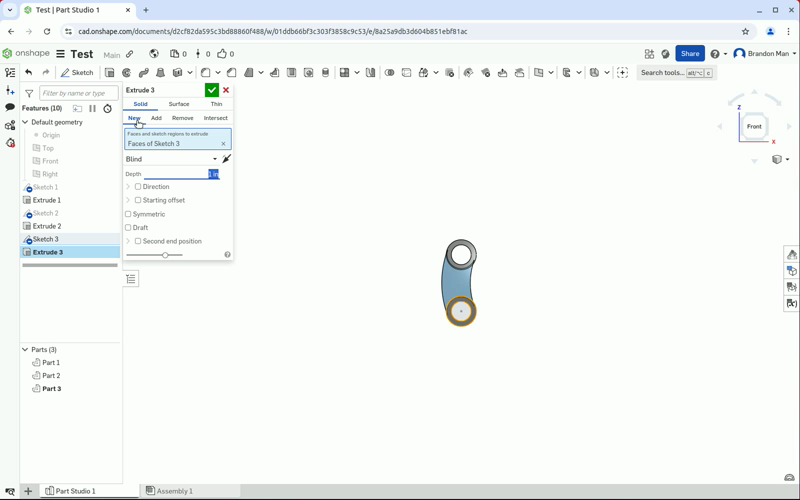
text(9.628)
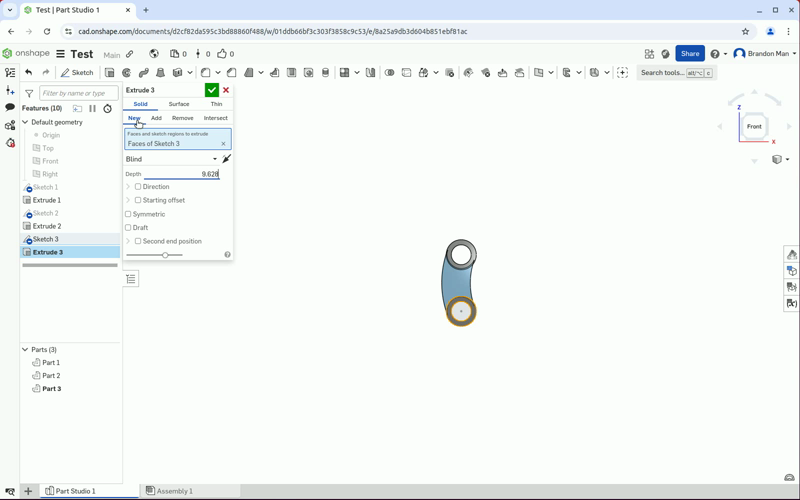
key(tab, 3)
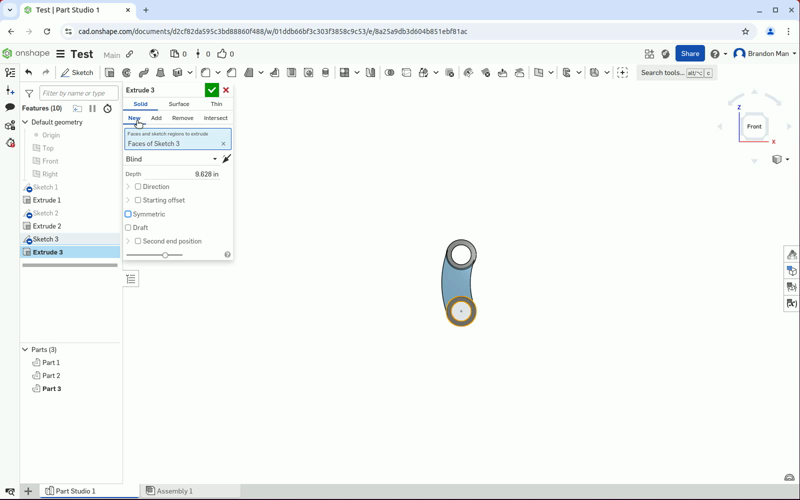
key(space)
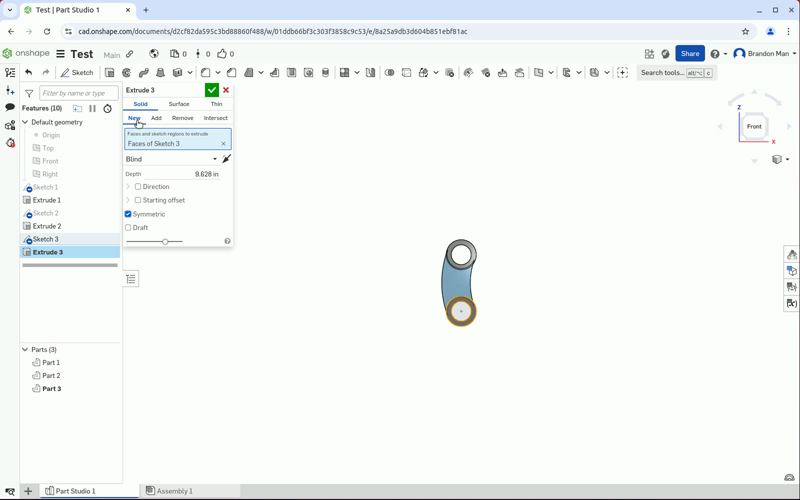
key(enter)
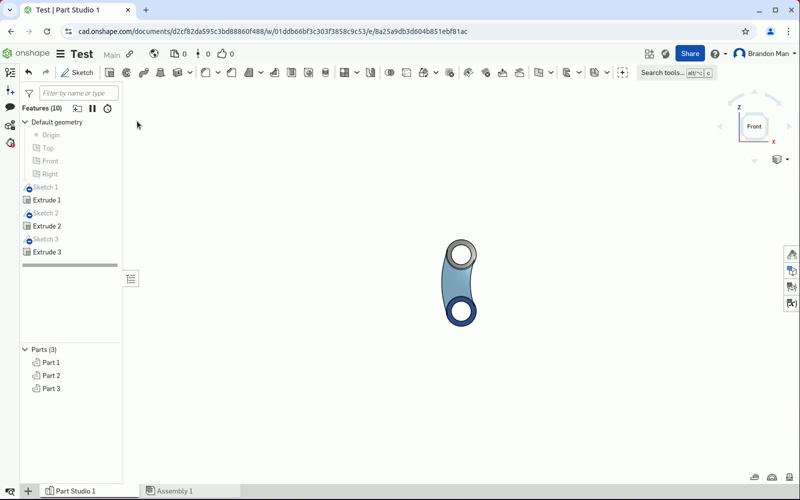
key(shift+h)
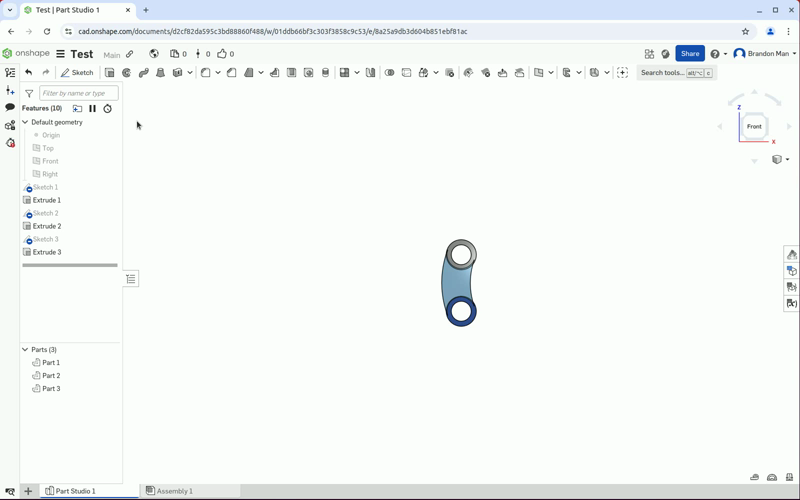
key(shift+h)
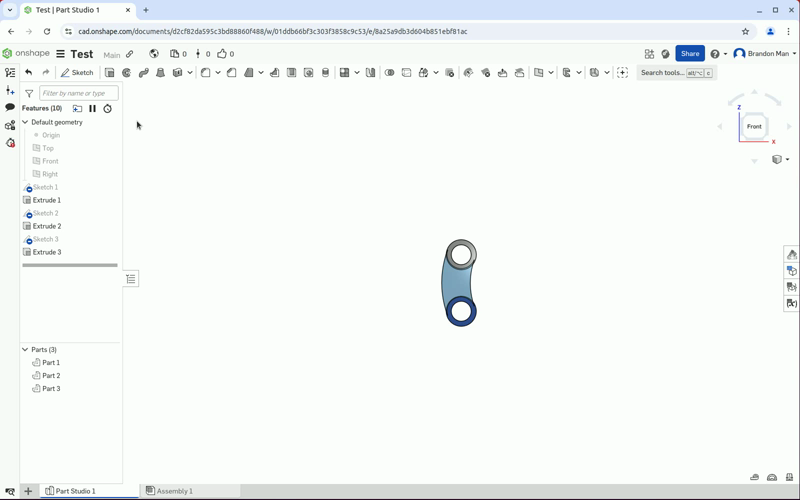
mouse_move(73, 189)
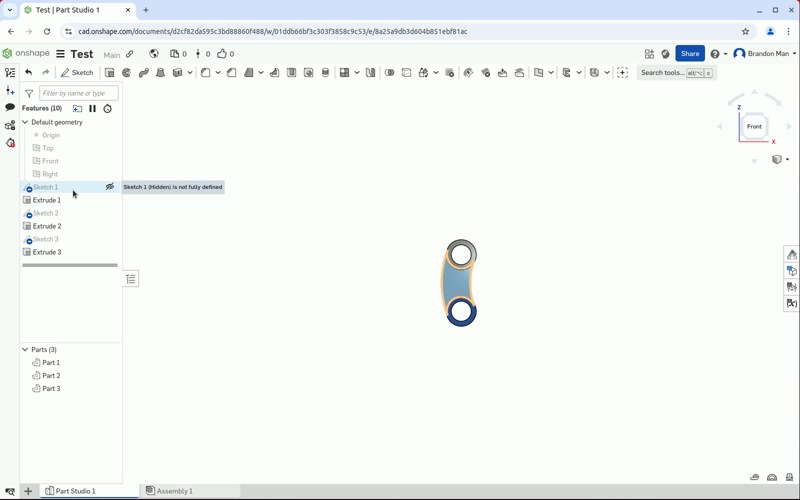
click(73, 189)
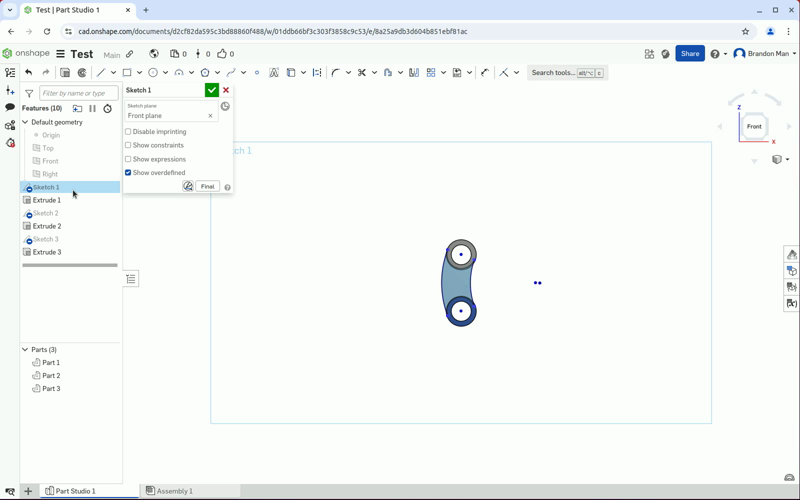
mouse_move(229, 92)
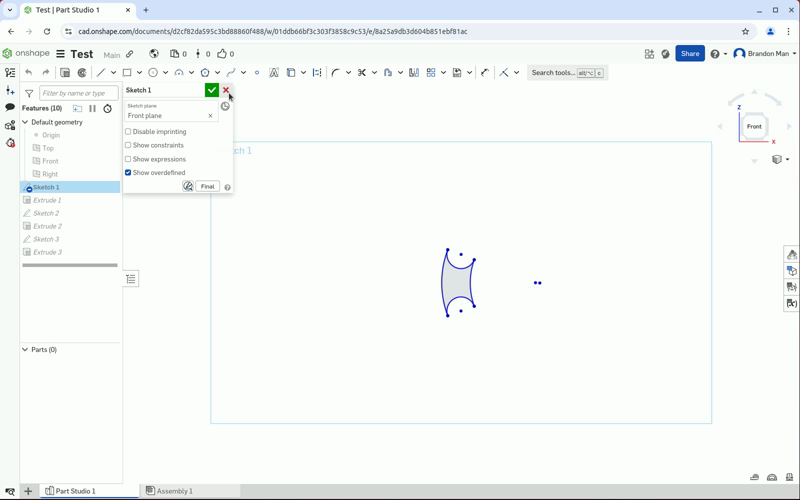
click(229, 92)
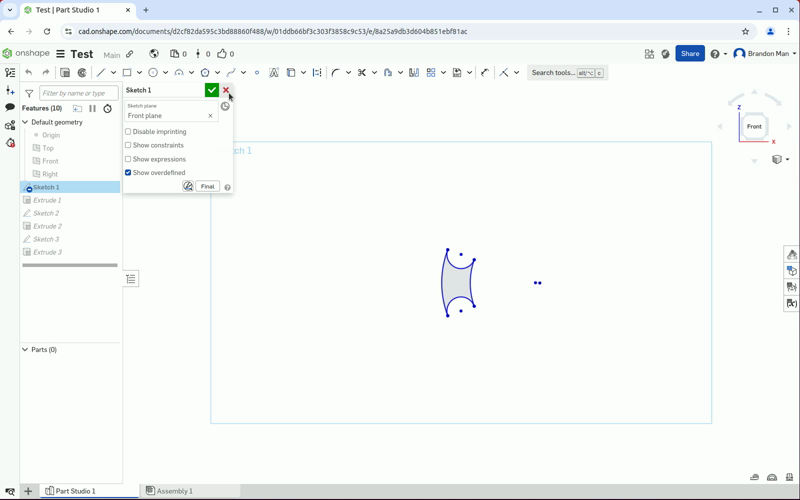
key(shift+s)
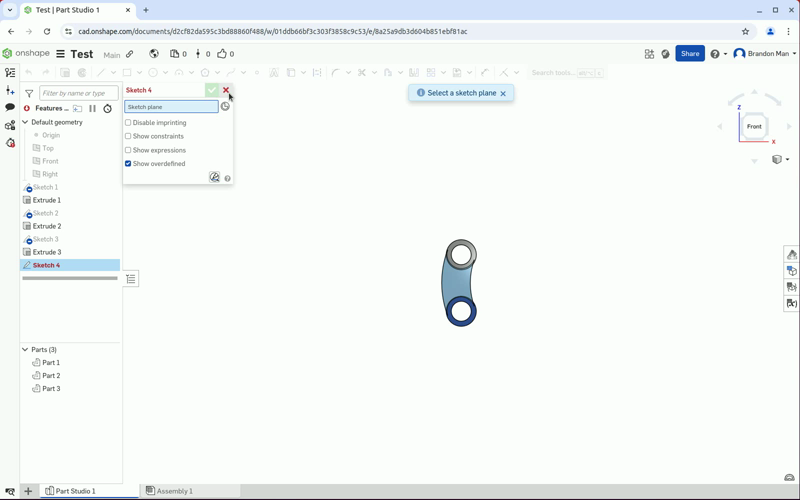
mouse_move(73, 163)
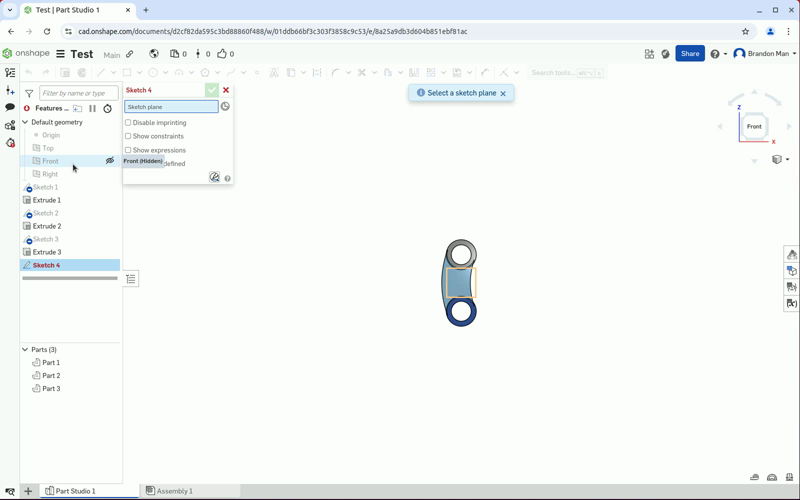
click(73, 163)
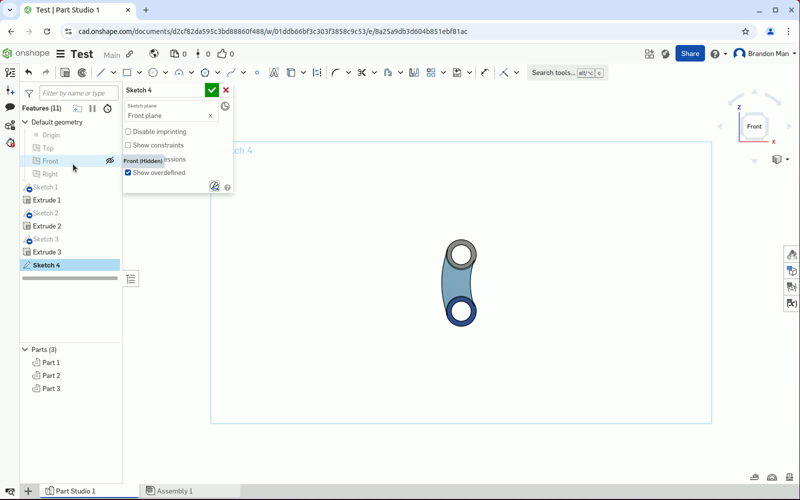
mouse_move(73, 352)
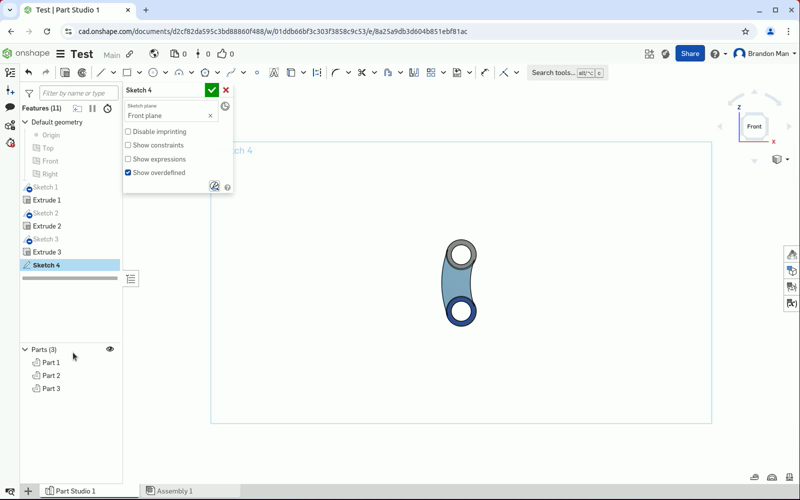
key(y)
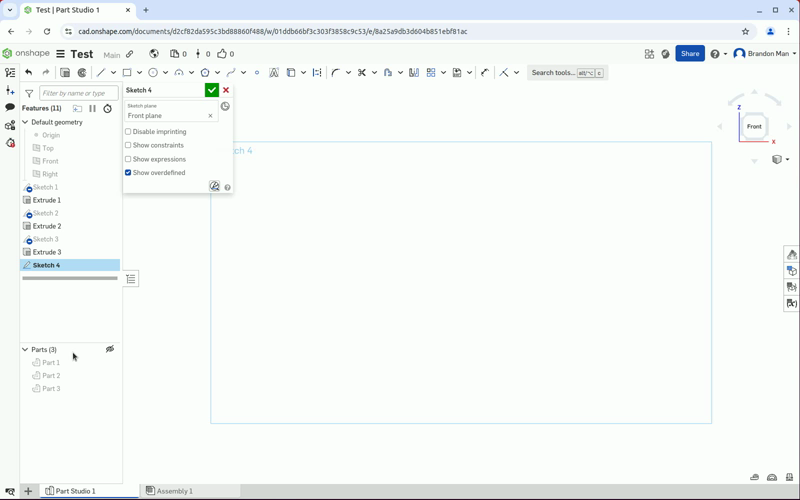
key(a)
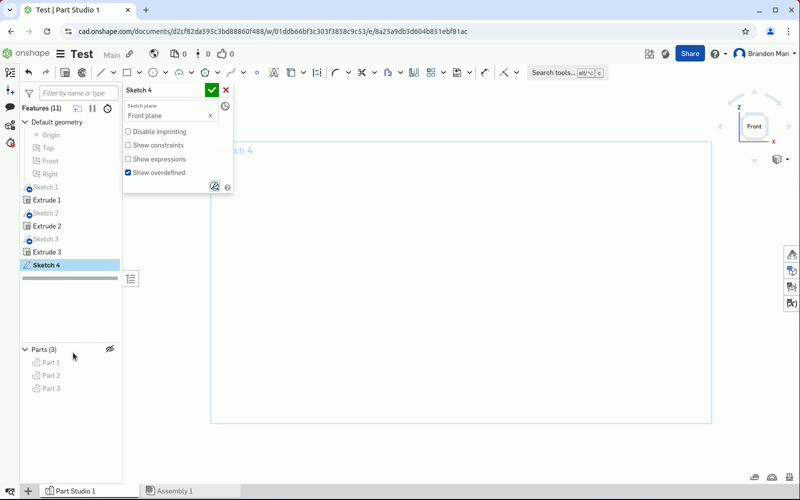
key_down(shift)
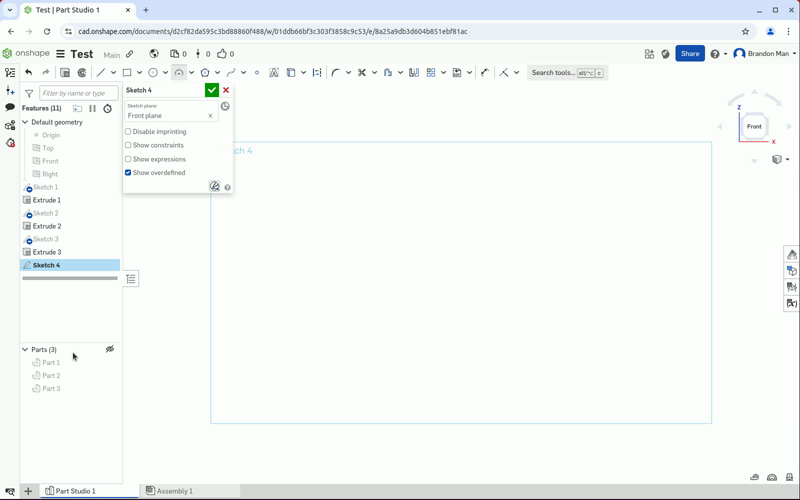
mouse_move(447, 250)
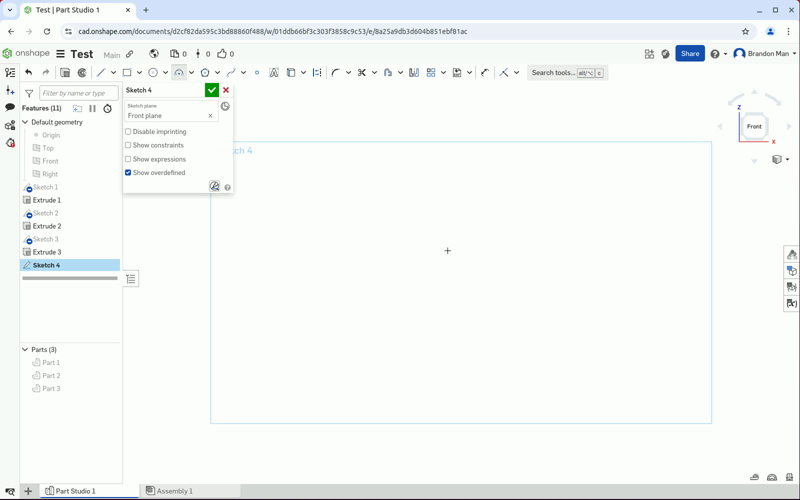
click(447, 250)
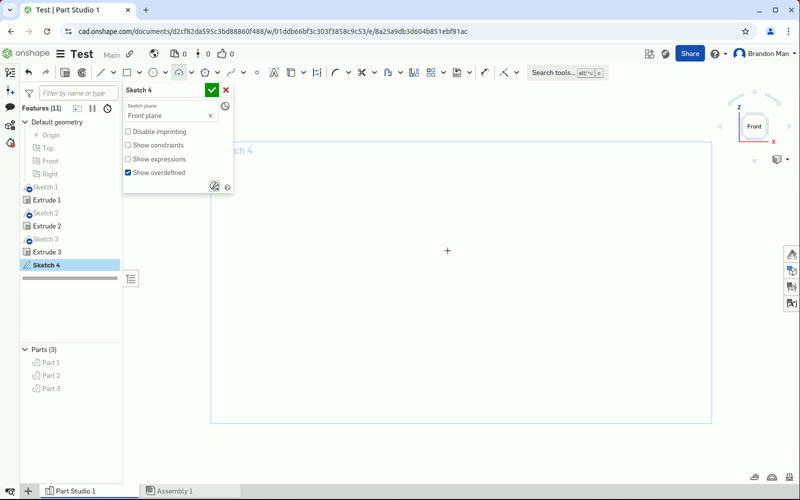
key_up(shift)
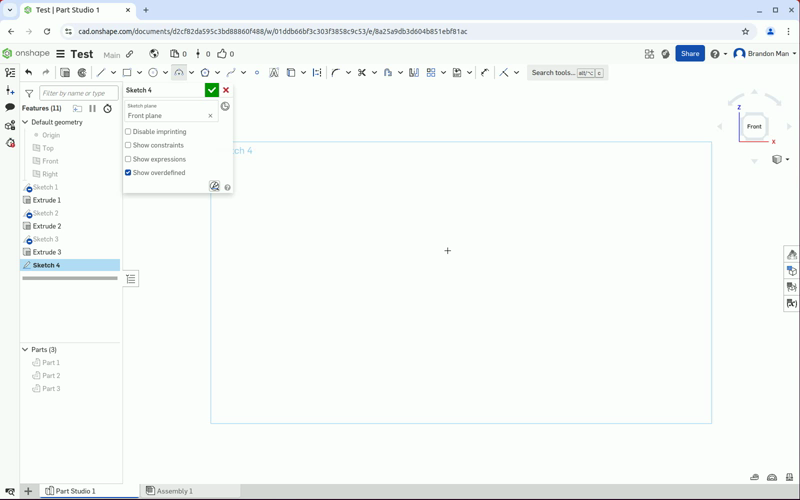
key_down(shift)
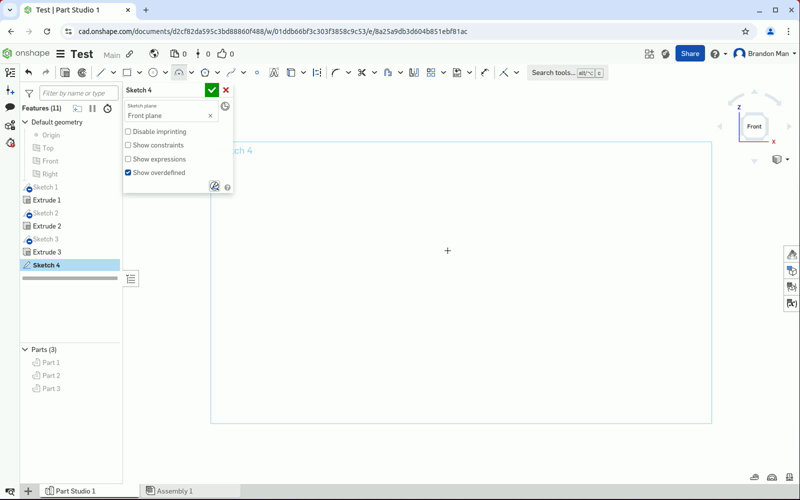
mouse_move(472, 261)
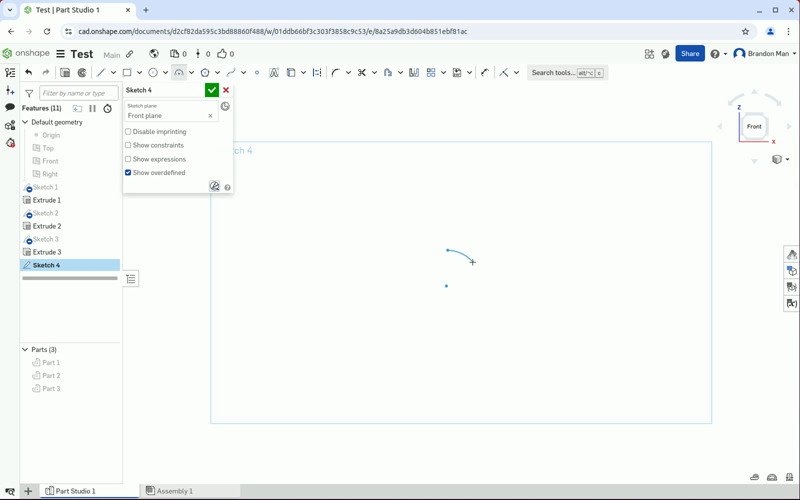
click(472, 261)
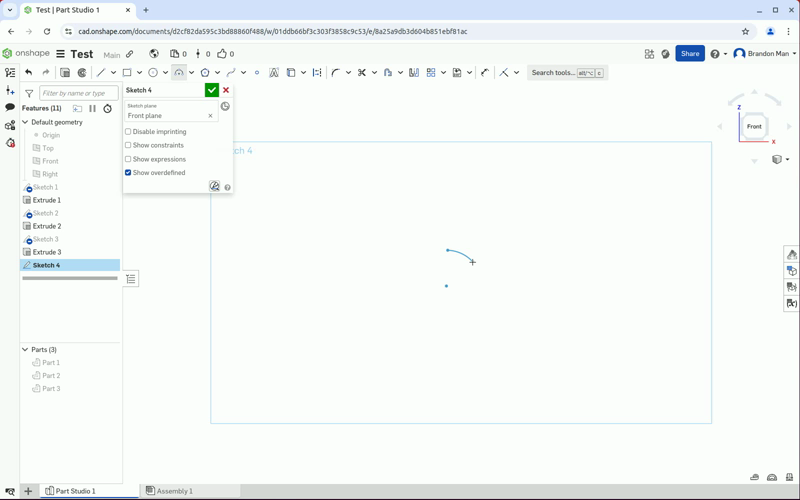
mouse_move(454, 267)
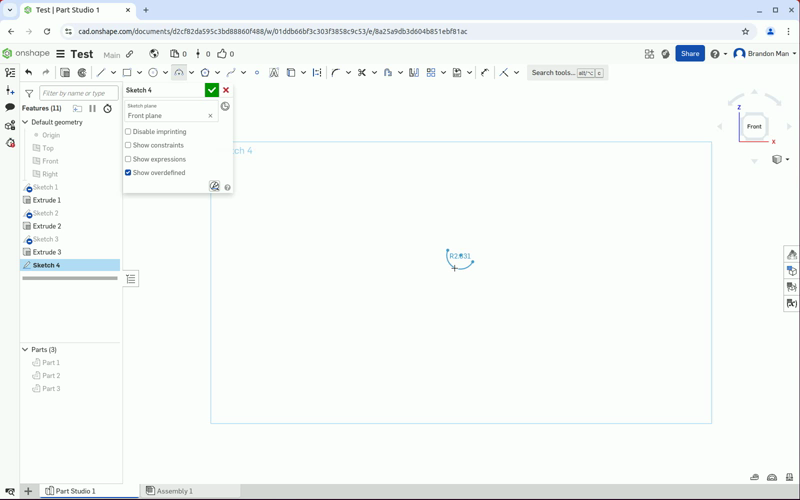
click(454, 267)
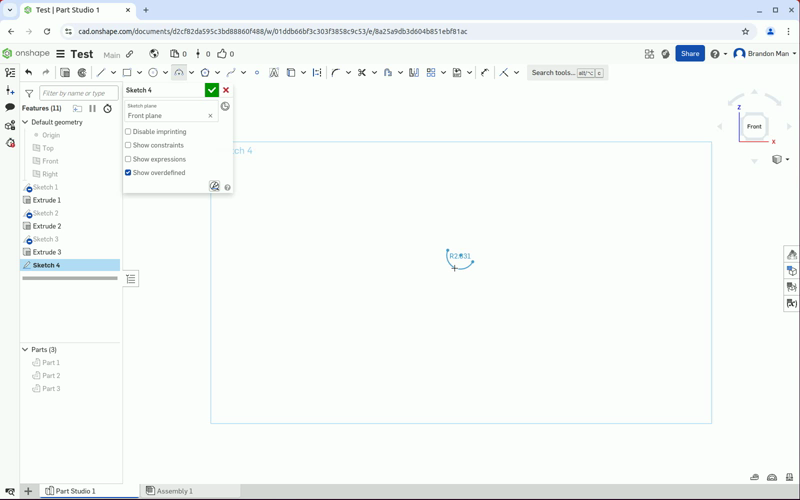
key_up(shift)
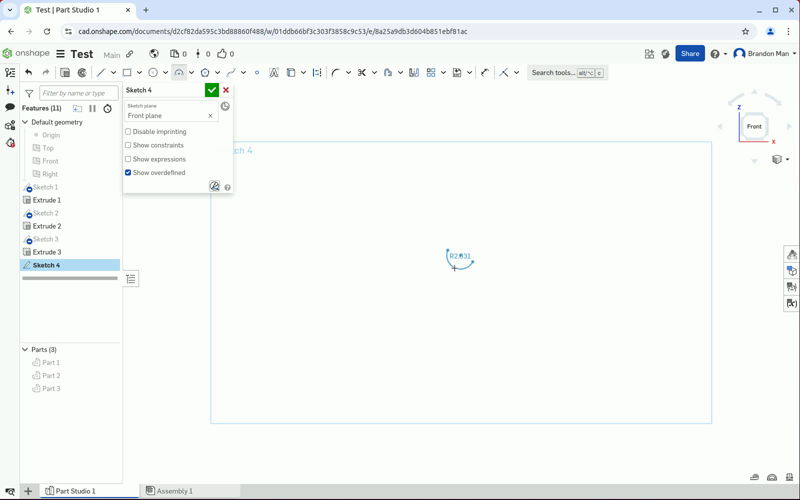
mouse_move(472, 261)
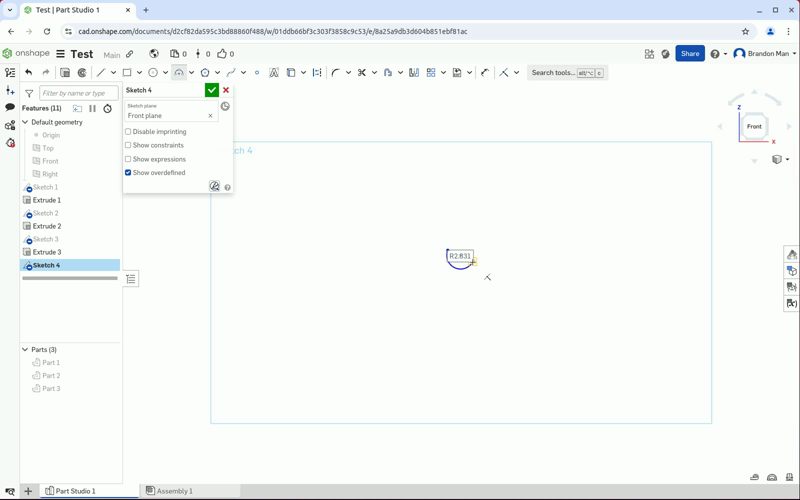
click(472, 261)
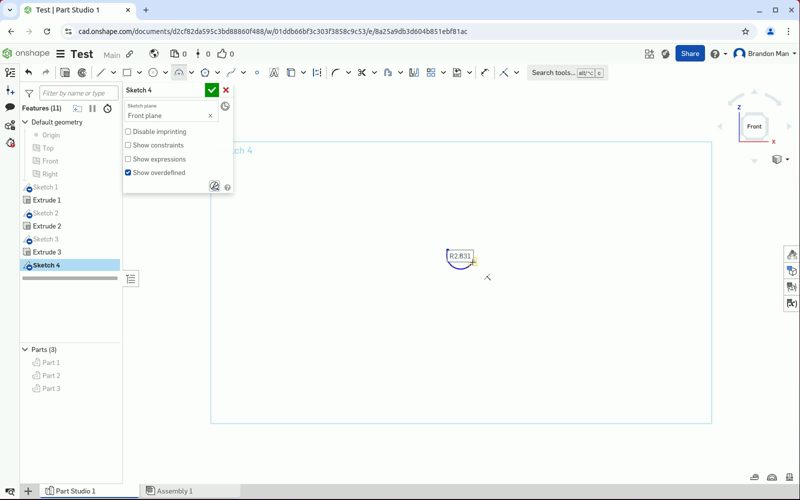
key_down(shift)
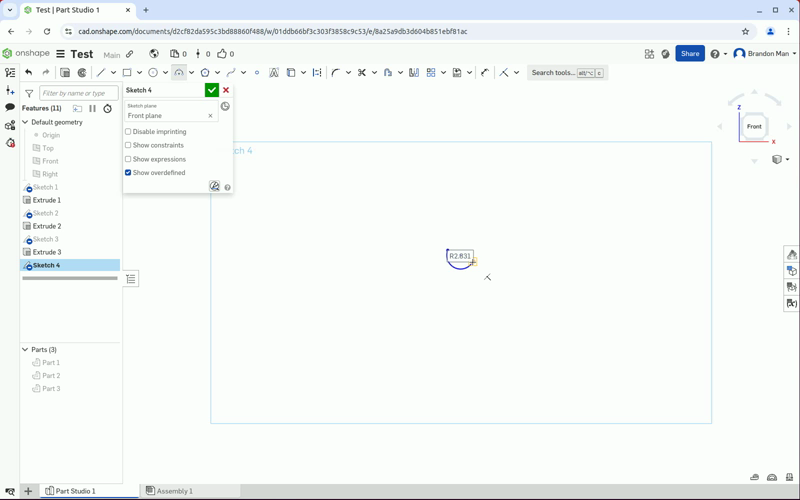
mouse_move(515, 237)
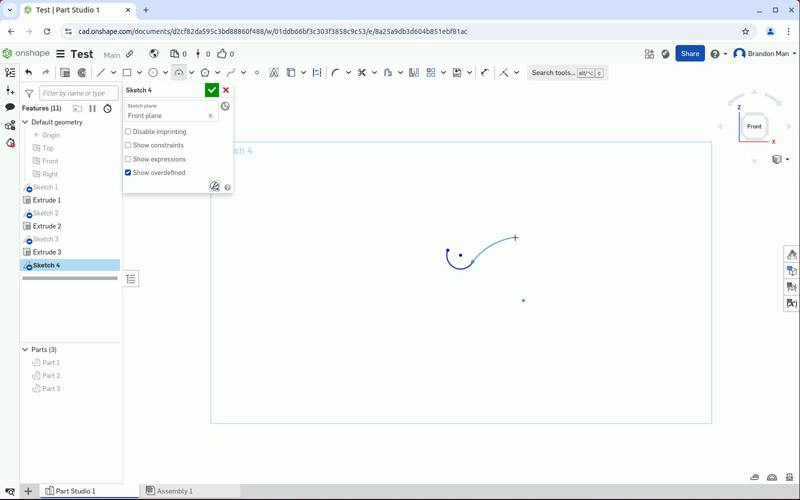
click(515, 237)
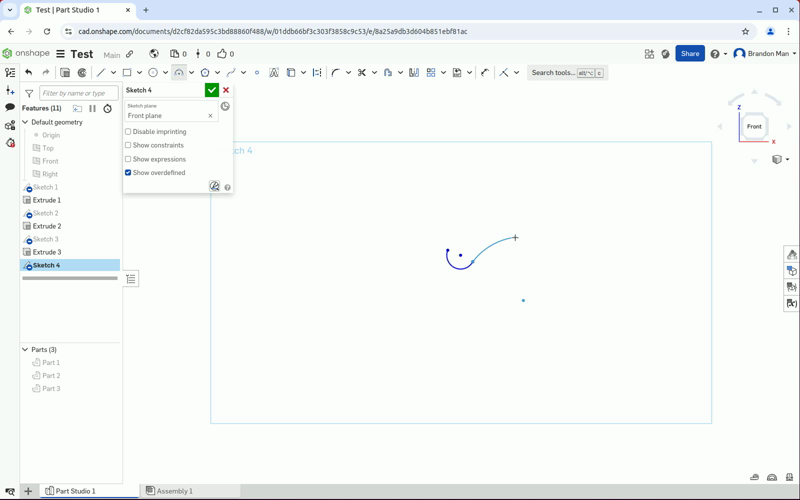
mouse_move(490, 243)
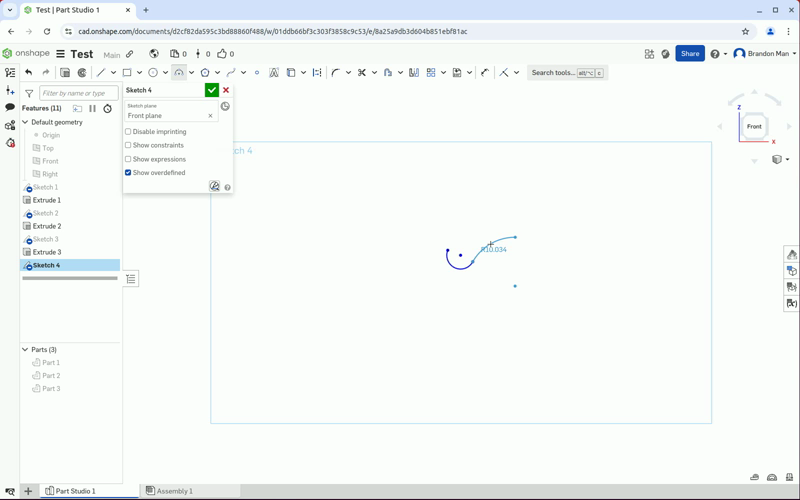
click(490, 243)
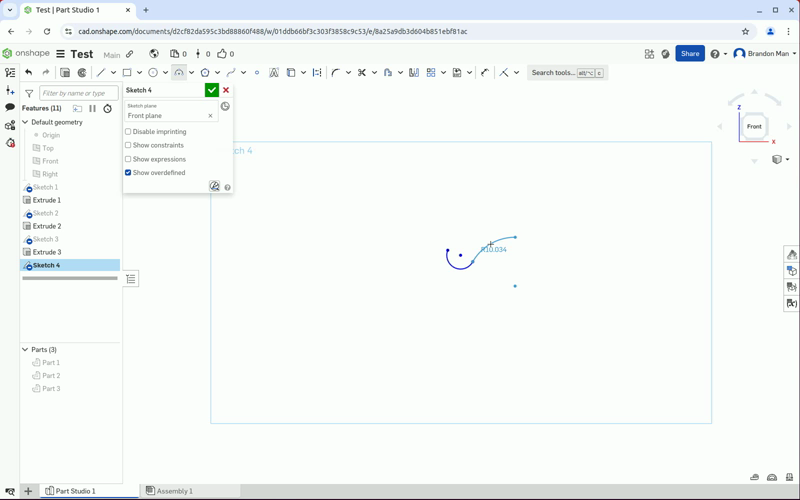
key_up(shift)
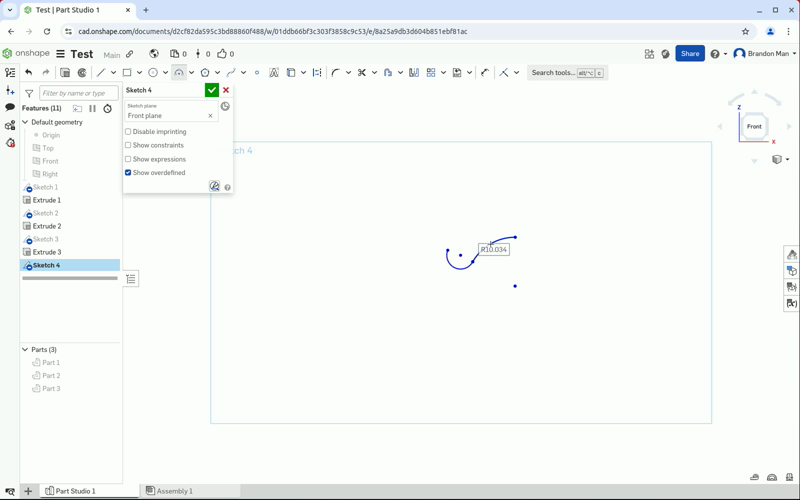
key(esc)
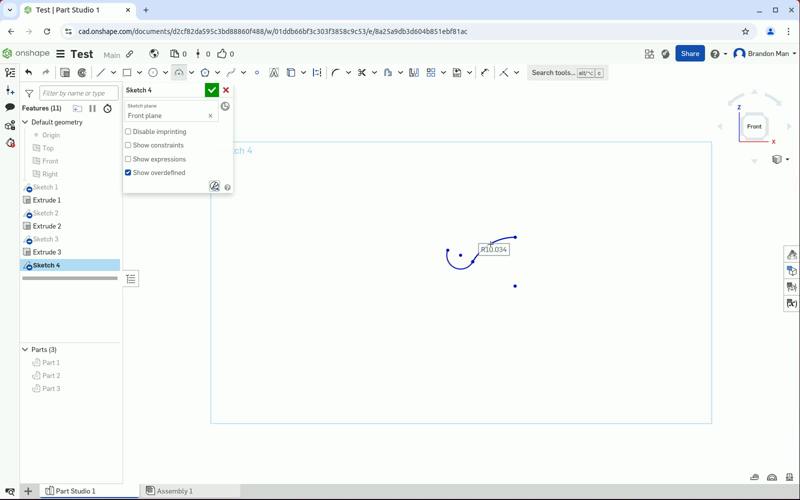
key(l)
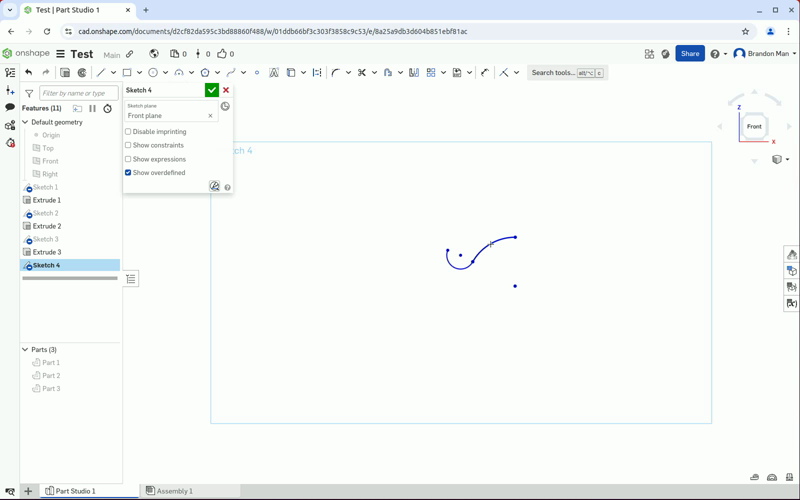
mouse_move(515, 237)
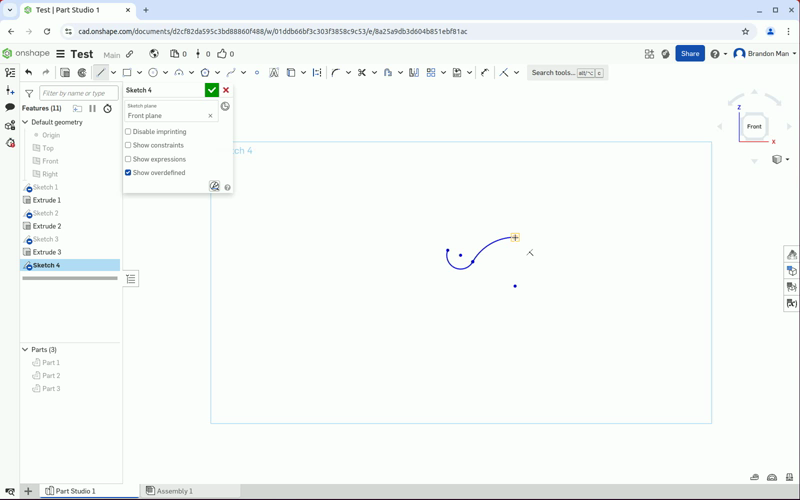
click(515, 237)
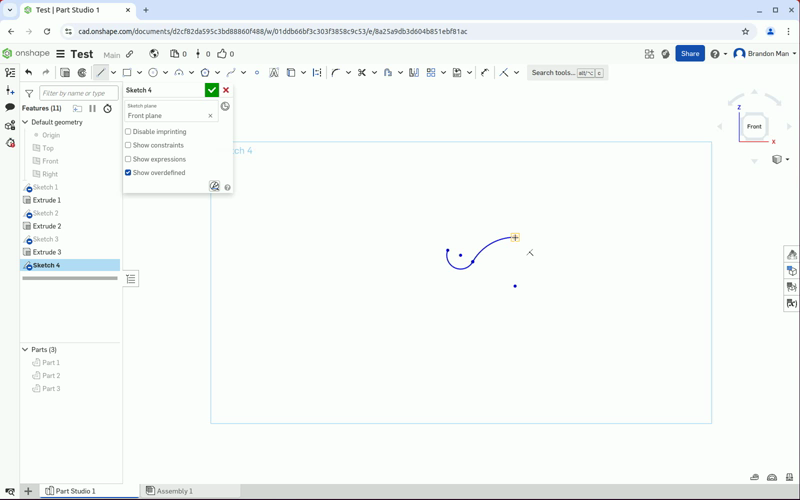
key_down(shift)
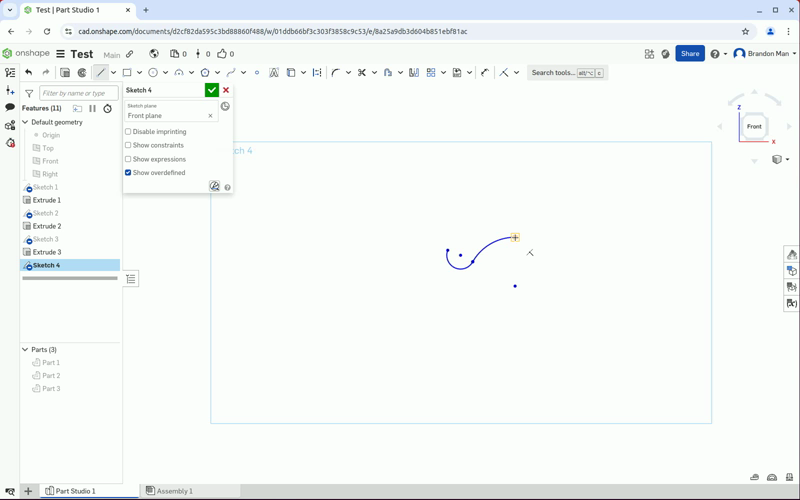
mouse_move(545, 237)
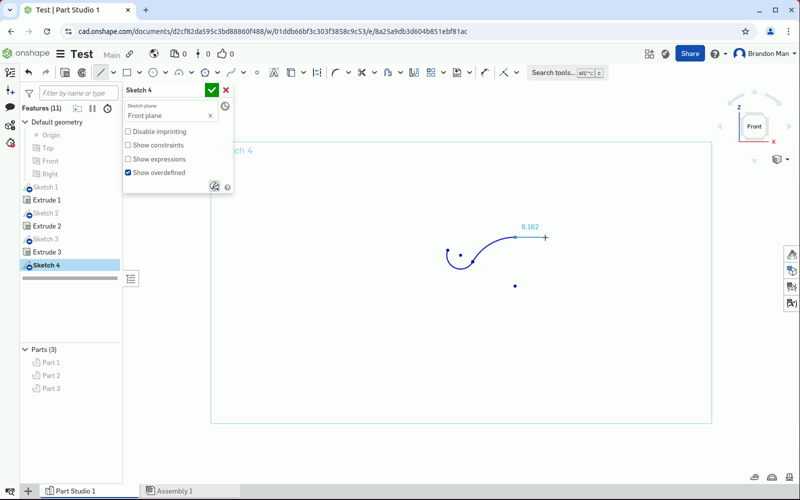
mouse_move(552, 237)
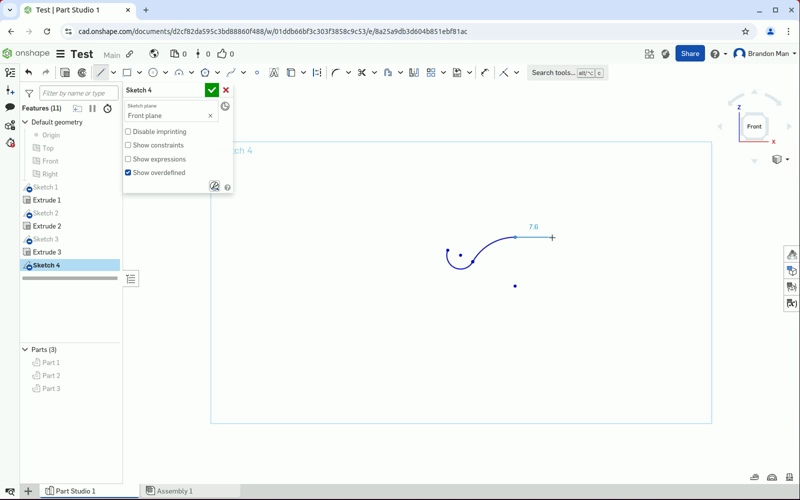
click(552, 237)
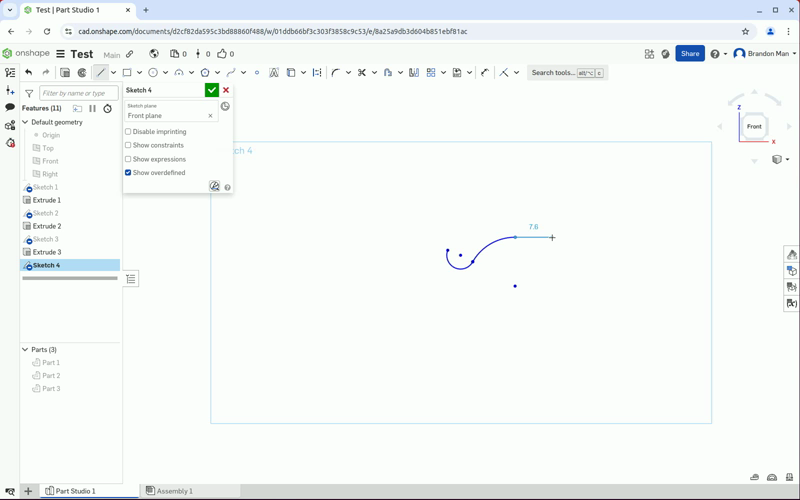
key_up(shift)
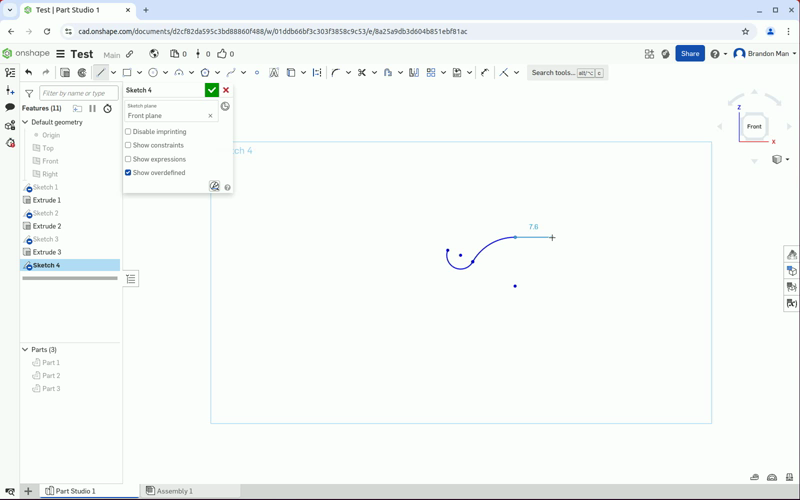
key_down(shift)
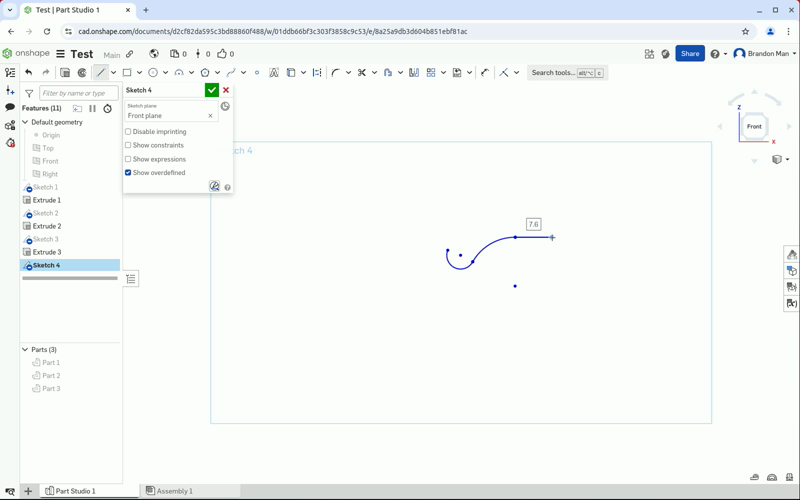
mouse_move(582, 237)
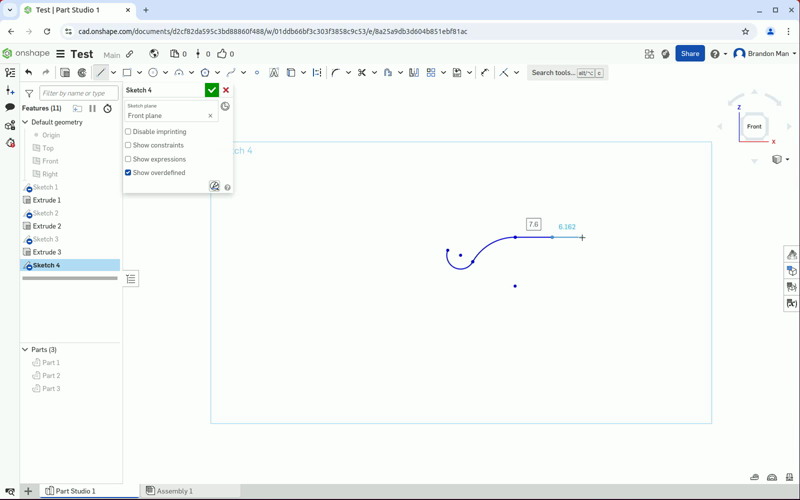
mouse_move(573, 221)
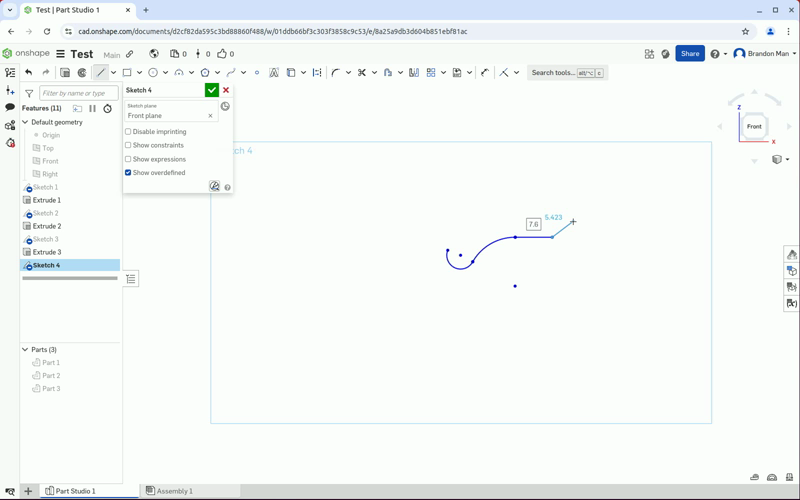
click(573, 221)
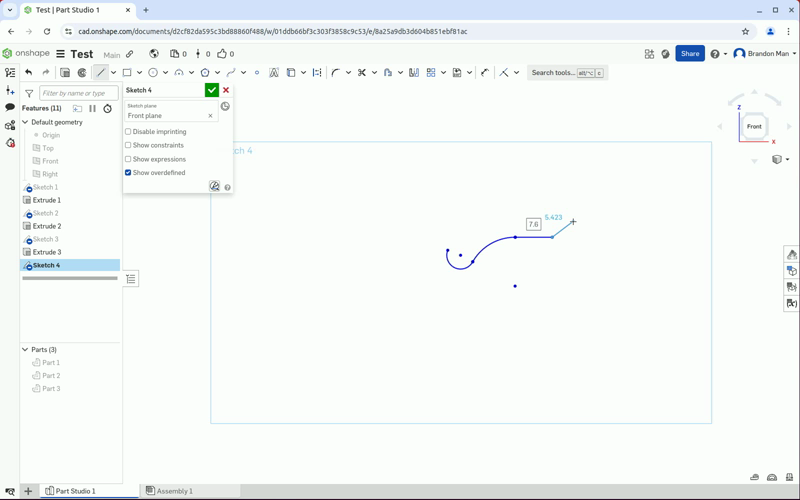
key_up(shift)
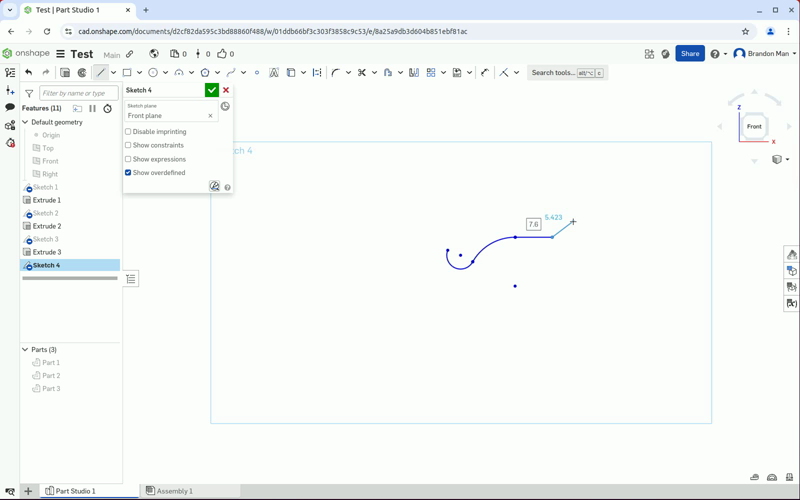
key_down(shift)
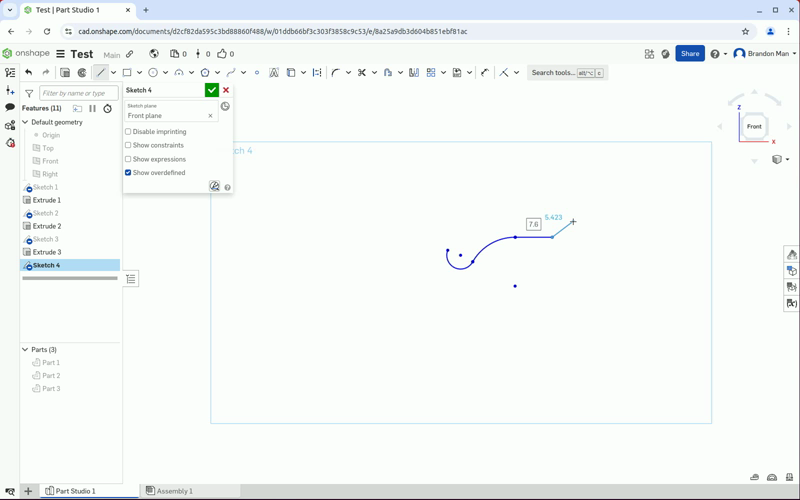
mouse_move(589, 221)
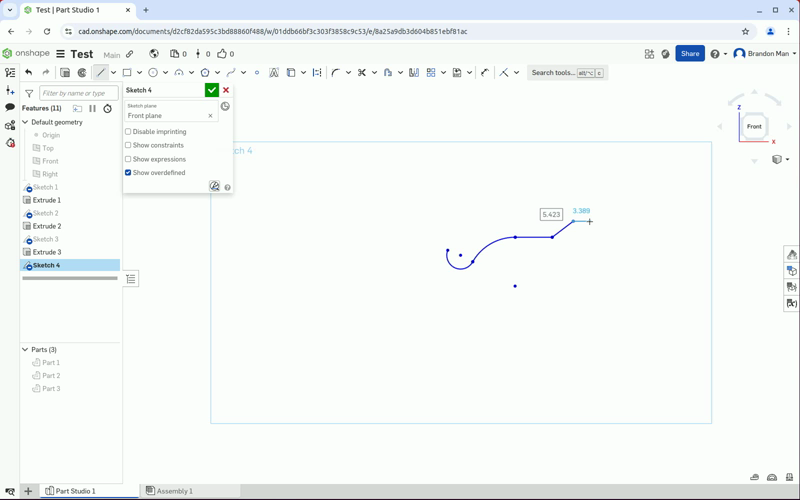
mouse_move(533, 210)
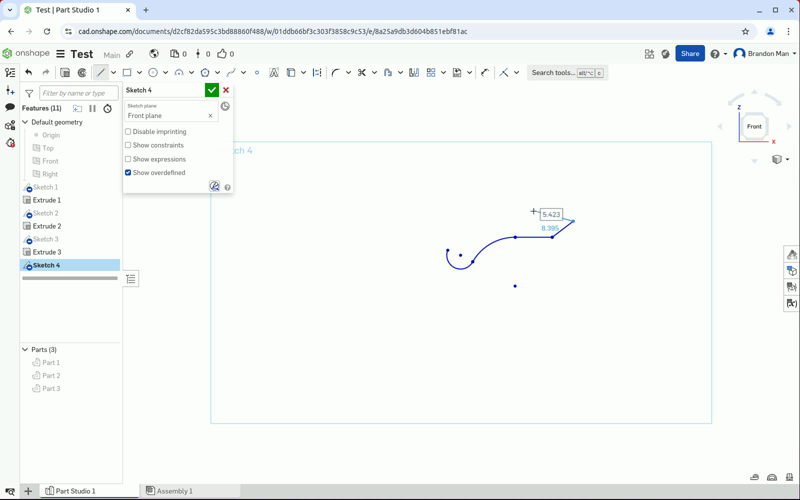
click(533, 210)
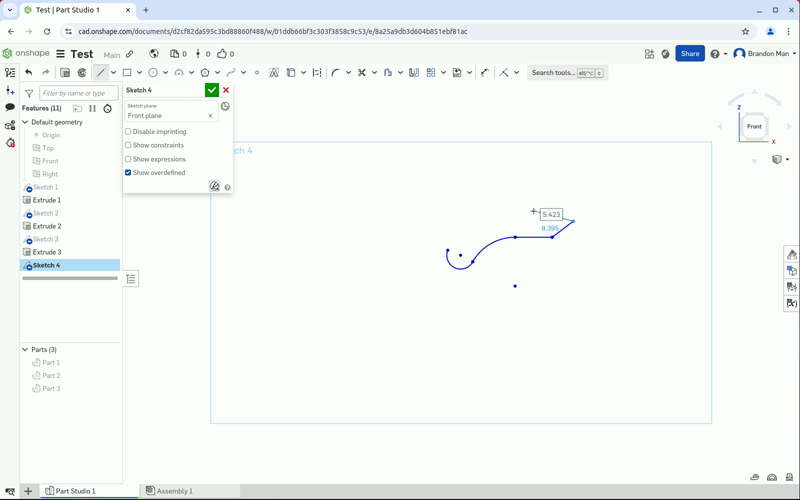
key_up(shift)
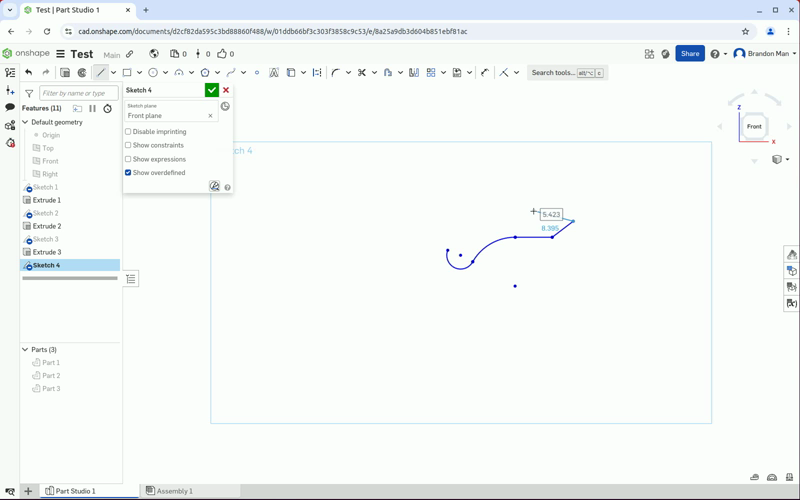
key(esc)
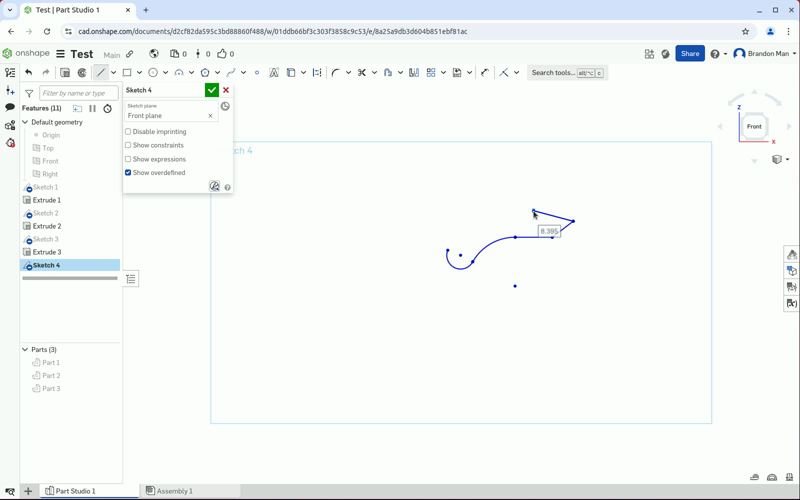
key(a)
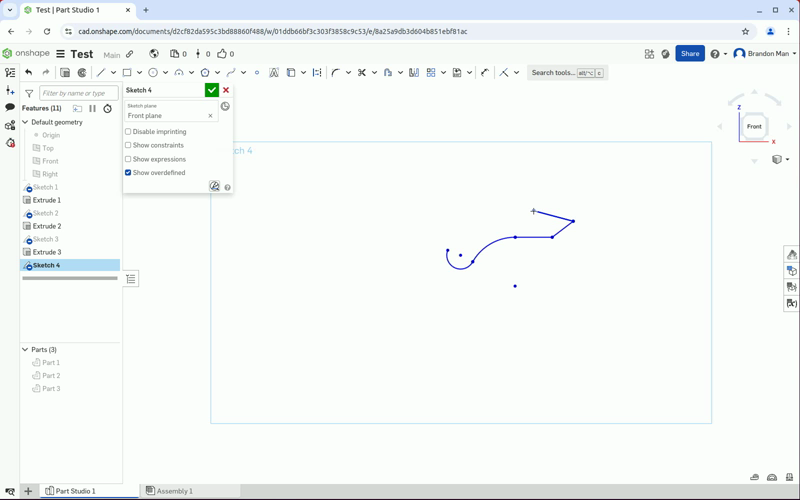
mouse_move(533, 210)
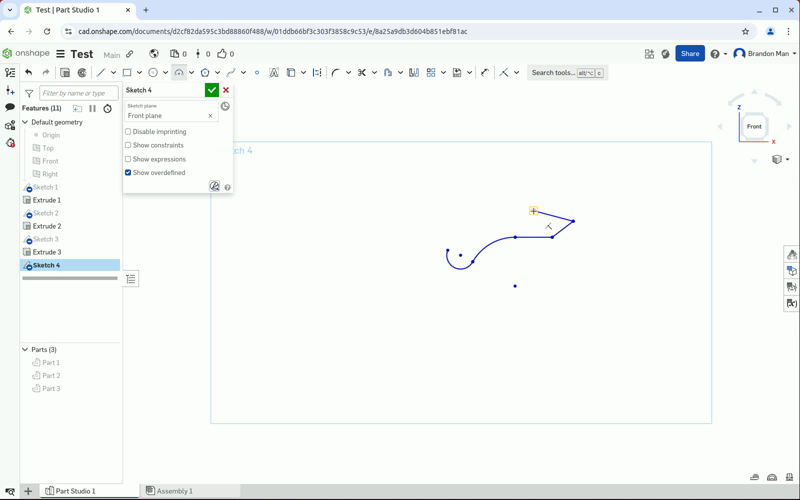
click(533, 210)
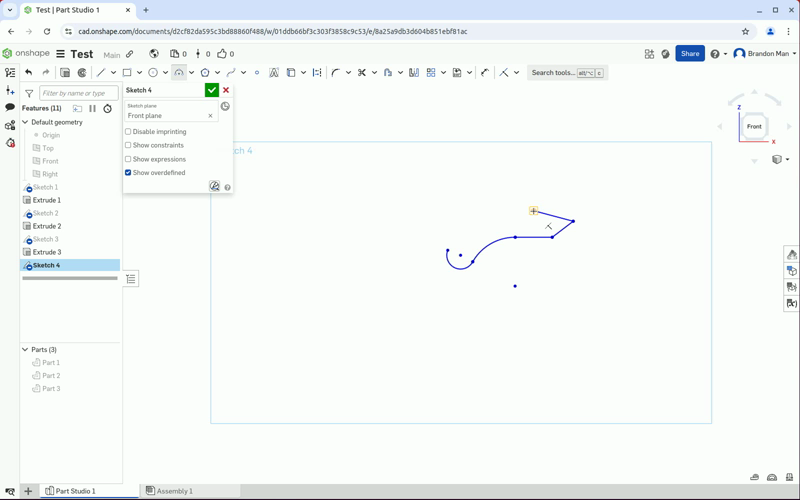
mouse_move(447, 250)
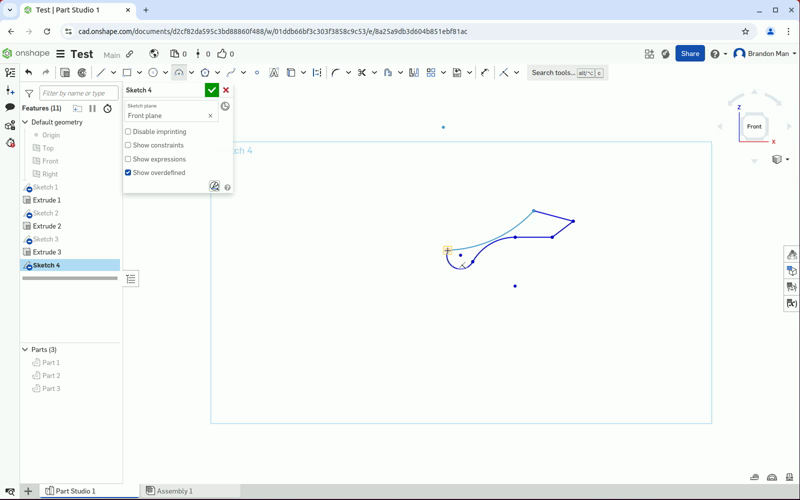
click(447, 250)
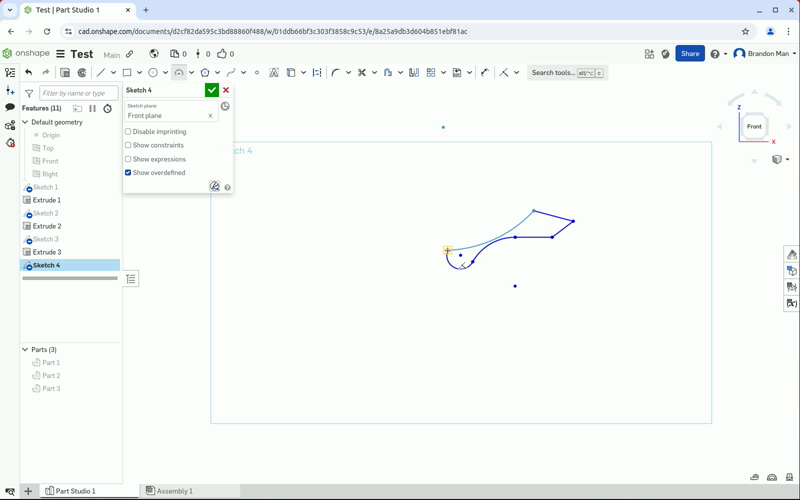
key_down(shift)
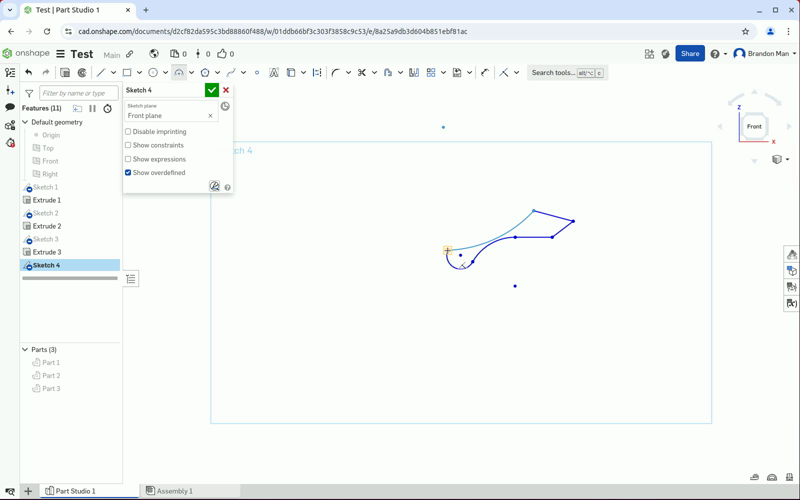
mouse_move(483, 214)
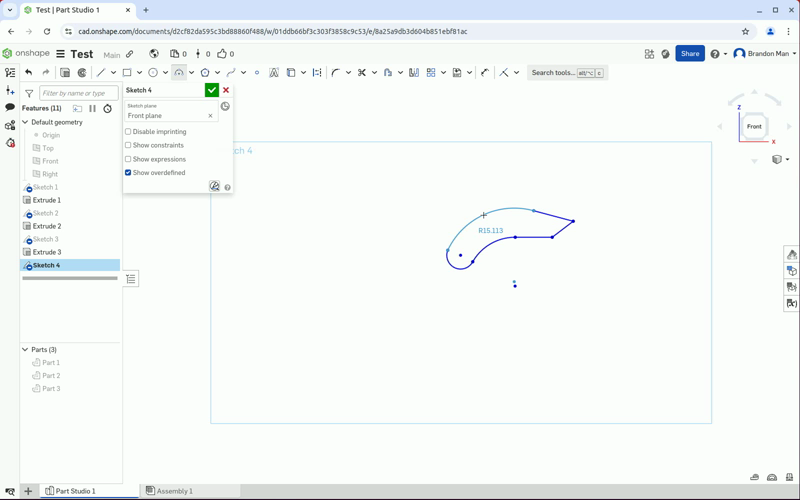
click(483, 214)
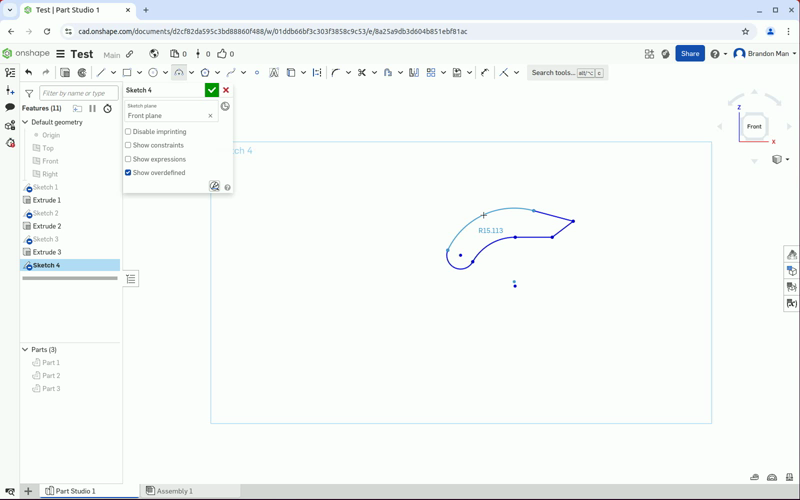
key_up(shift)
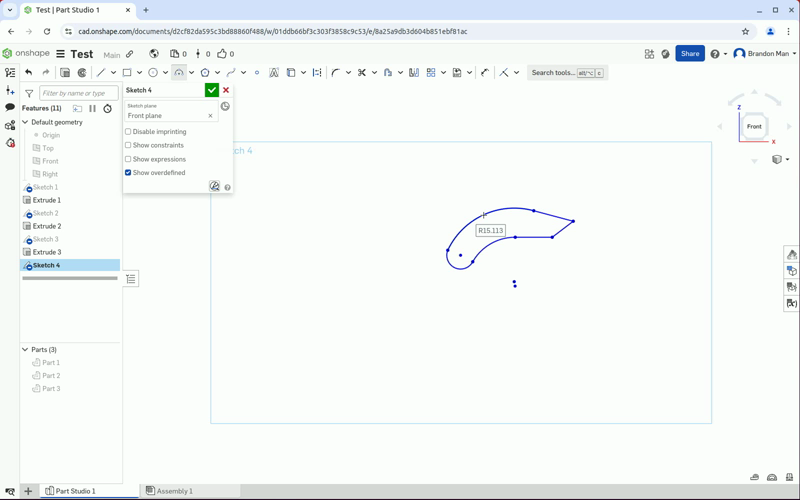
key(esc)
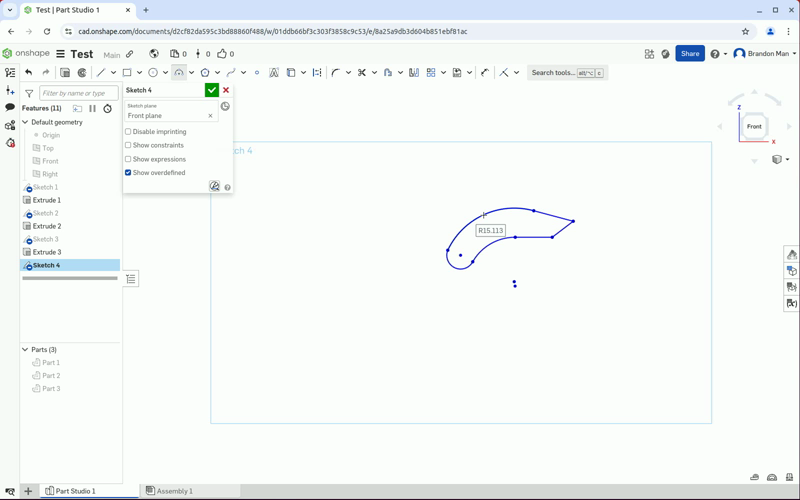
key(c)
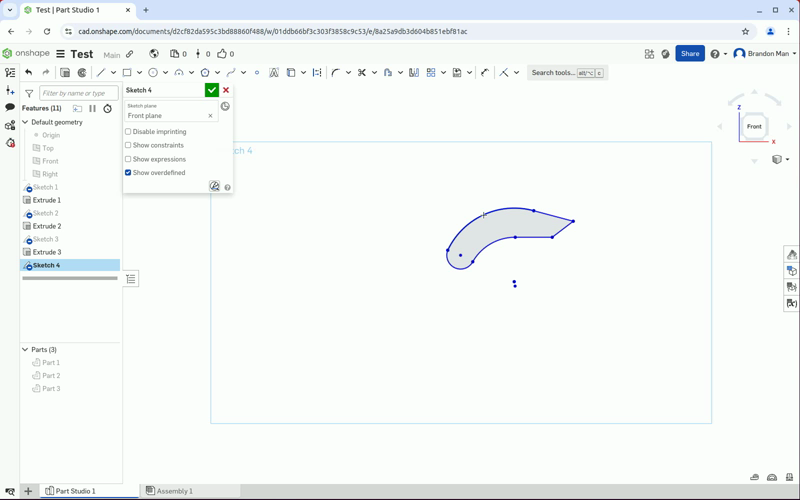
key_down(shift)
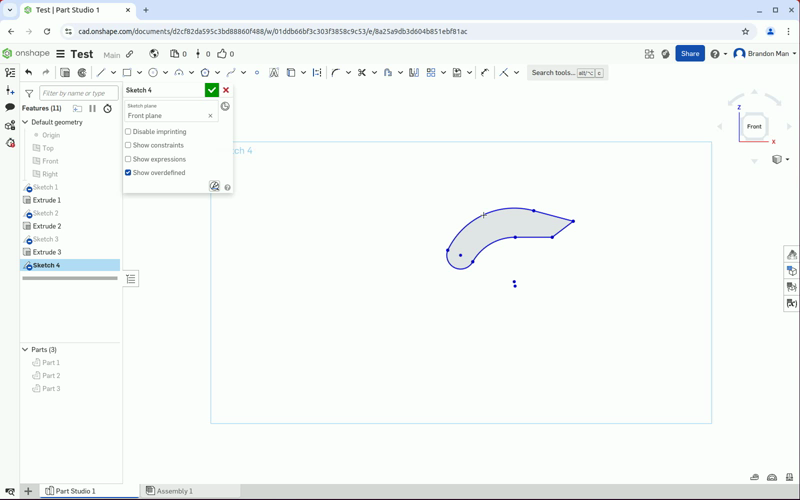
mouse_move(461, 255)
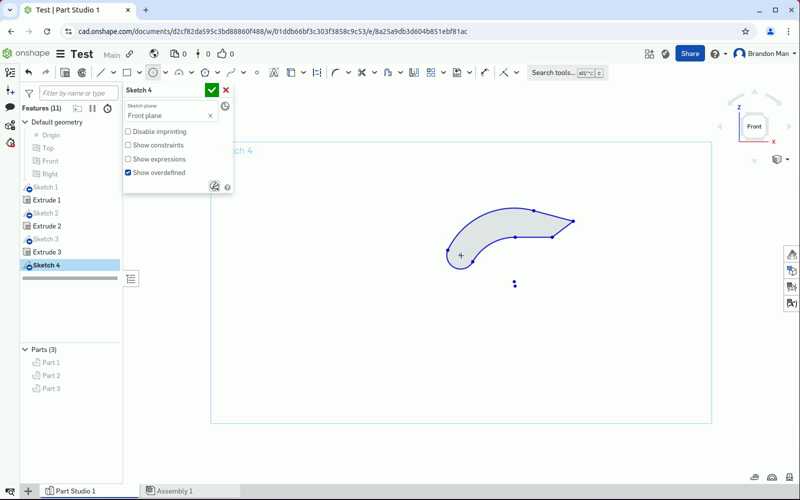
click(461, 255)
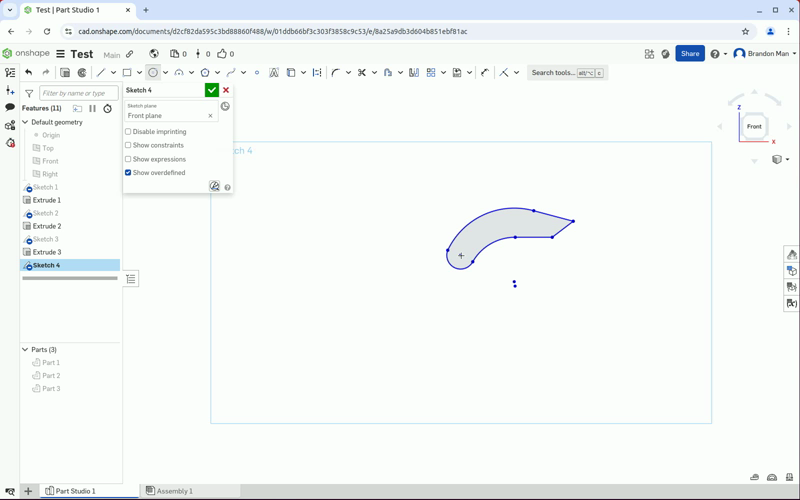
key_up(shift)
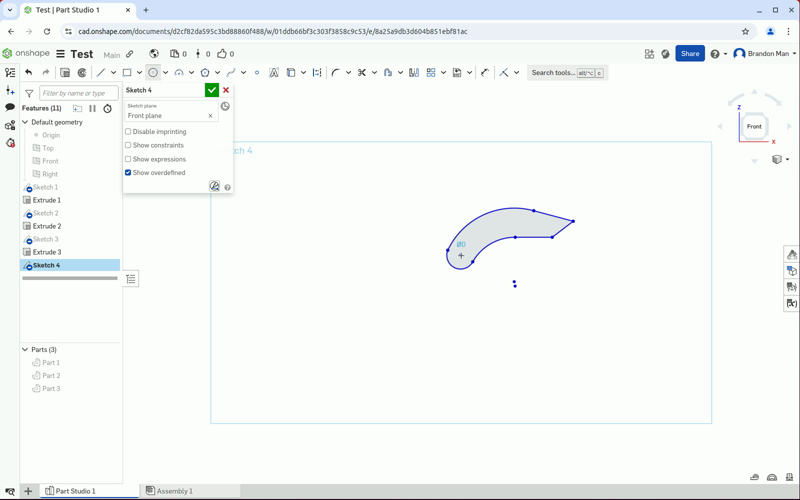
mouse_move(470, 255)
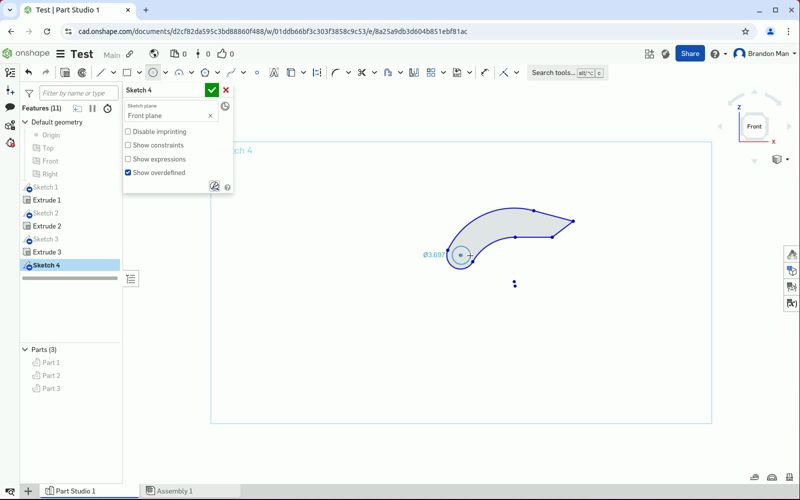
click(470, 255)
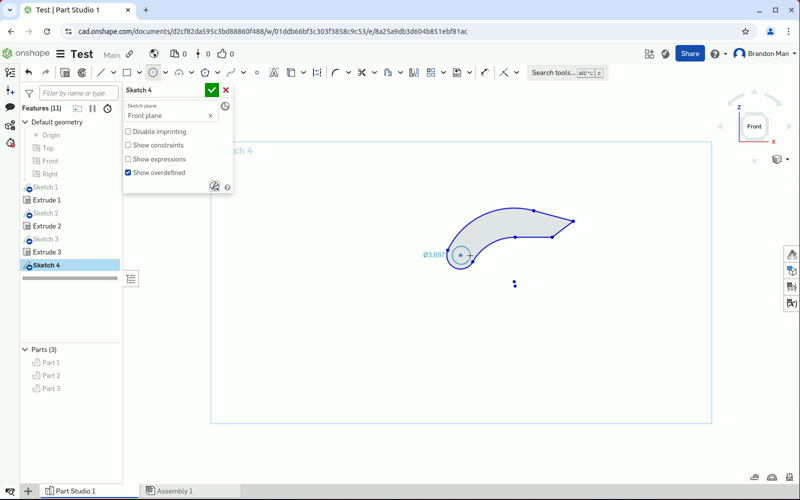
key(esc)
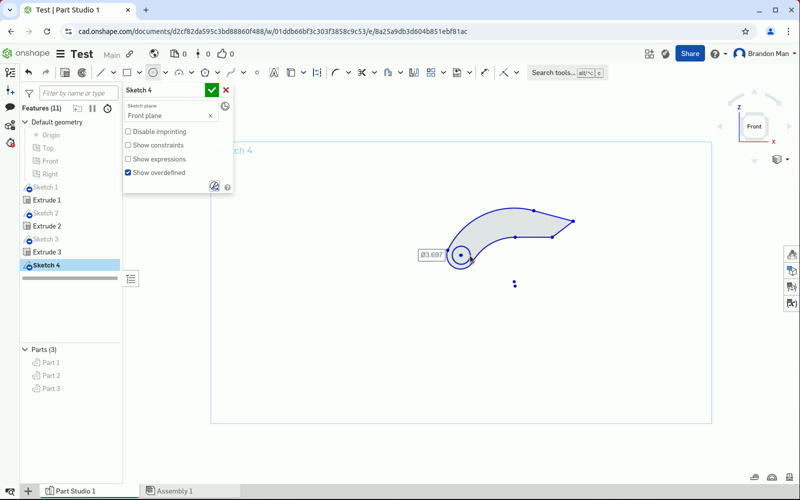
mouse_move(506, 214)
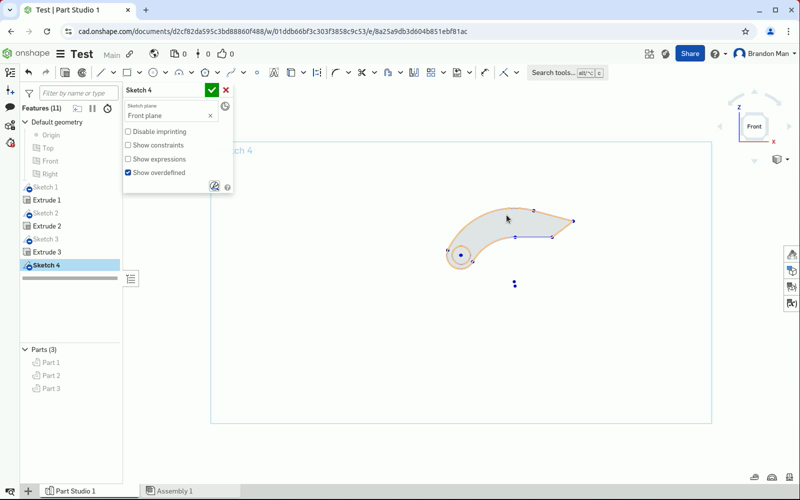
click(506, 214)
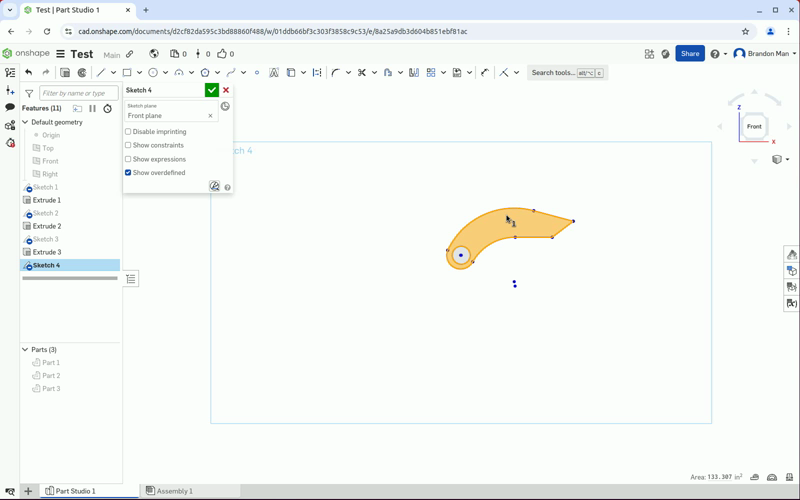
mouse_move(73, 352)
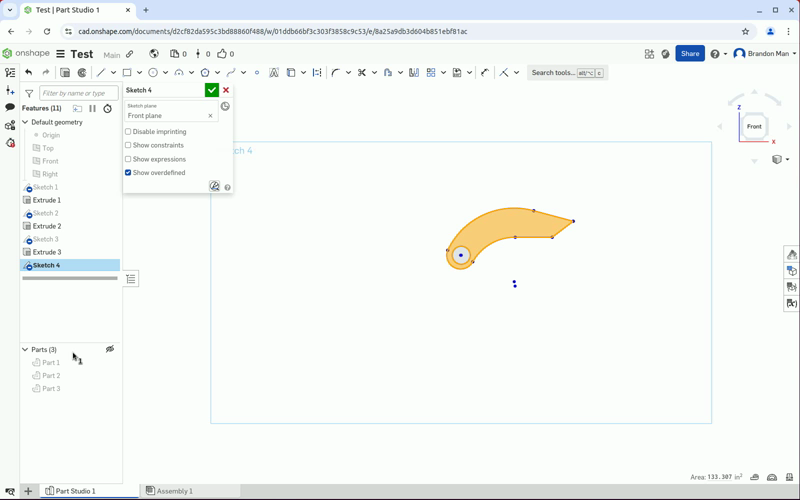
key(shift+y)
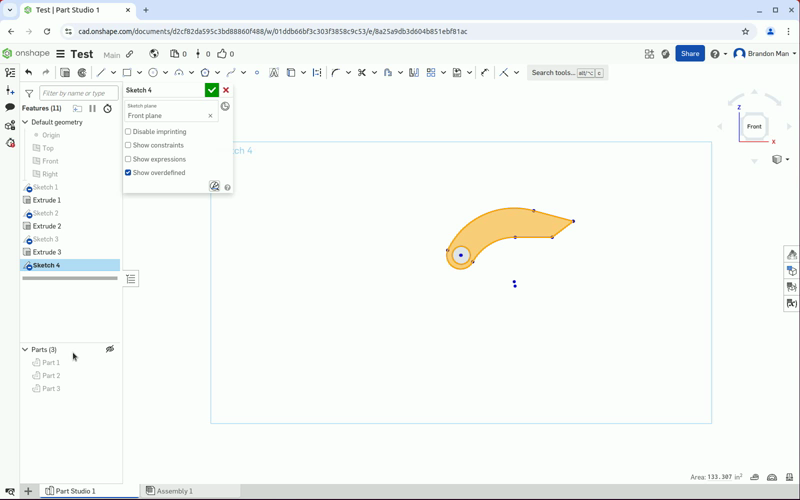
key(shift+e)
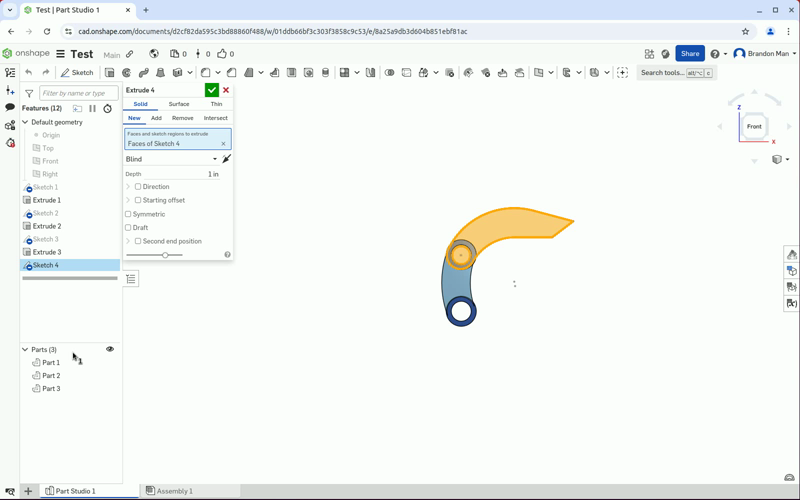
mouse_move(143, 106)
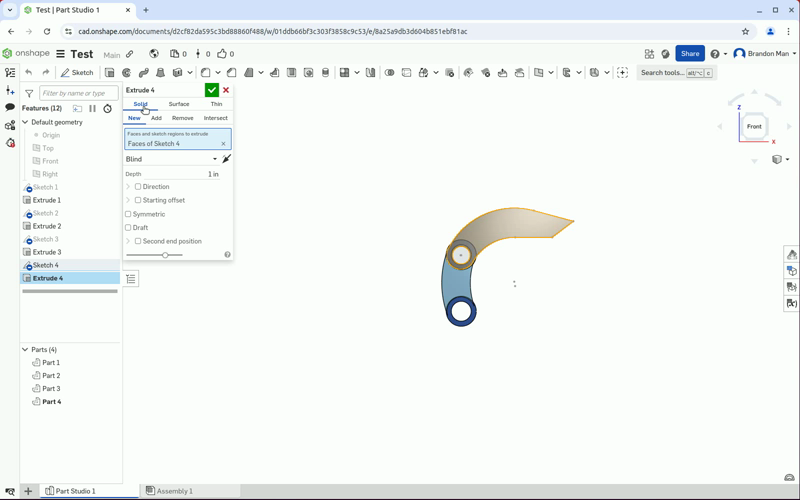
click(143, 106)
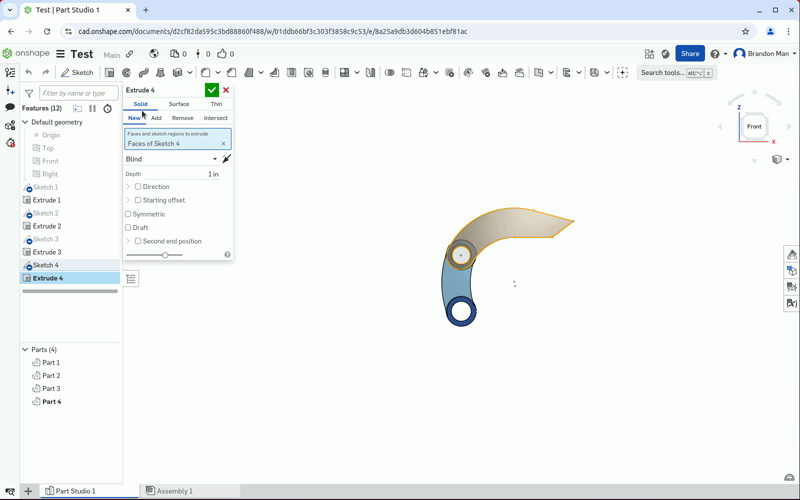
mouse_move(137, 120)
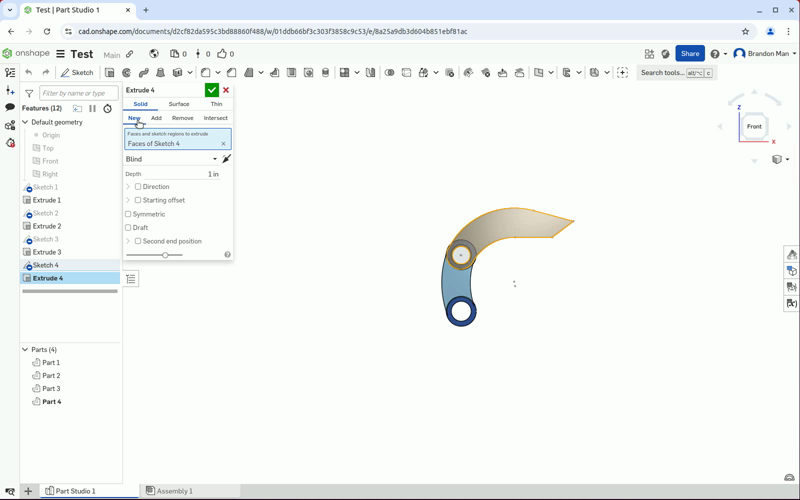
click(137, 120)
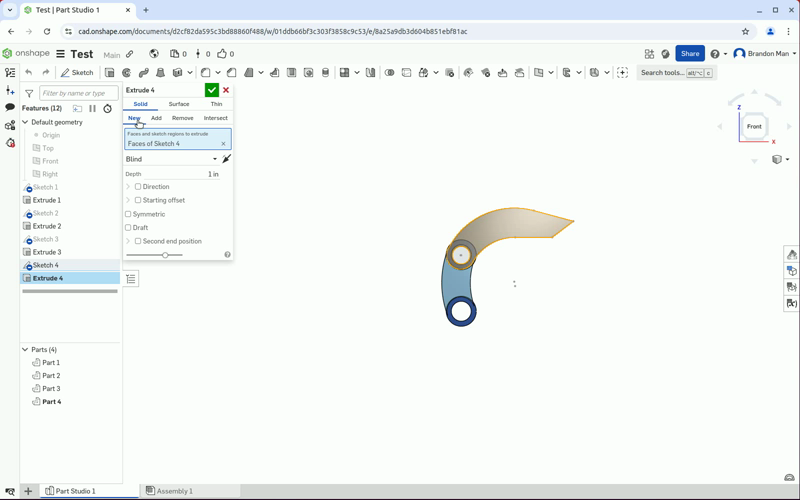
key(tab, 4)
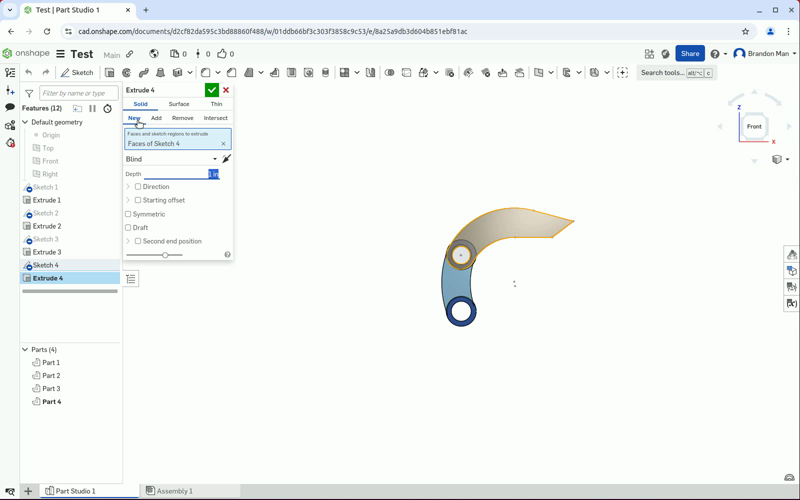
text(3.852)
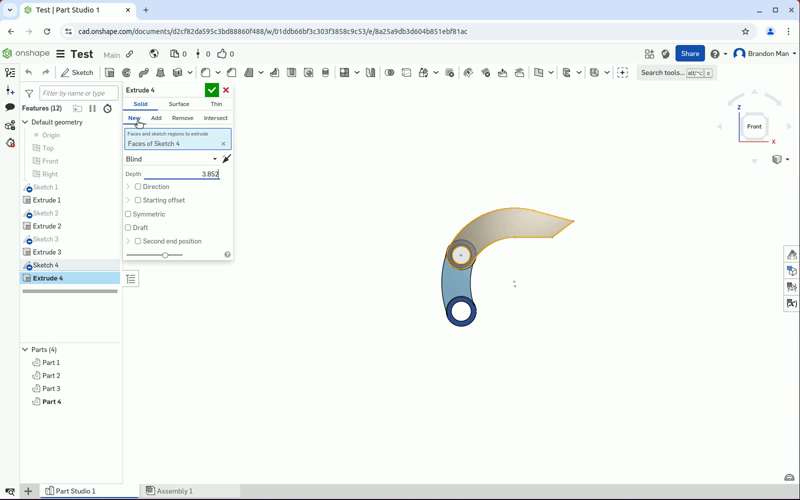
key(tab, 3)
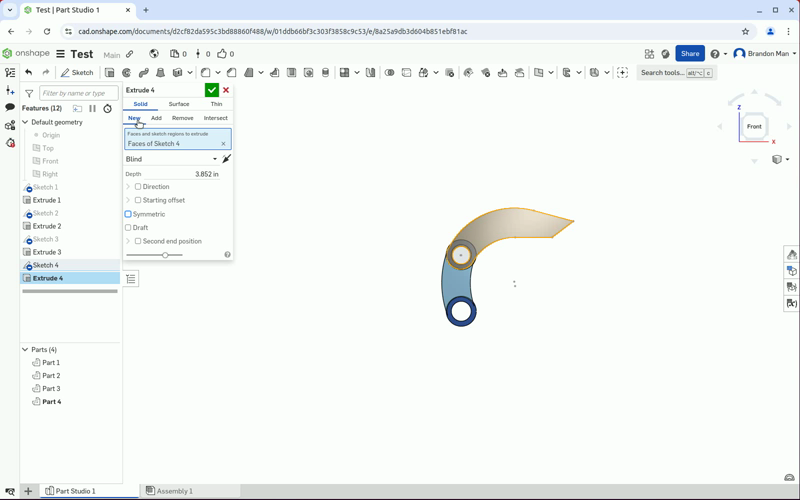
key(space)
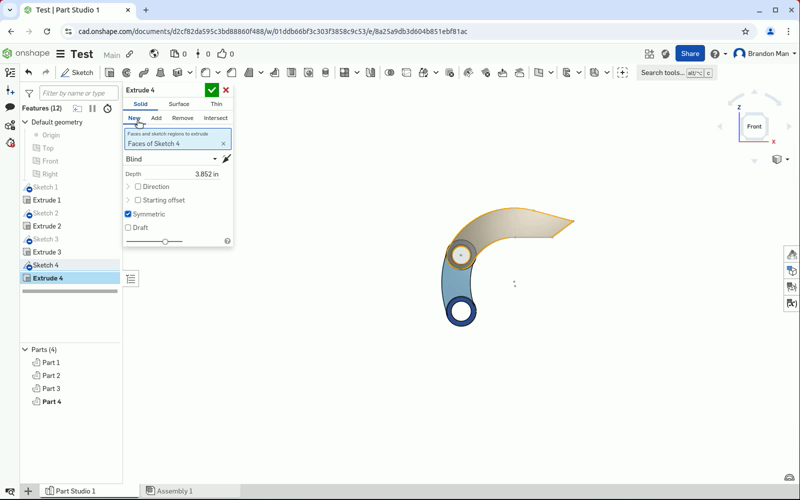
key(enter)
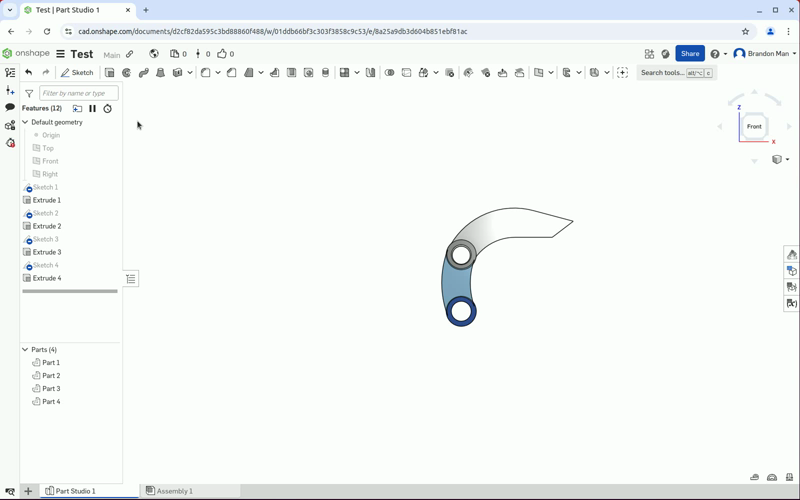
key(shift+h)
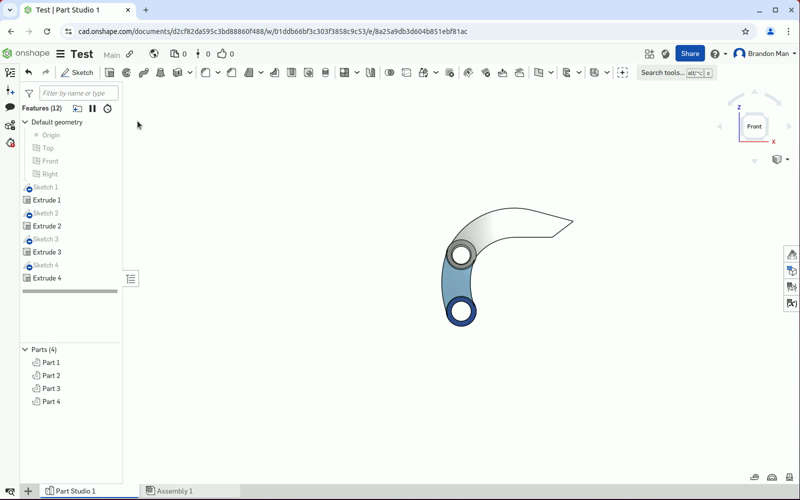
key(shift+h)
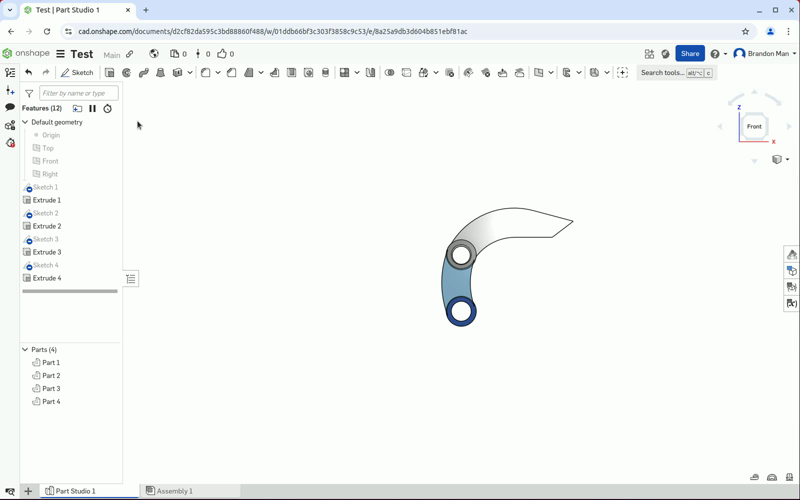
mouse_move(73, 189)
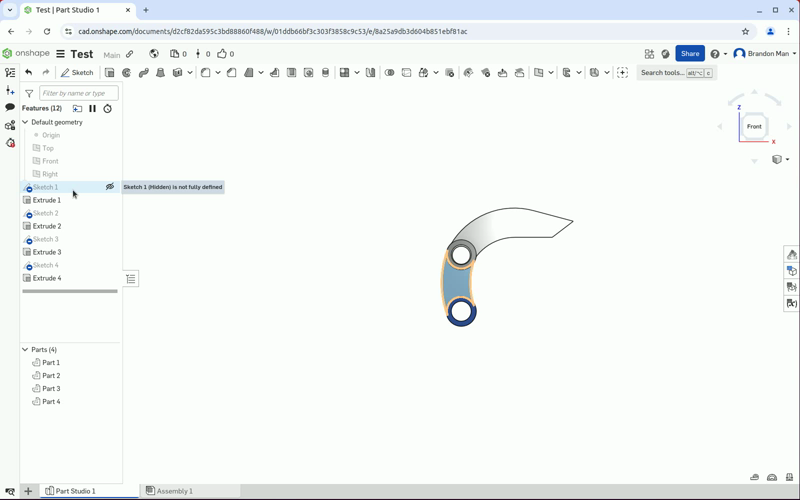
click(73, 189)
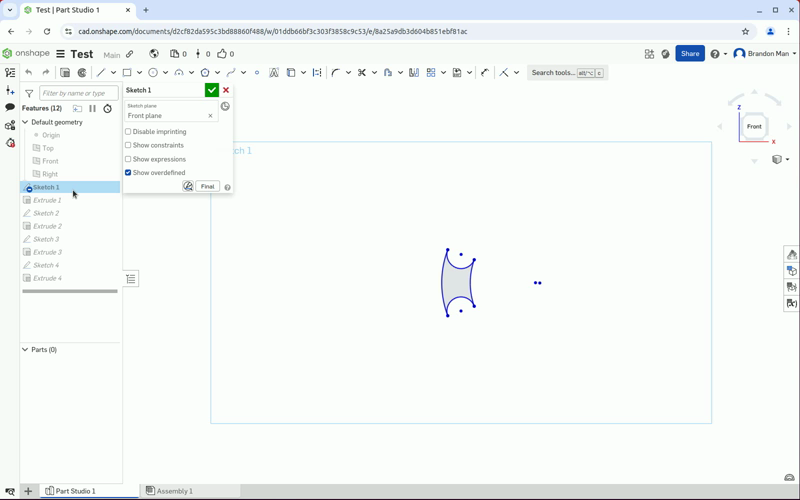
mouse_move(229, 92)
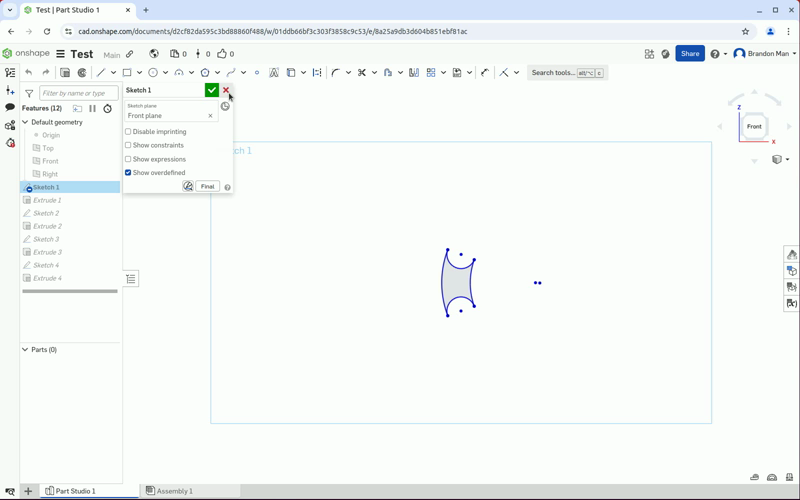
click(229, 92)
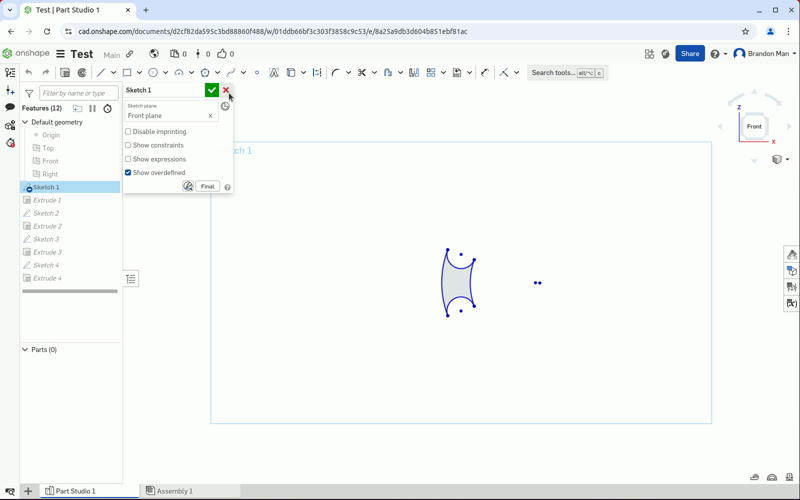
key(shift+s)
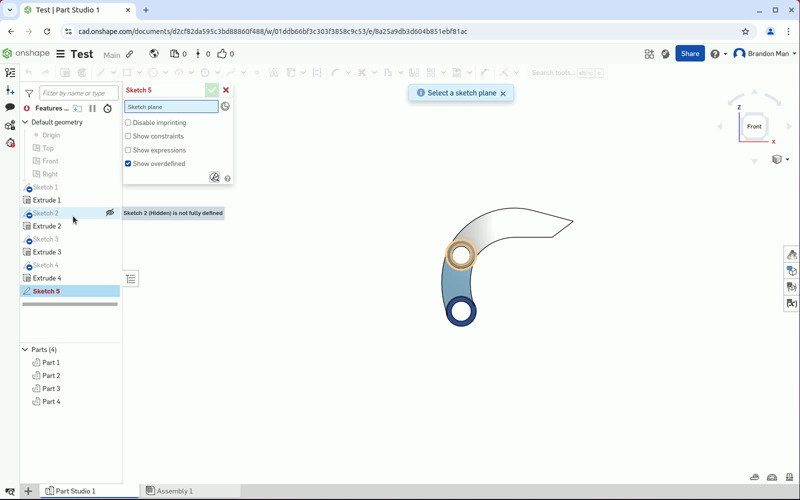
scroll(3)
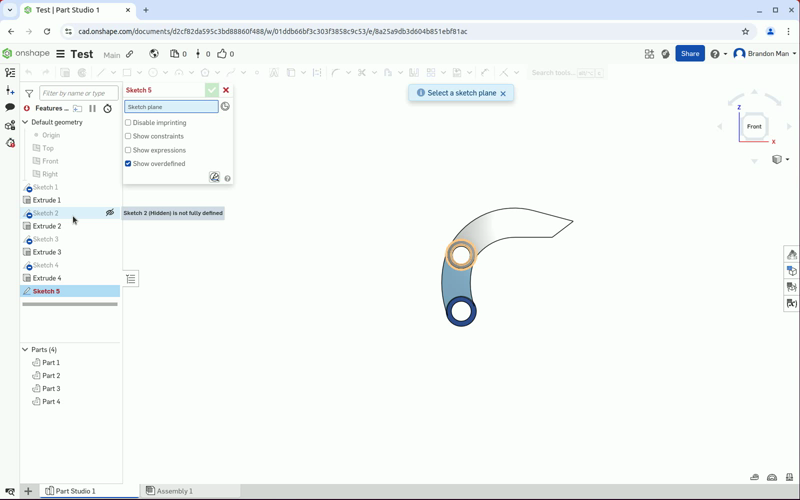
mouse_move(73, 163)
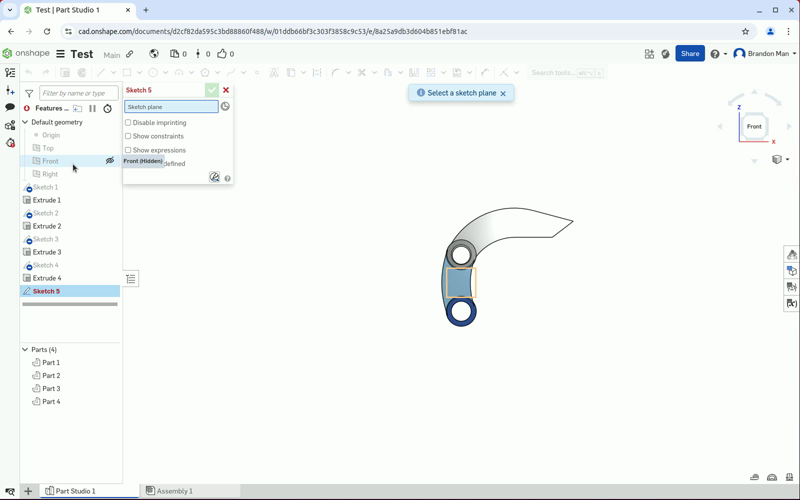
click(73, 163)
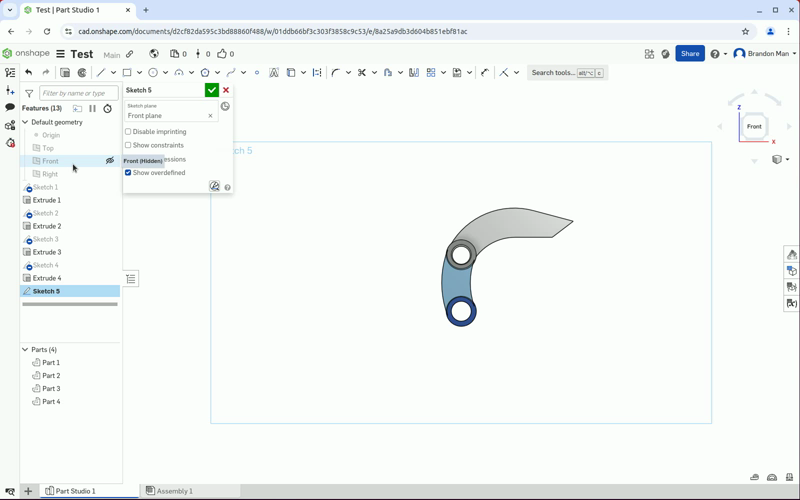
mouse_move(73, 352)
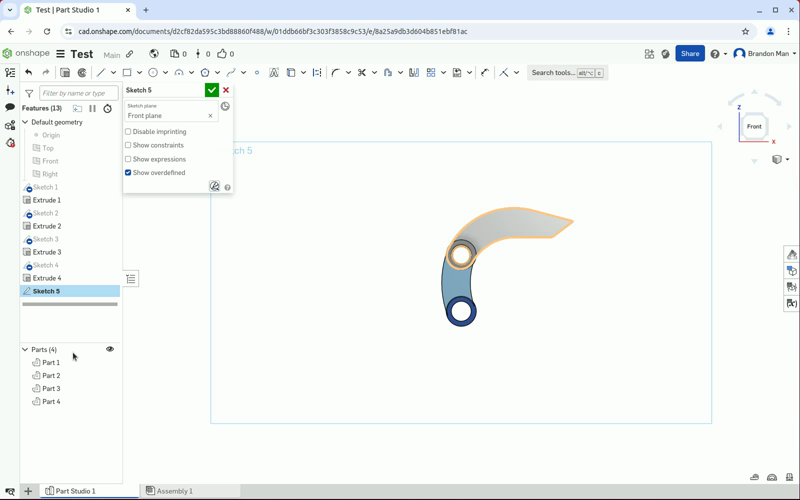
key(y)
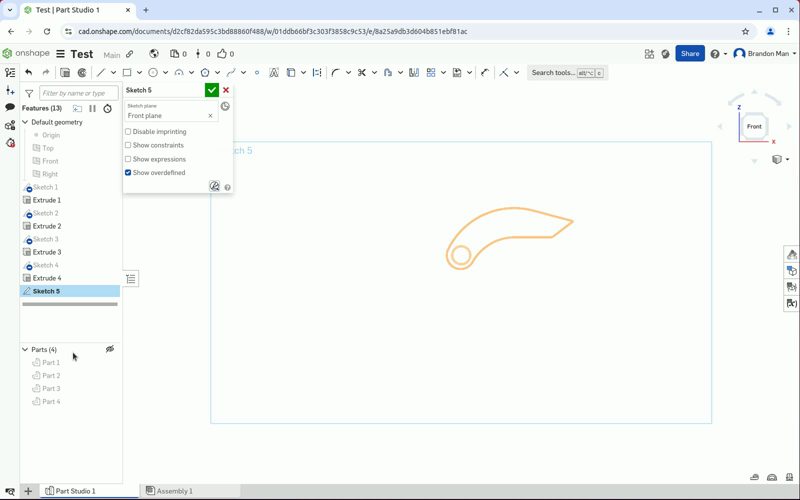
key(a)
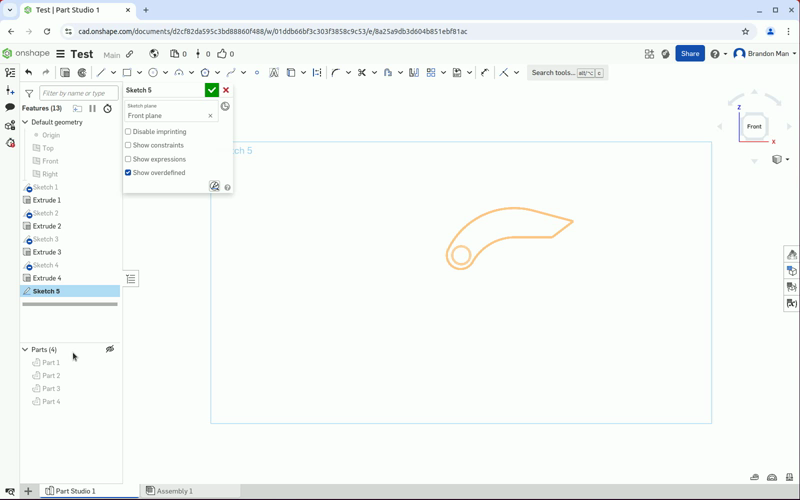
key_down(shift)
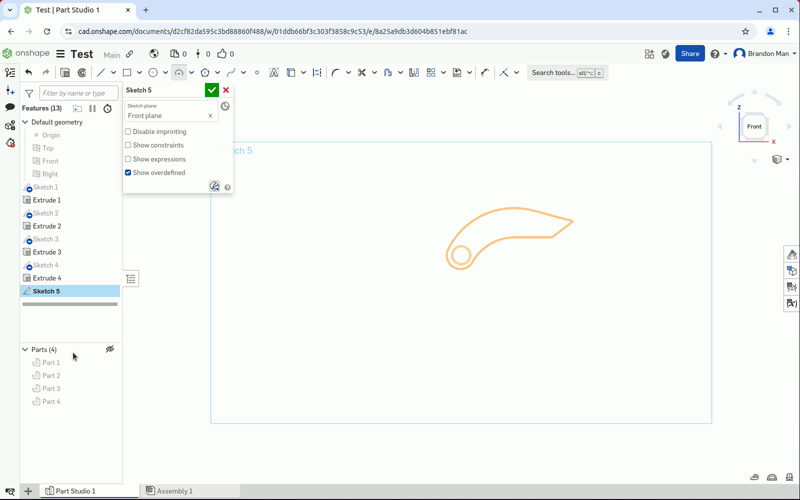
mouse_move(447, 315)
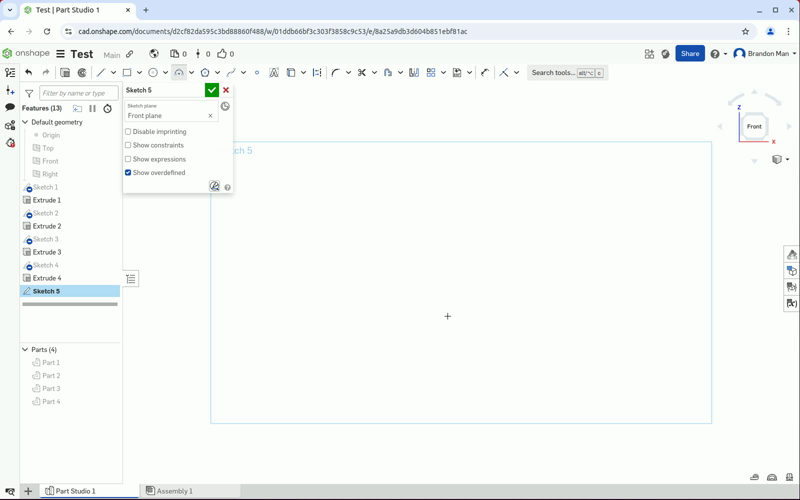
click(447, 315)
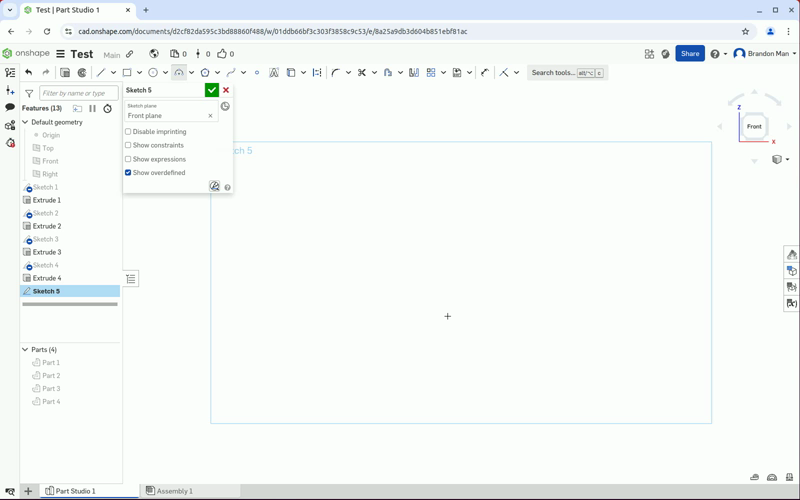
key_up(shift)
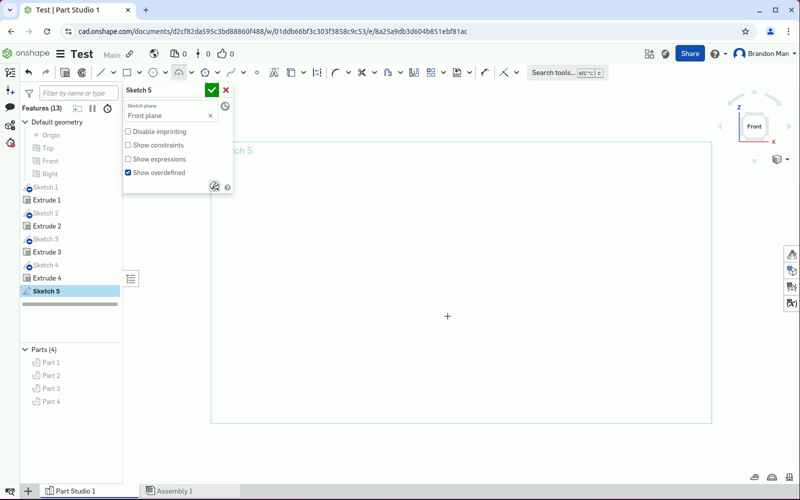
key_down(shift)
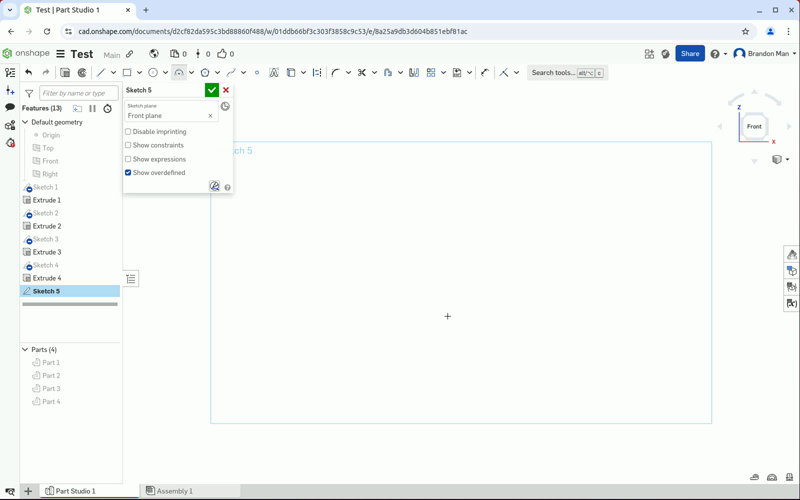
mouse_move(533, 355)
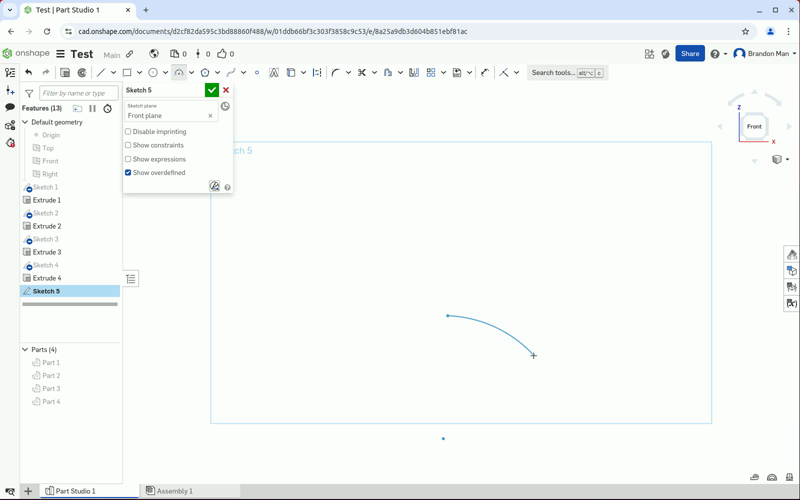
click(533, 355)
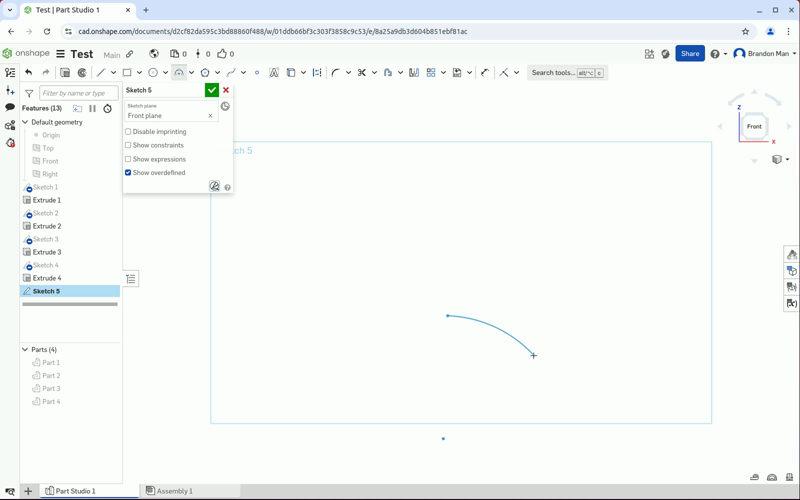
mouse_move(483, 351)
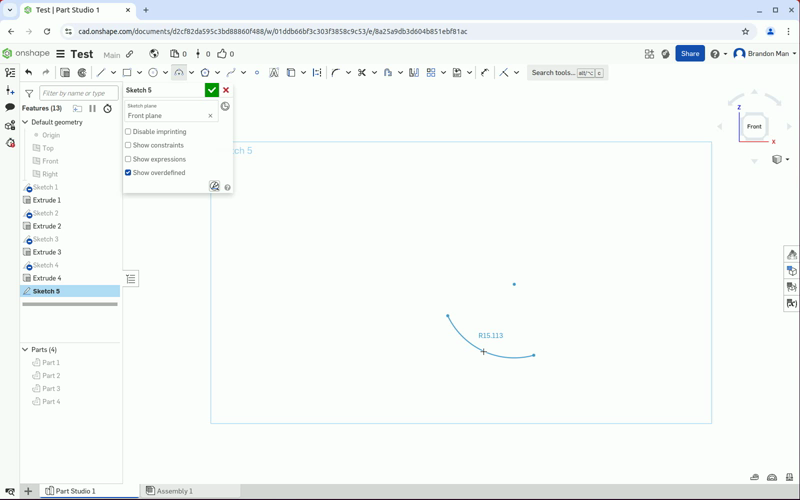
click(483, 351)
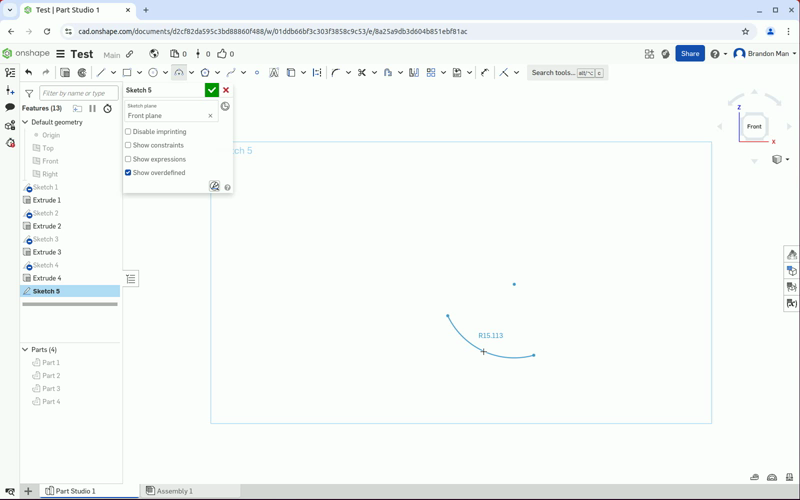
key_up(shift)
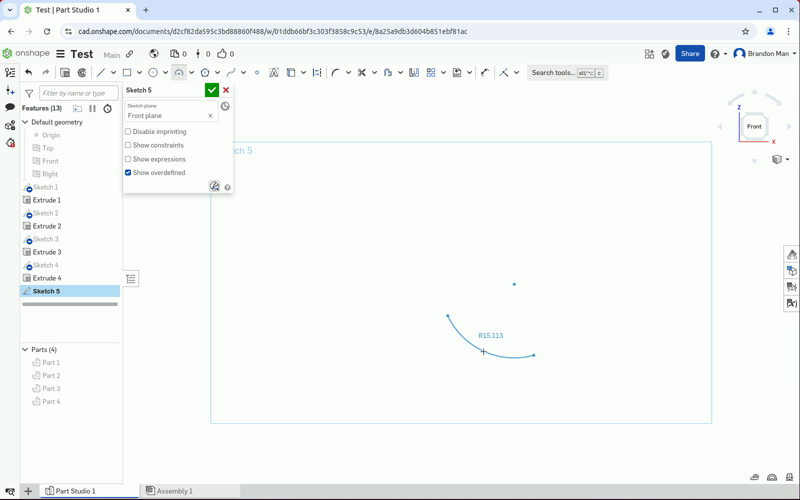
key(esc)
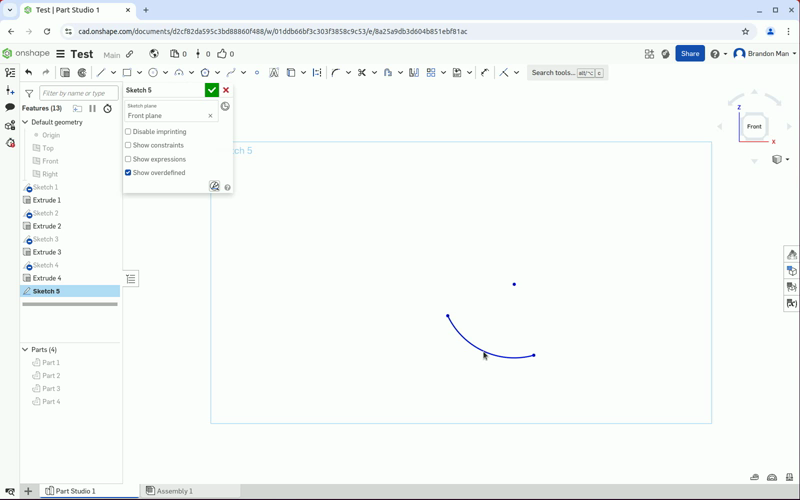
key(l)
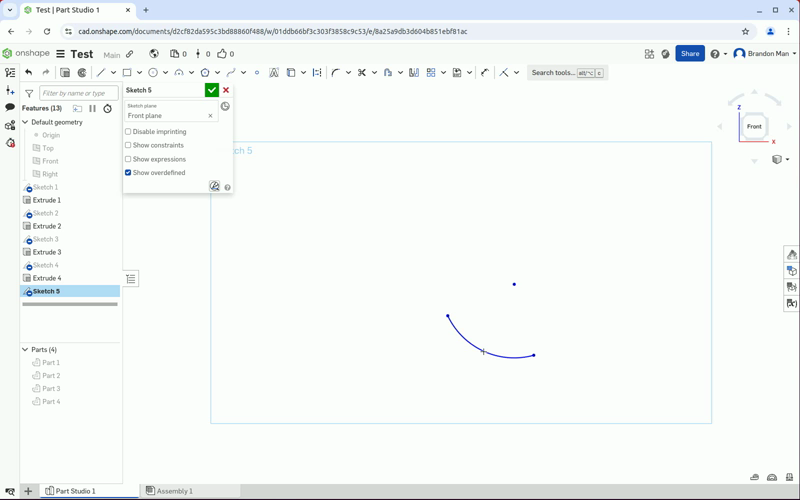
mouse_move(533, 355)
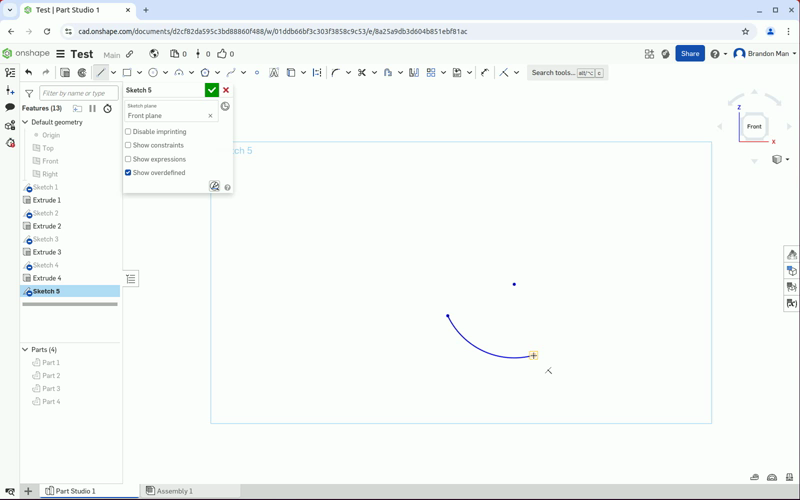
click(533, 355)
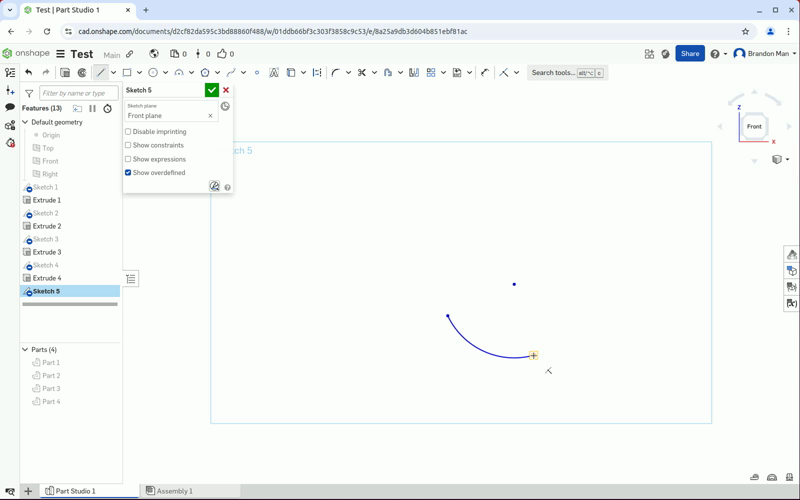
key_down(shift)
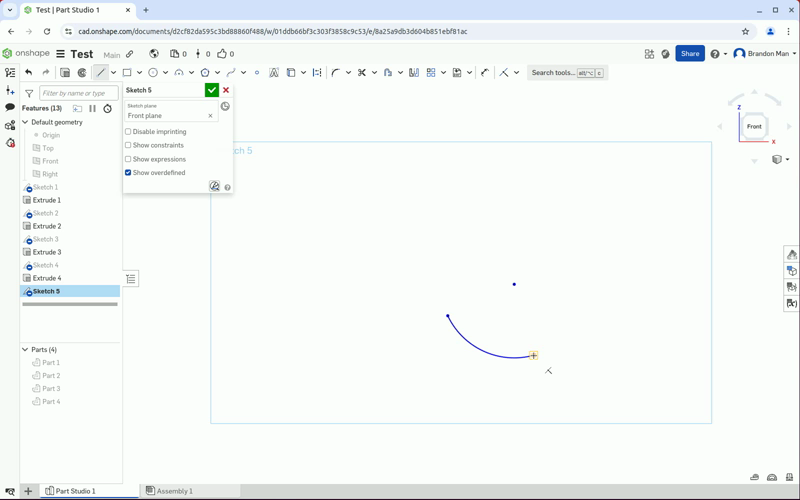
mouse_move(563, 355)
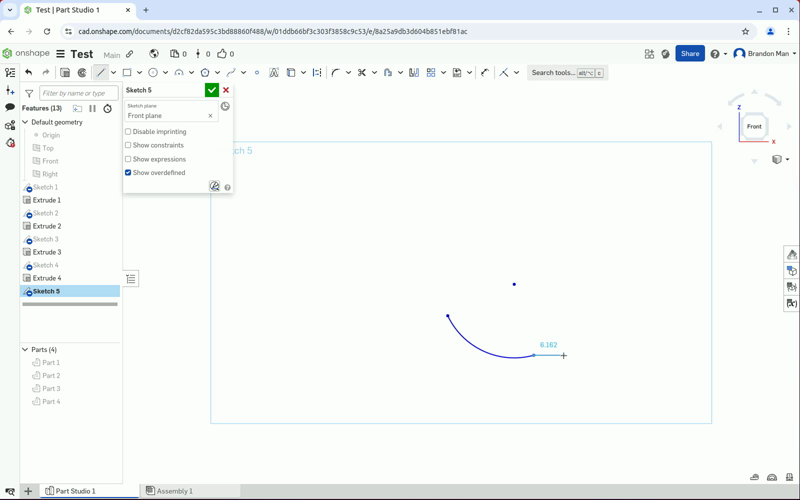
mouse_move(573, 344)
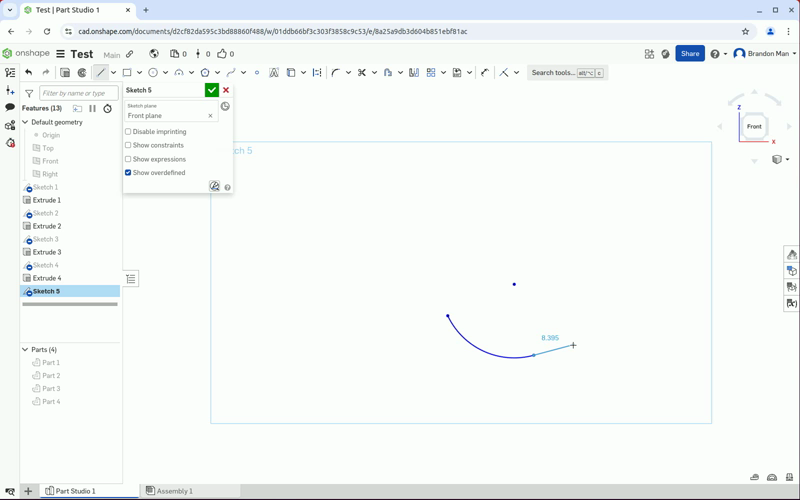
click(573, 344)
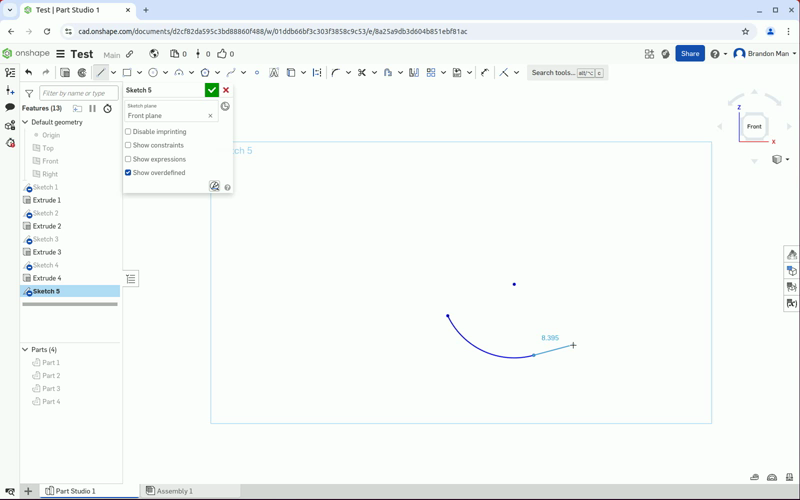
key_up(shift)
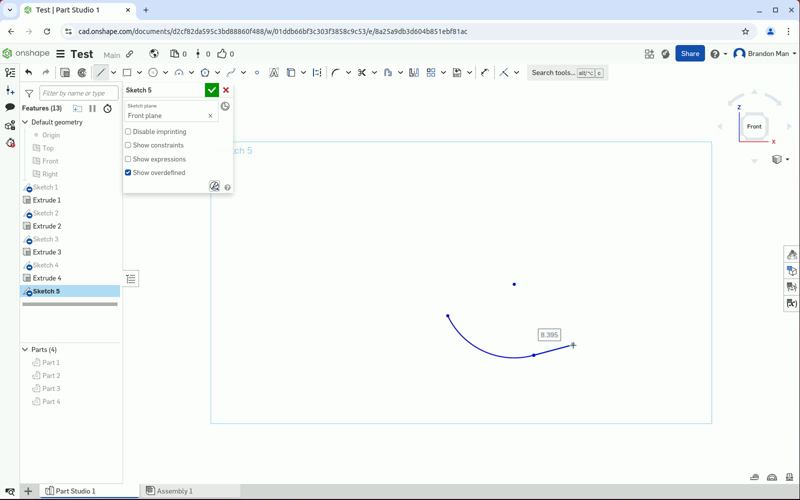
key_down(shift)
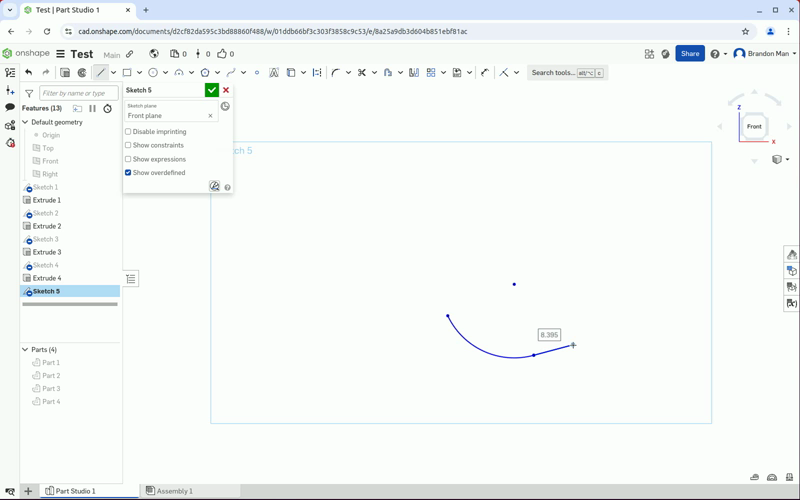
mouse_move(589, 344)
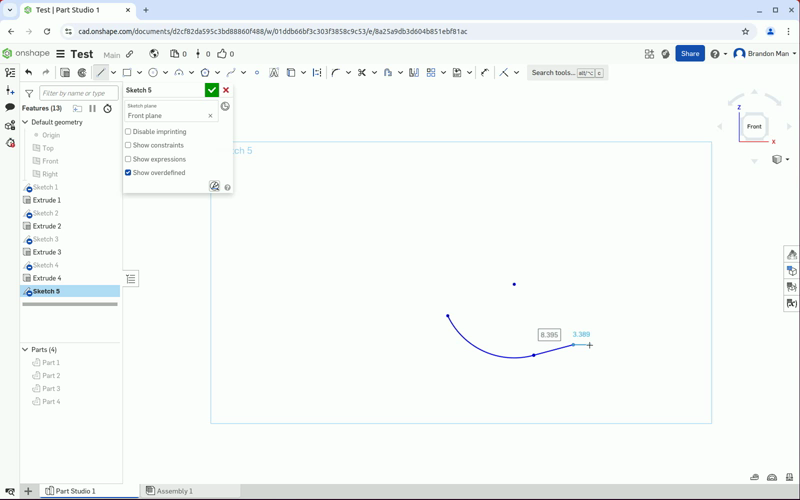
mouse_move(552, 328)
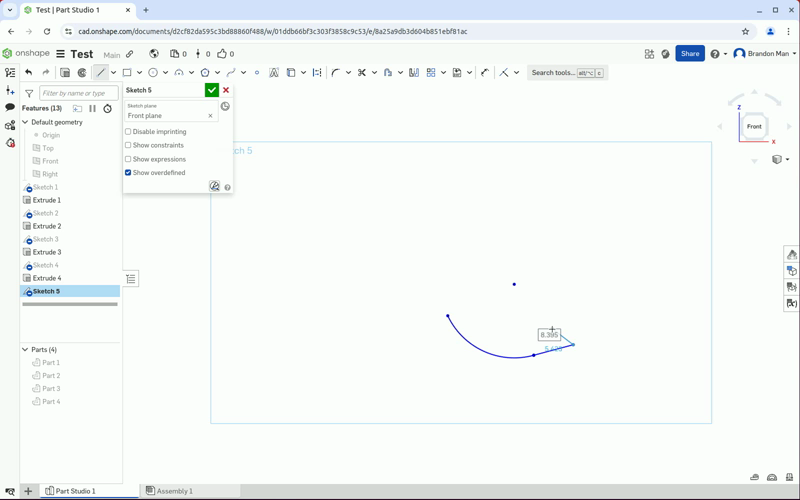
click(552, 328)
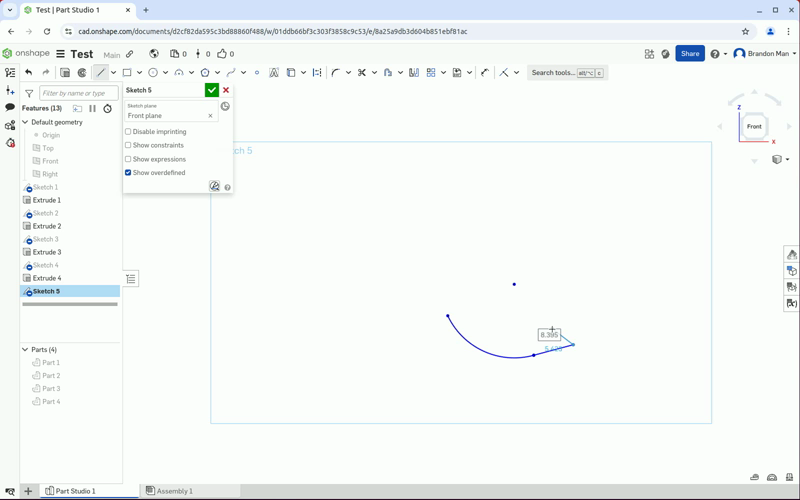
key_up(shift)
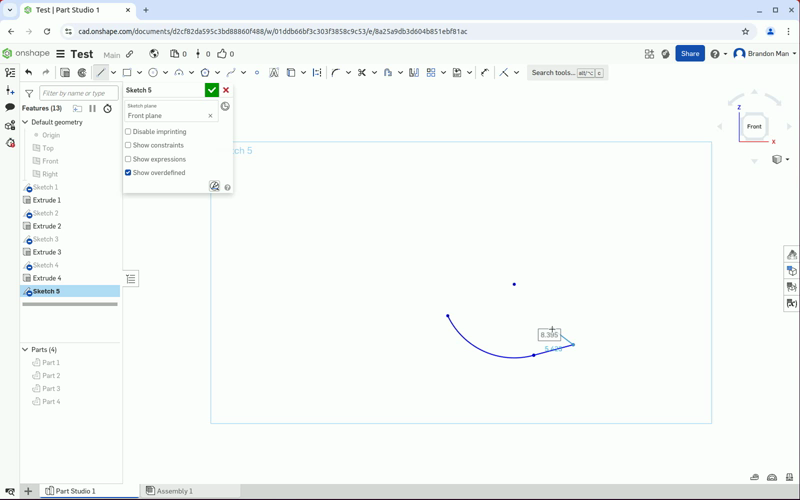
key_down(shift)
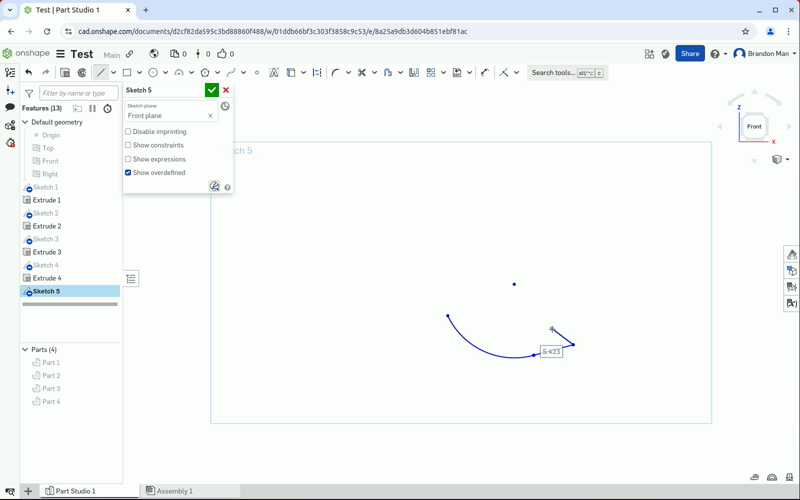
mouse_move(582, 328)
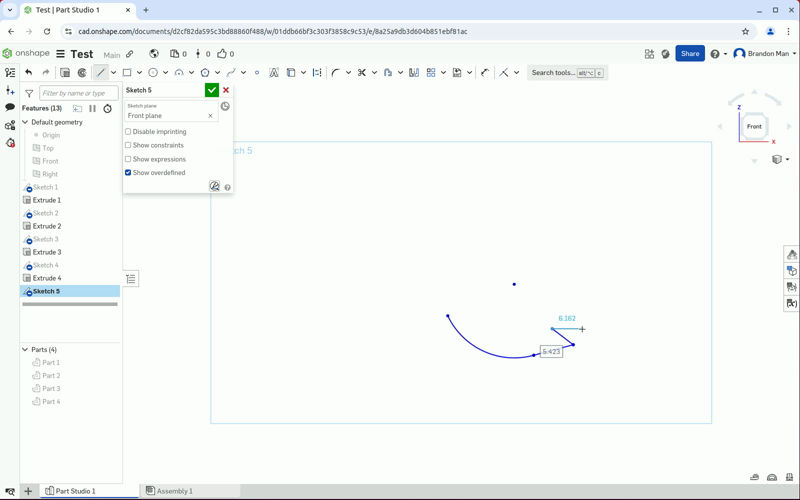
mouse_move(515, 328)
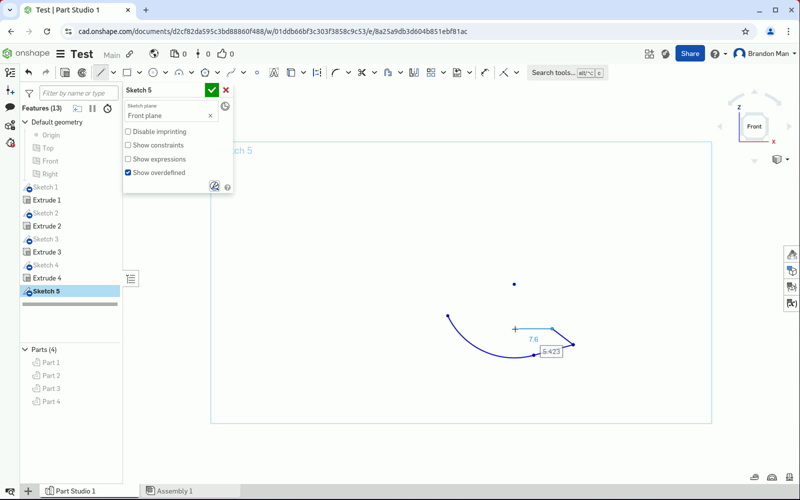
click(515, 328)
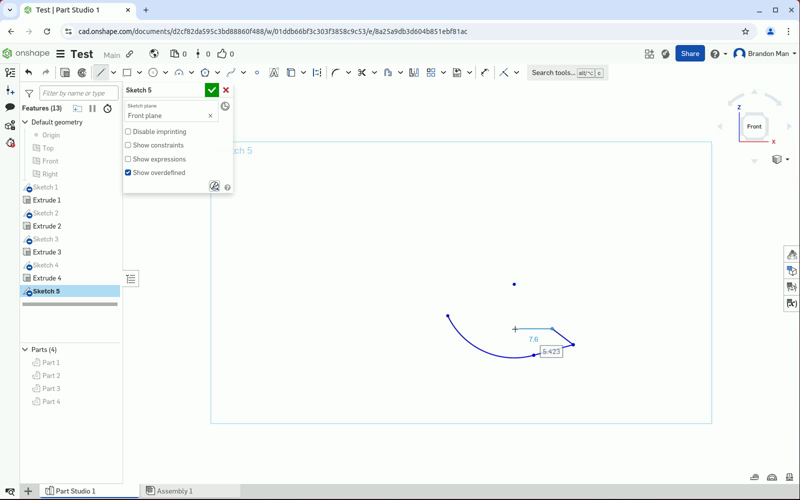
key_up(shift)
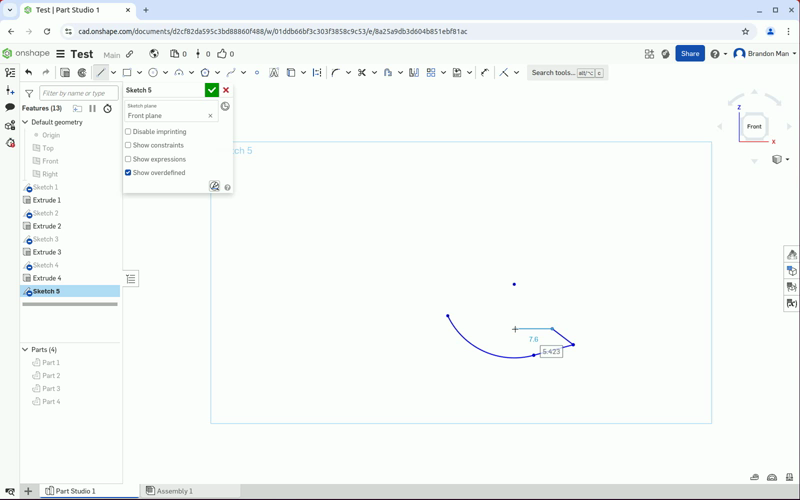
key(esc)
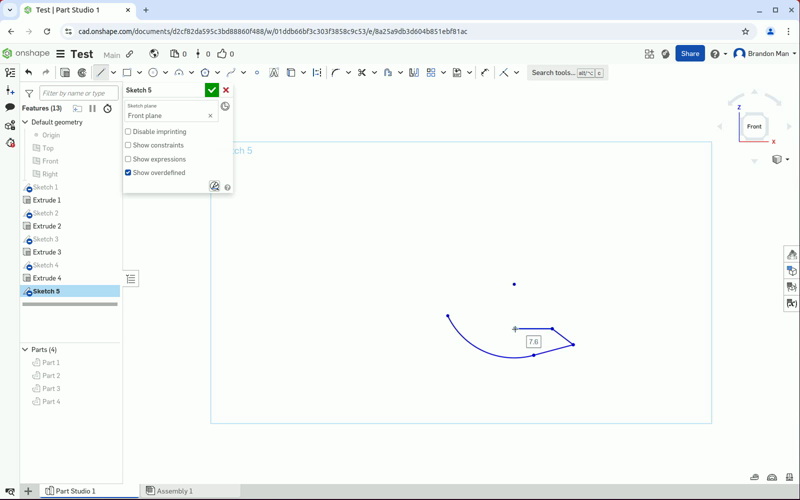
key(a)
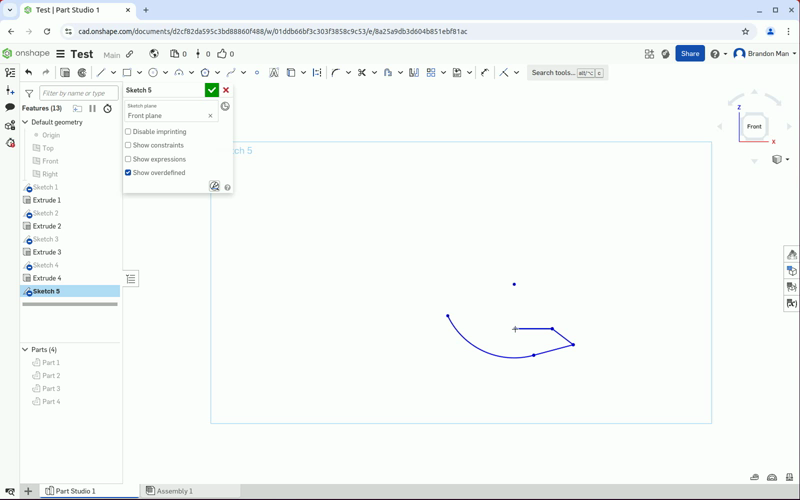
mouse_move(515, 328)
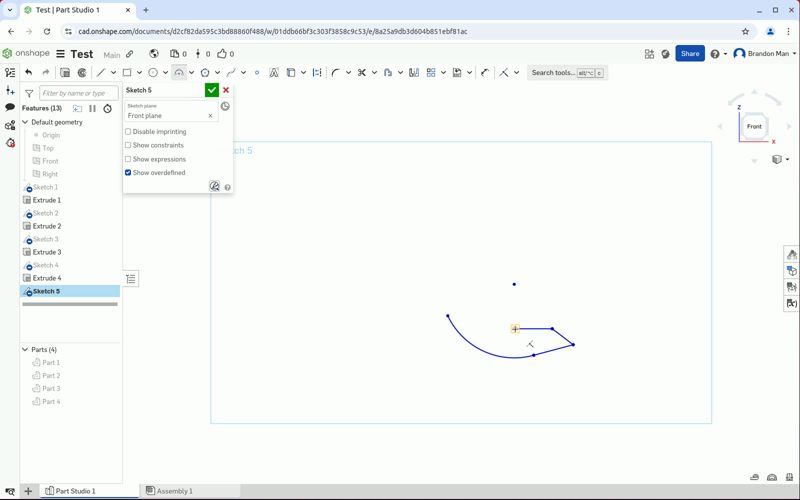
click(515, 328)
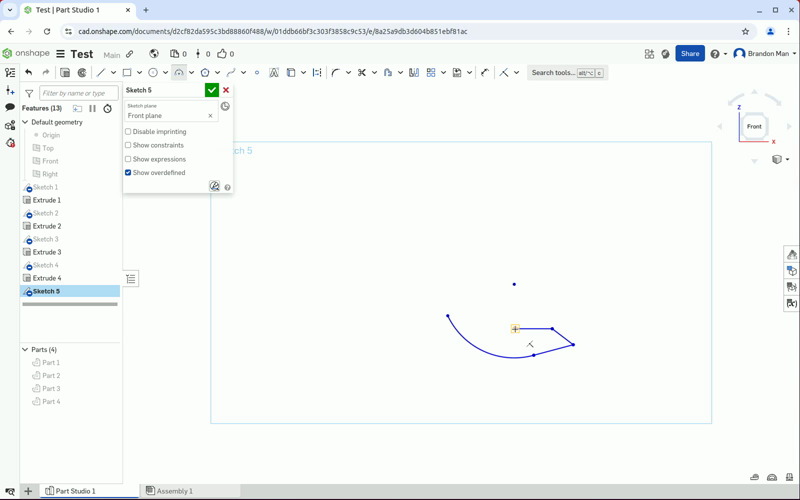
key_down(shift)
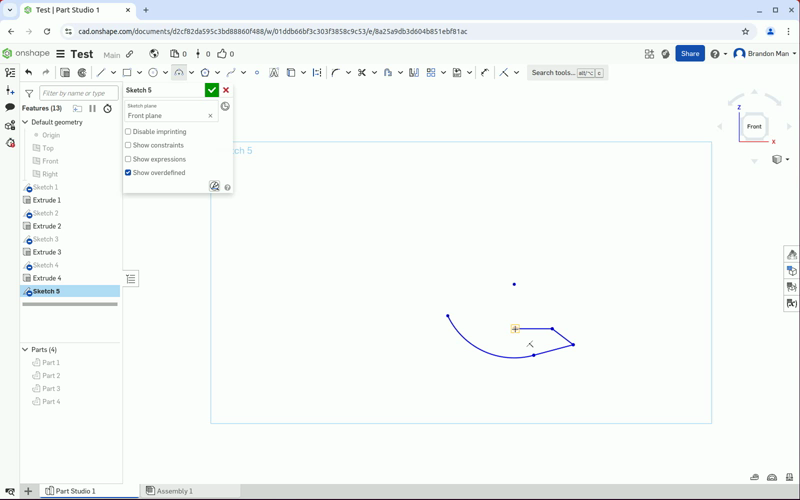
mouse_move(472, 303)
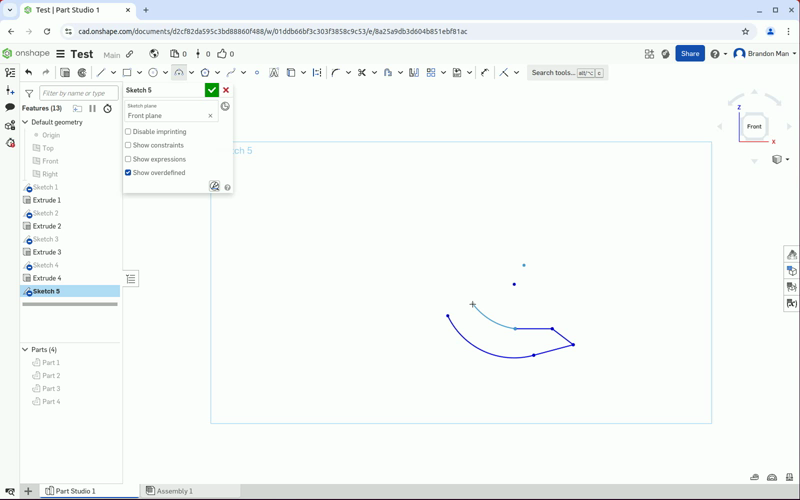
click(472, 303)
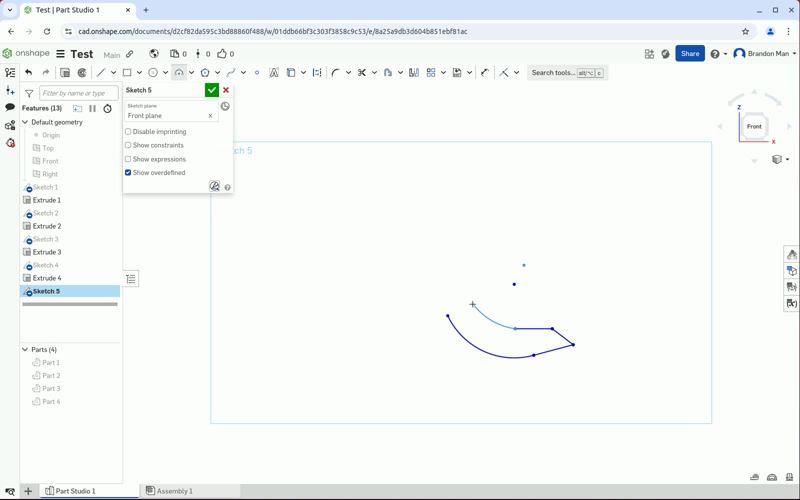
mouse_move(490, 322)
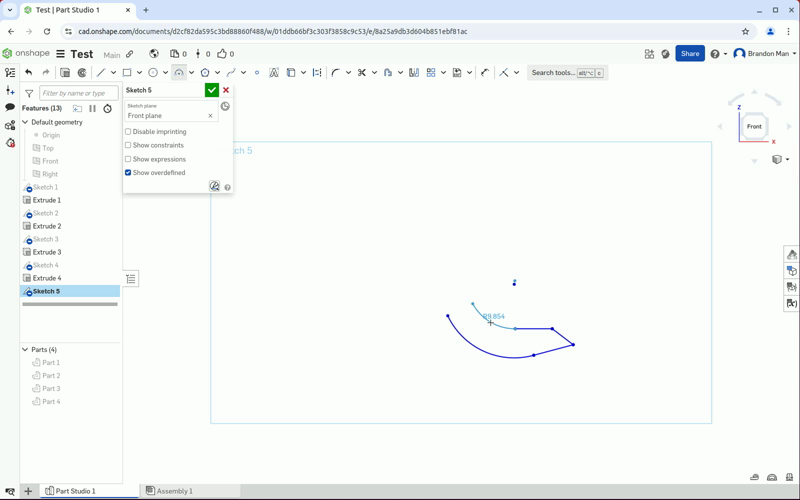
click(490, 322)
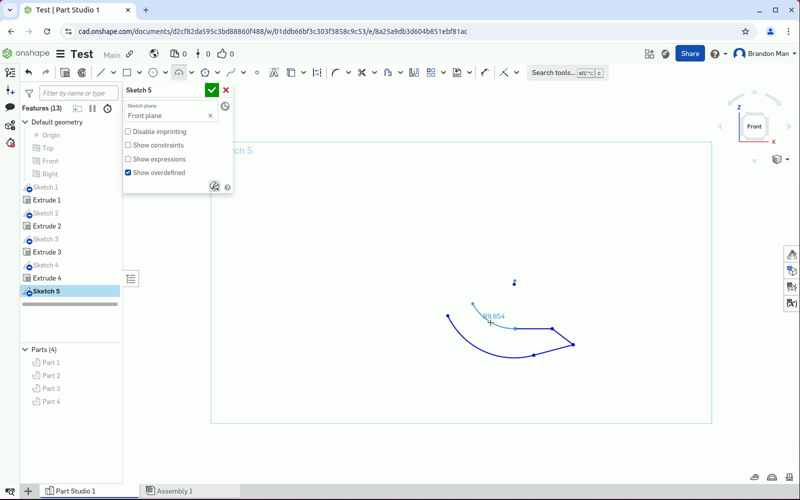
key_up(shift)
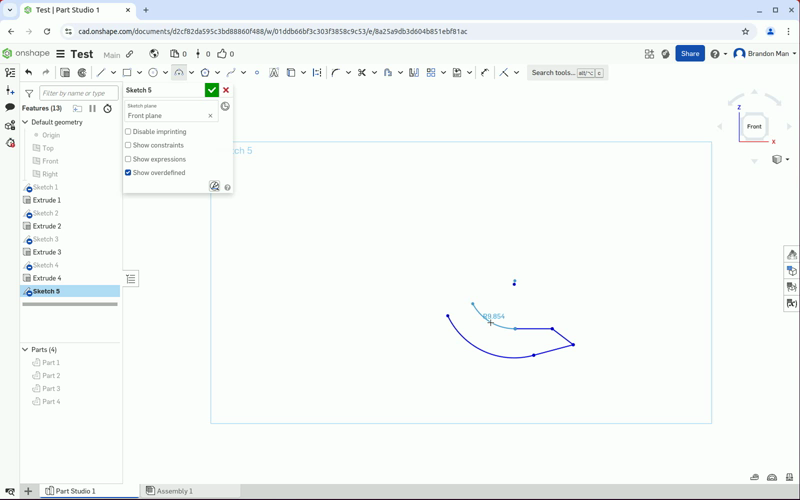
mouse_move(472, 303)
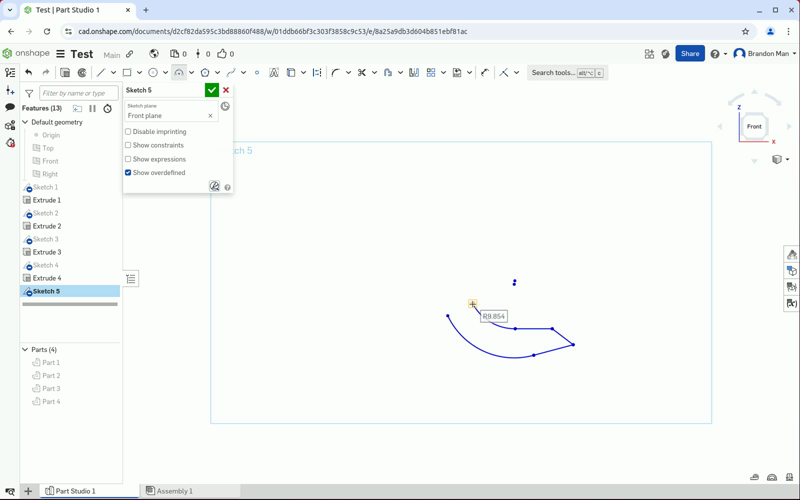
click(472, 303)
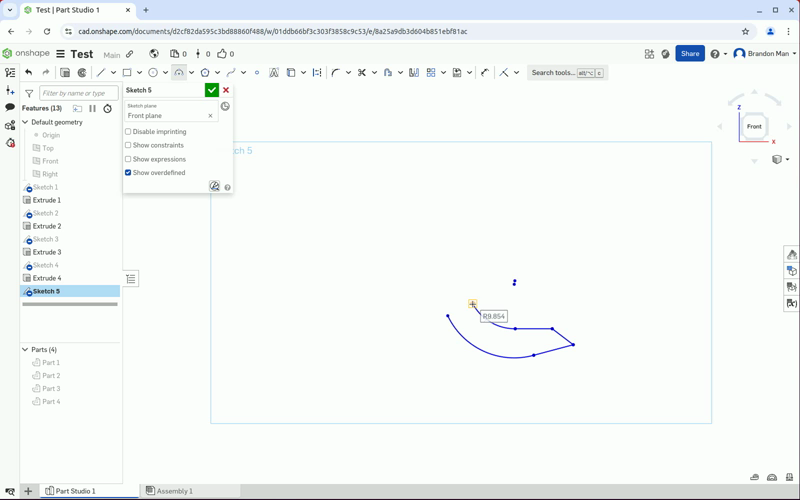
mouse_move(447, 315)
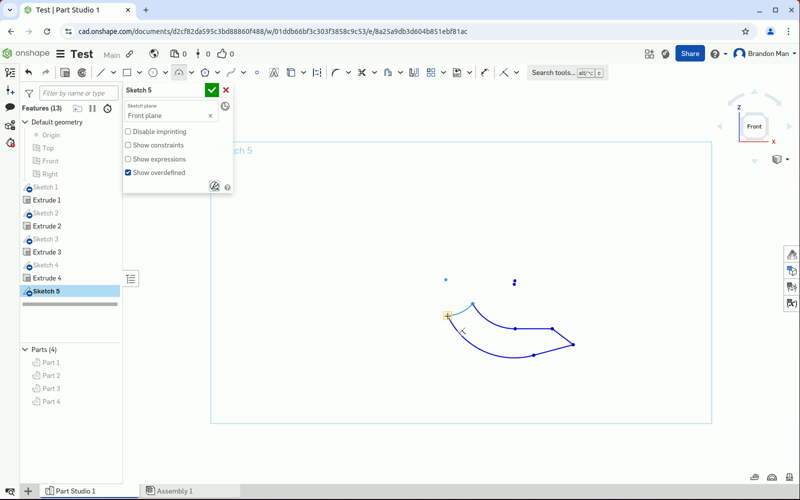
click(447, 315)
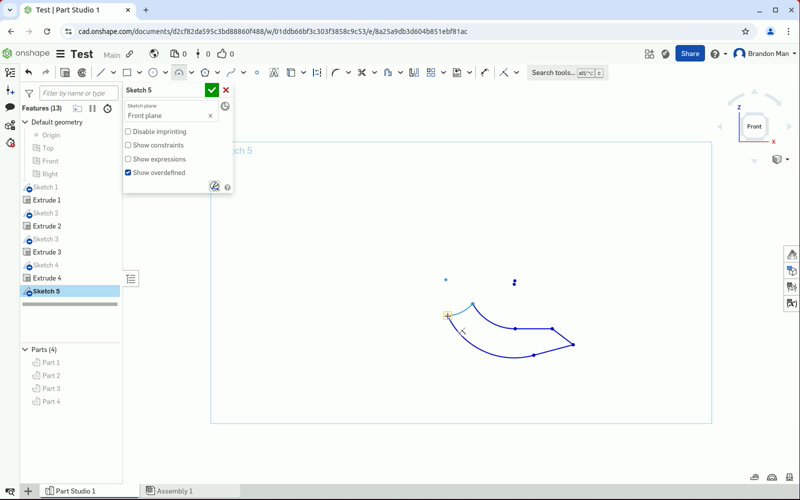
key_down(shift)
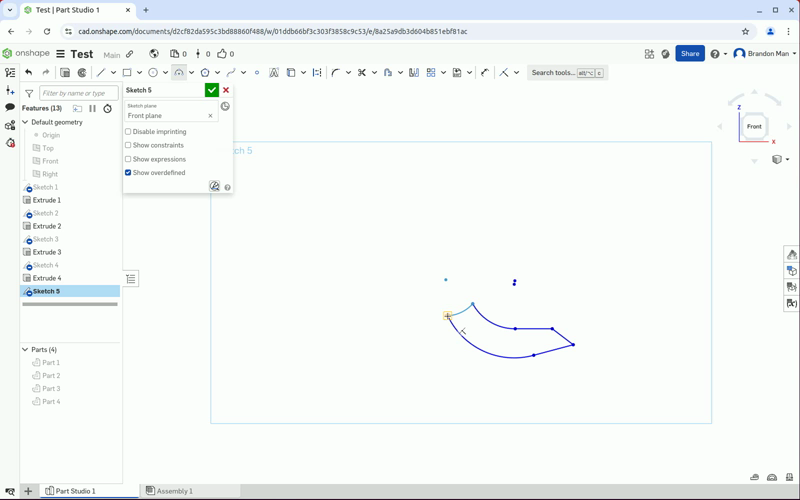
mouse_move(454, 297)
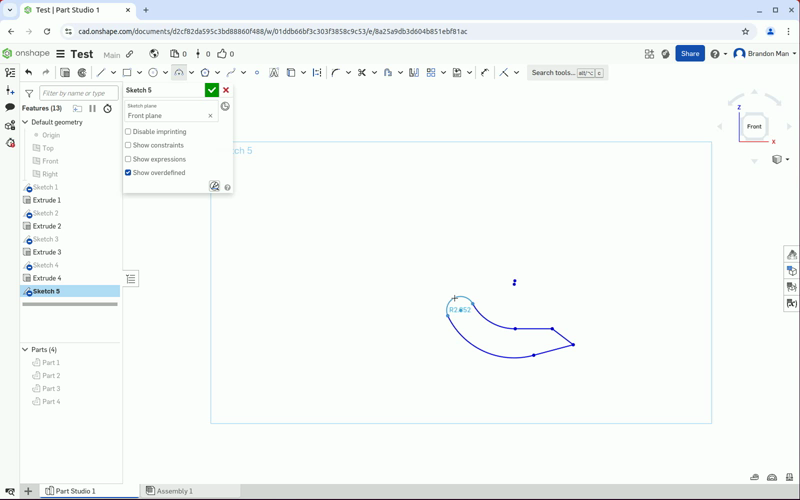
click(454, 297)
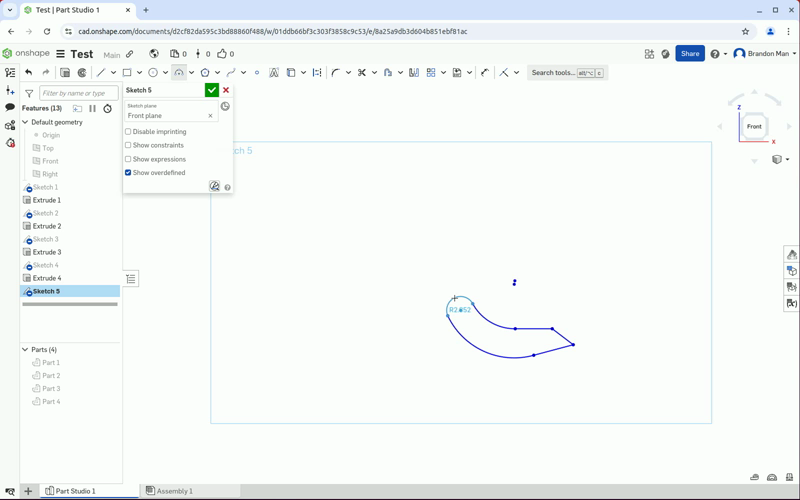
key_up(shift)
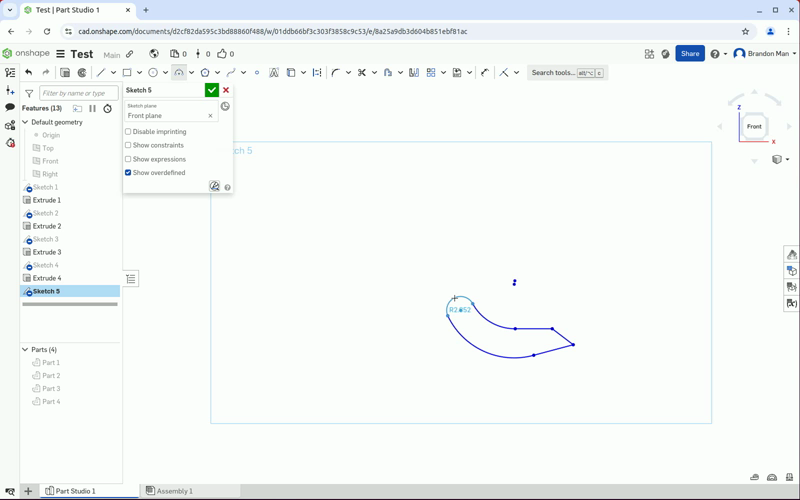
key(esc)
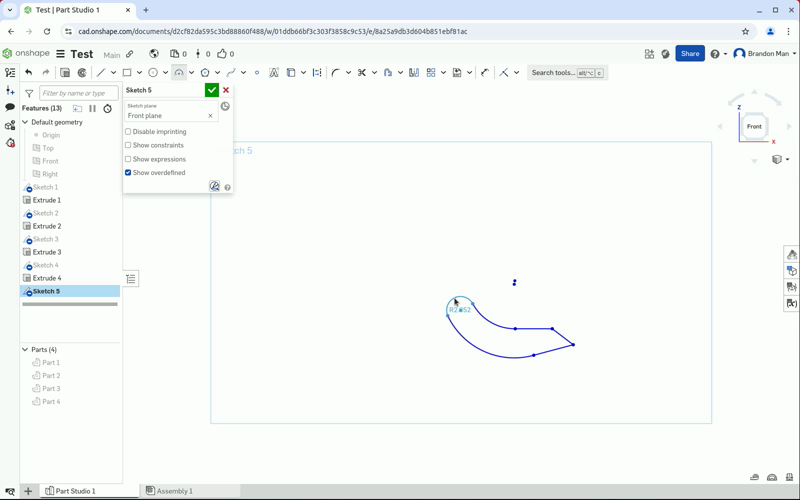
key(c)
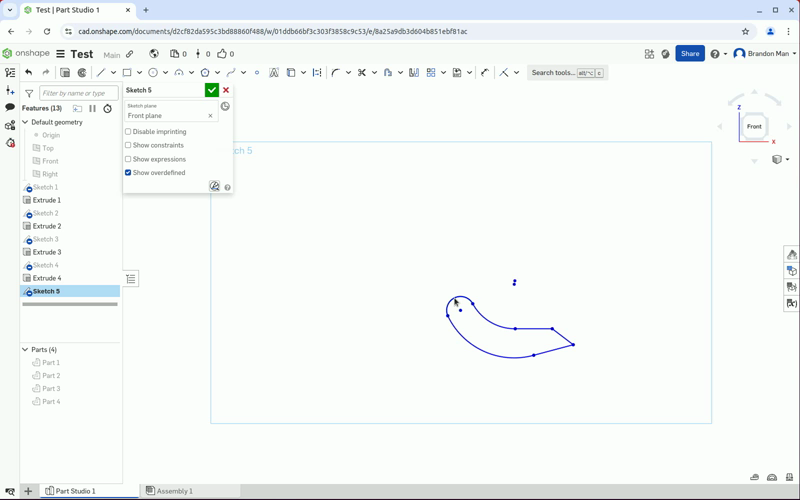
key_down(shift)
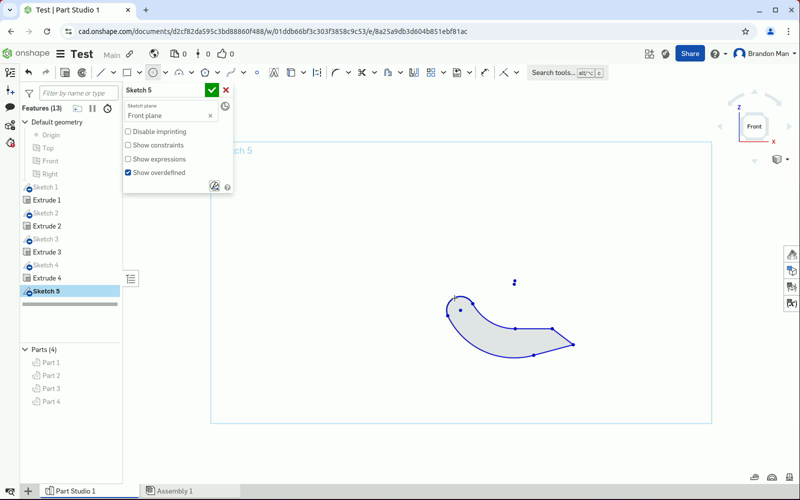
mouse_move(461, 310)
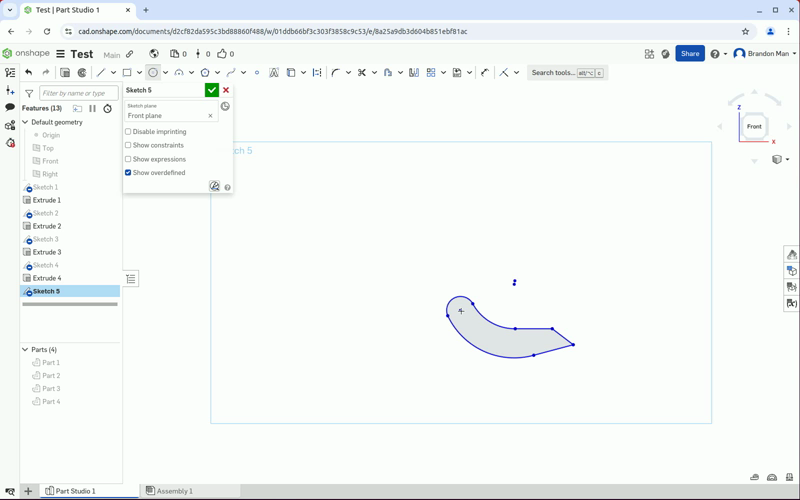
click(461, 310)
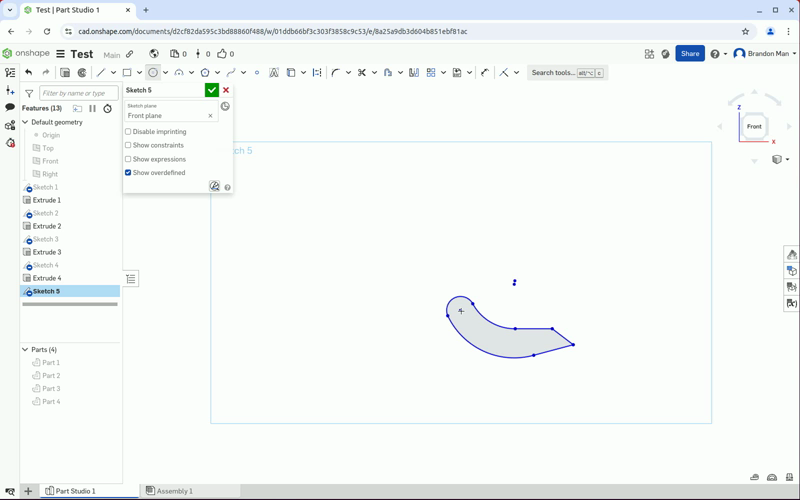
key_up(shift)
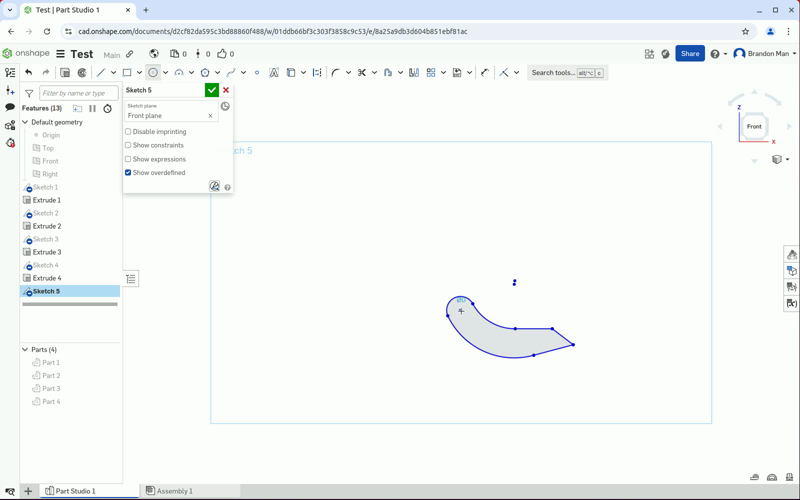
mouse_move(470, 310)
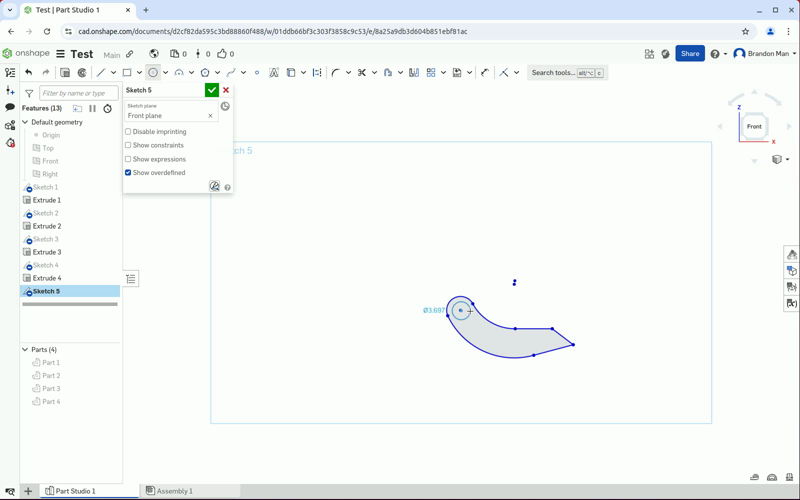
click(470, 310)
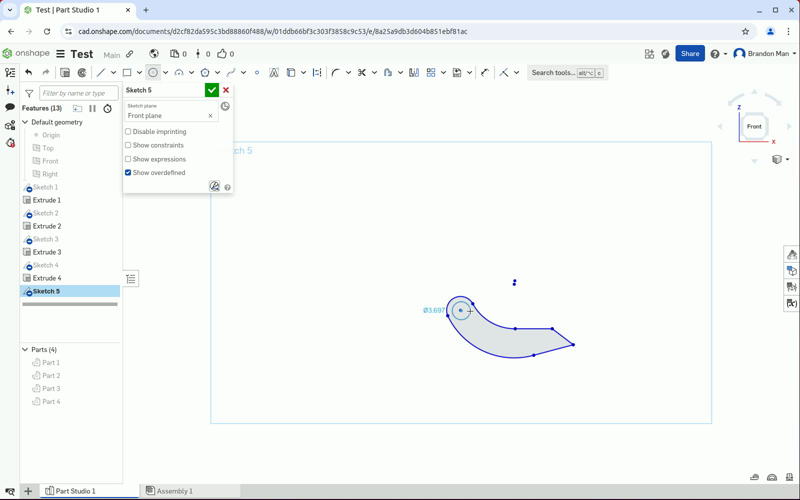
key(esc)
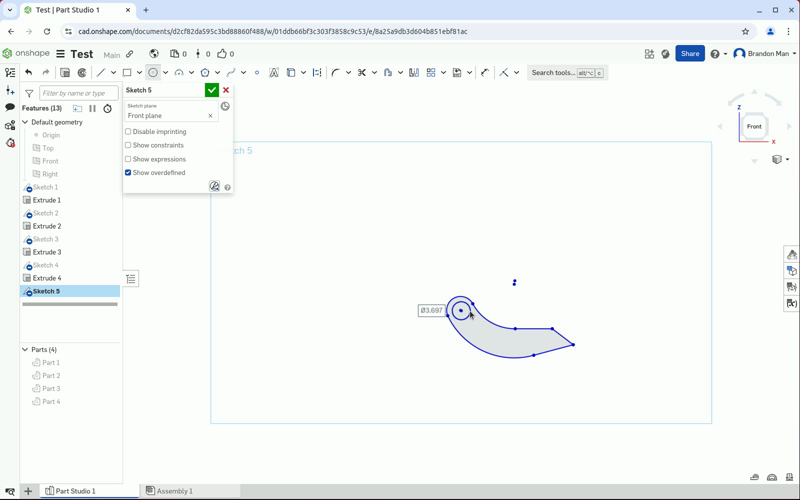
mouse_move(496, 328)
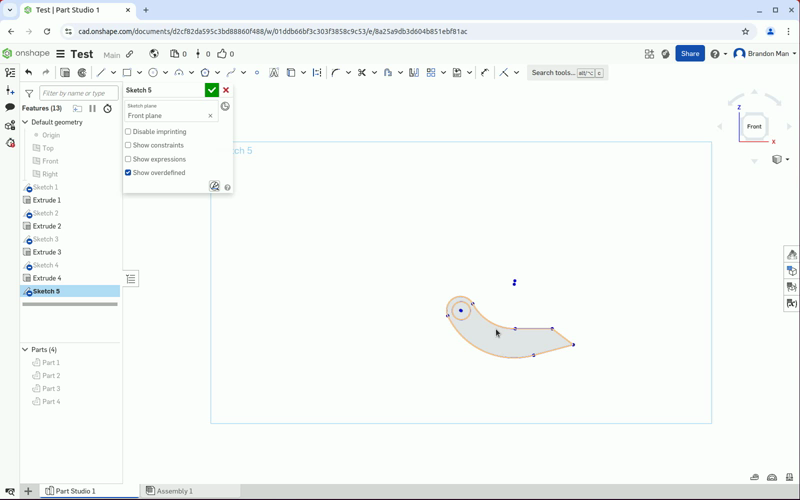
click(496, 328)
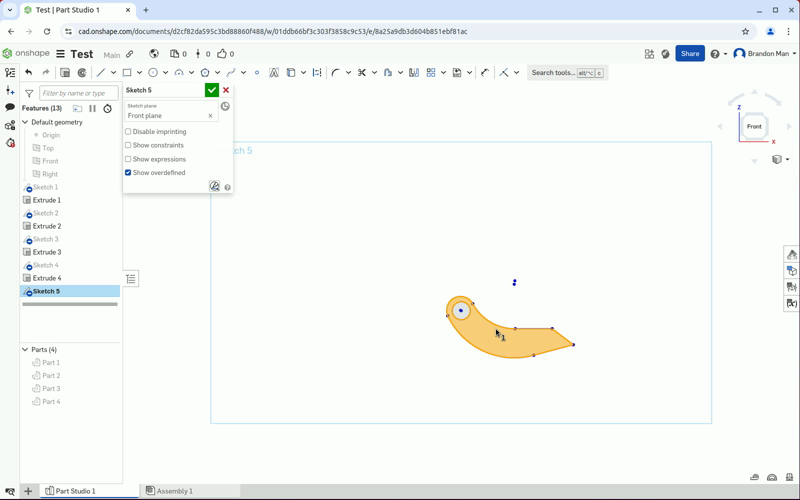
mouse_move(73, 352)
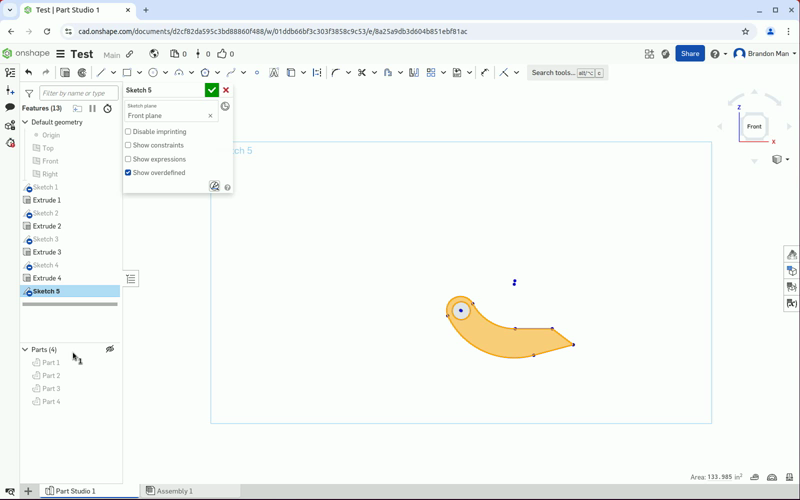
key(shift+y)
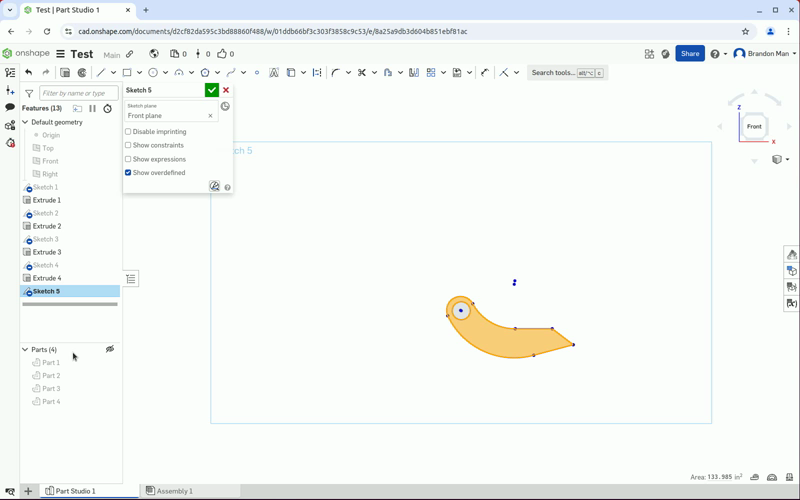
key(shift+e)
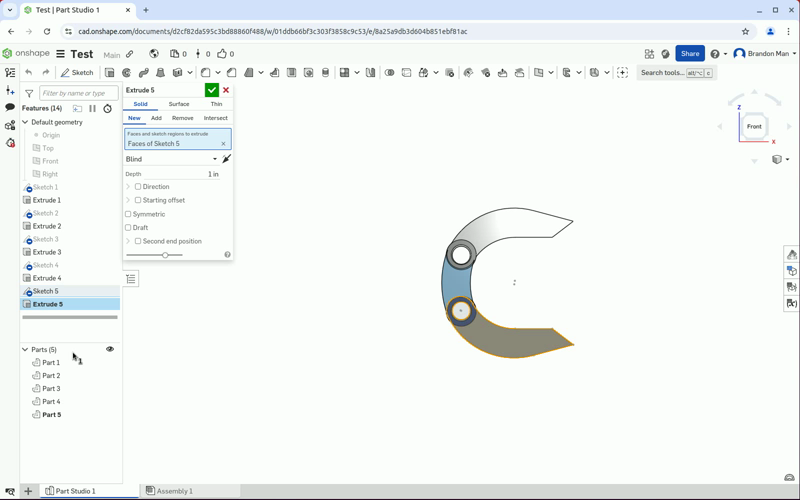
mouse_move(143, 106)
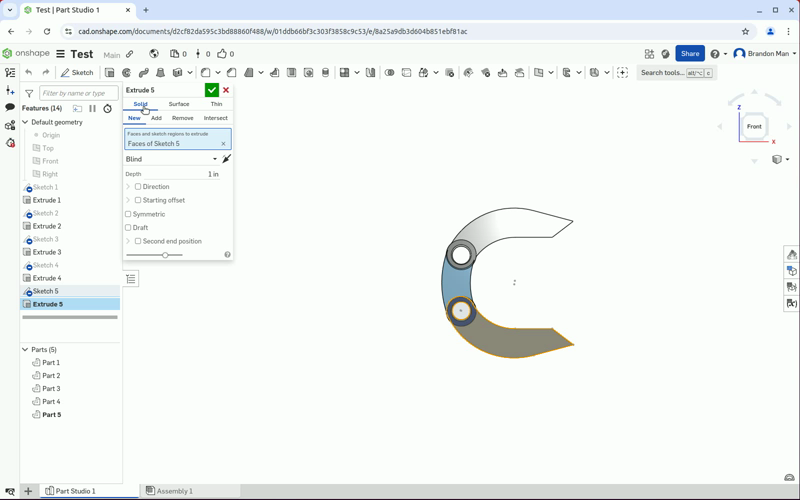
click(143, 106)
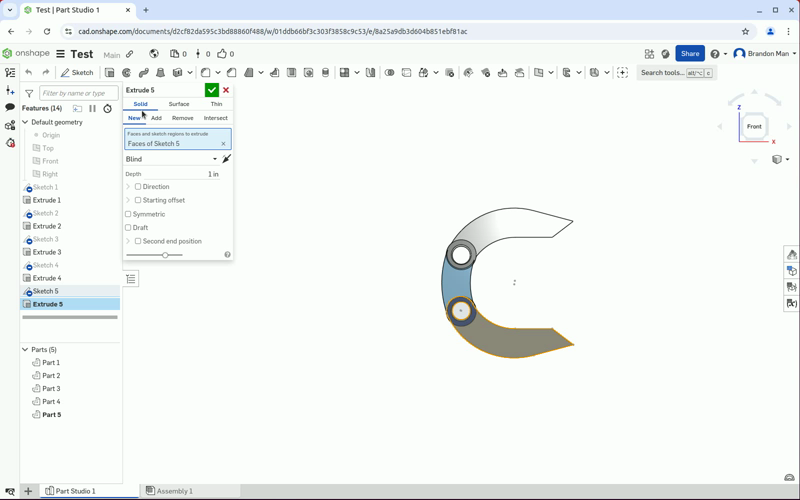
mouse_move(137, 120)
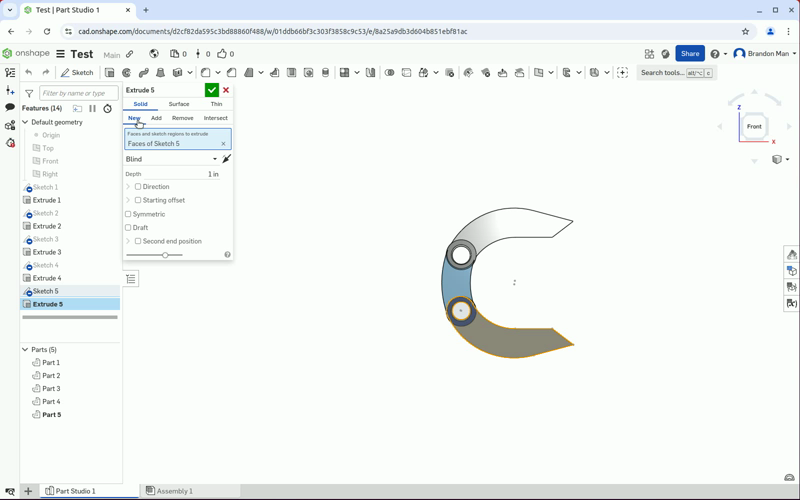
click(137, 120)
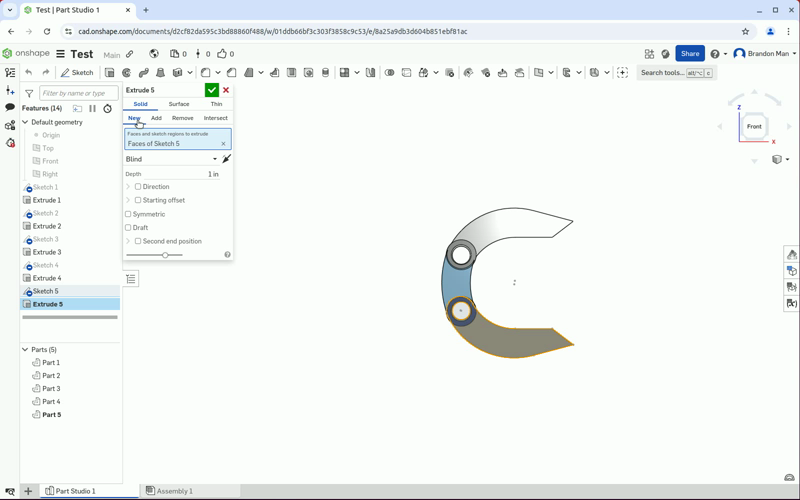
key(tab, 4)
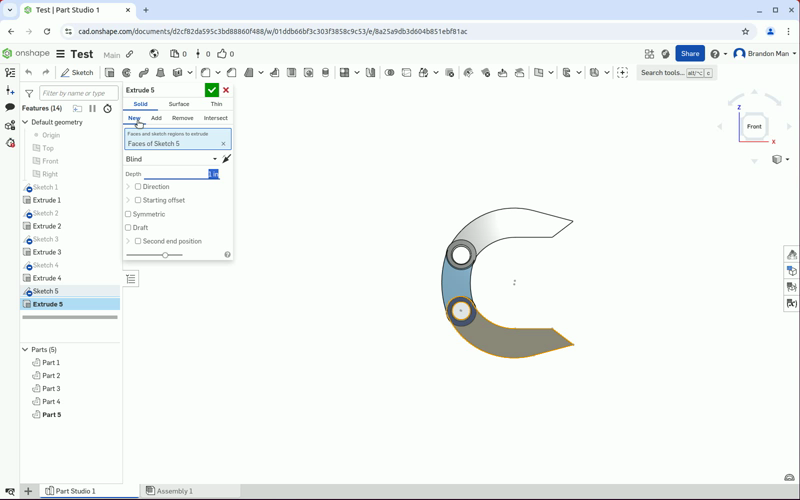
text(3.852)
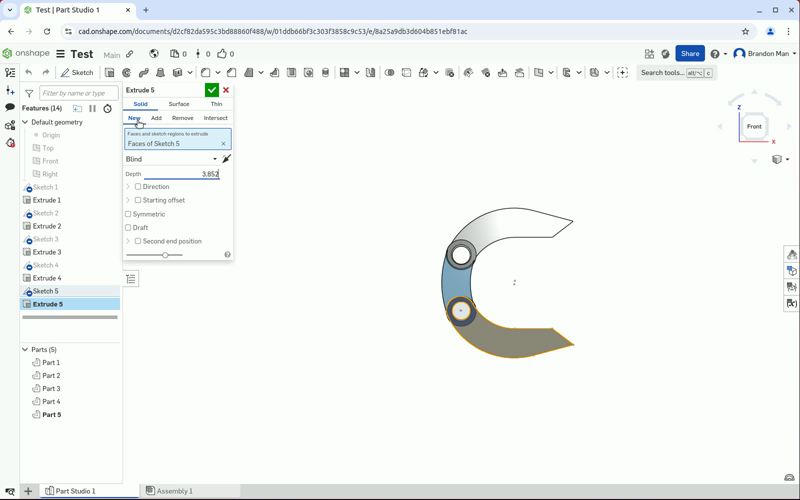
key(tab, 3)
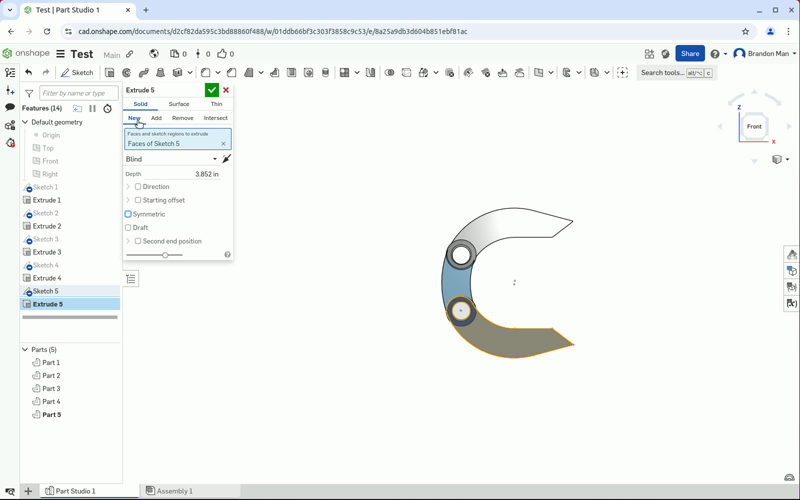
key(space)
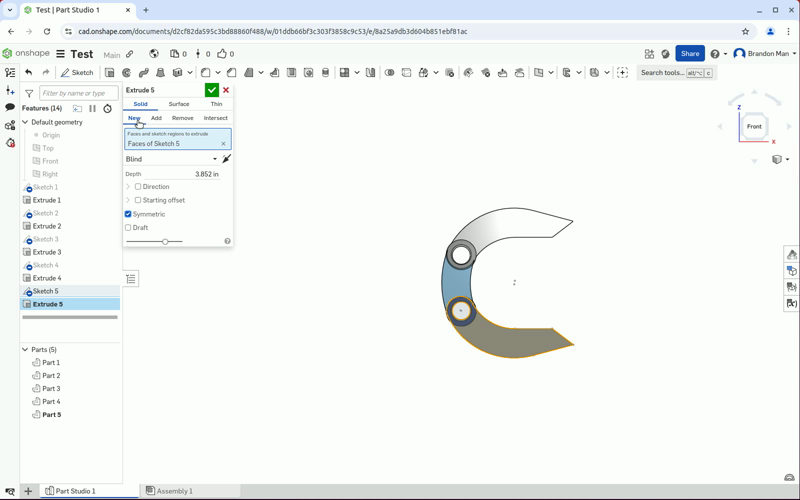
key(enter)
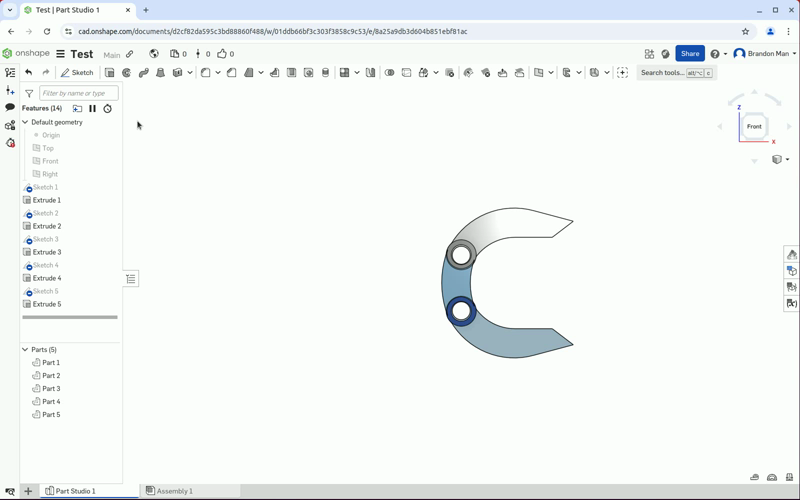
key(shift+h)
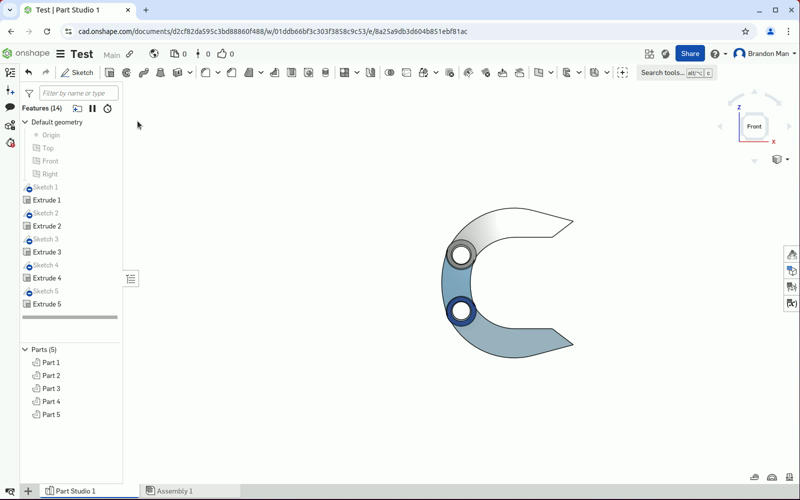
key(shift+h)
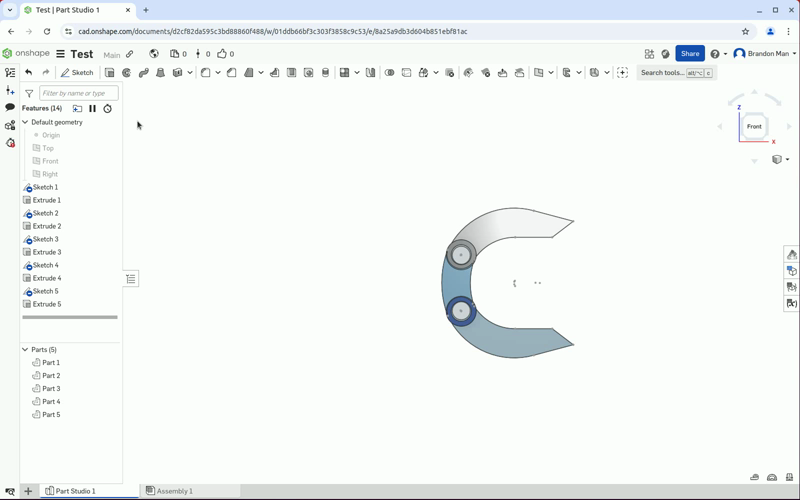
key(shift+7)
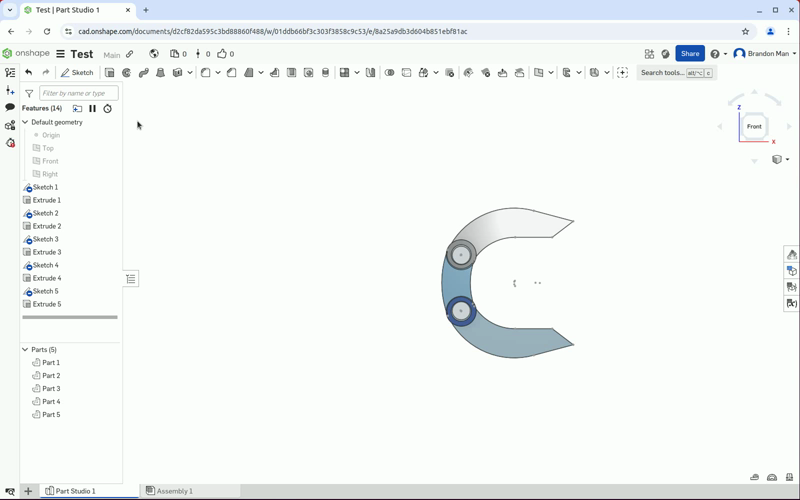
key(left, 2)
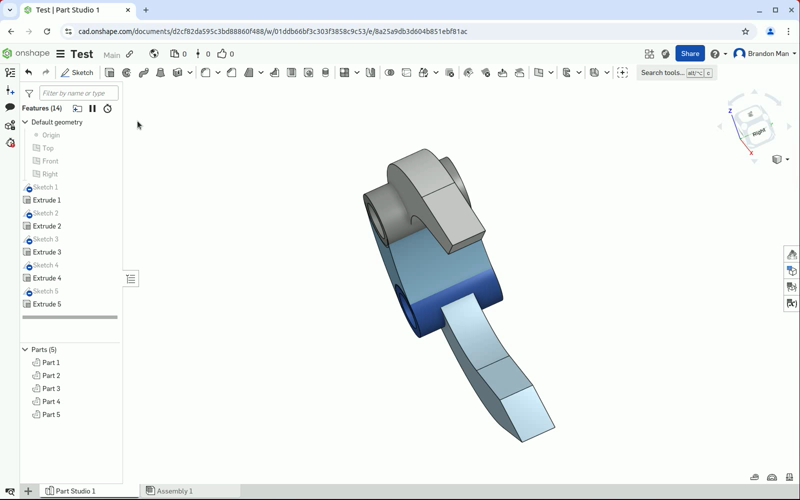
key(down, 2)
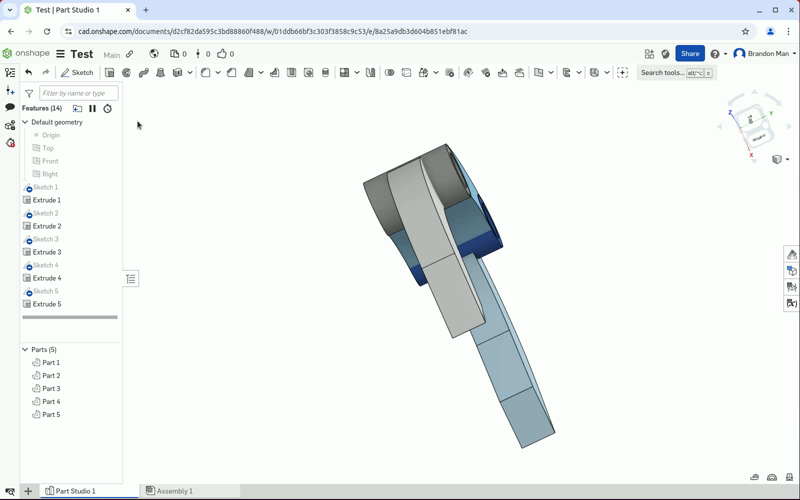
key(up, 2)
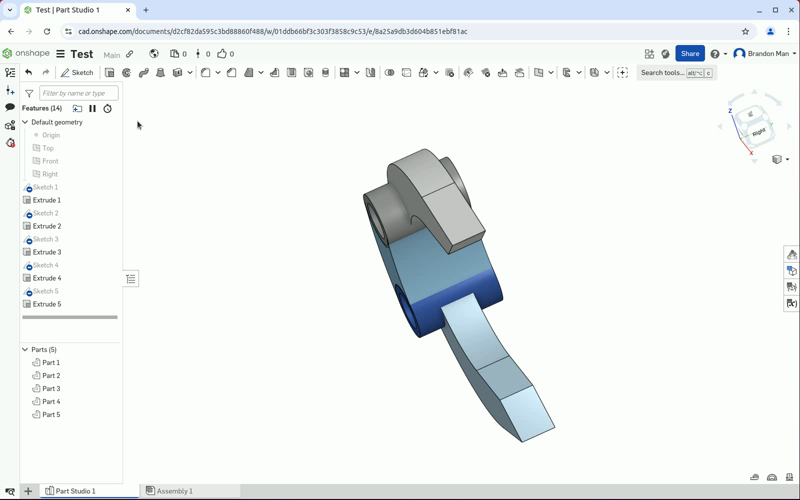
key(right, 2)
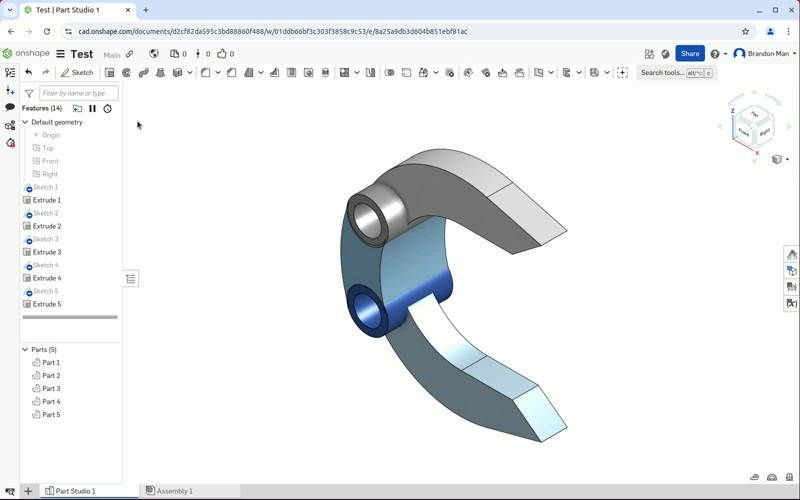
mouse_move(73, 189)
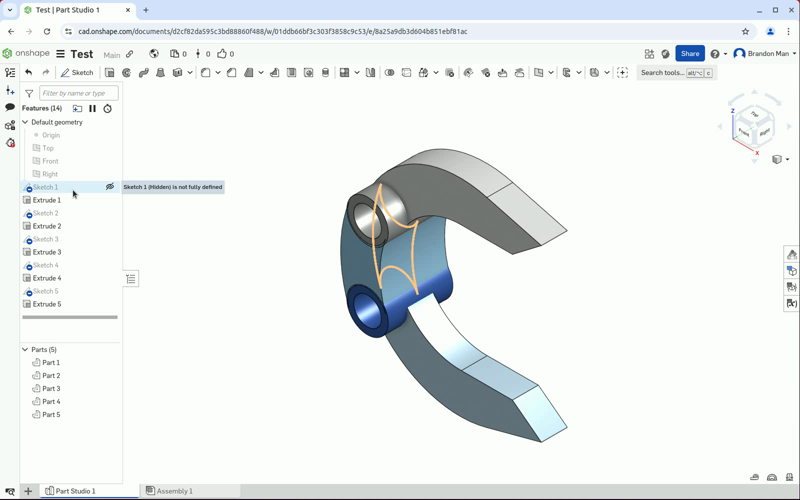
click(73, 189)